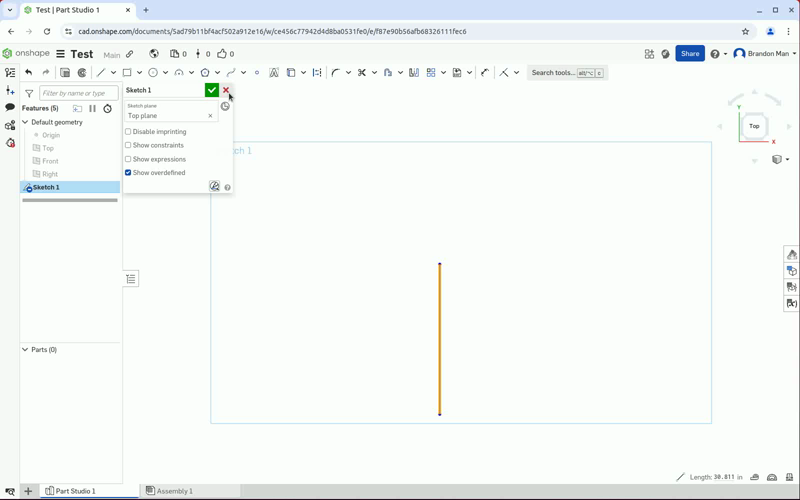
key(shift+h)
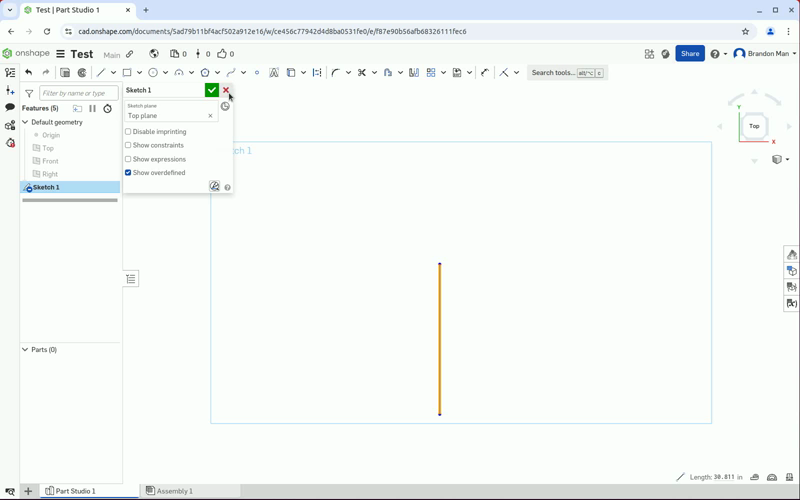
key(shift+s)
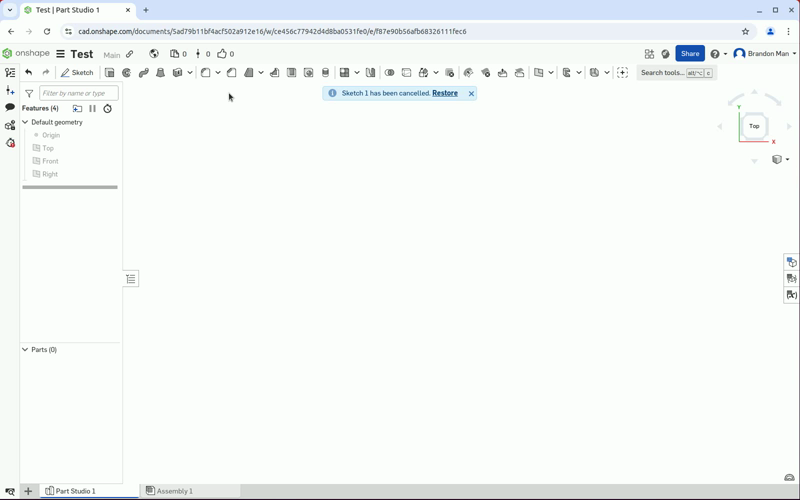
mouse_move(73, 150)
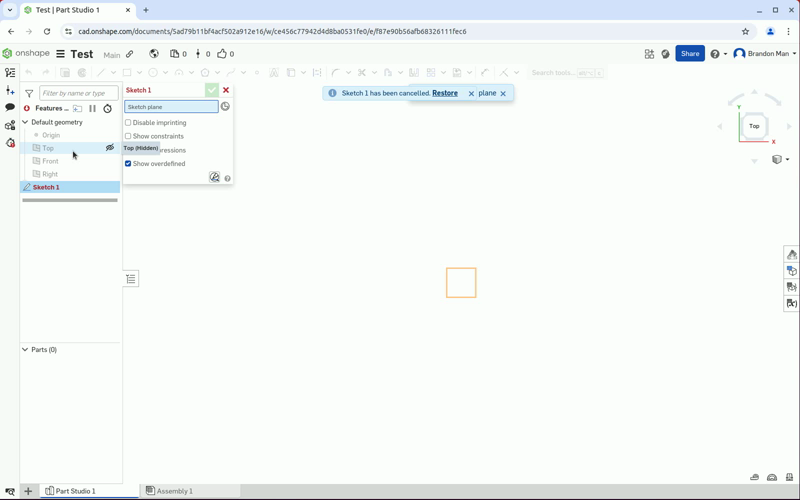
click(73, 150)
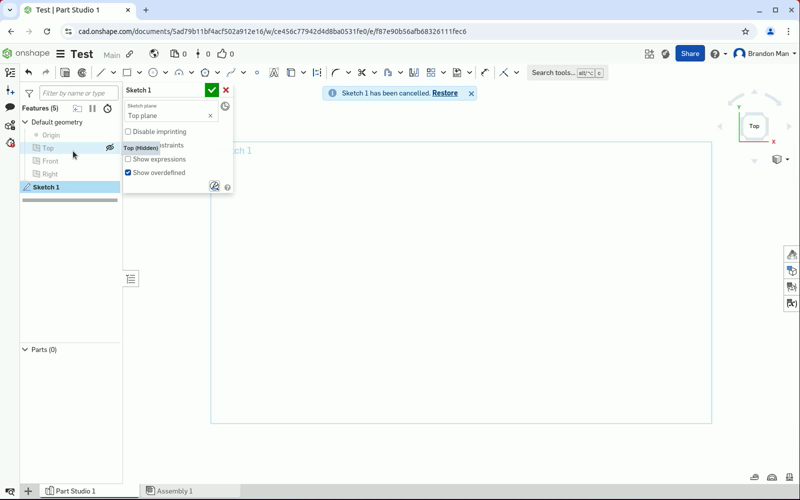
mouse_move(73, 352)
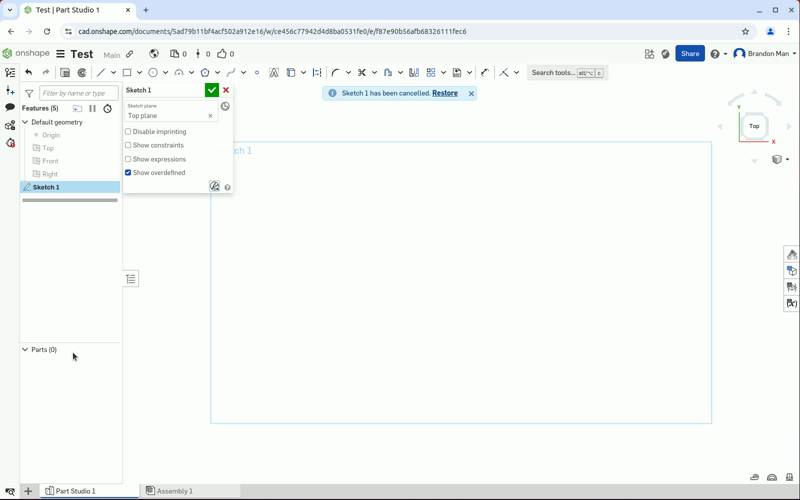
key(y)
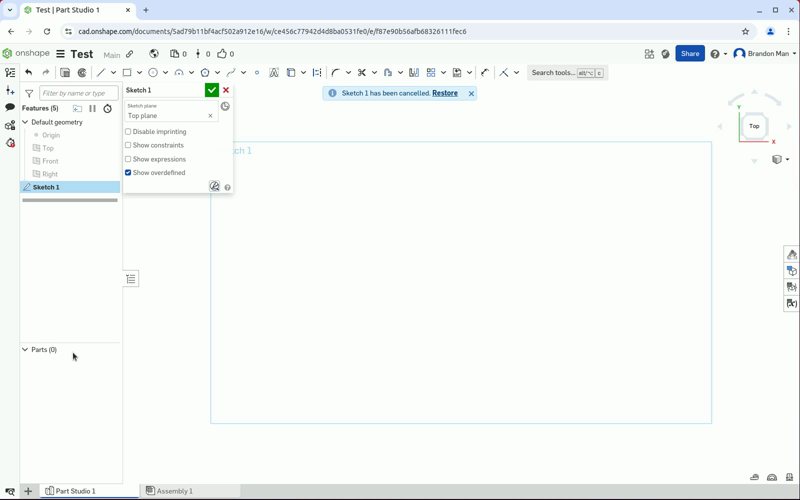
key(l)
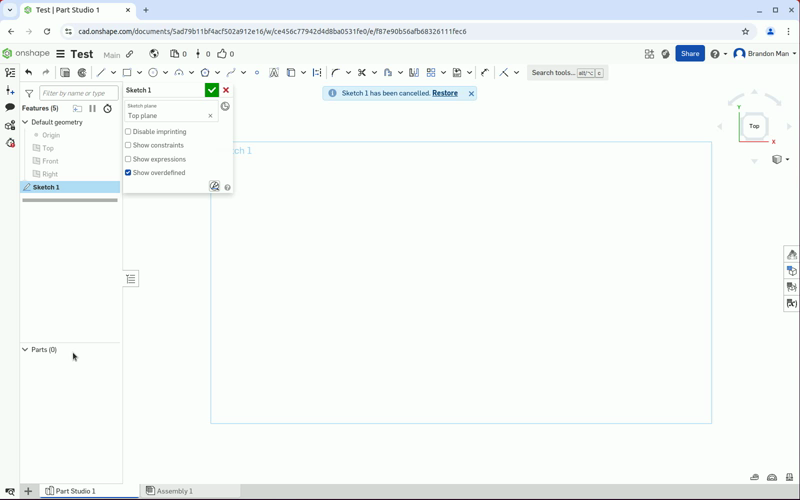
key_down(shift)
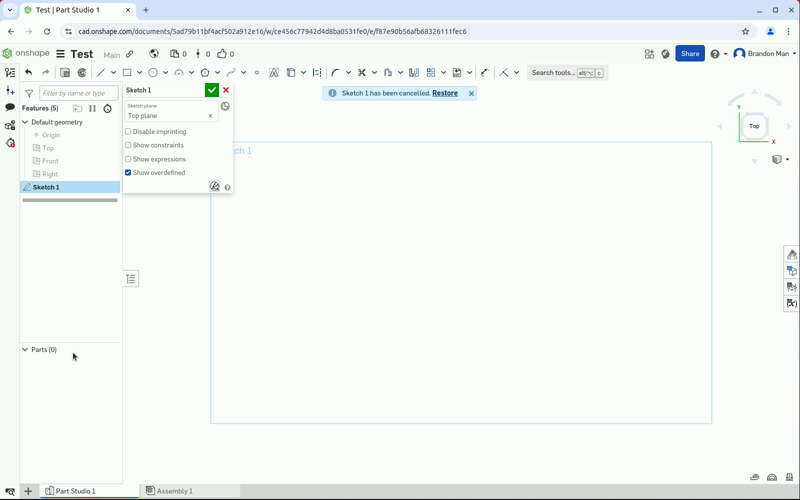
mouse_move(351, 335)
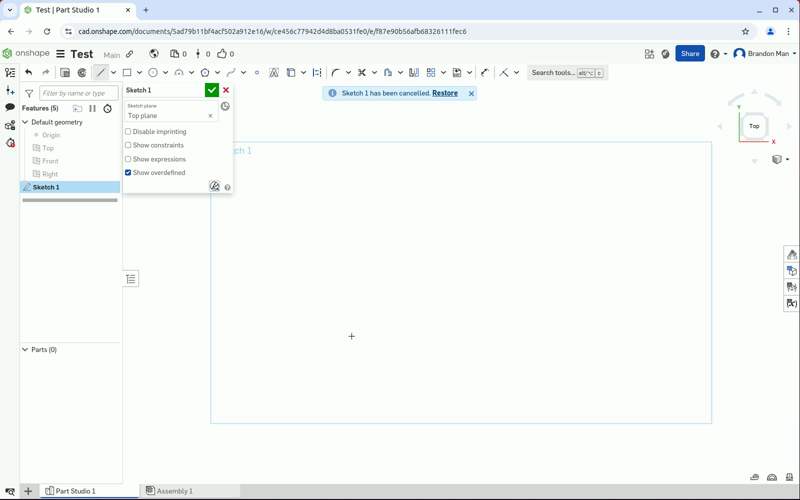
click(351, 335)
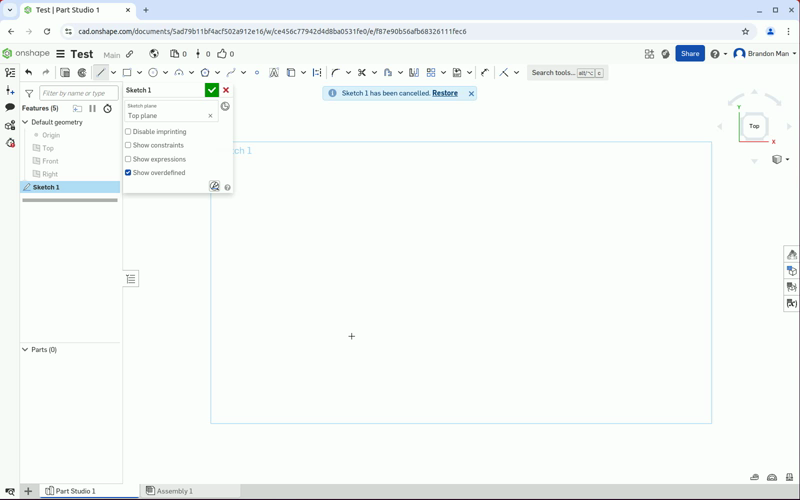
key_up(shift)
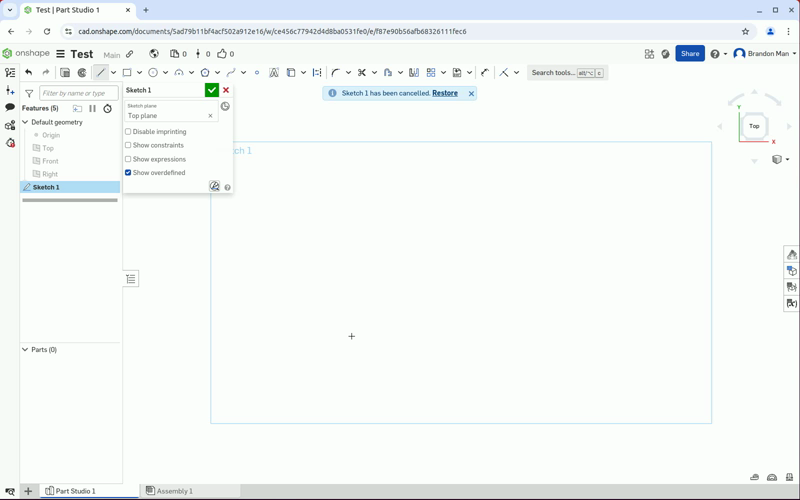
key_down(shift)
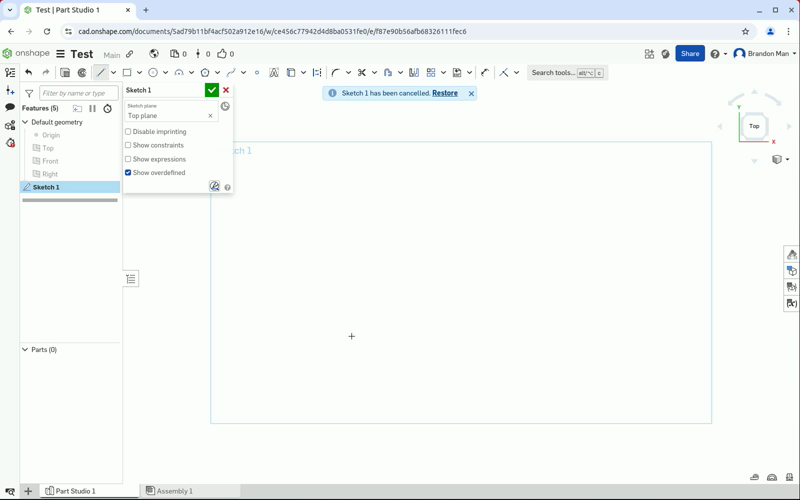
mouse_move(569, 335)
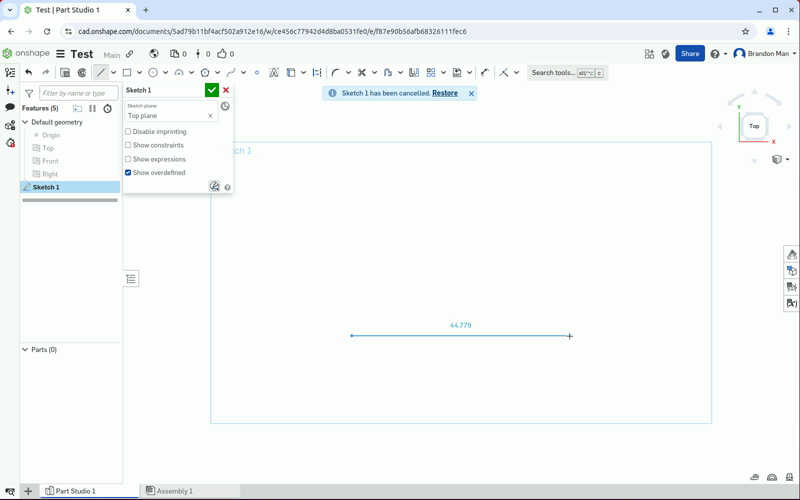
click(569, 335)
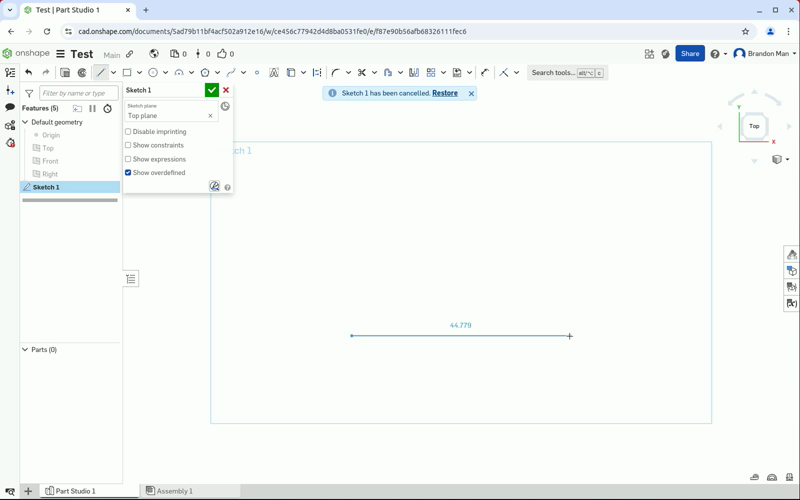
key_up(shift)
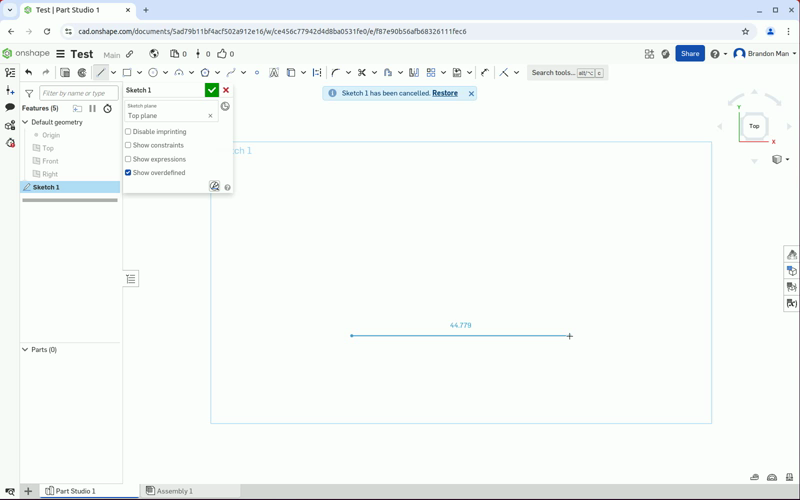
key_down(shift)
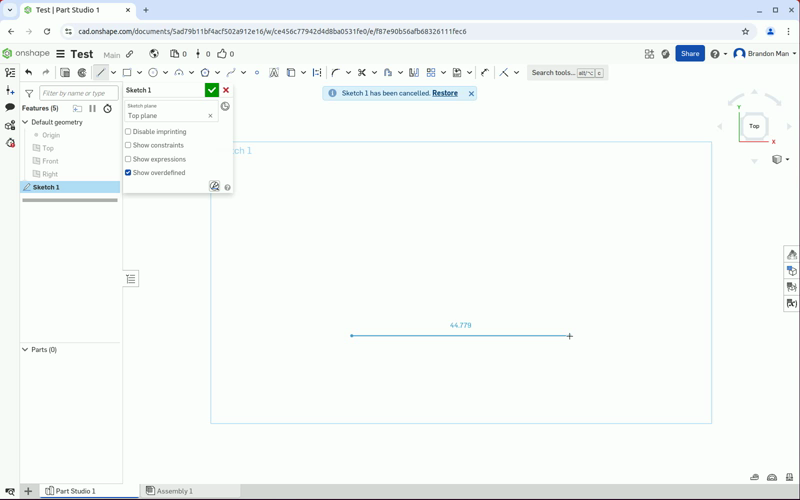
mouse_move(569, 230)
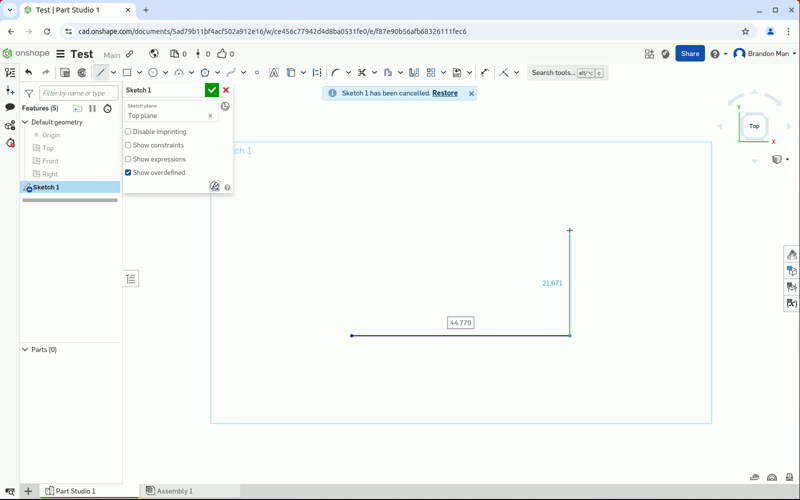
click(569, 230)
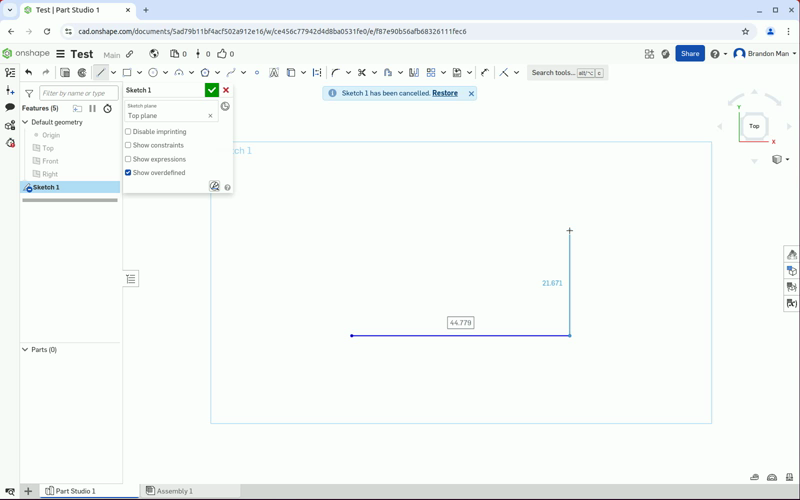
key_up(shift)
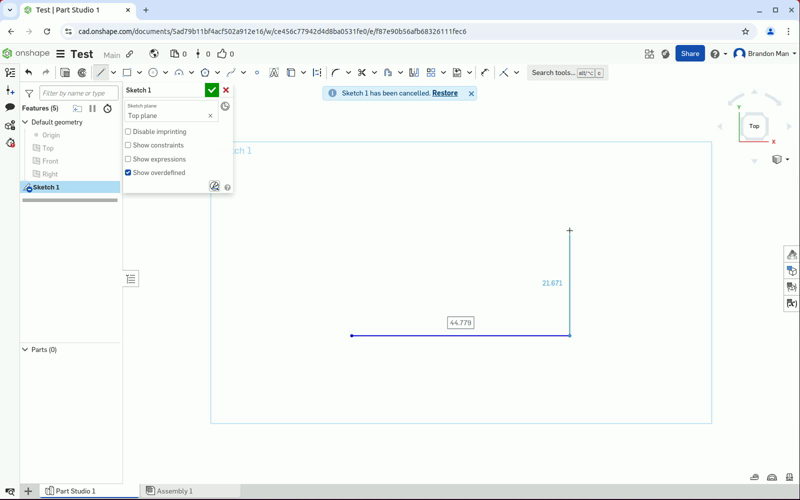
key_down(shift)
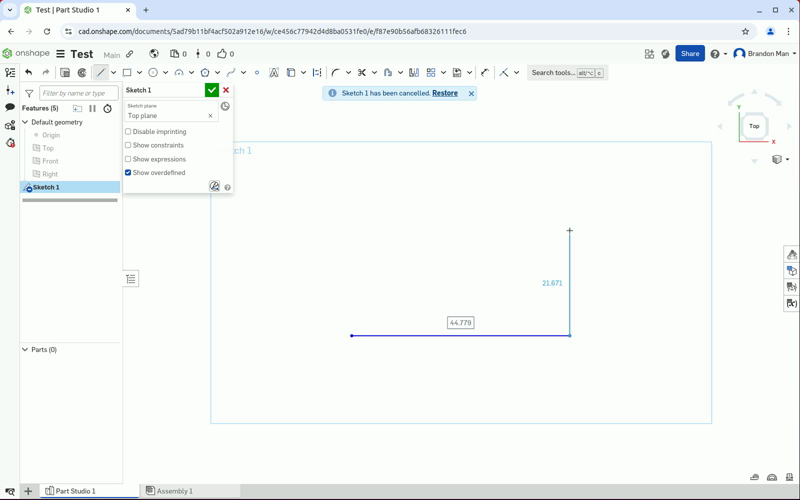
mouse_move(351, 230)
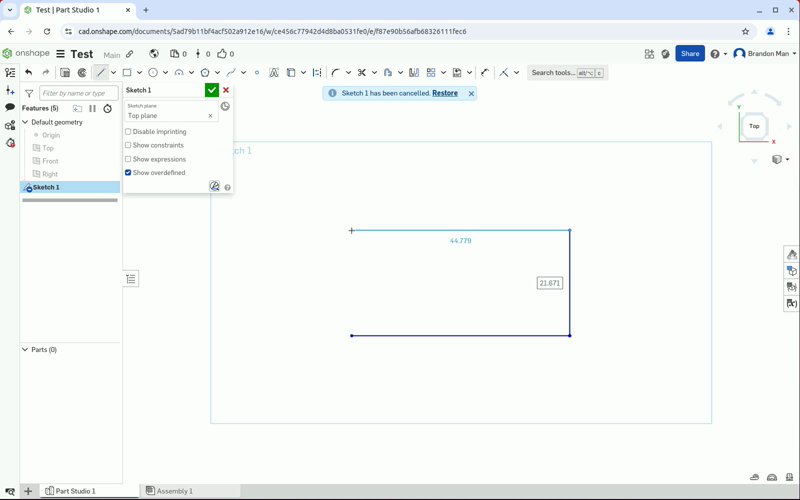
click(351, 230)
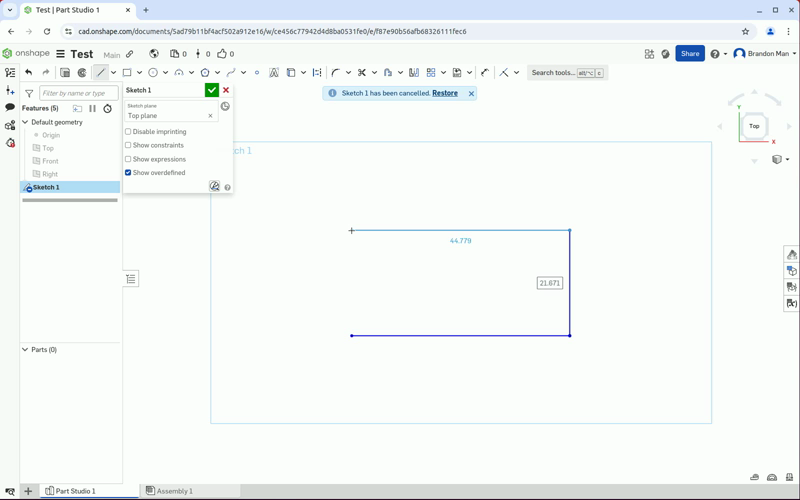
key_up(shift)
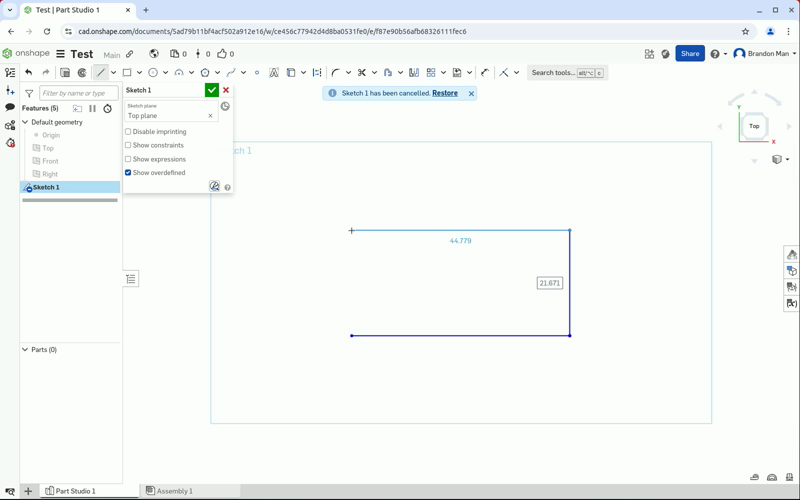
key_down(shift)
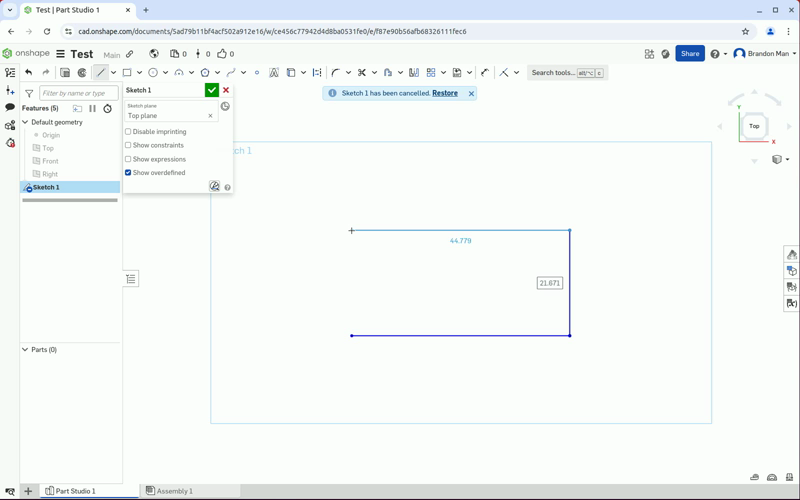
mouse_move(351, 335)
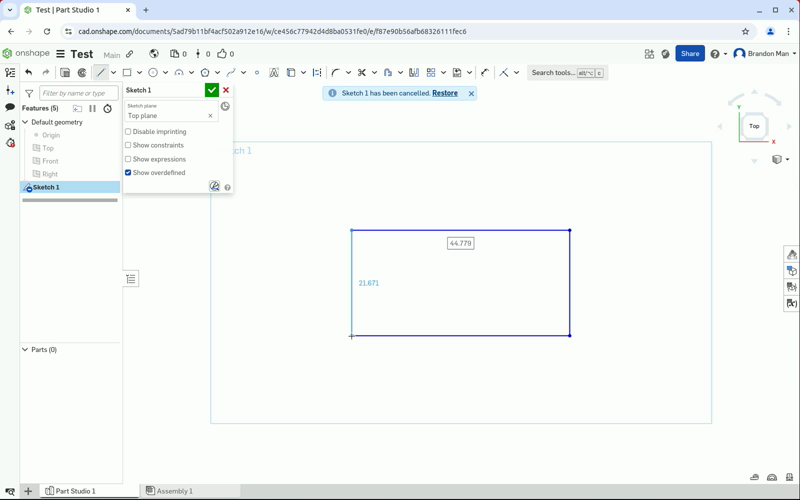
key_up(shift)
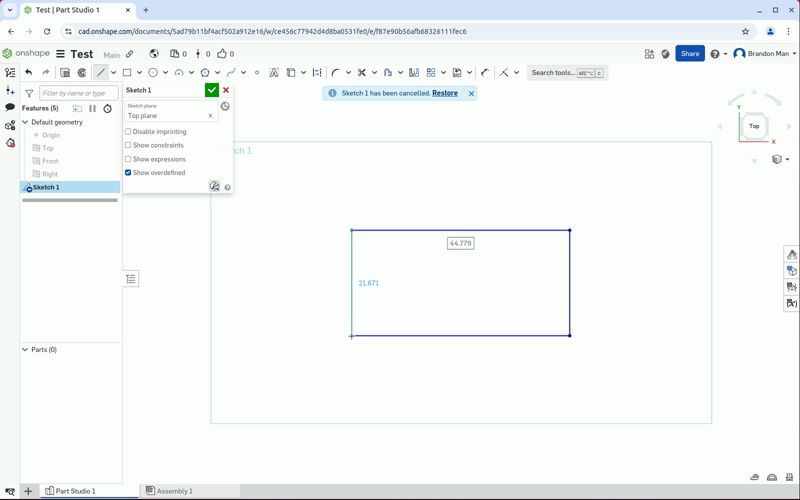
click(351, 335)
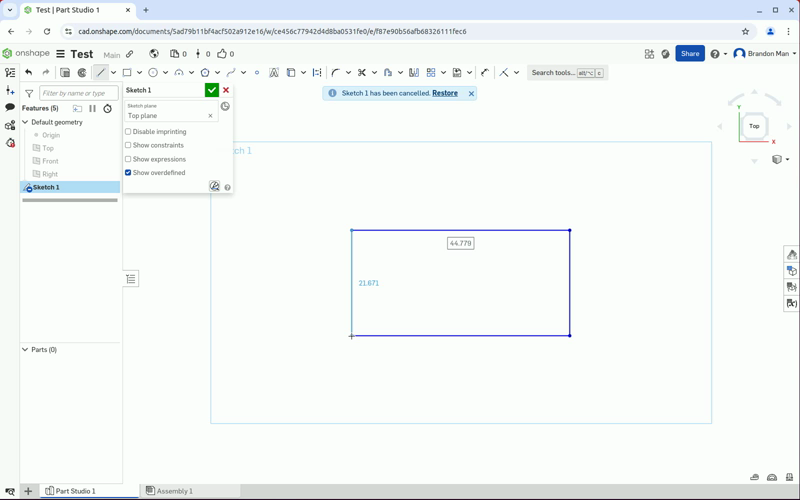
key(esc)
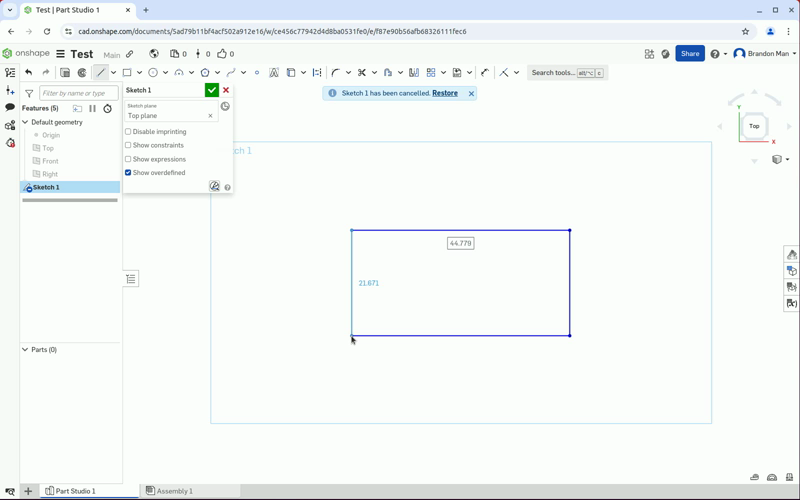
mouse_move(439, 310)
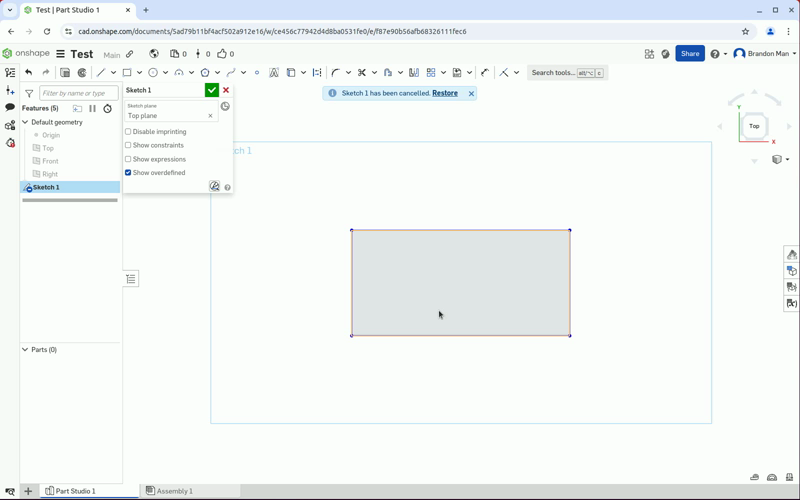
click(439, 310)
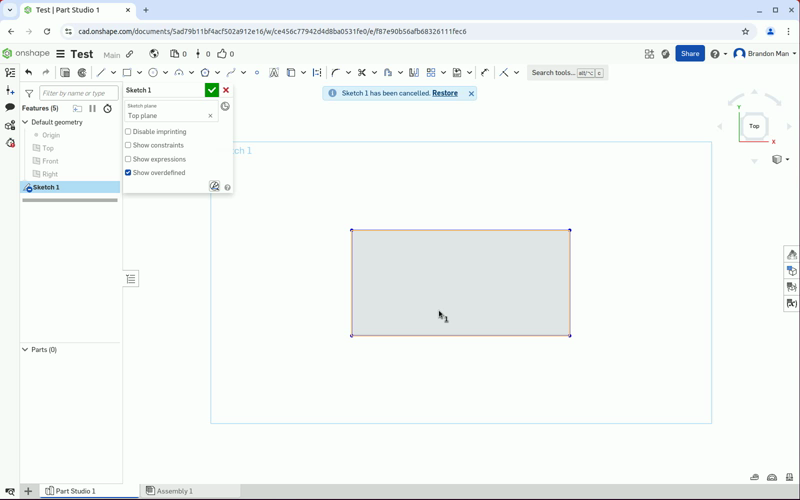
mouse_move(73, 352)
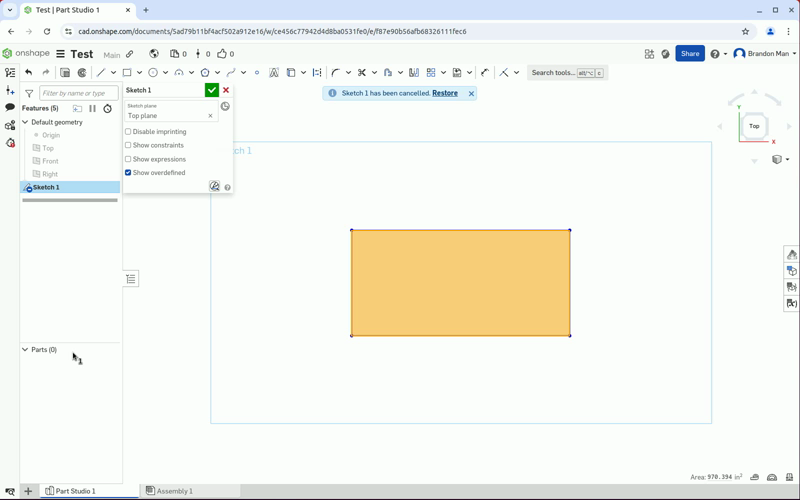
key(shift+y)
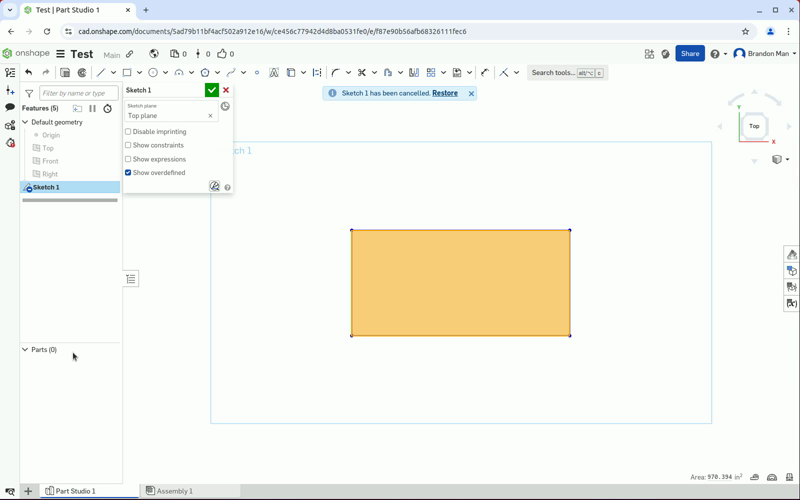
key(shift+e)
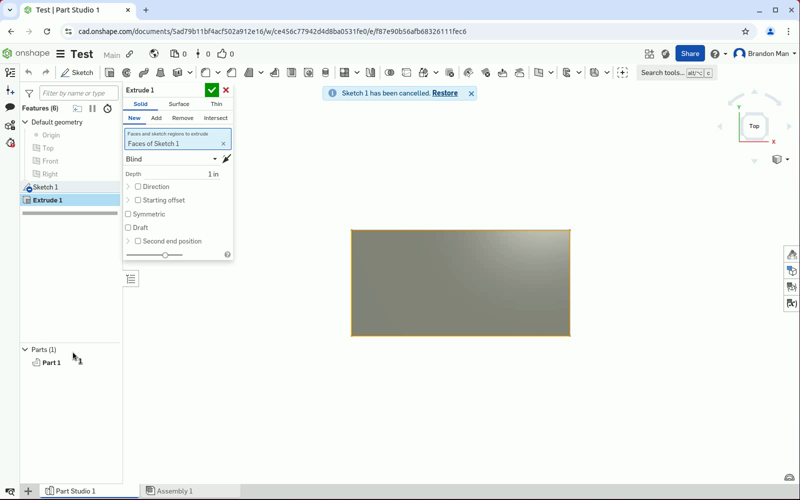
mouse_move(143, 106)
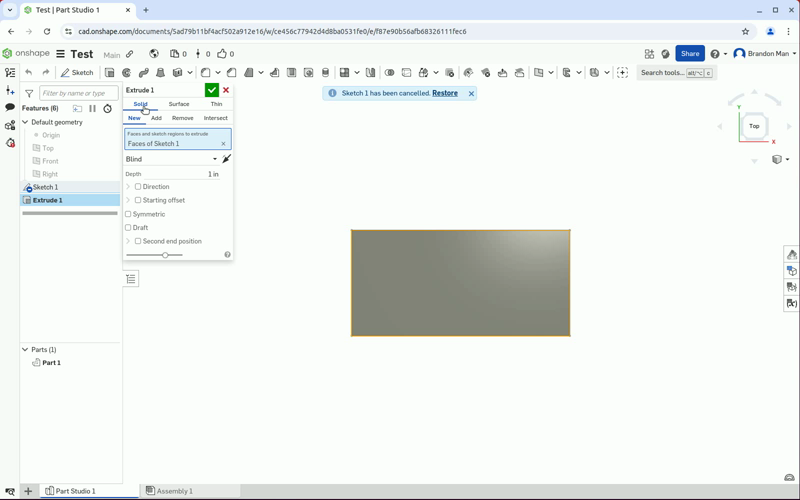
click(143, 106)
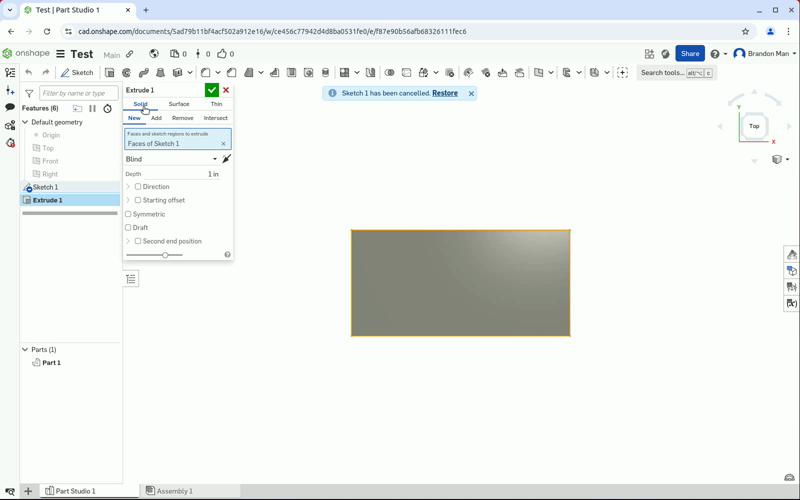
mouse_move(137, 120)
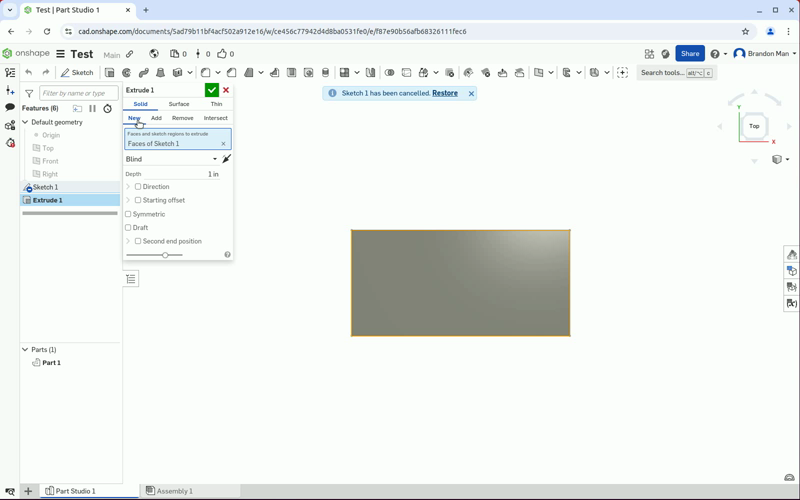
click(137, 120)
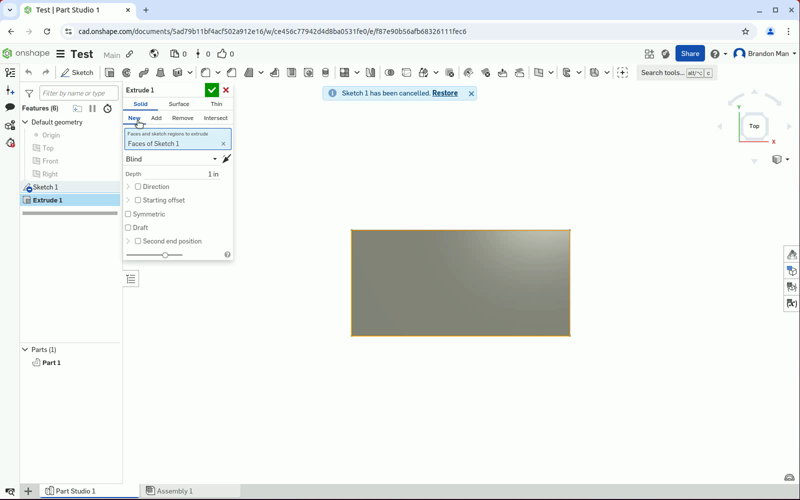
key(tab, 4)
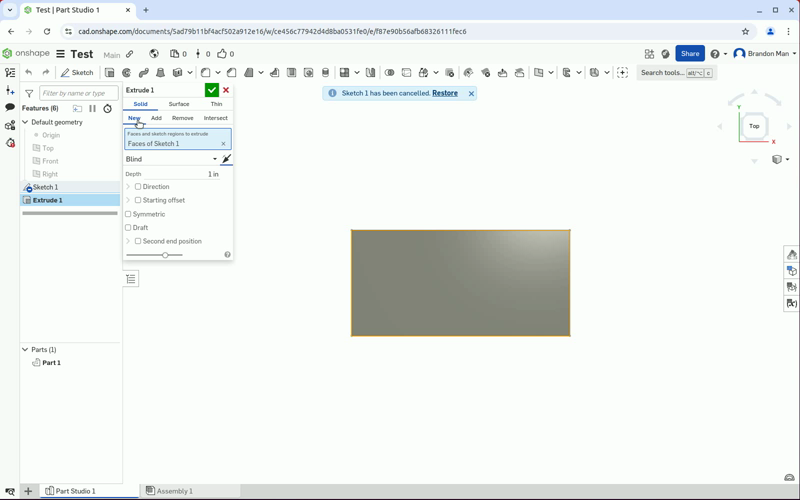
text(4.574)
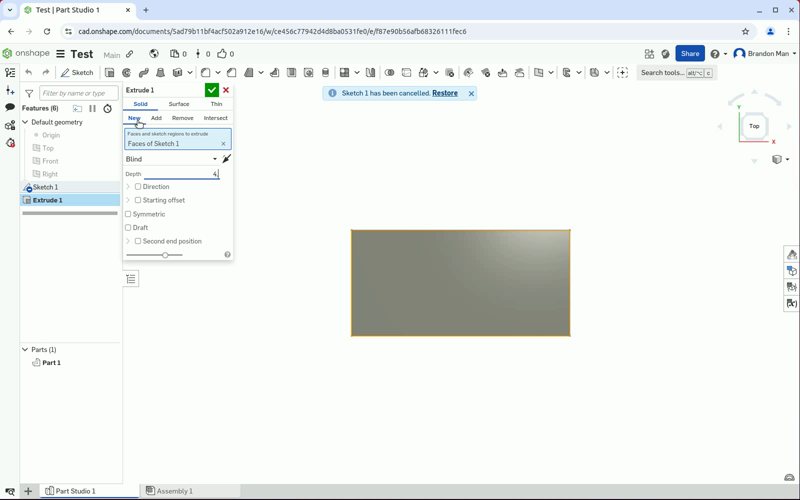
key(enter)
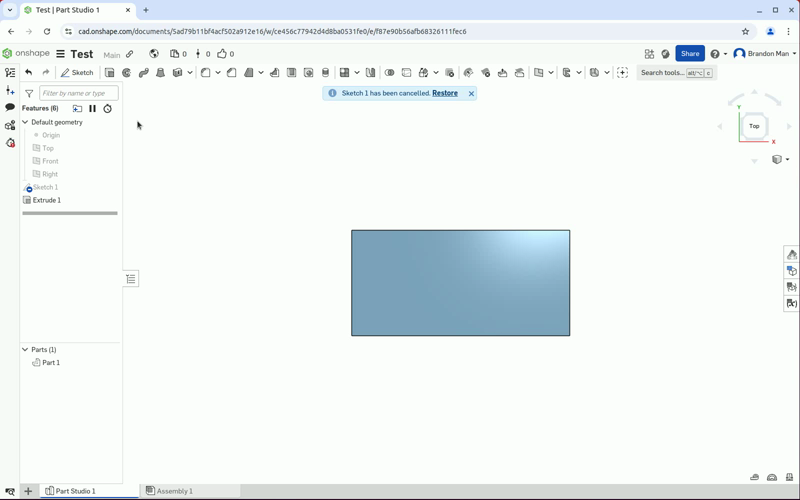
key(shift+h)
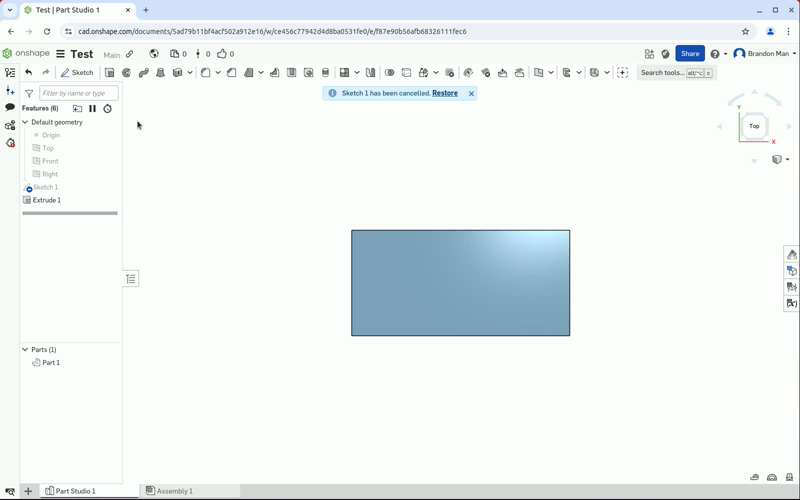
key(shift+h)
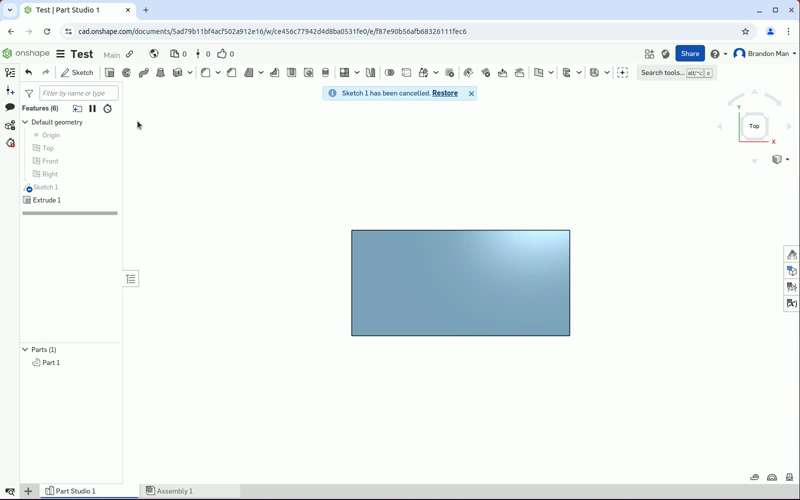
mouse_move(73, 189)
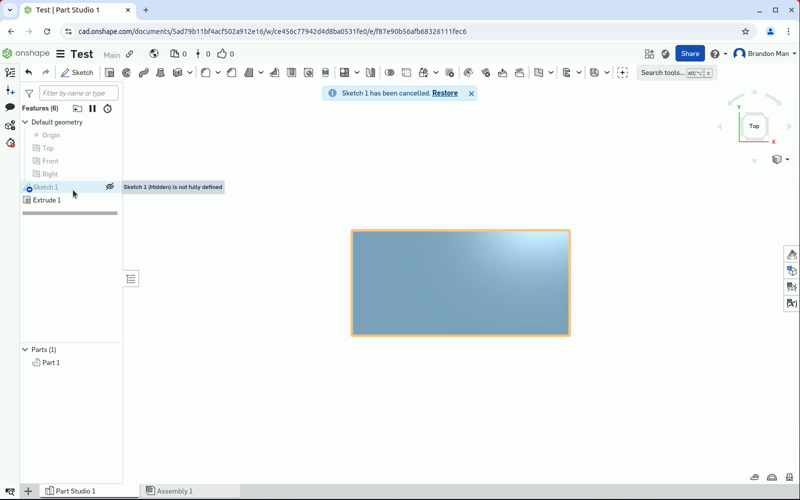
click(73, 189)
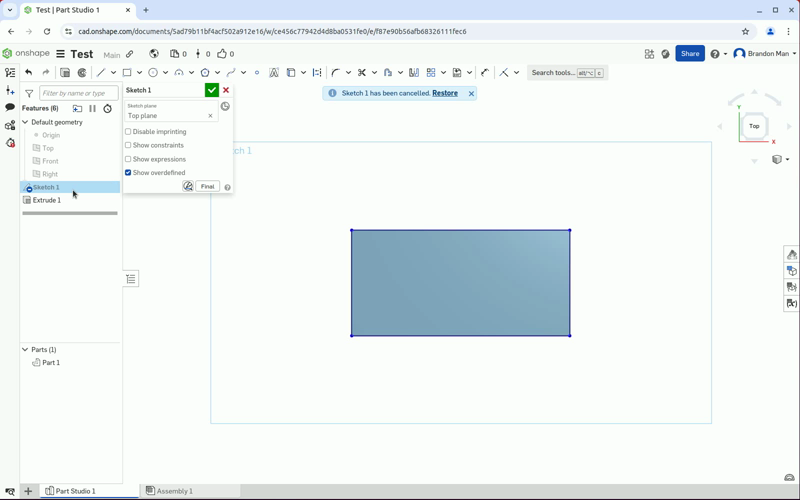
mouse_move(229, 92)
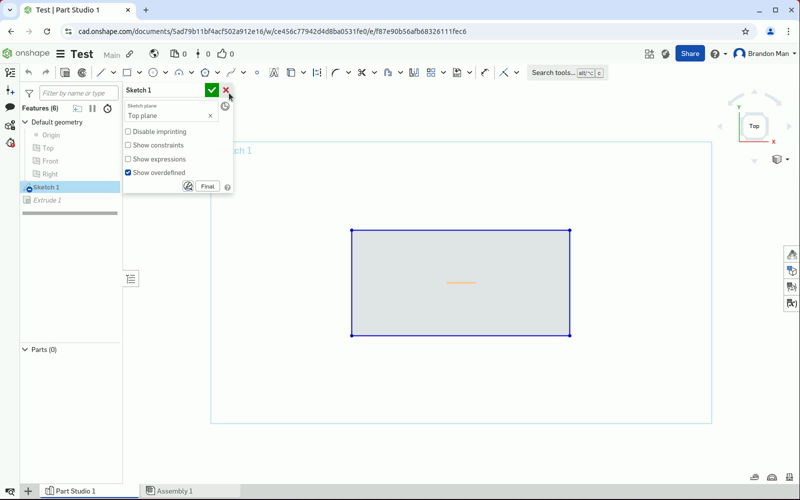
click(229, 92)
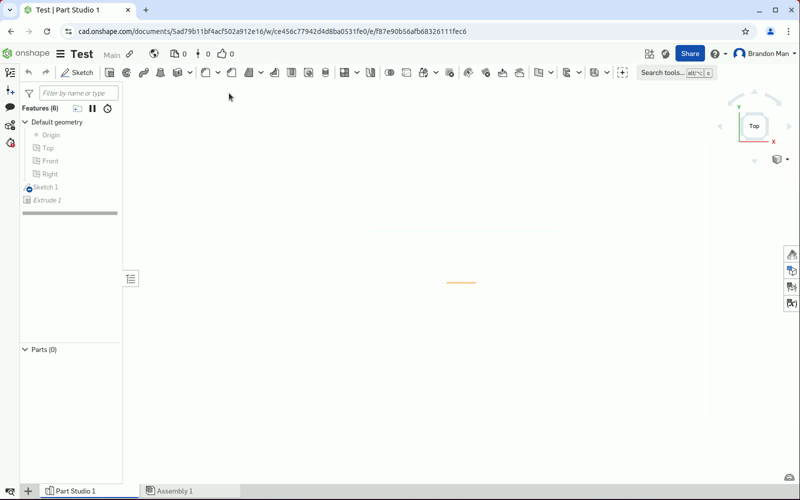
mouse_move(73, 352)
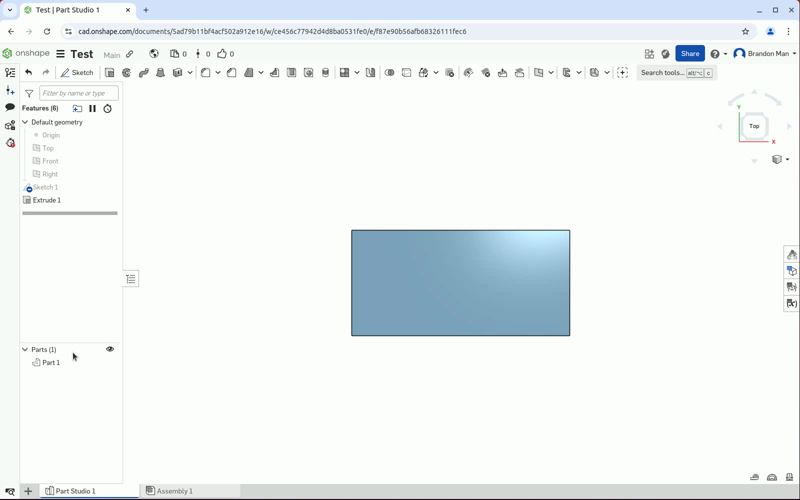
key(y)
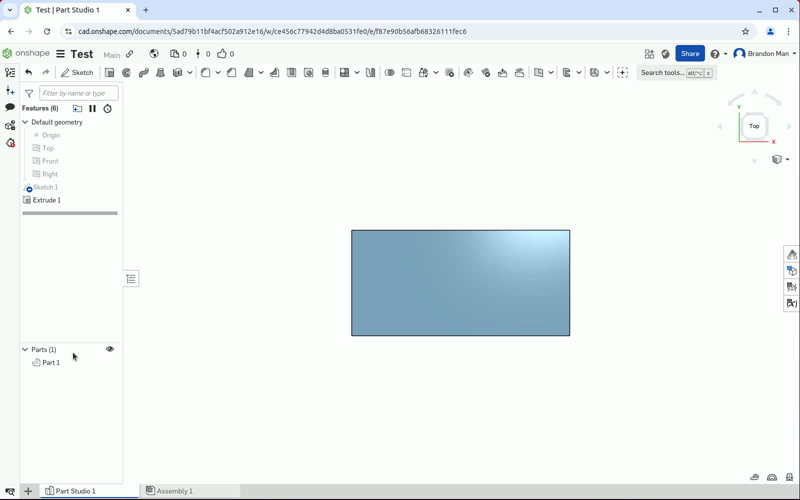
key(shift+p)
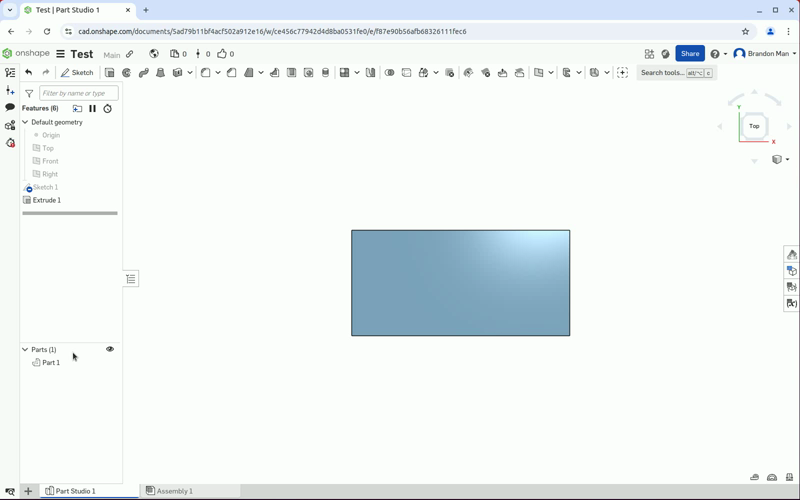
key(space)
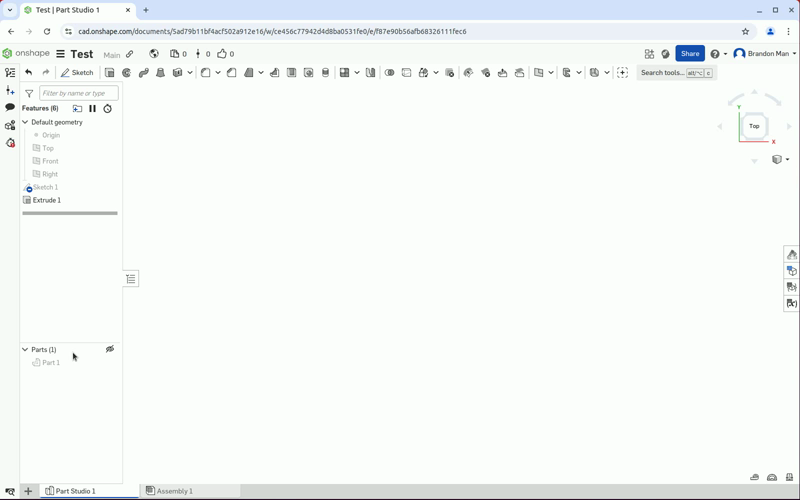
key_down(shift)
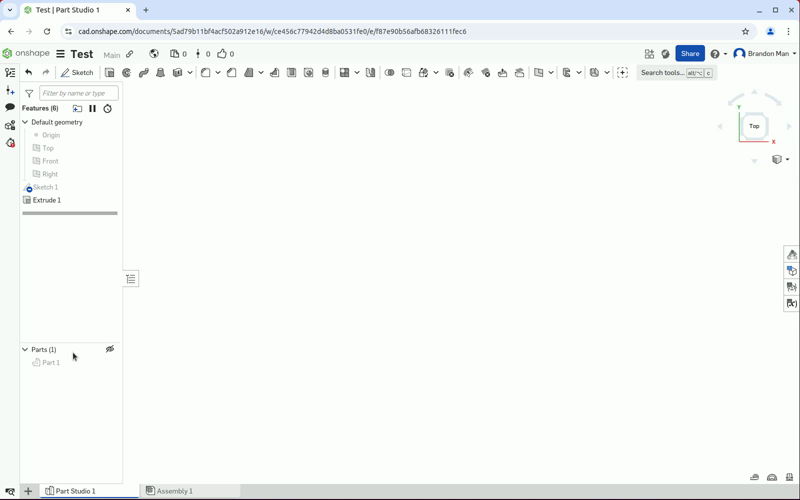
key(up)
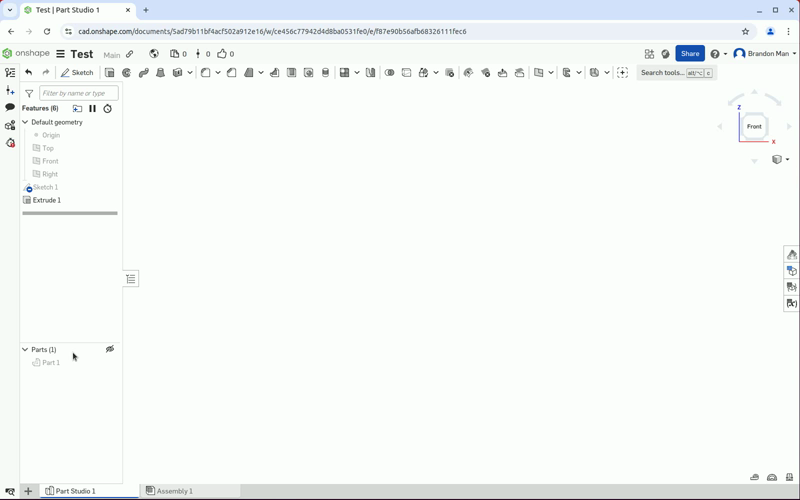
key_up(shift)
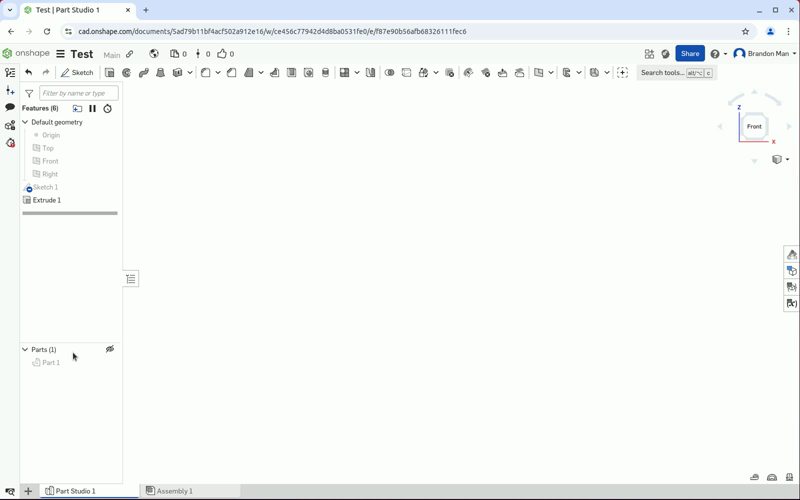
key(space)
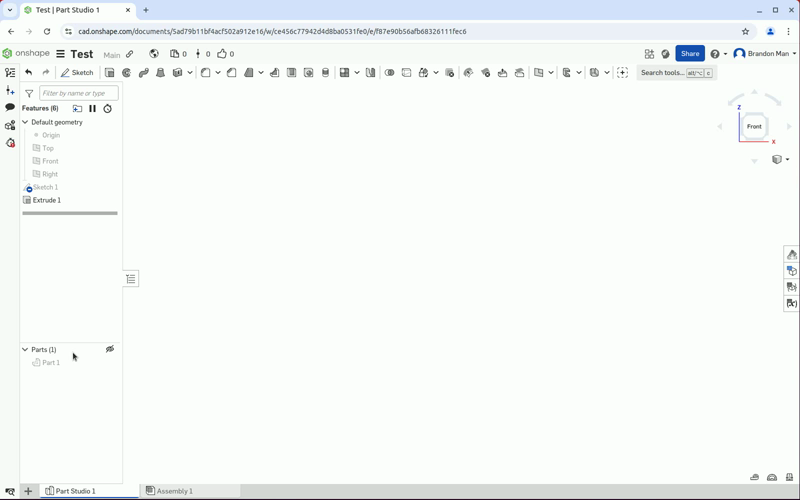
key_down(shift)
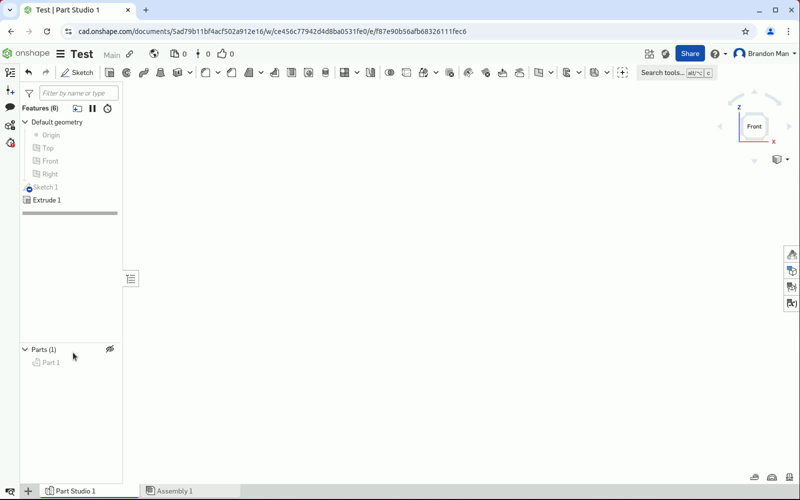
key(left)
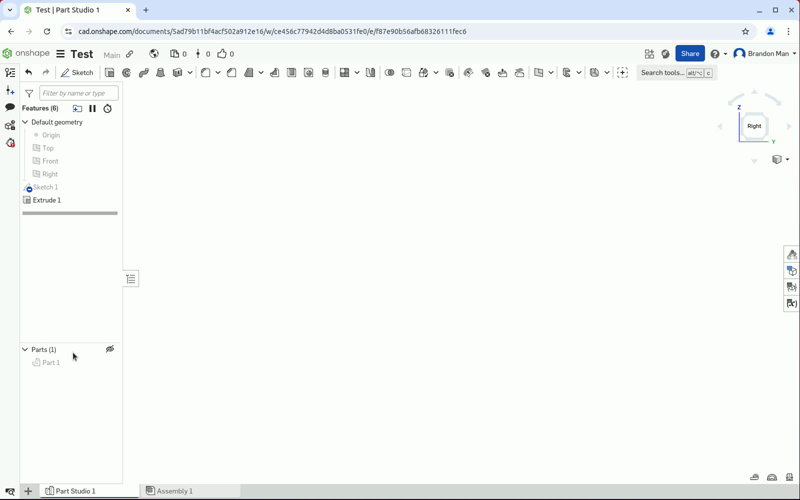
key_up(shift)
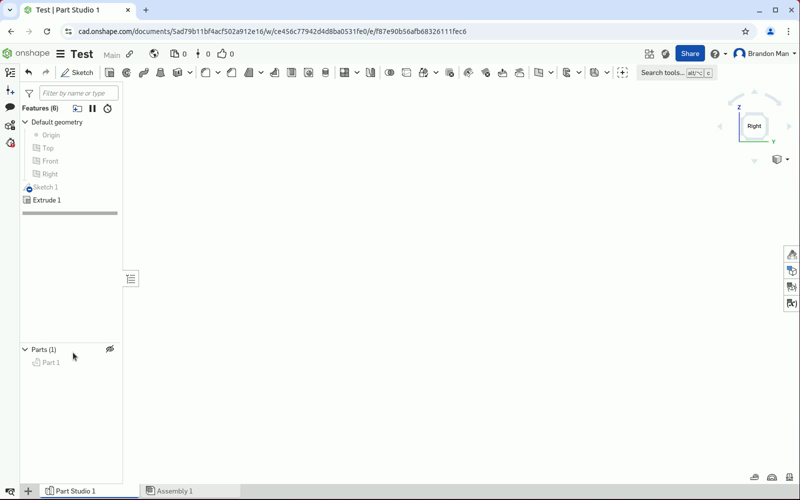
mouse_move(73, 352)
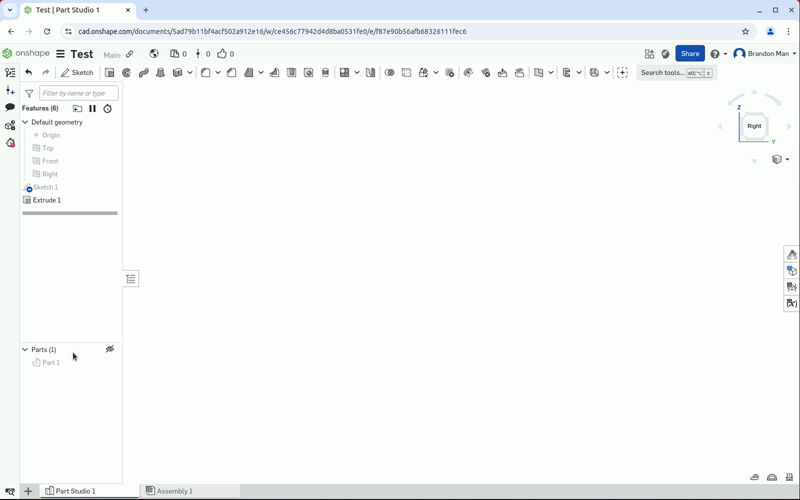
key(shift+y)
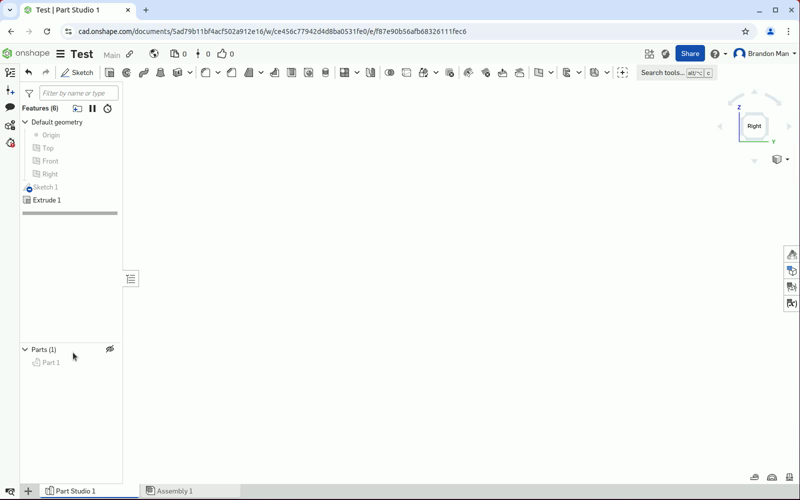
mouse_move(541, 75)
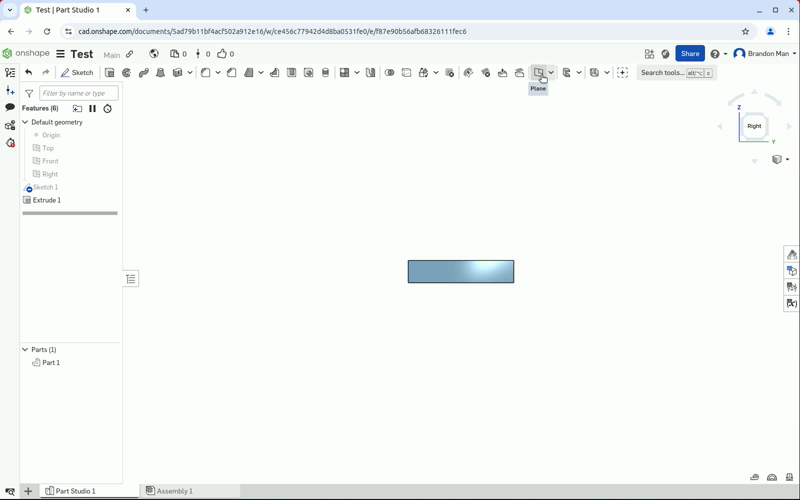
click(541, 75)
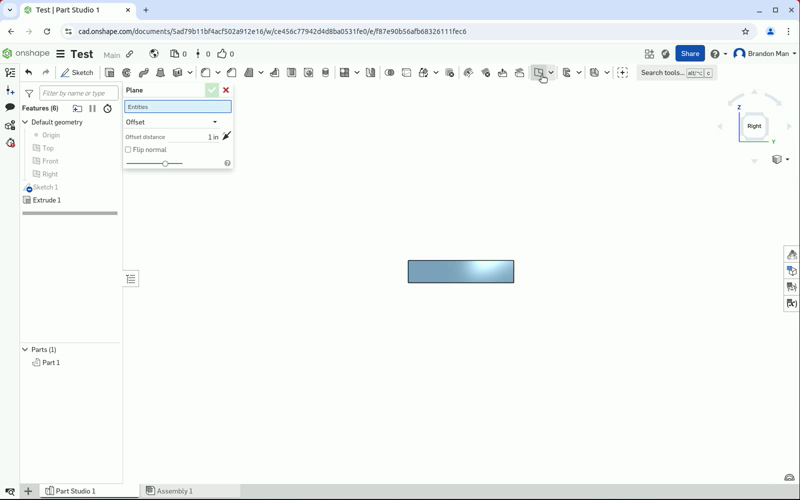
mouse_move(73, 176)
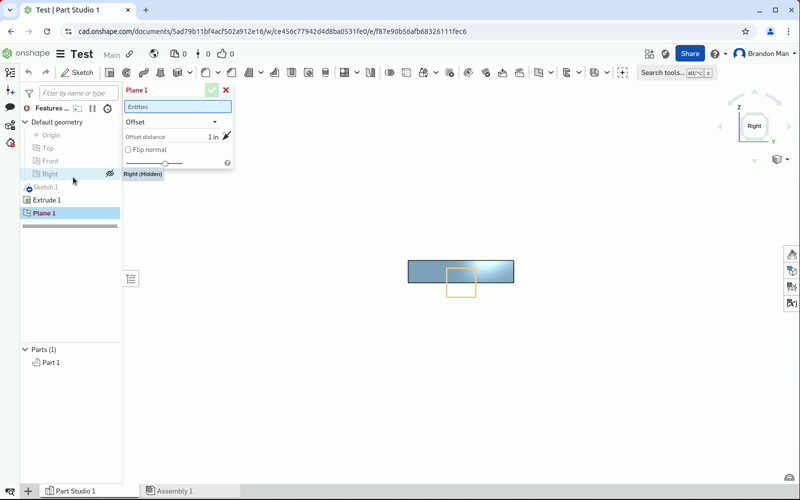
click(73, 176)
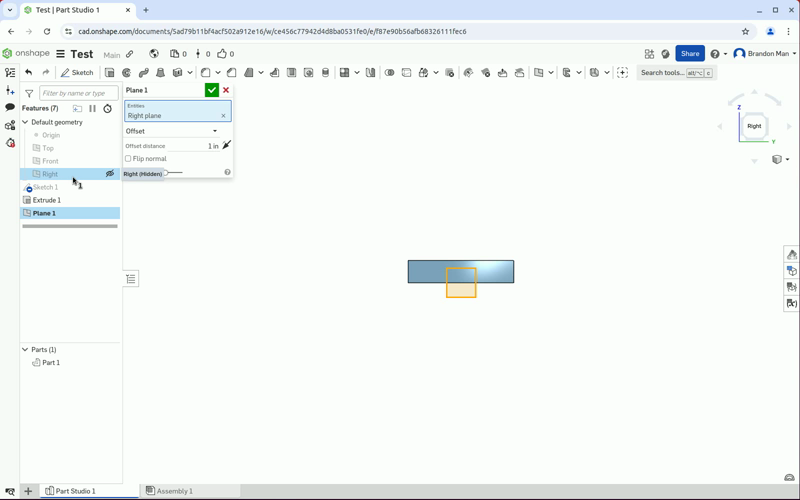
key(tab, 2)
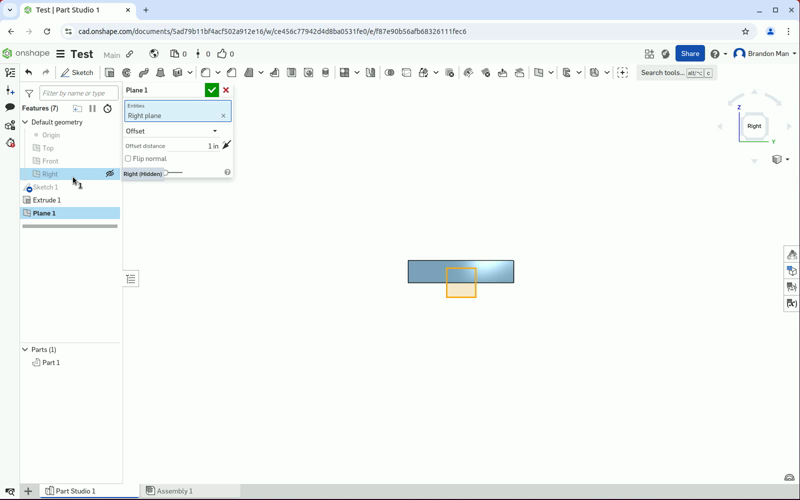
text(22.4)
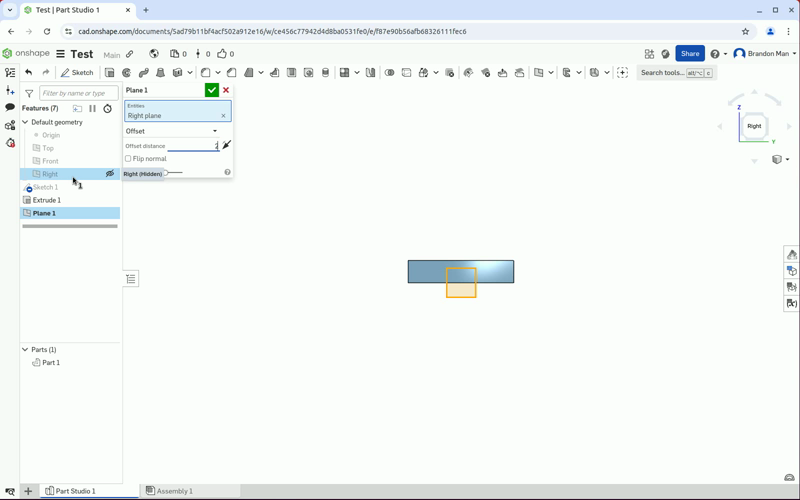
key(enter, 2)
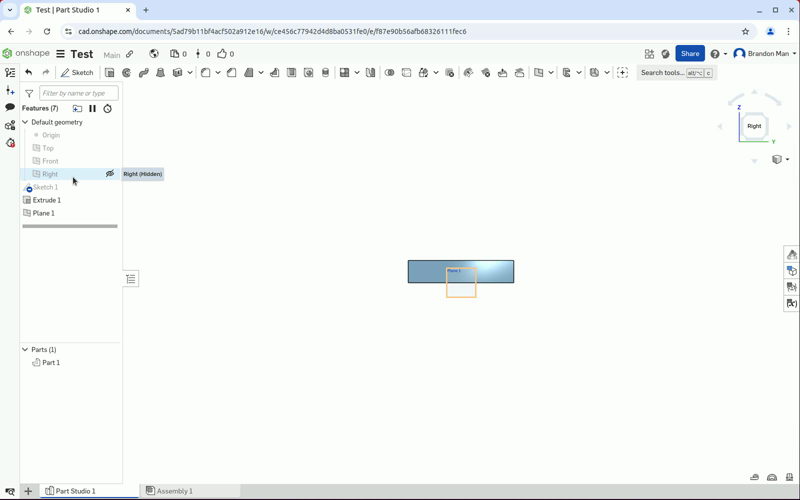
key(shift+s)
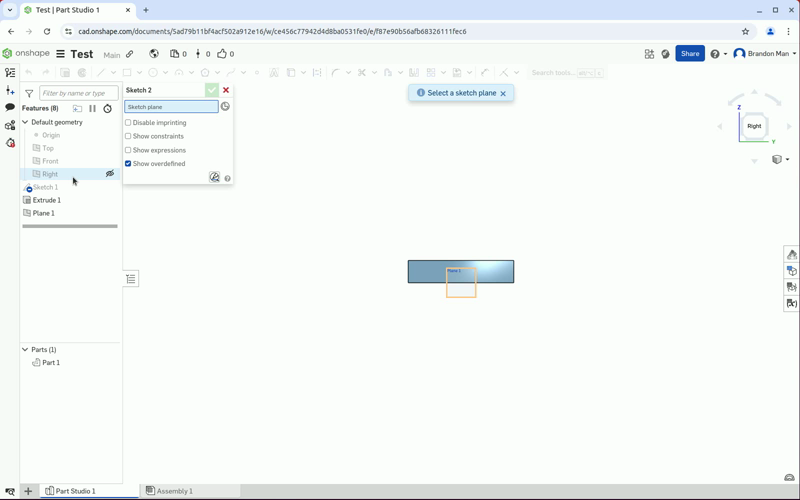
mouse_move(73, 215)
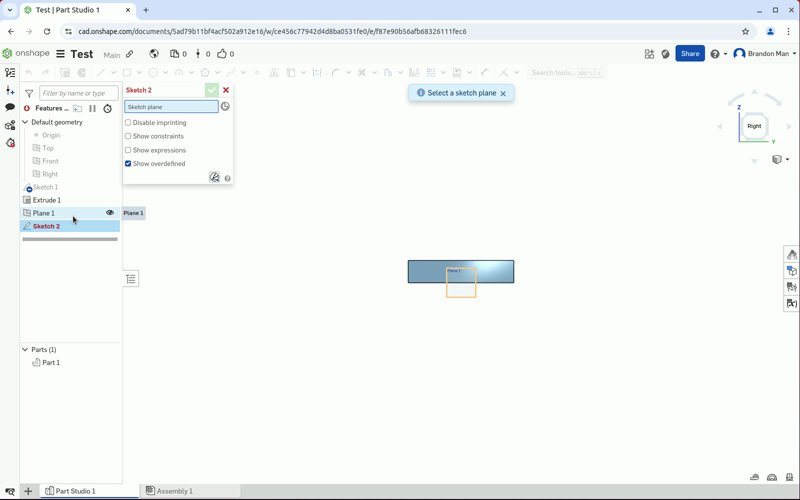
click(73, 215)
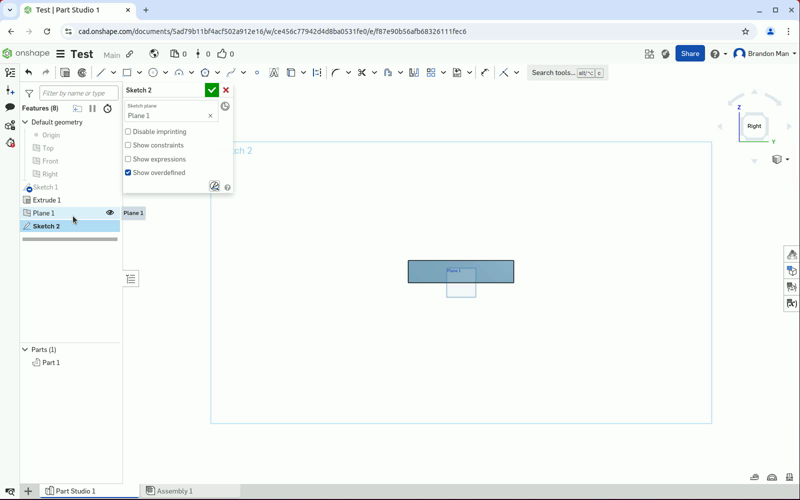
mouse_move(73, 352)
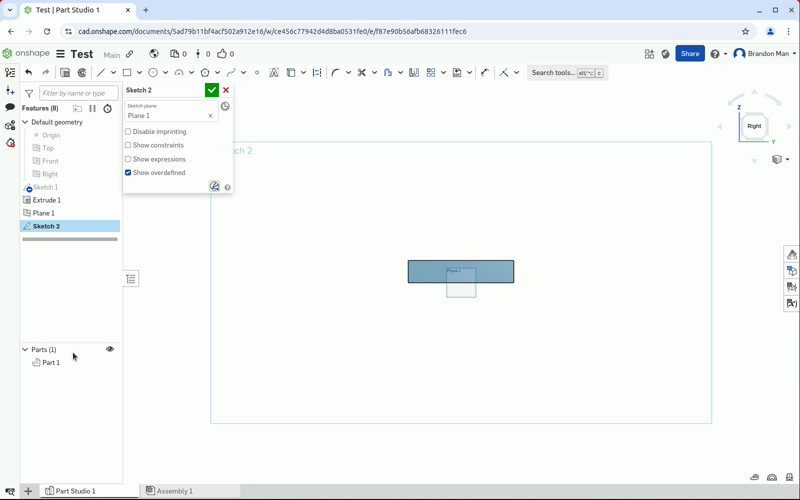
key(y)
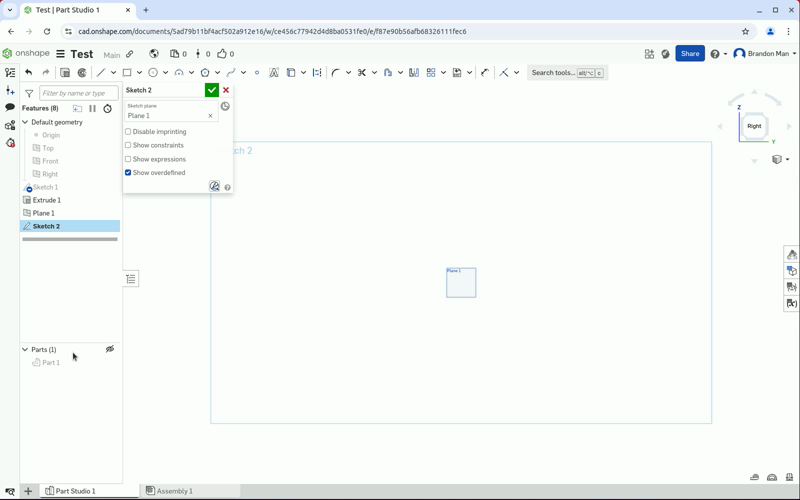
key(l)
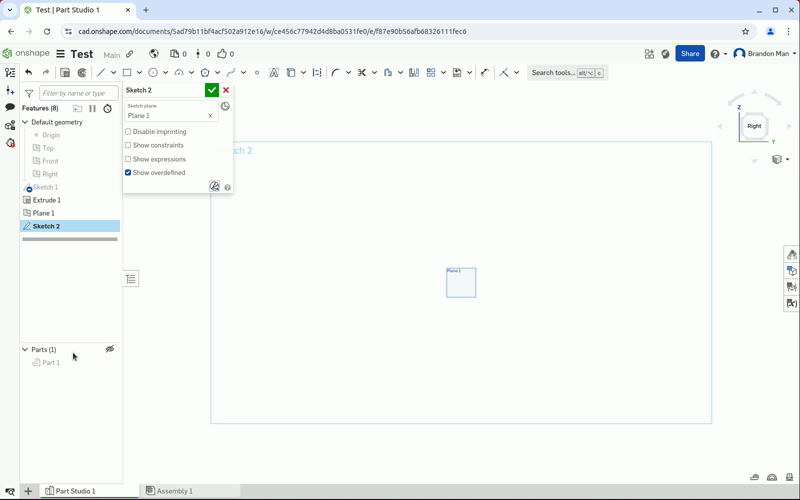
key_down(shift)
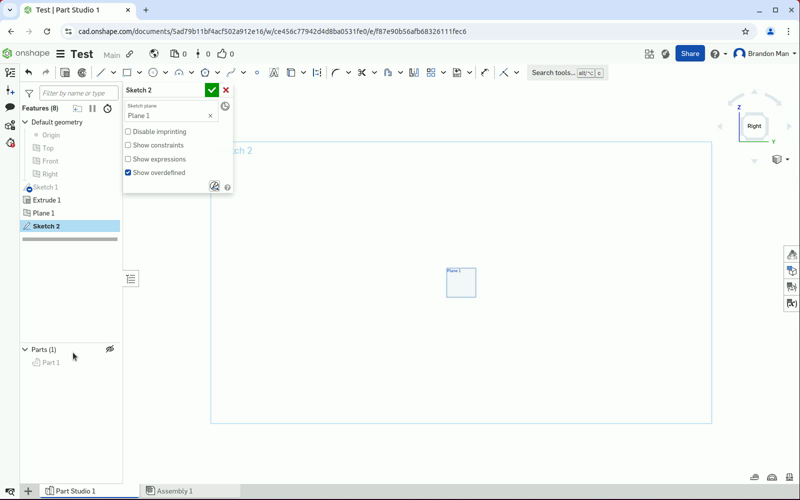
mouse_move(407, 282)
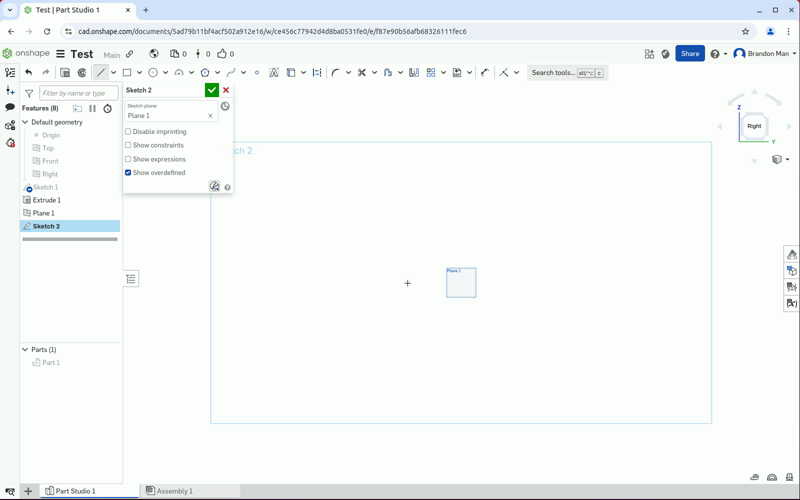
click(407, 282)
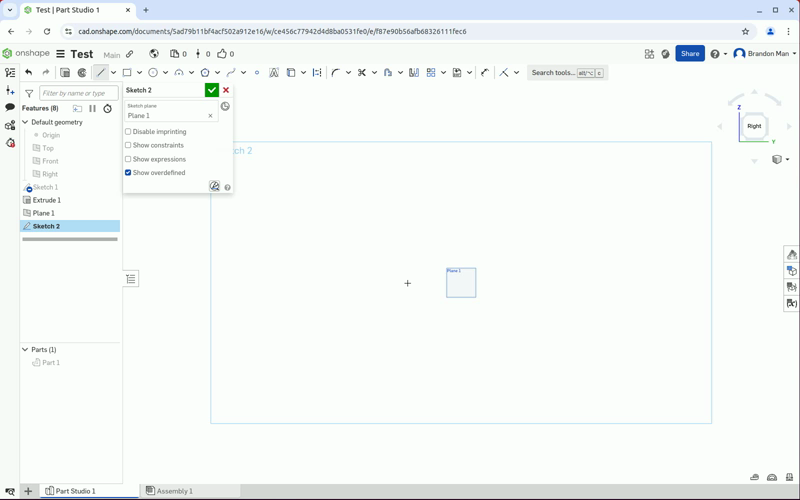
key_up(shift)
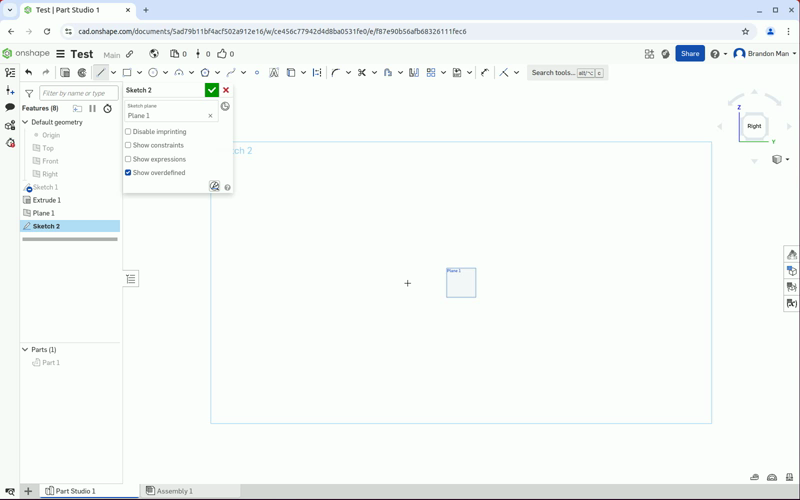
key_down(shift)
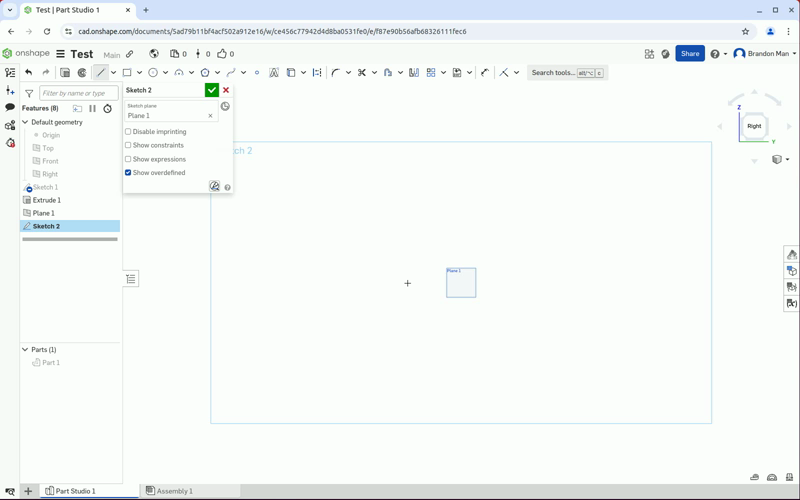
mouse_move(513, 282)
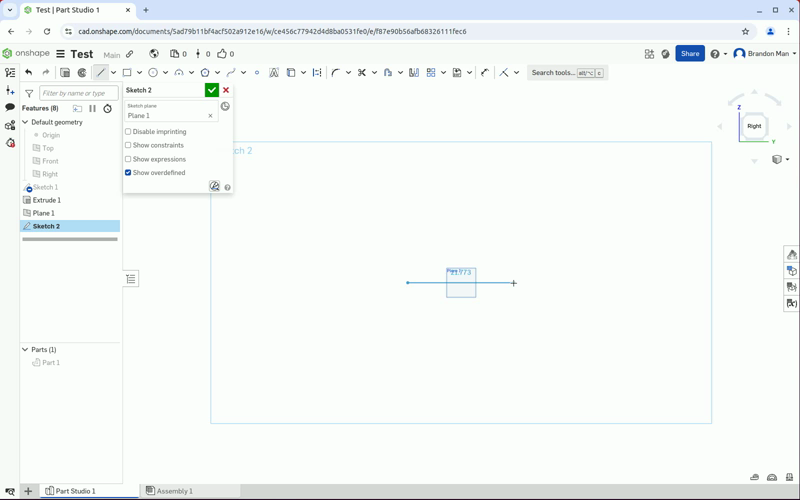
click(513, 282)
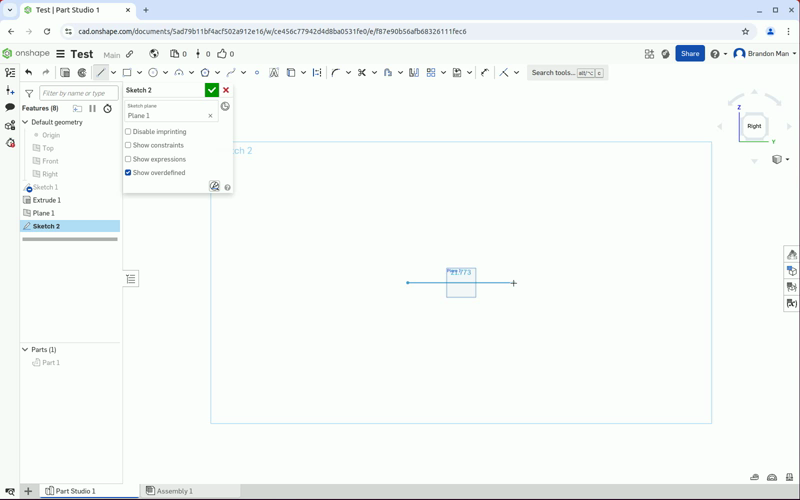
key_up(shift)
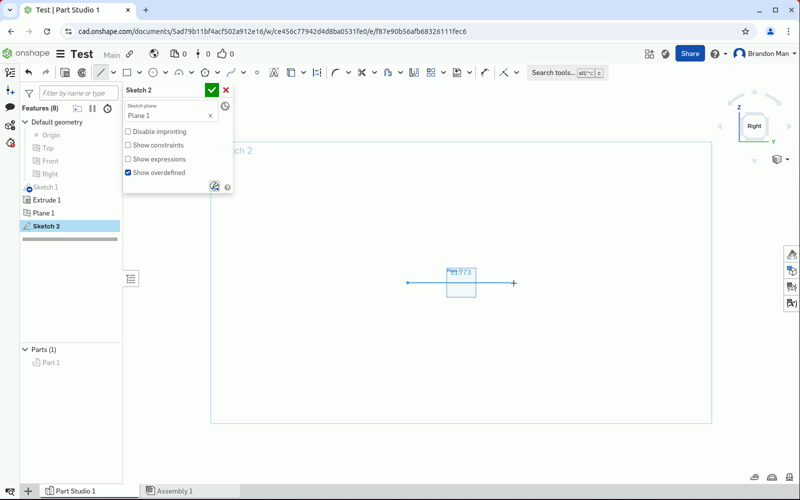
key_down(shift)
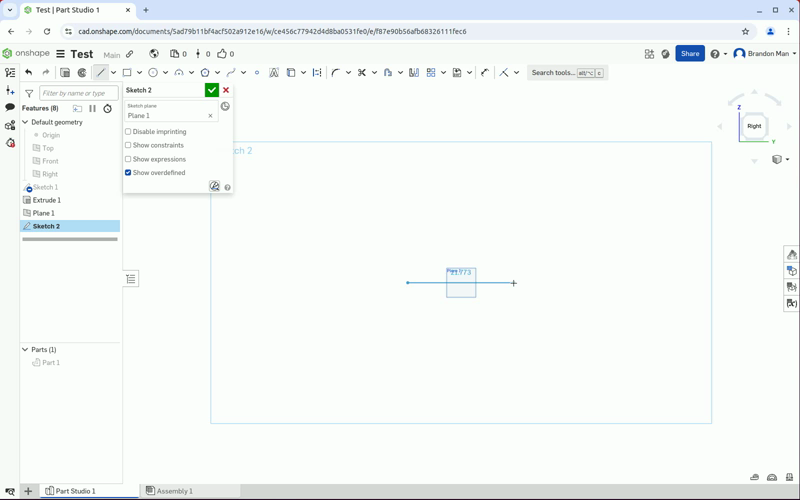
mouse_move(543, 282)
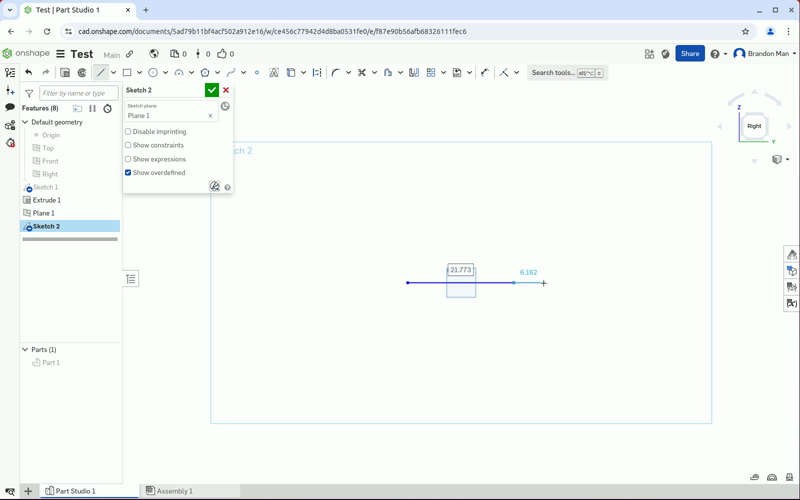
mouse_move(513, 260)
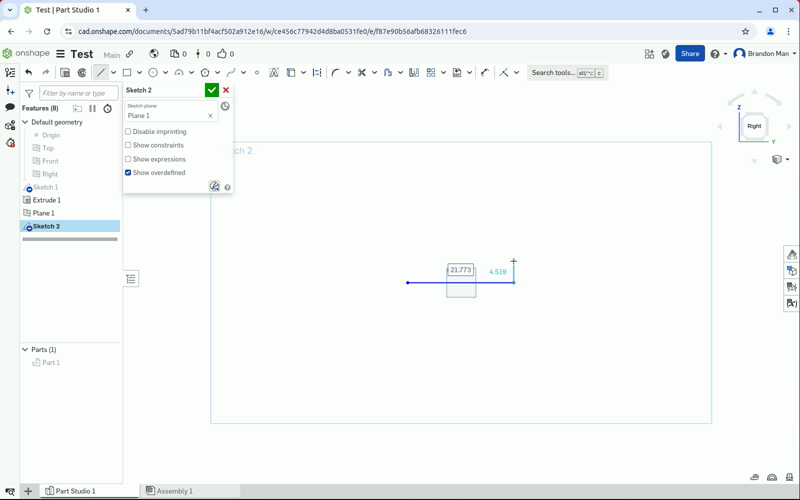
click(513, 260)
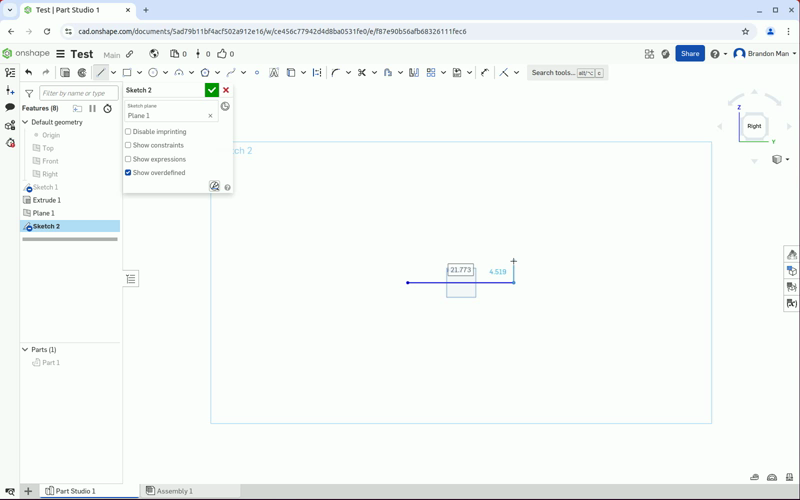
key_up(shift)
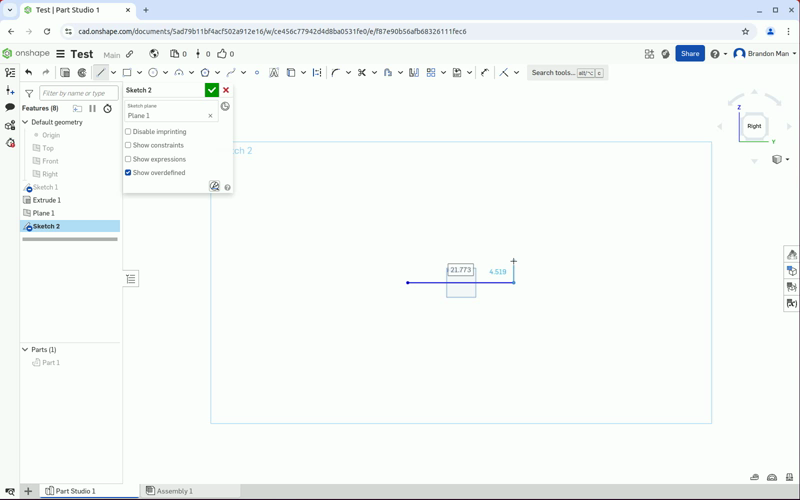
key_down(shift)
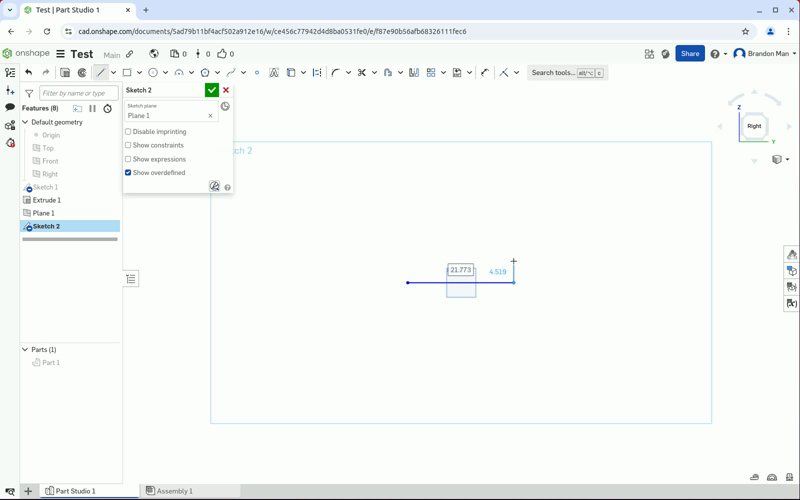
mouse_move(407, 260)
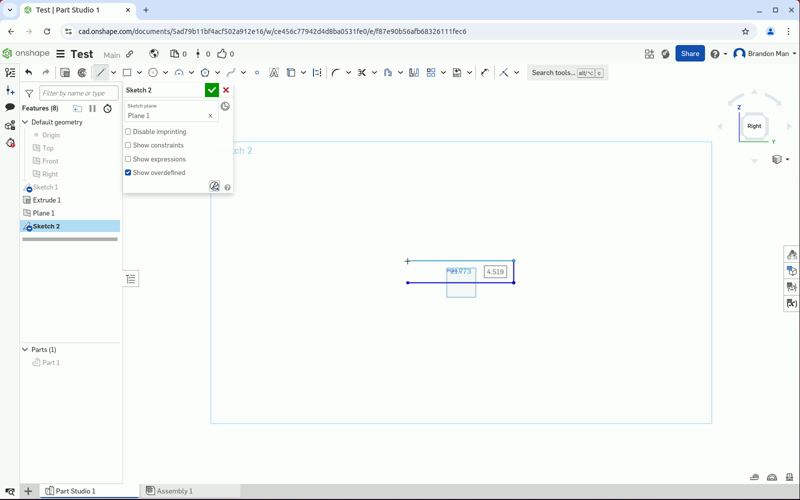
click(407, 260)
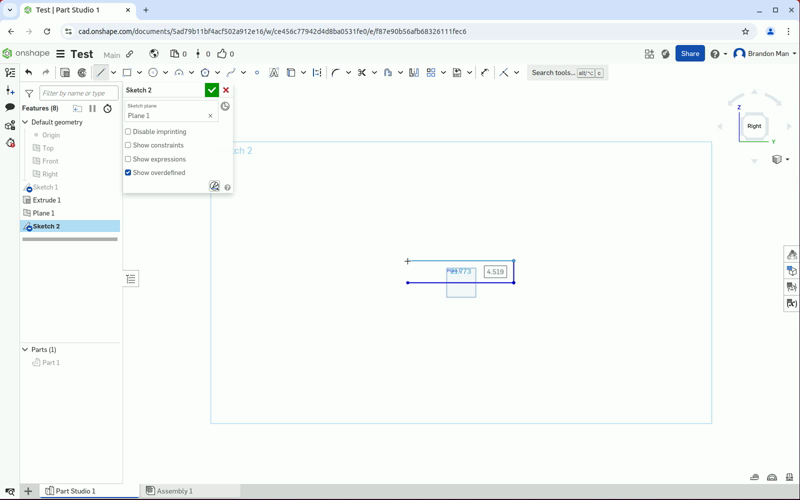
key_up(shift)
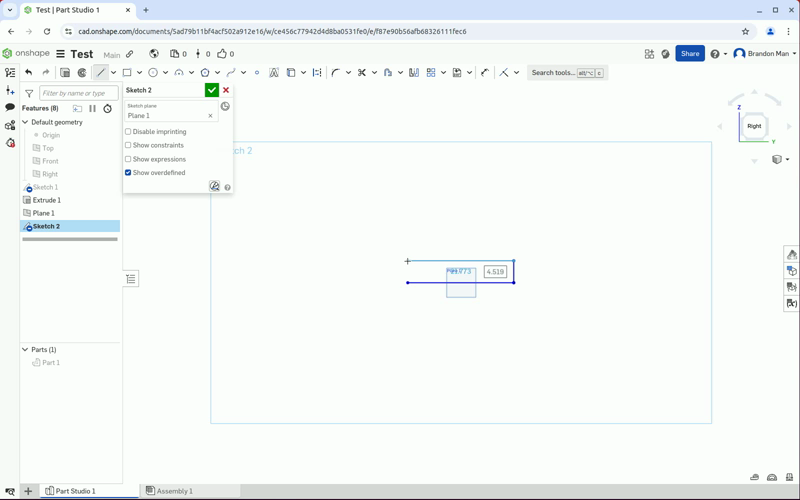
mouse_move(437, 260)
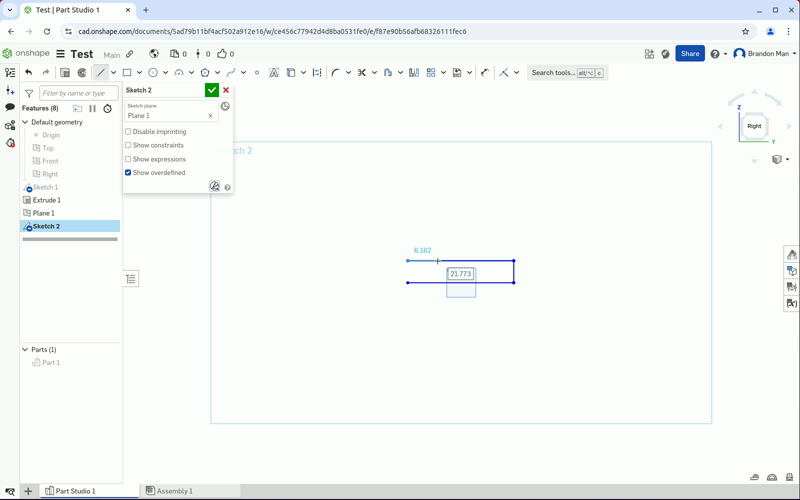
key_down(shift)
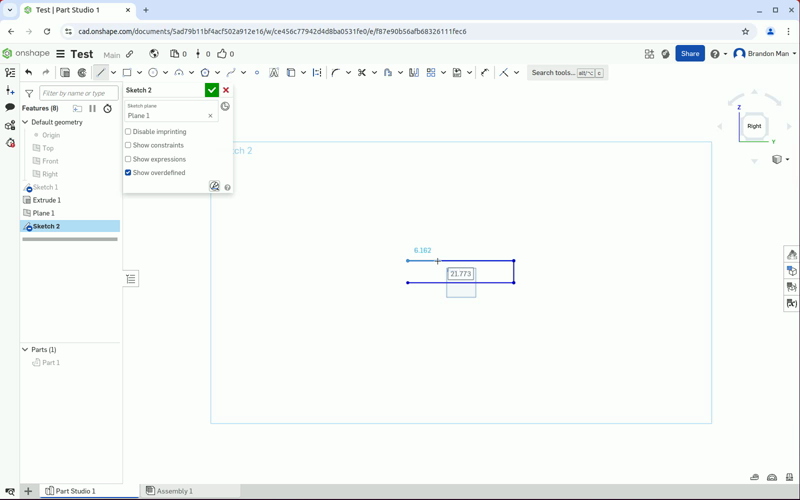
mouse_move(407, 282)
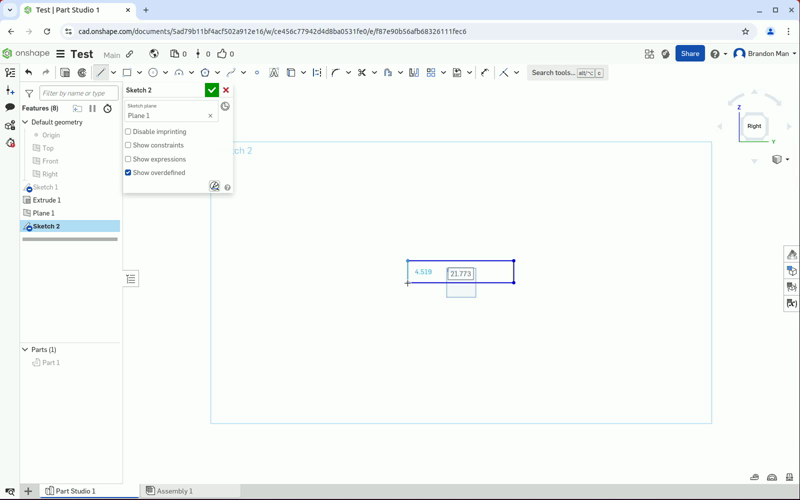
key_up(shift)
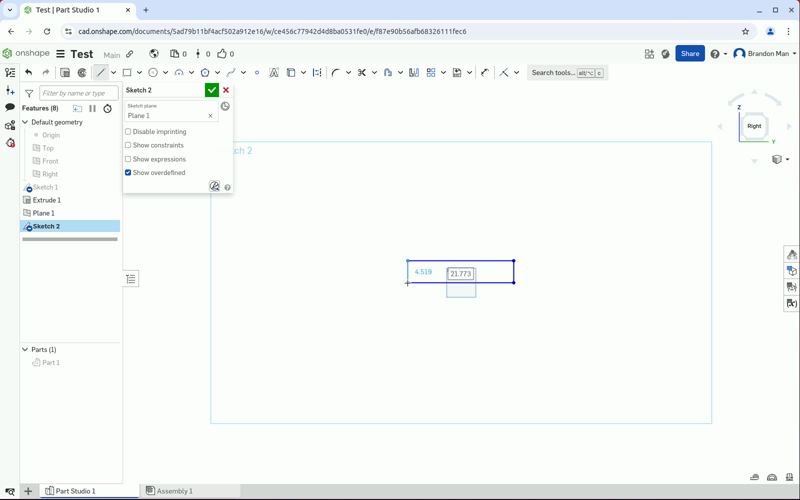
click(407, 282)
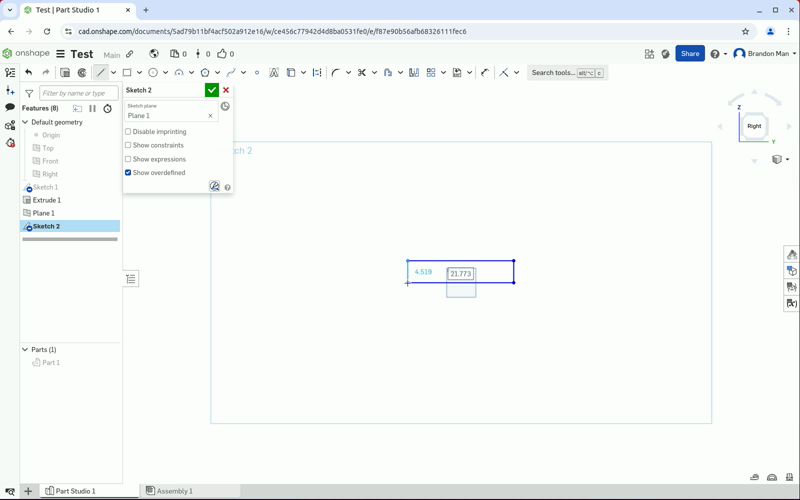
key(esc)
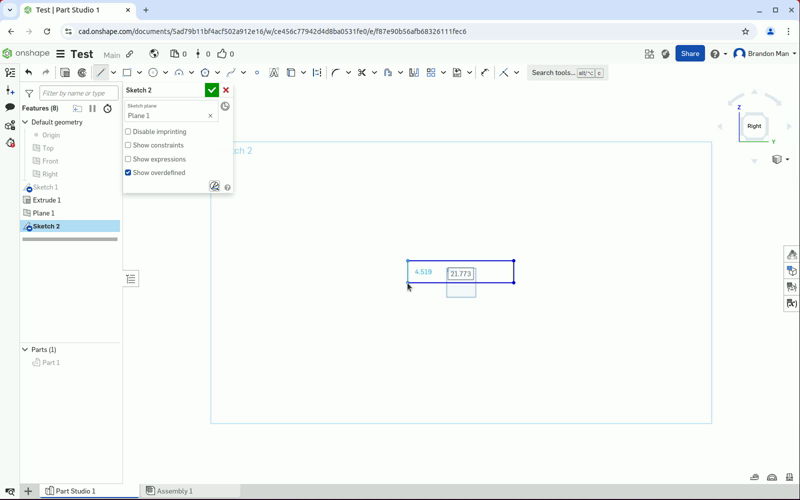
mouse_move(480, 268)
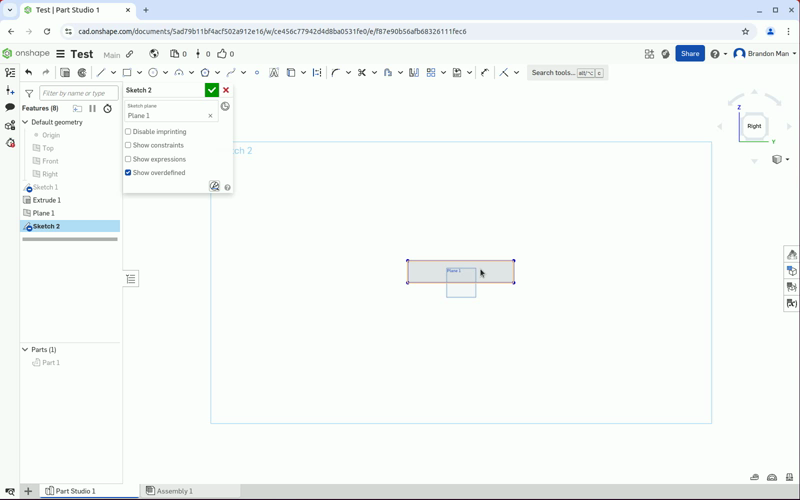
click(480, 268)
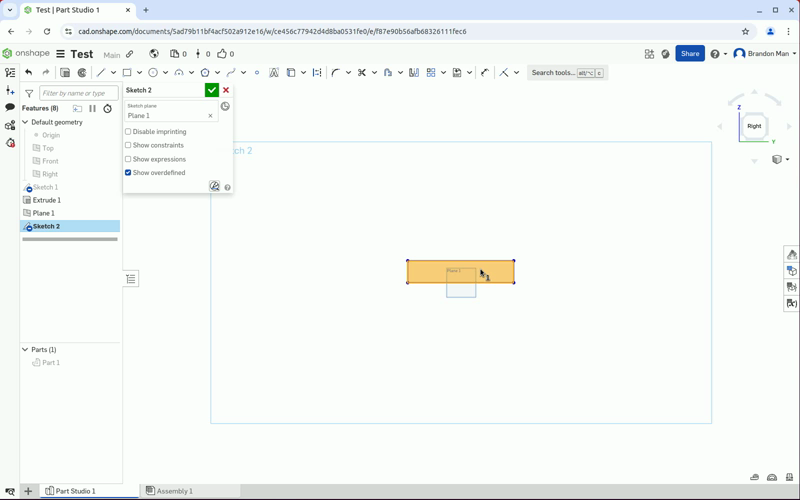
mouse_move(73, 352)
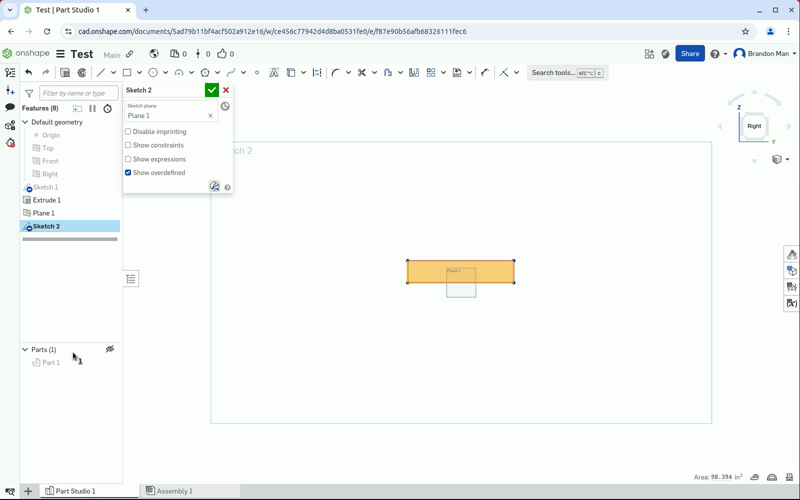
key(shift+y)
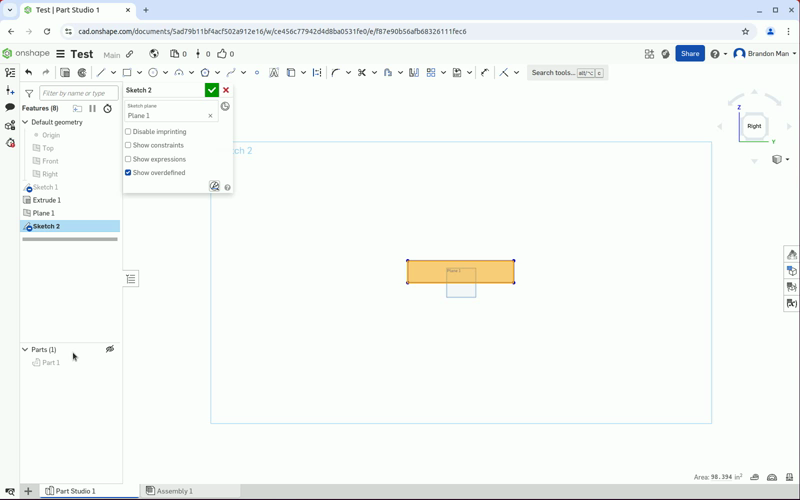
key(shift+e)
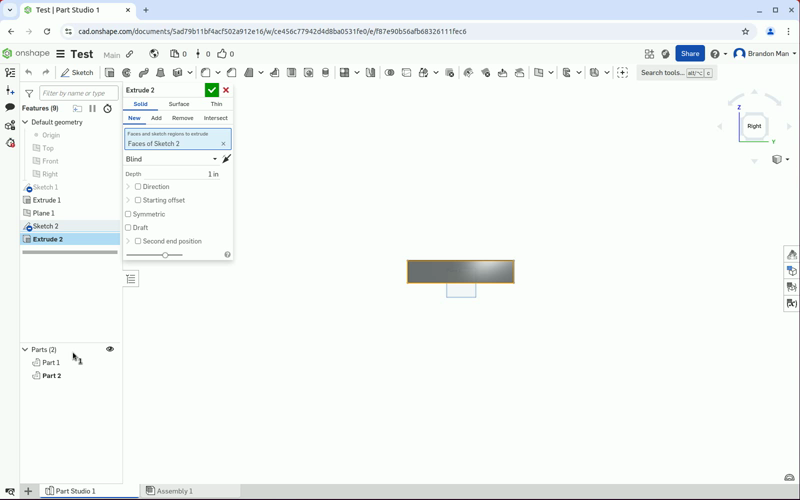
mouse_move(143, 106)
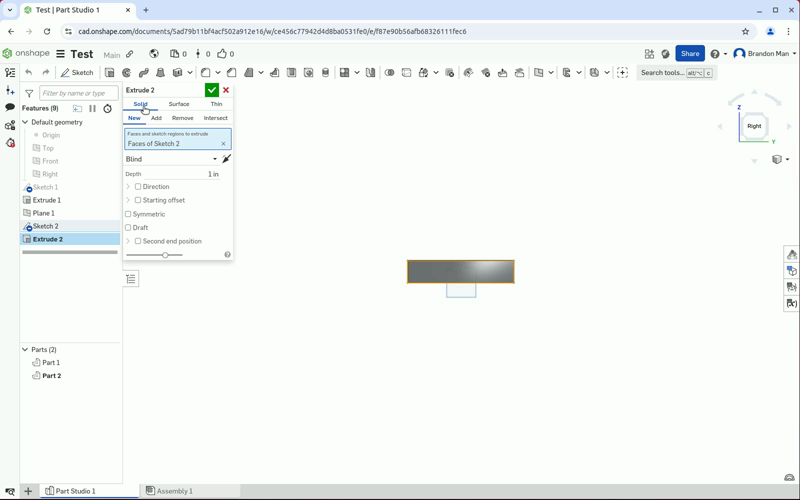
click(143, 106)
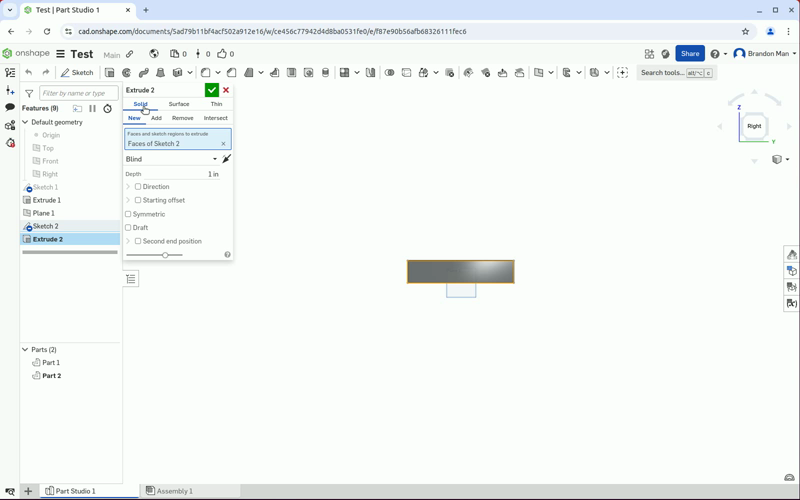
mouse_move(137, 120)
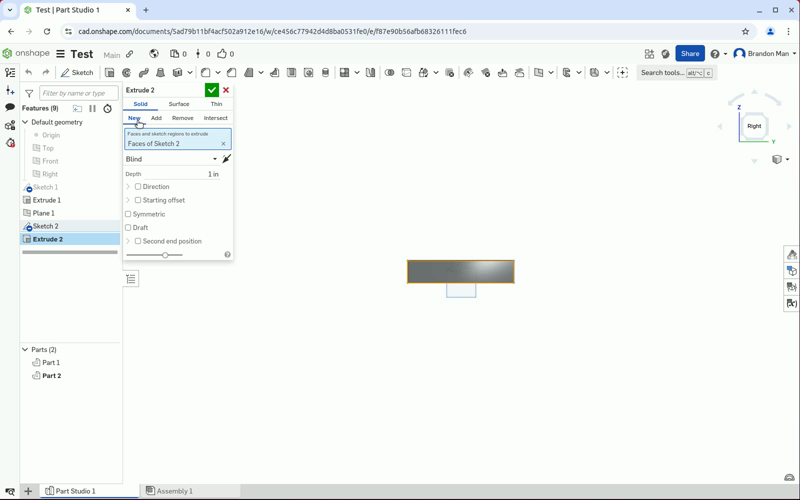
click(137, 120)
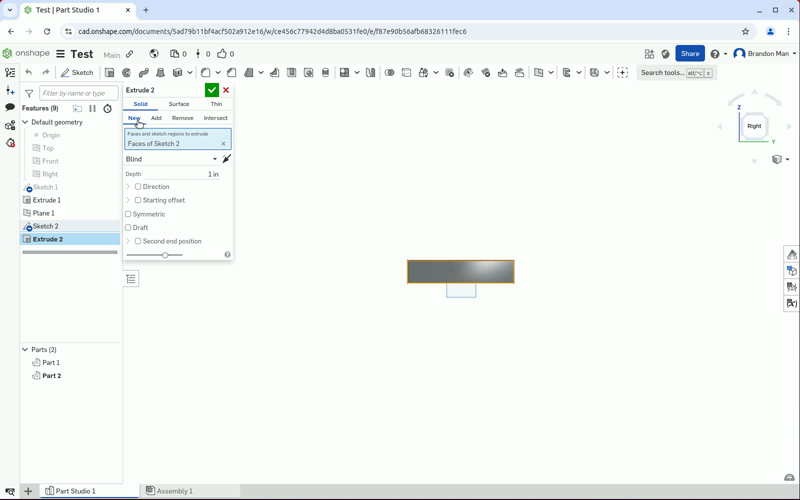
key(tab, 4)
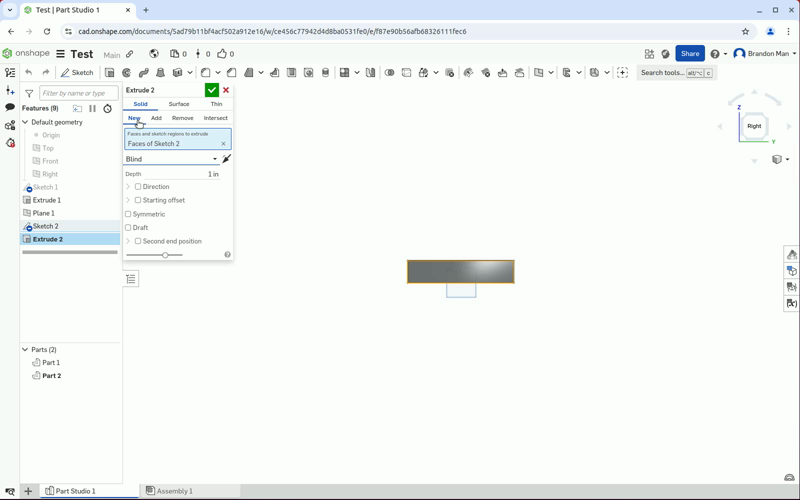
text(0.722)
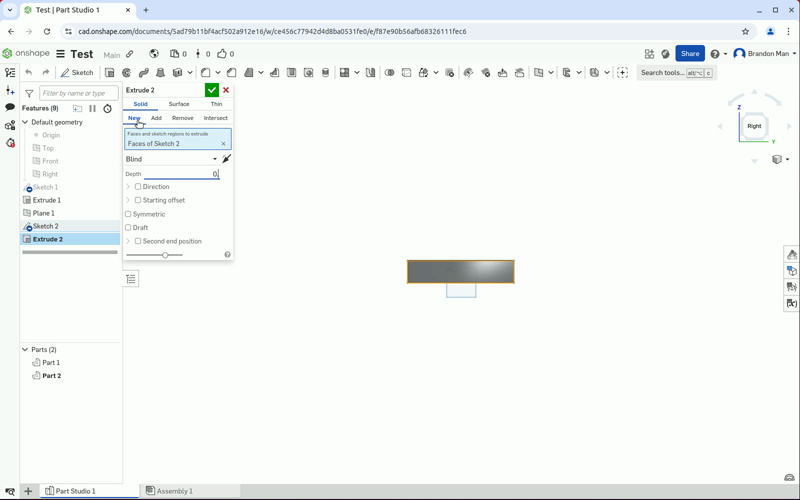
key(enter)
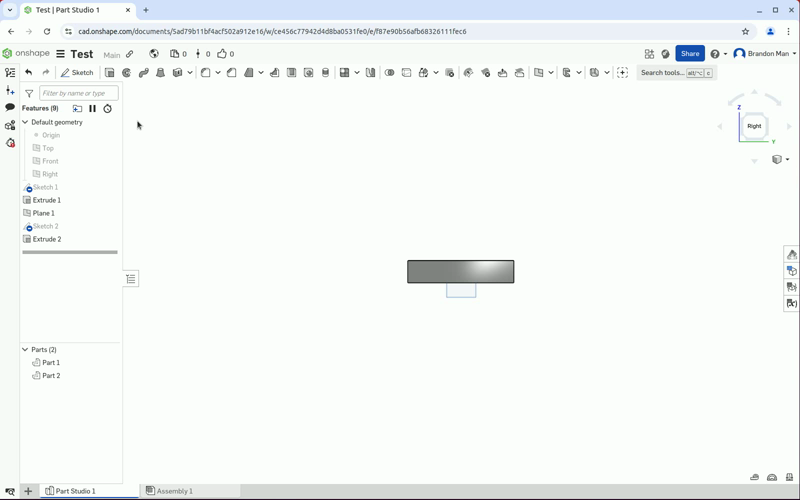
key(shift+h)
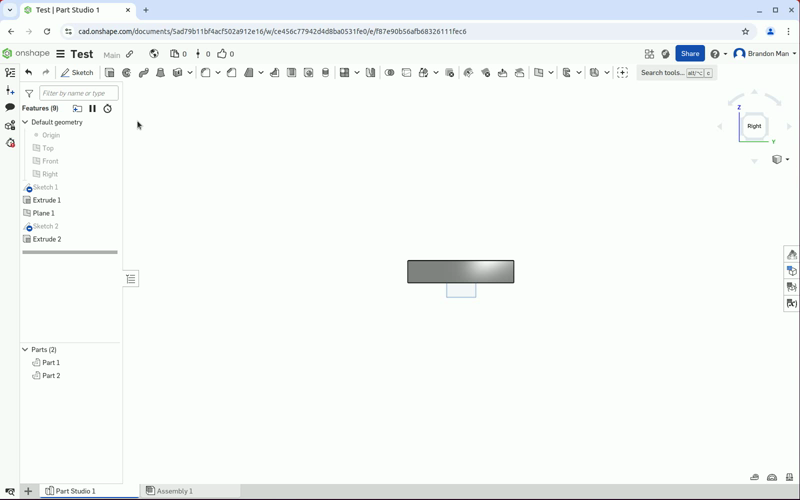
key(shift+h)
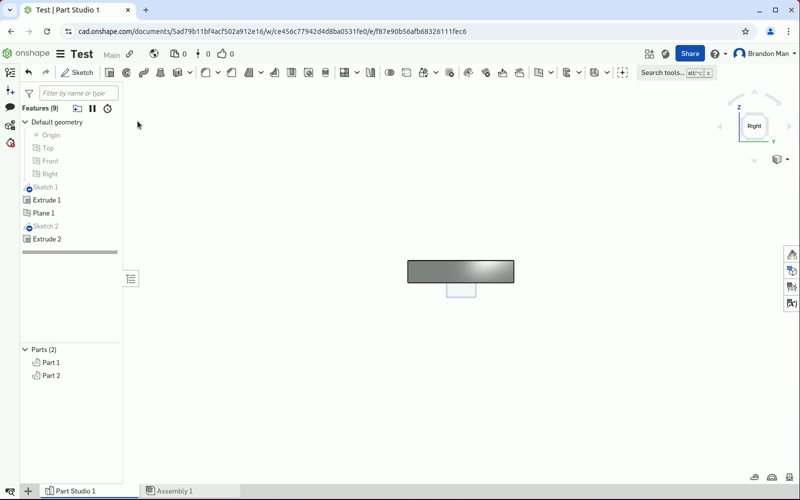
mouse_move(73, 189)
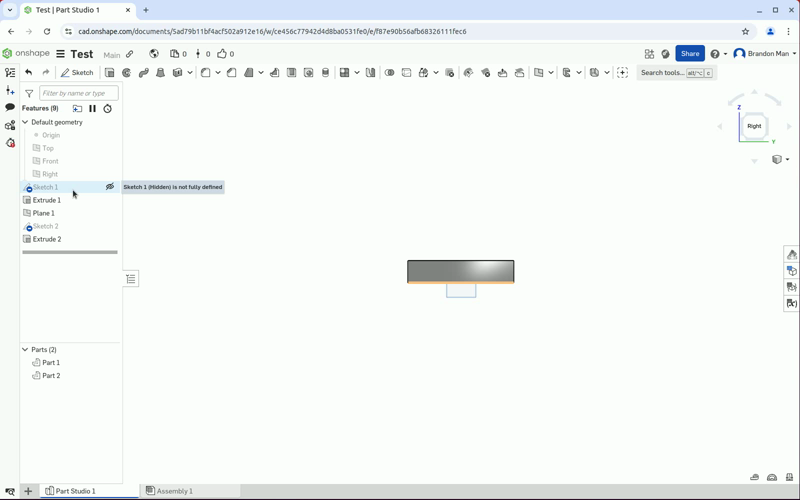
click(73, 189)
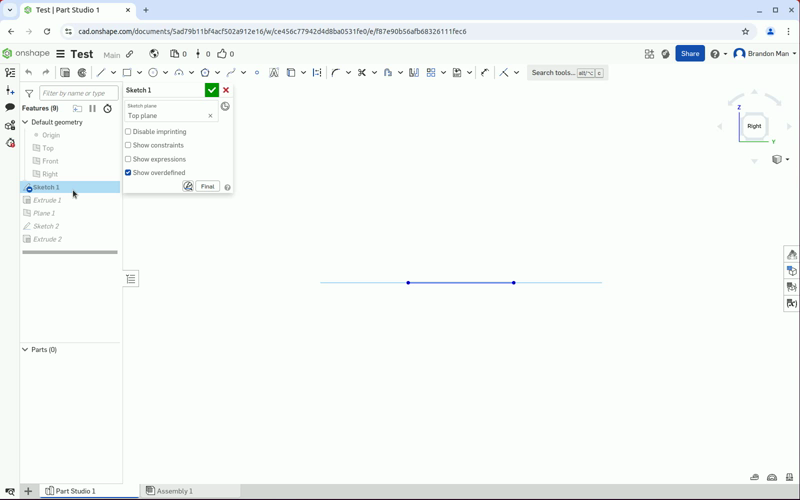
mouse_move(229, 92)
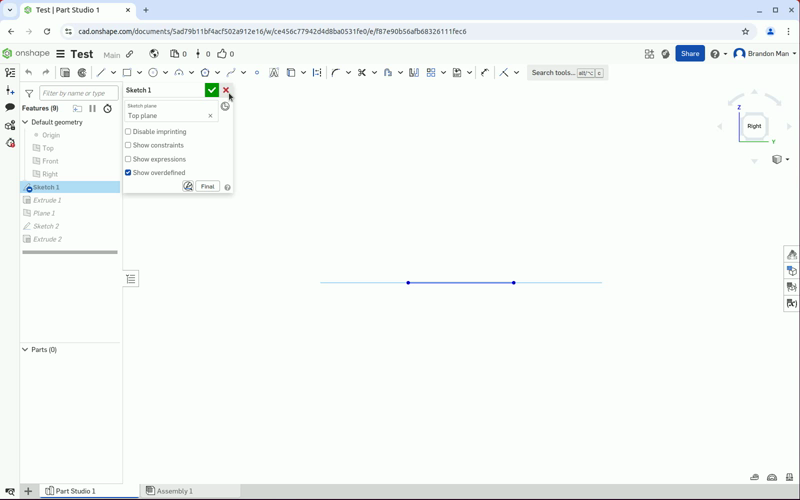
click(229, 92)
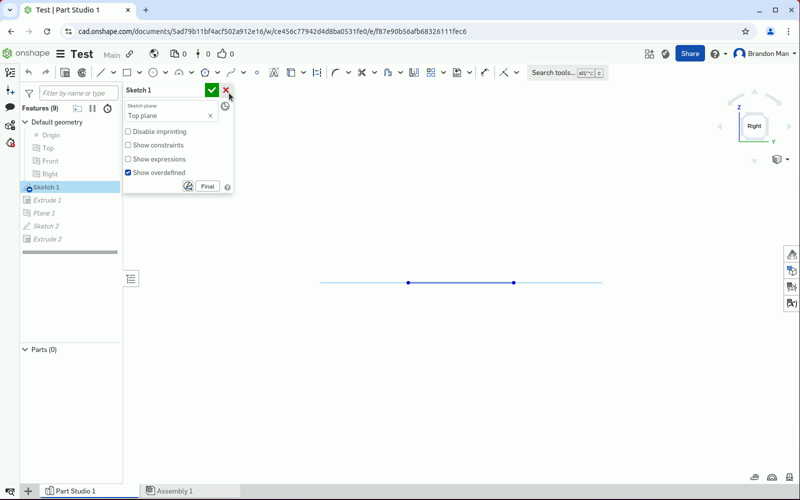
key(shift+s)
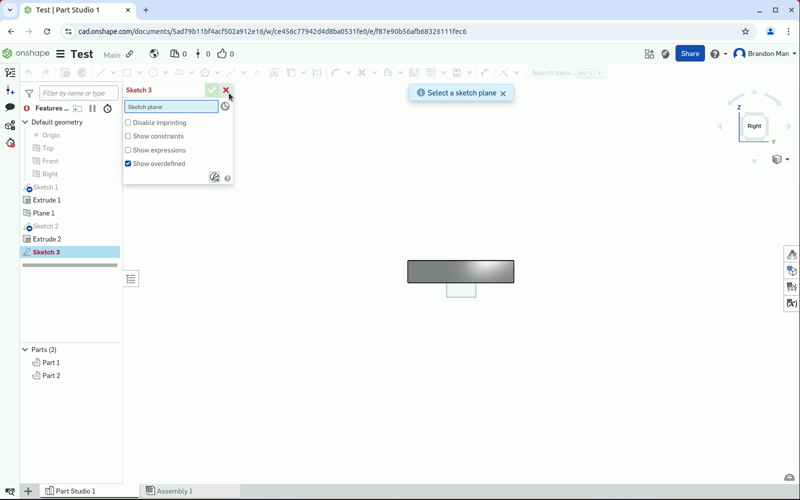
mouse_move(73, 215)
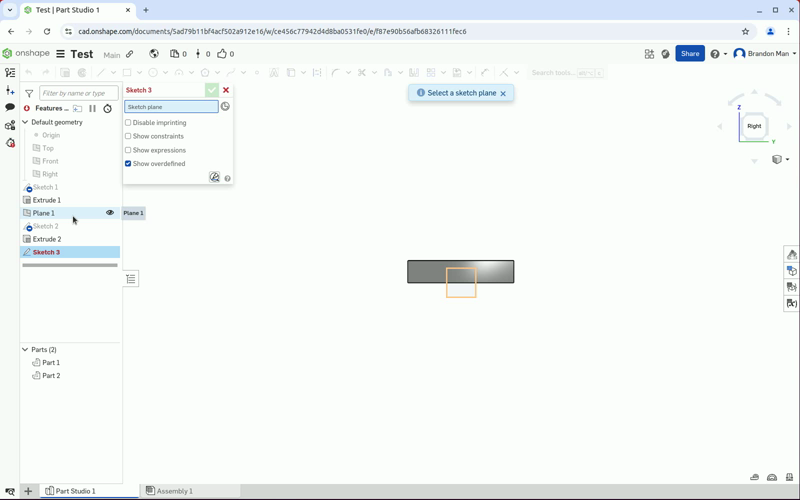
click(73, 215)
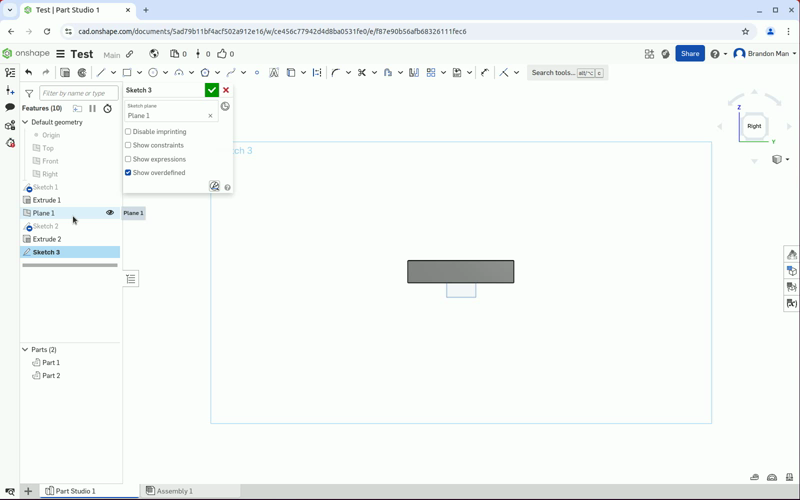
mouse_move(73, 352)
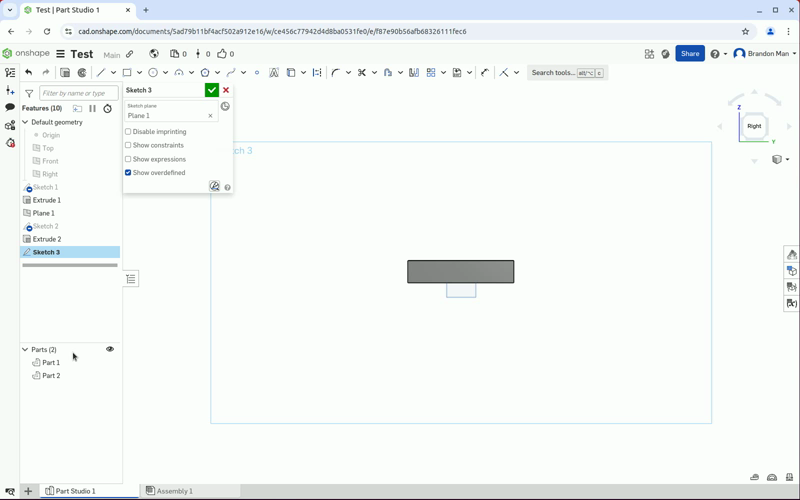
key(y)
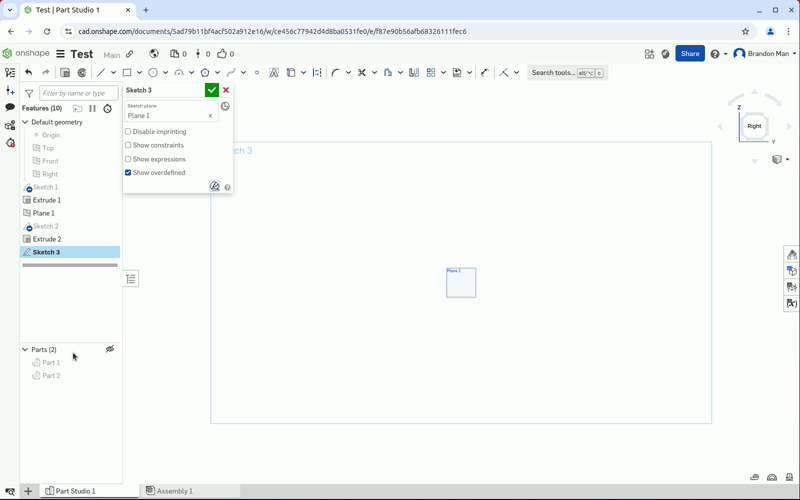
key(l)
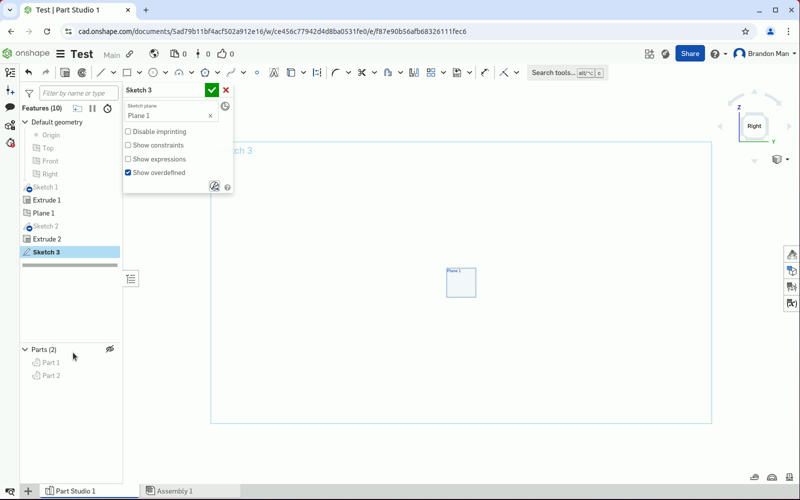
key_down(shift)
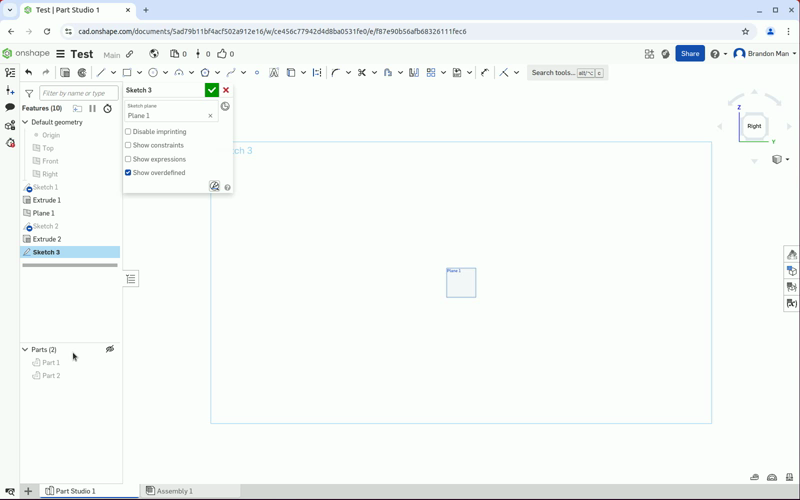
mouse_move(407, 260)
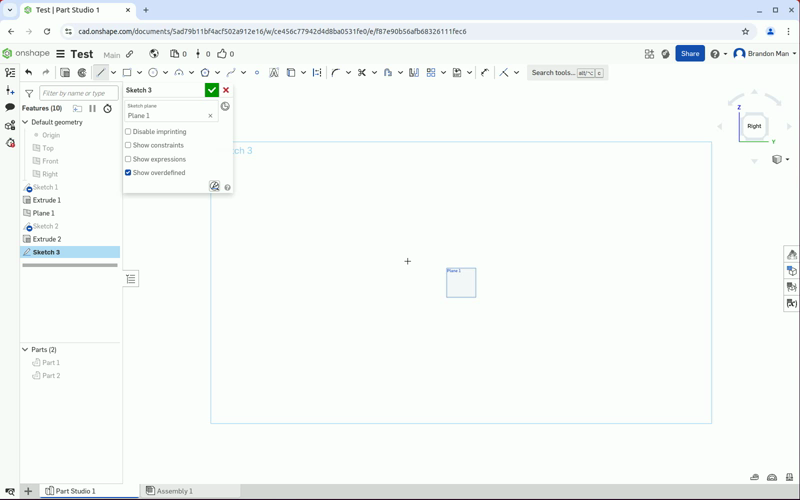
click(407, 260)
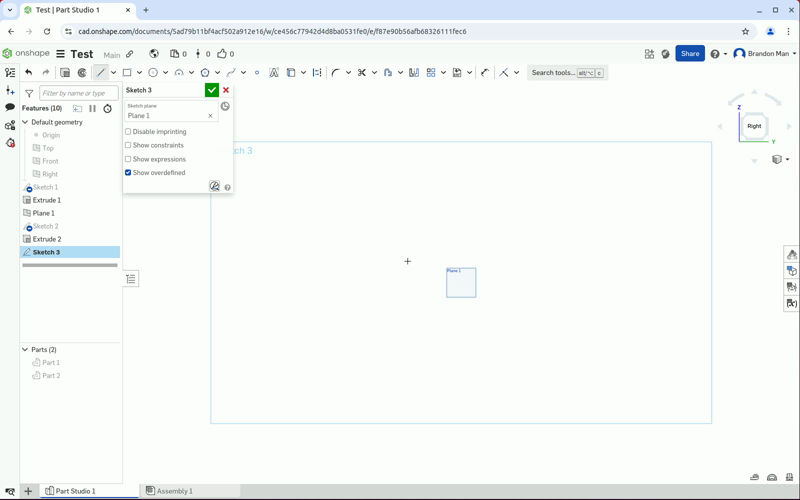
key_up(shift)
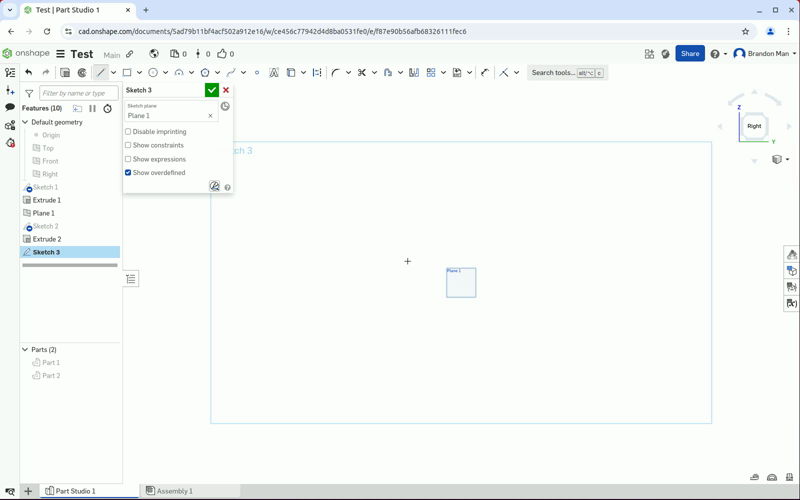
key_down(shift)
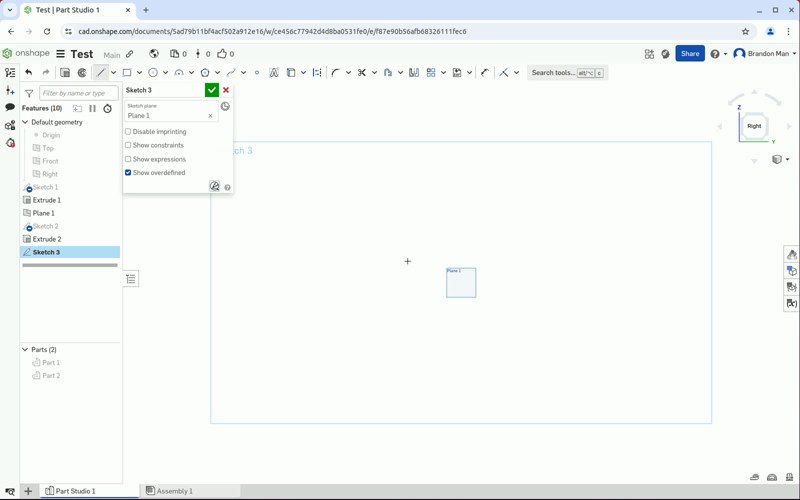
mouse_move(513, 260)
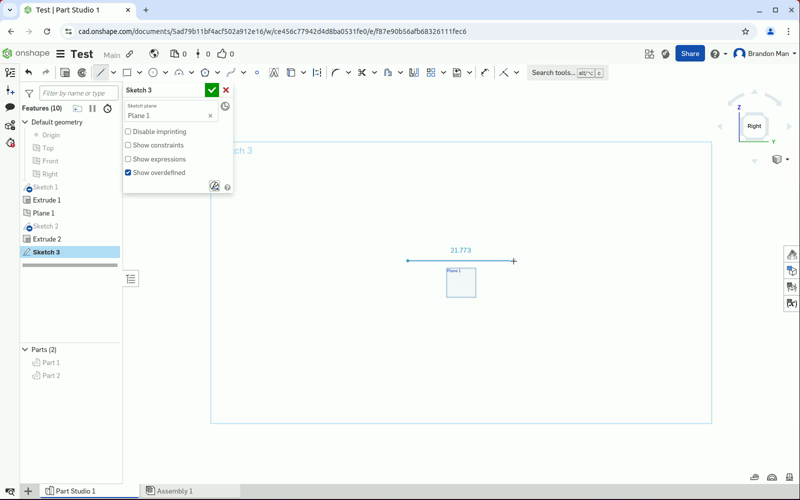
click(513, 260)
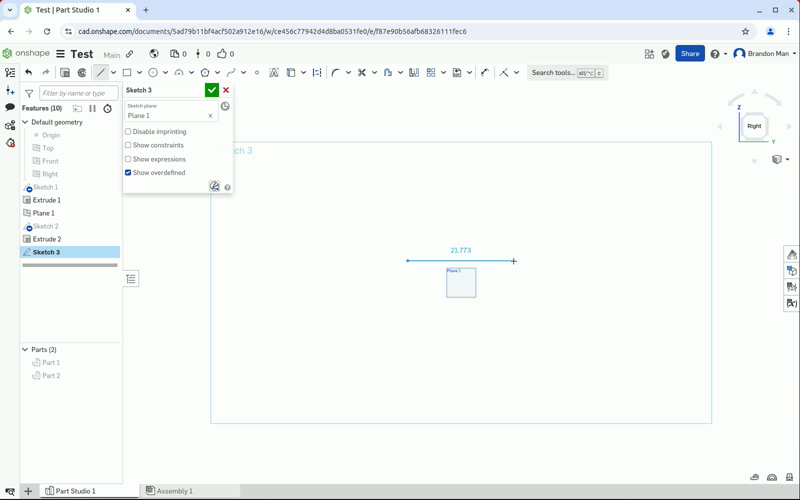
key_up(shift)
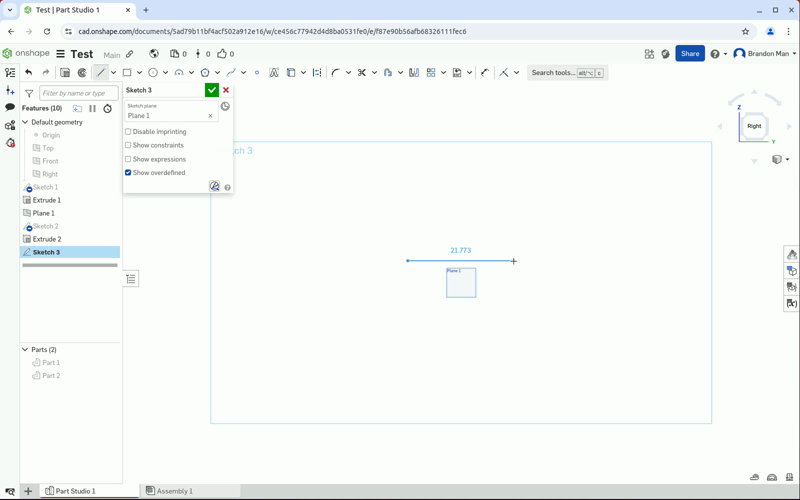
key_down(shift)
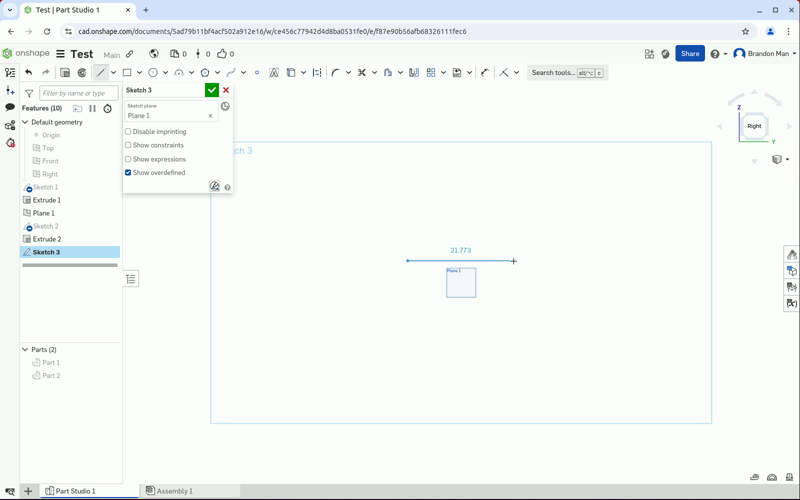
mouse_move(543, 260)
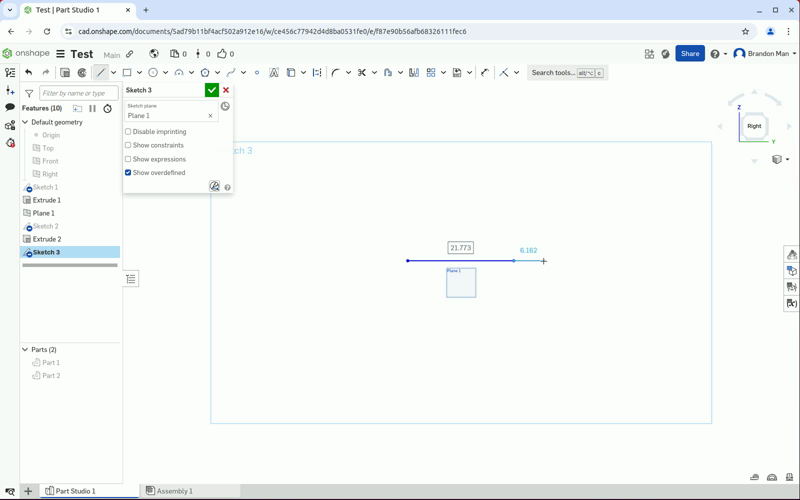
mouse_move(513, 257)
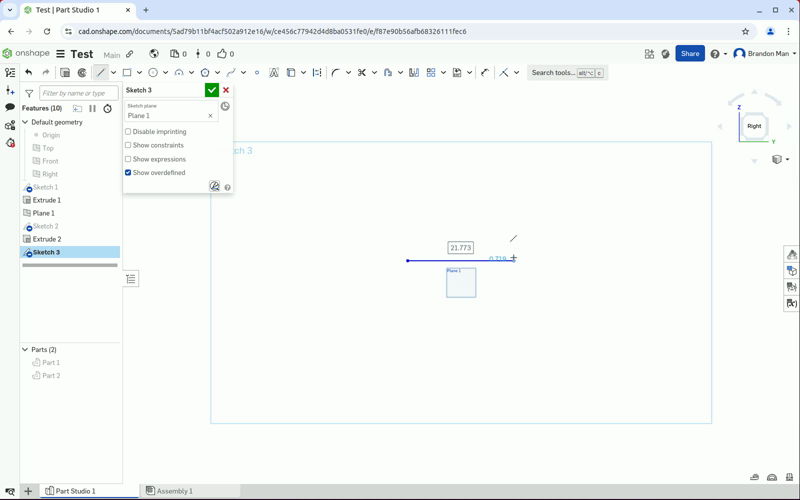
scroll(6)
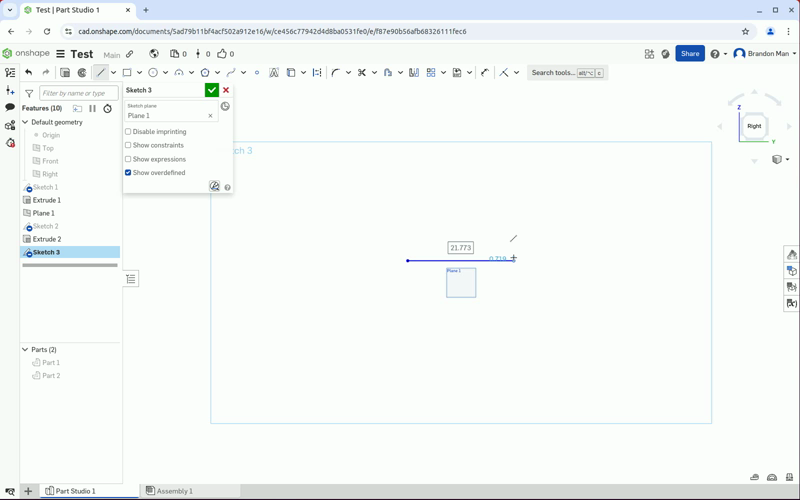
scroll(6)
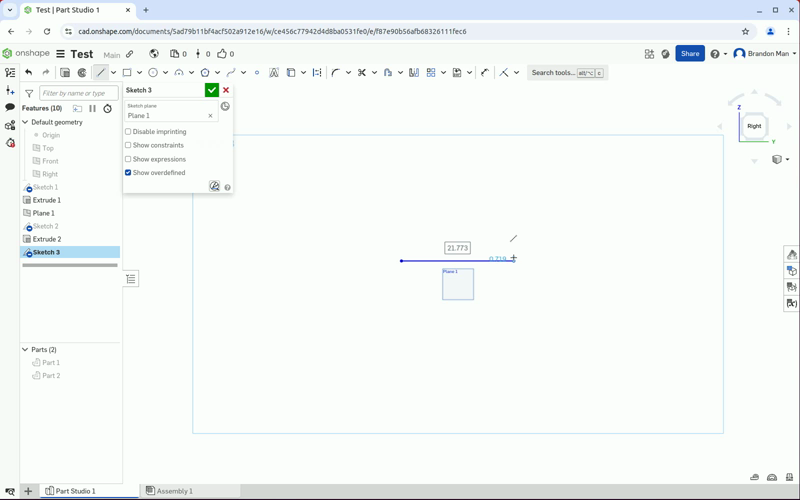
scroll(6)
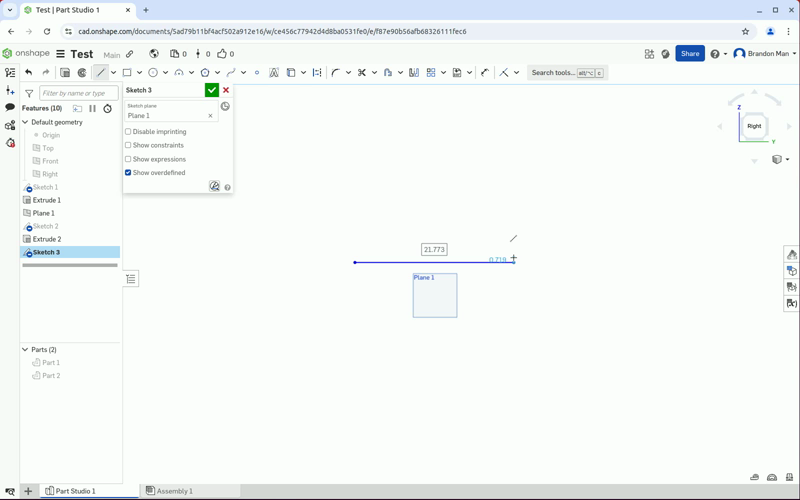
scroll(6)
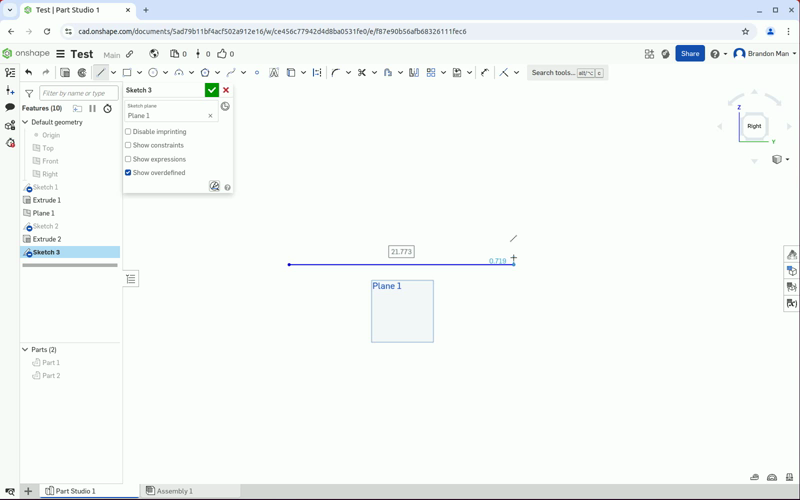
scroll(6)
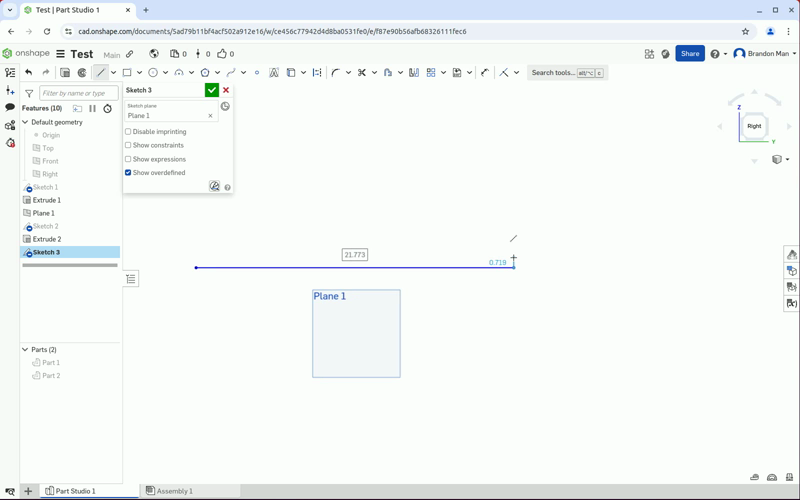
scroll(6)
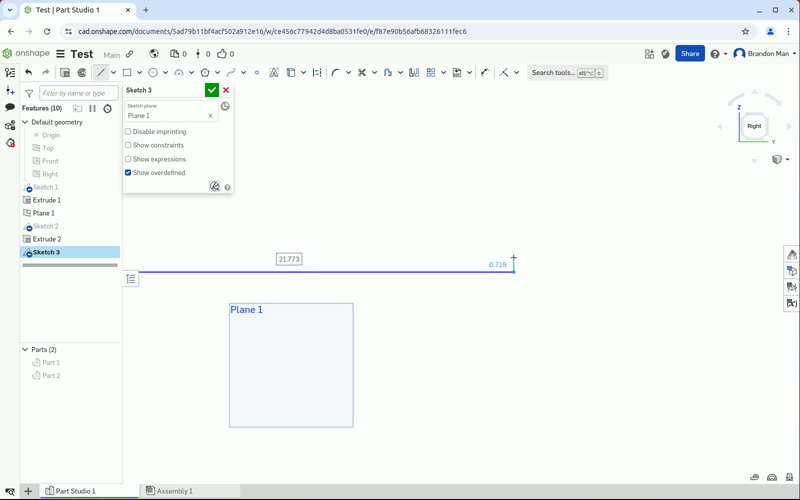
scroll(6)
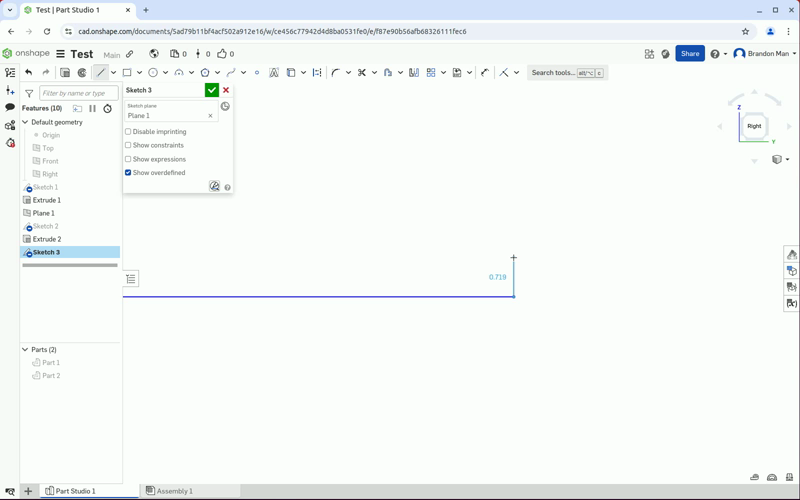
click(513, 257)
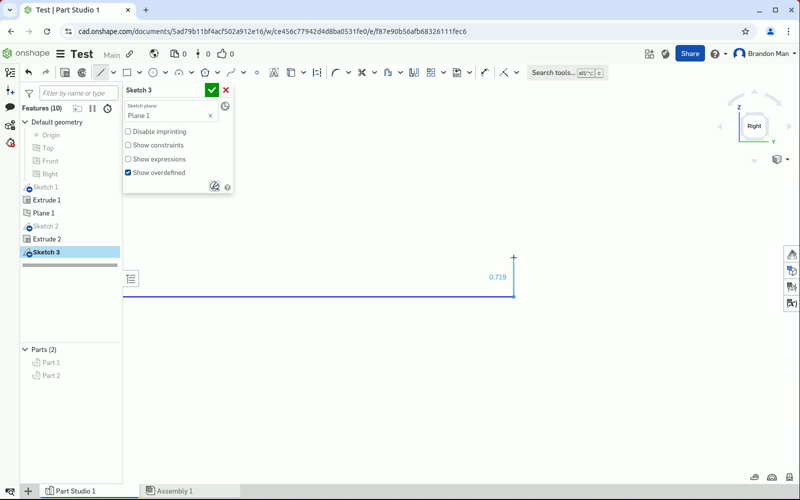
scroll(-6)
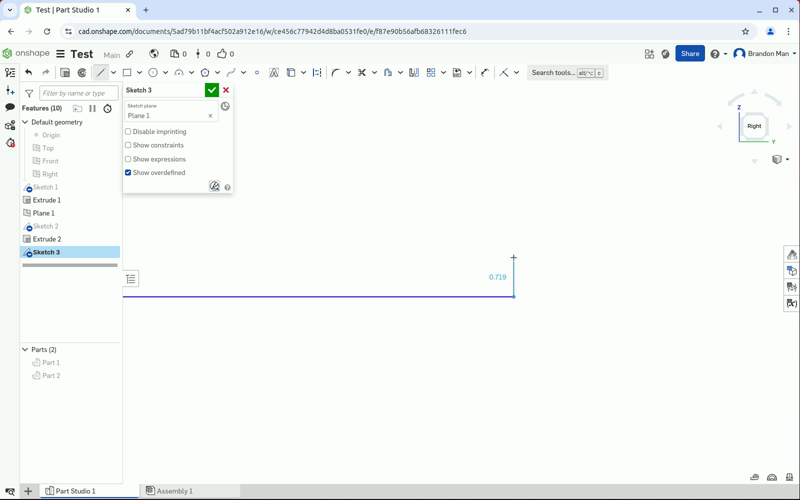
scroll(-6)
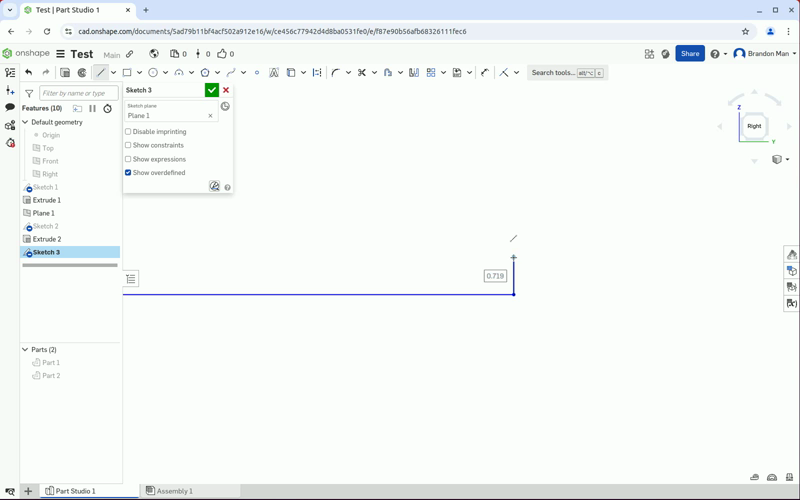
scroll(-6)
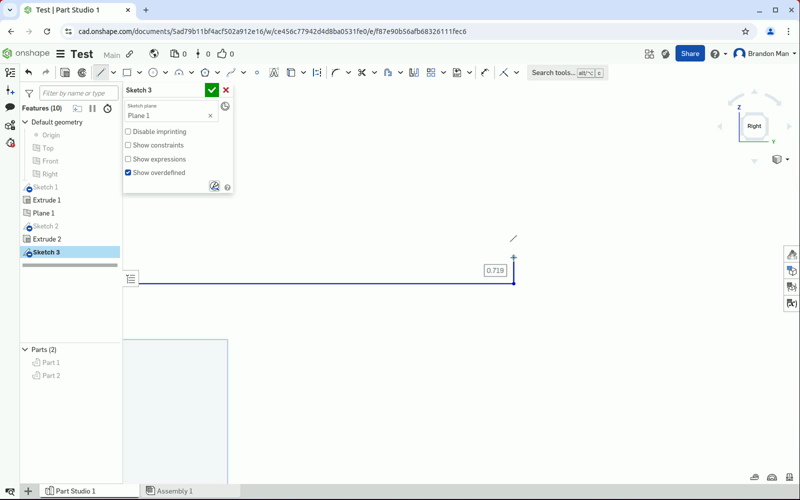
scroll(-6)
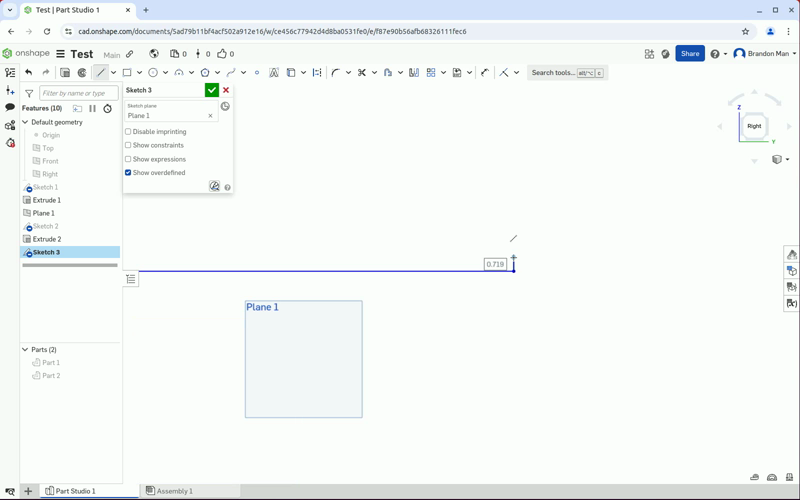
scroll(-6)
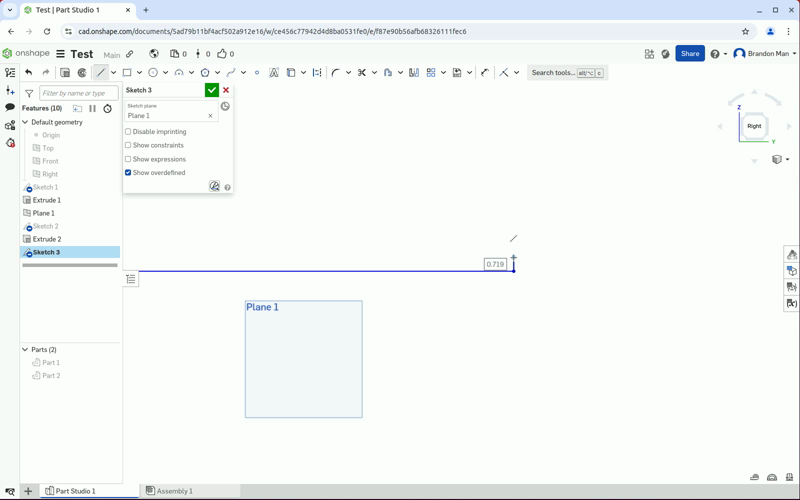
scroll(-6)
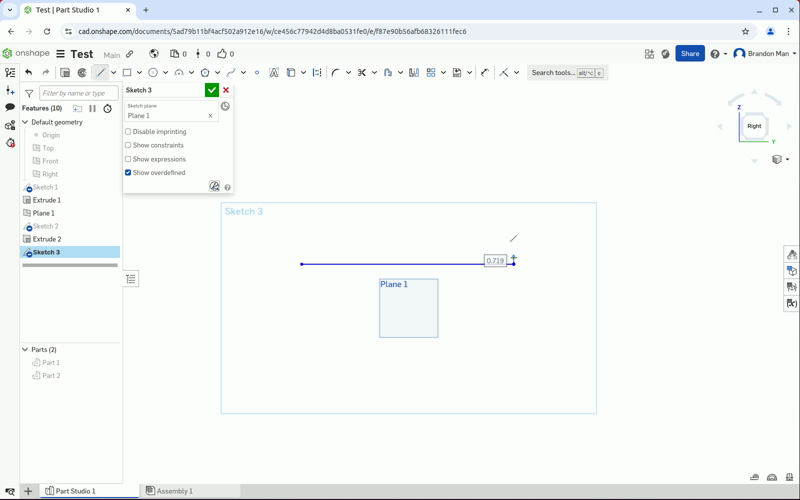
scroll(-6)
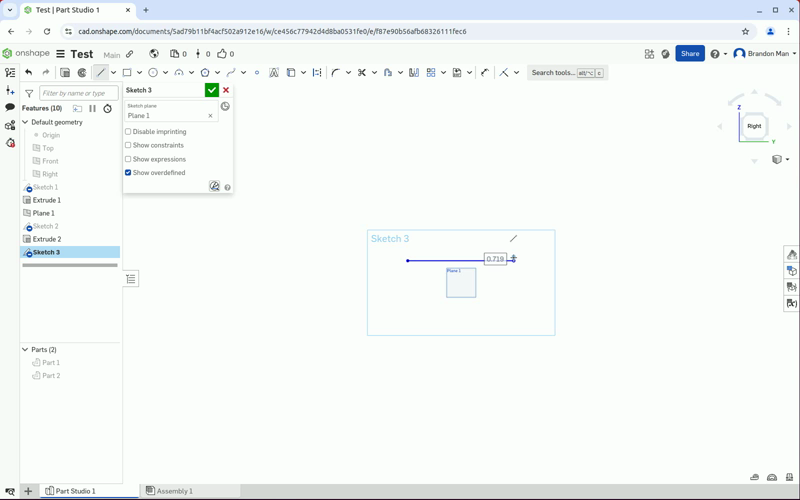
key_up(shift)
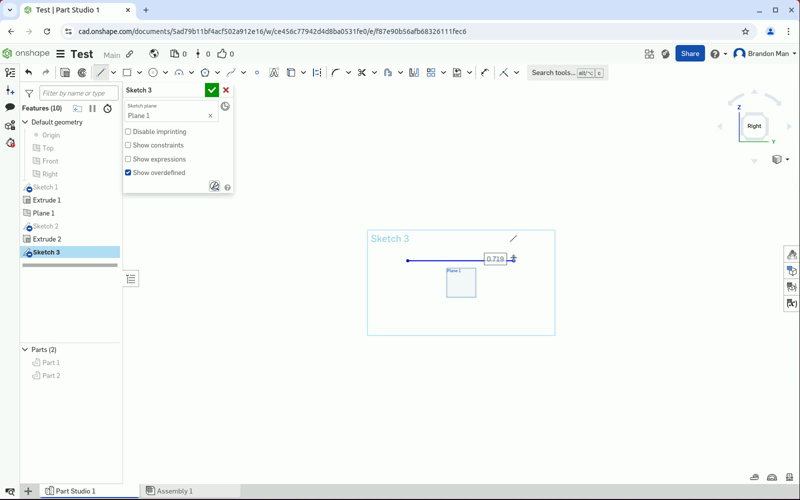
key_down(shift)
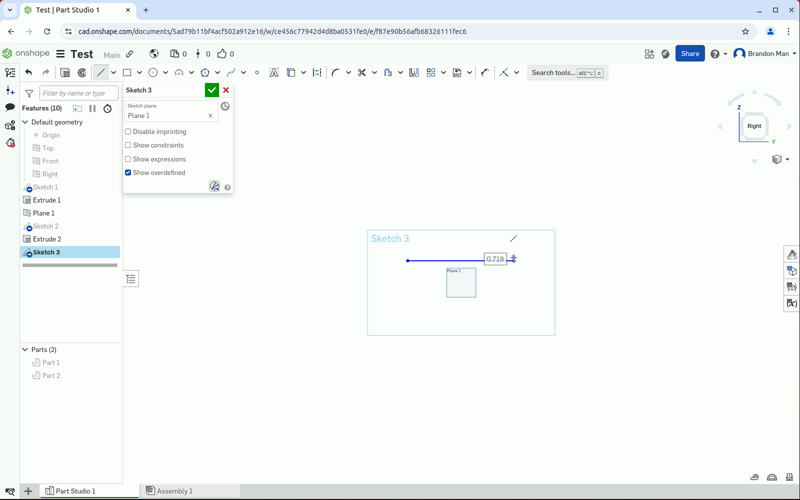
mouse_move(407, 257)
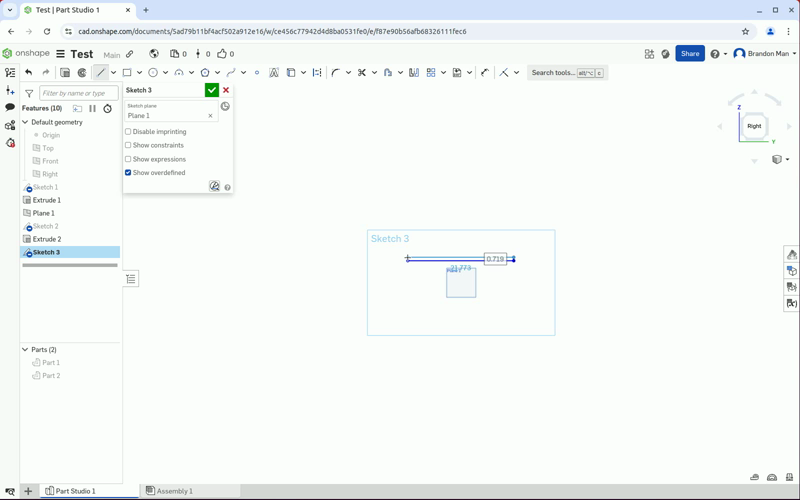
scroll(6)
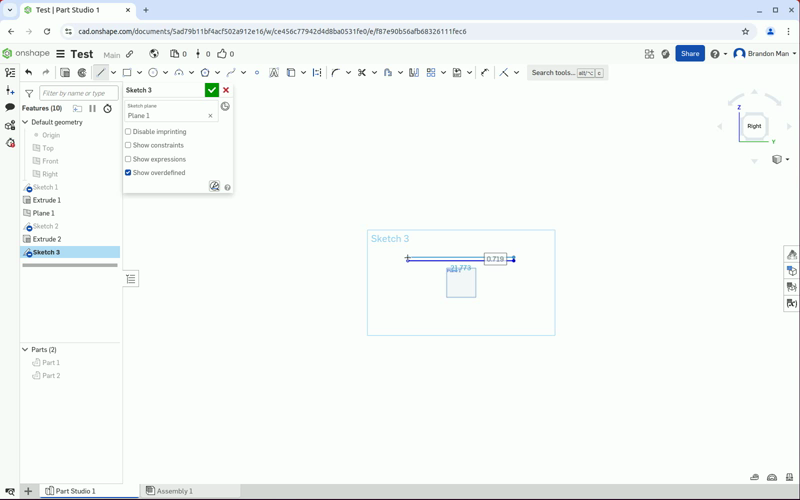
scroll(6)
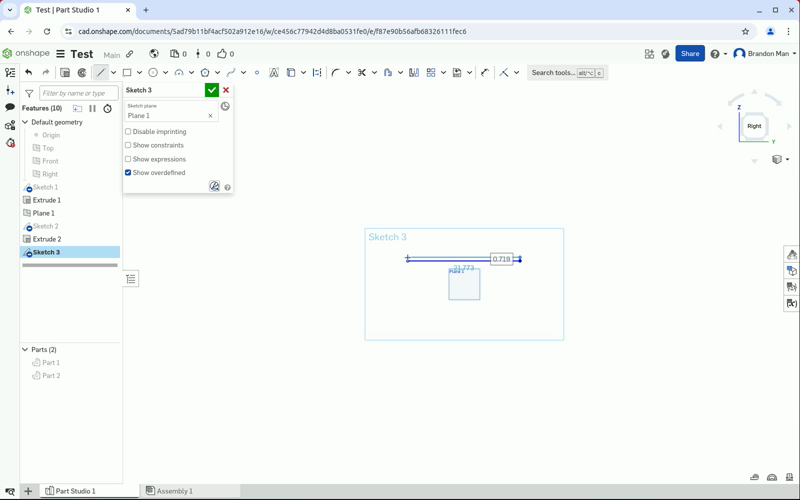
scroll(6)
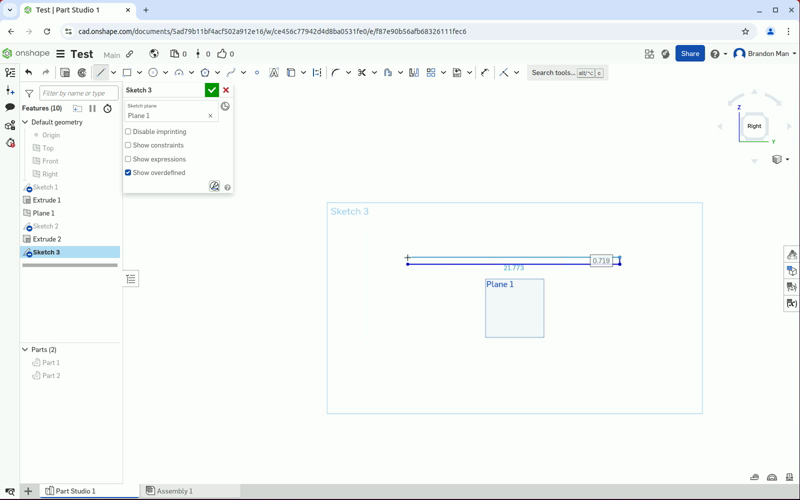
scroll(6)
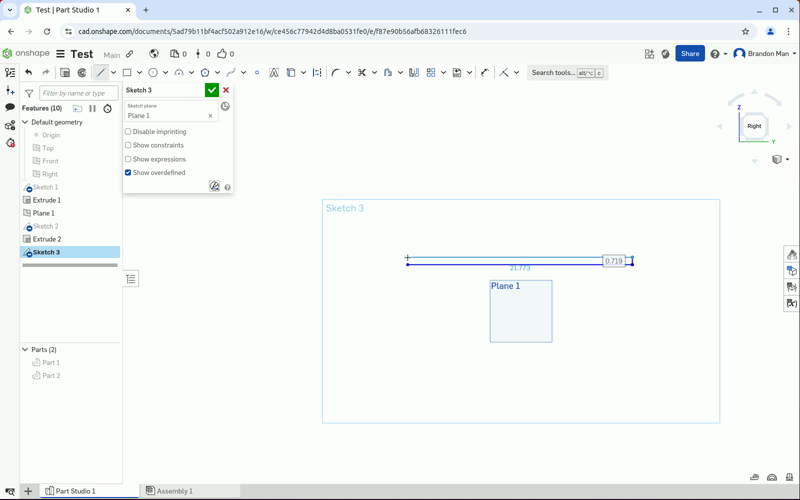
scroll(6)
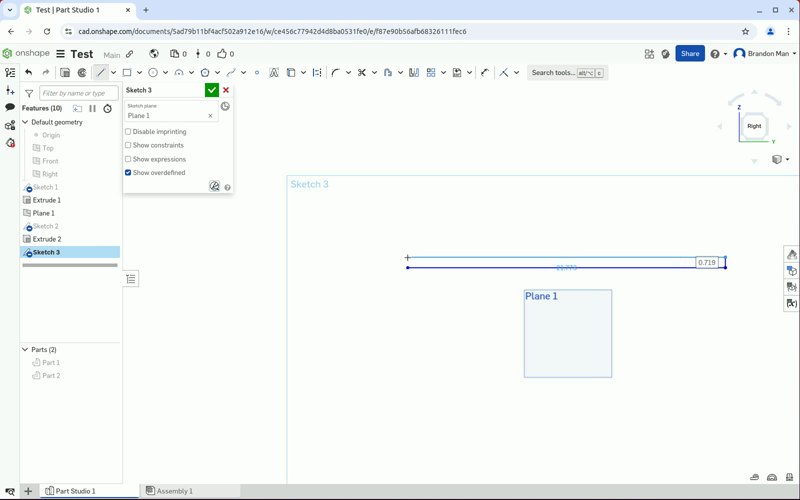
scroll(6)
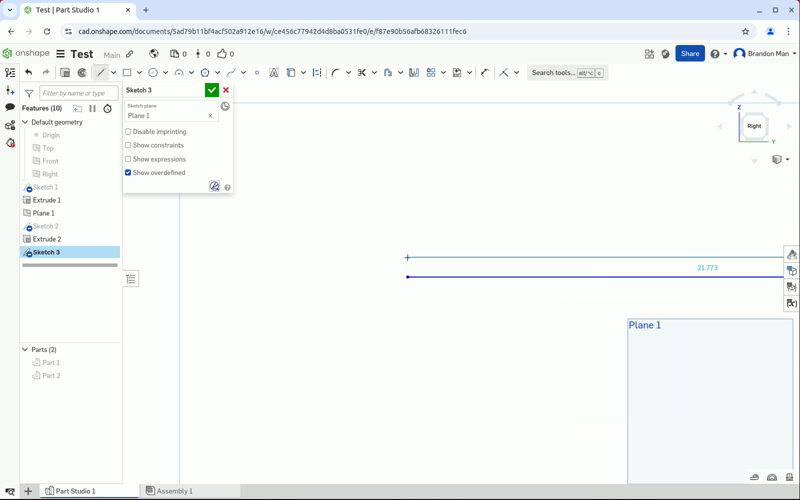
scroll(6)
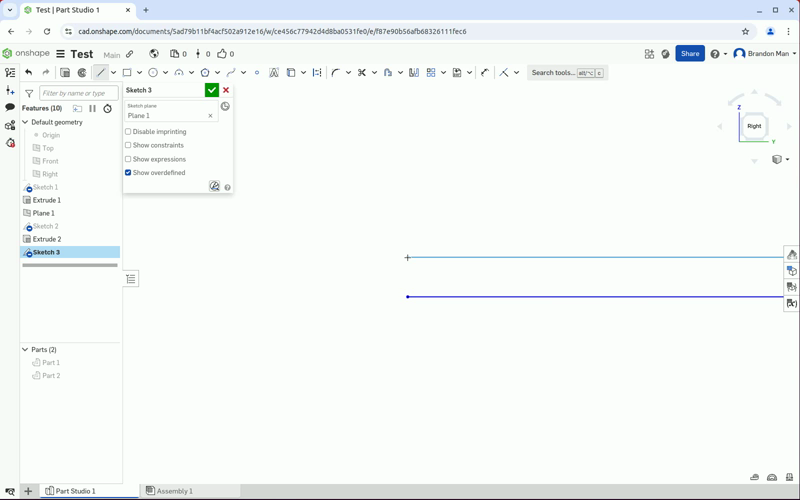
click(407, 257)
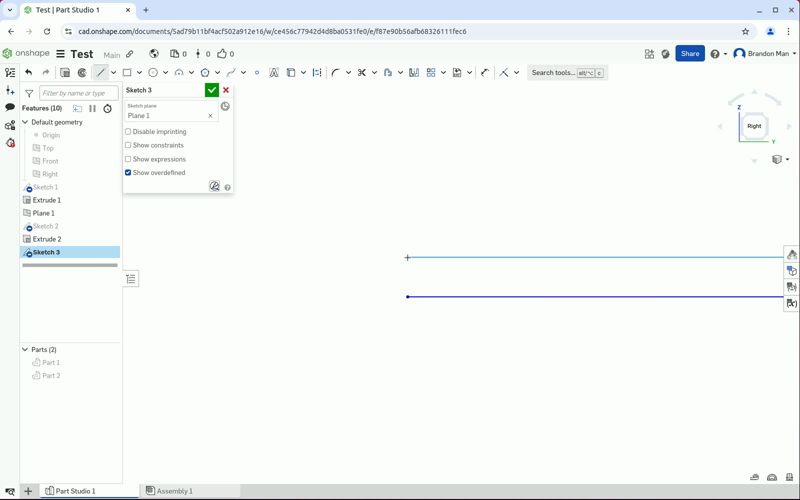
scroll(-6)
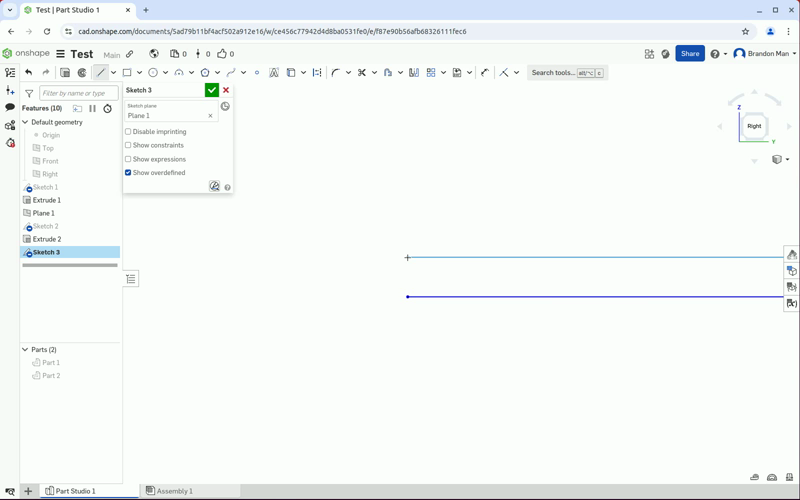
scroll(-6)
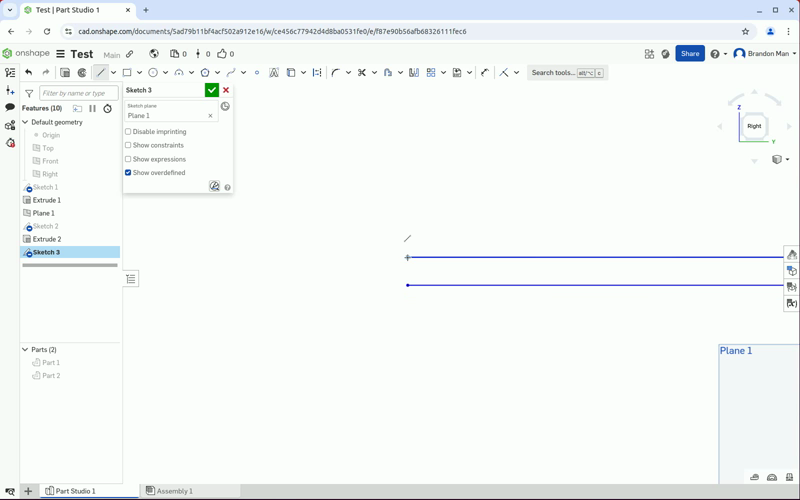
scroll(-6)
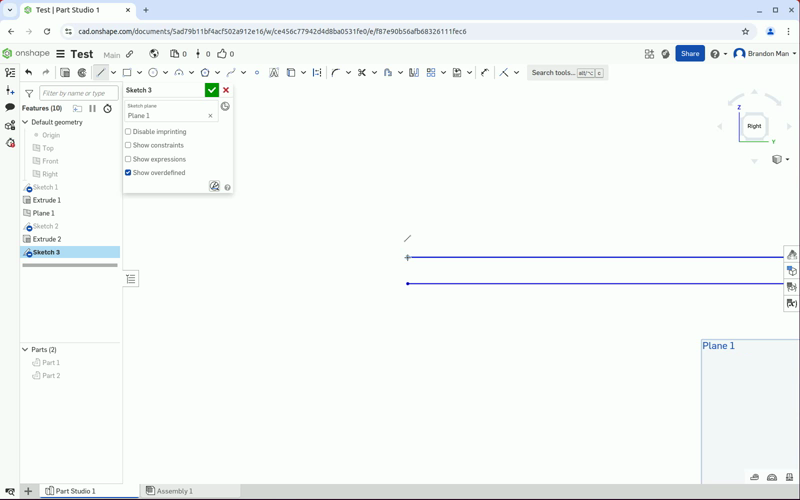
scroll(-6)
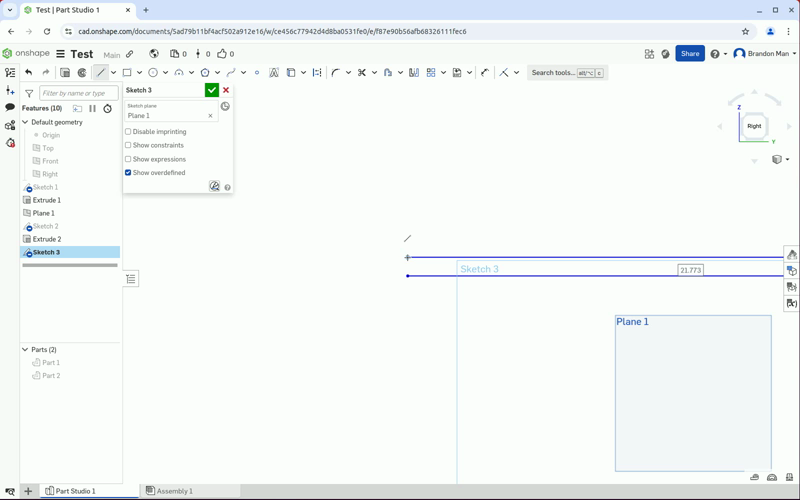
scroll(-6)
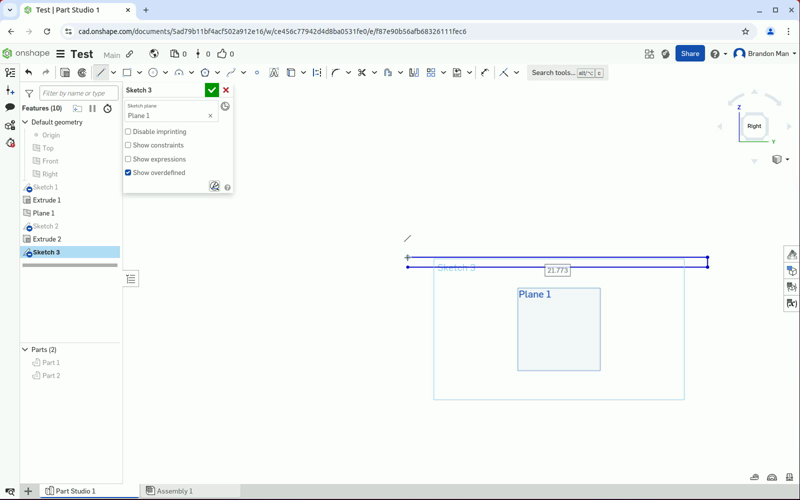
scroll(-6)
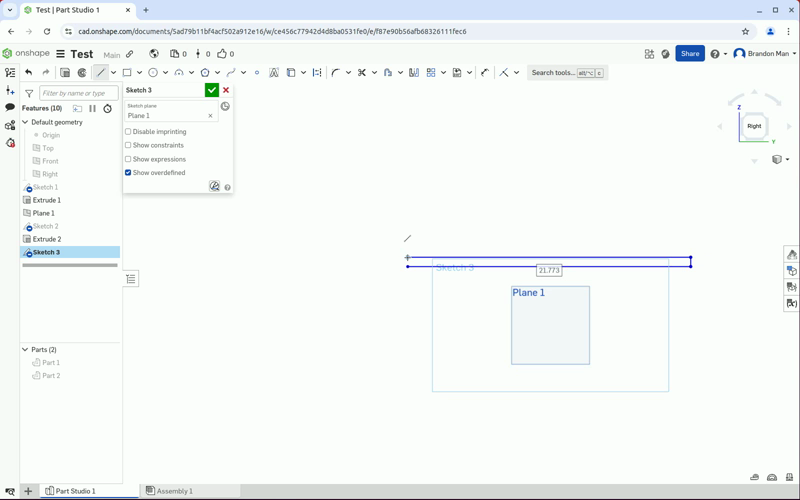
scroll(-6)
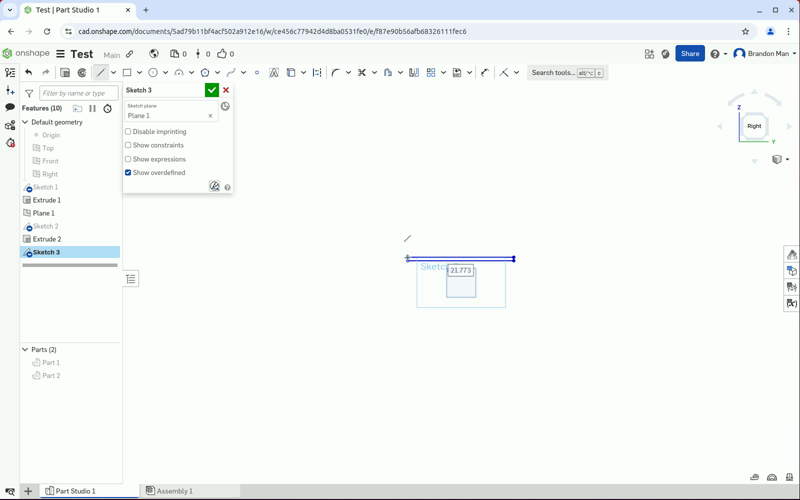
key_up(shift)
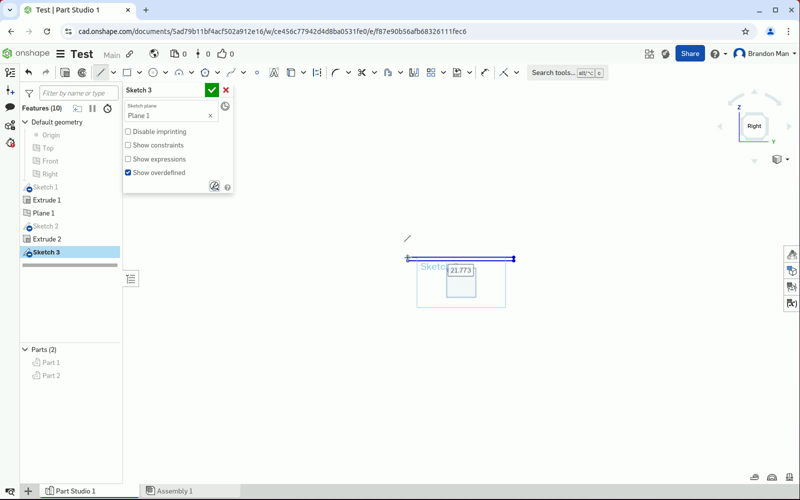
mouse_move(437, 257)
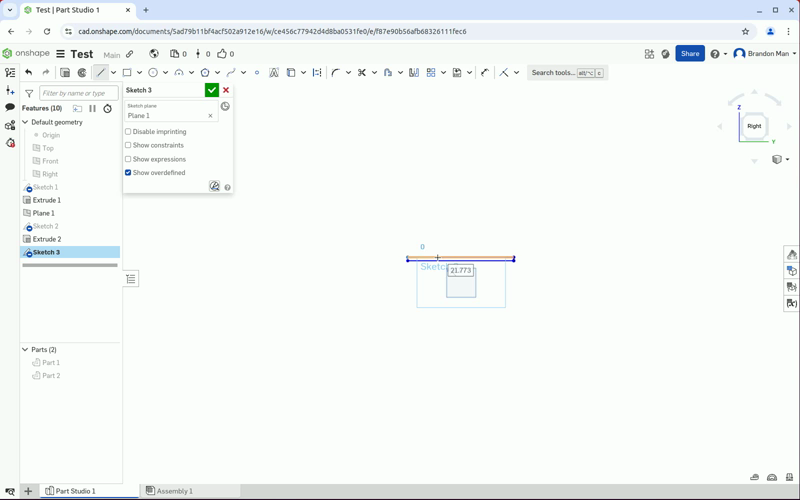
key_down(shift)
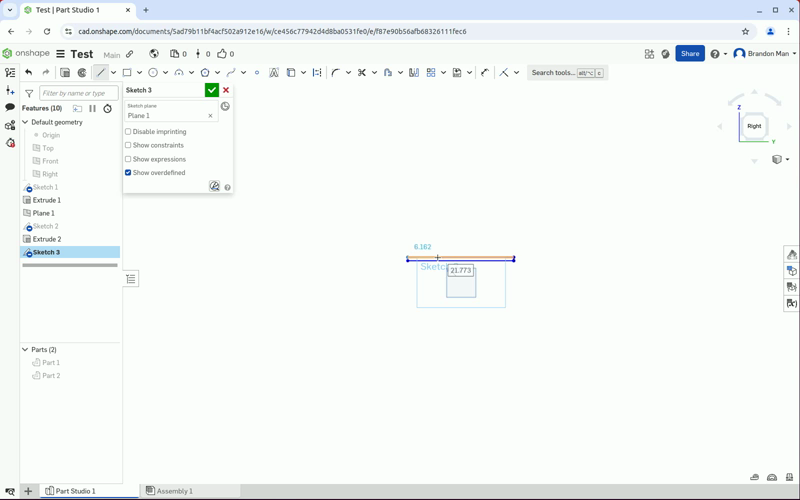
mouse_move(407, 260)
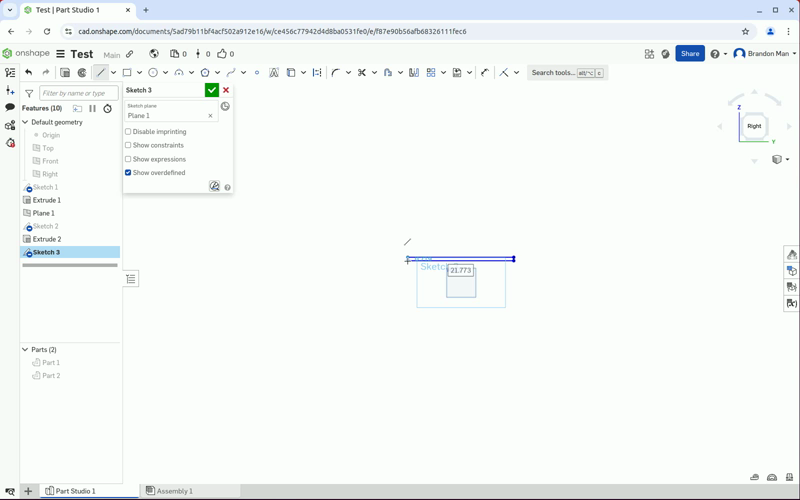
scroll(6)
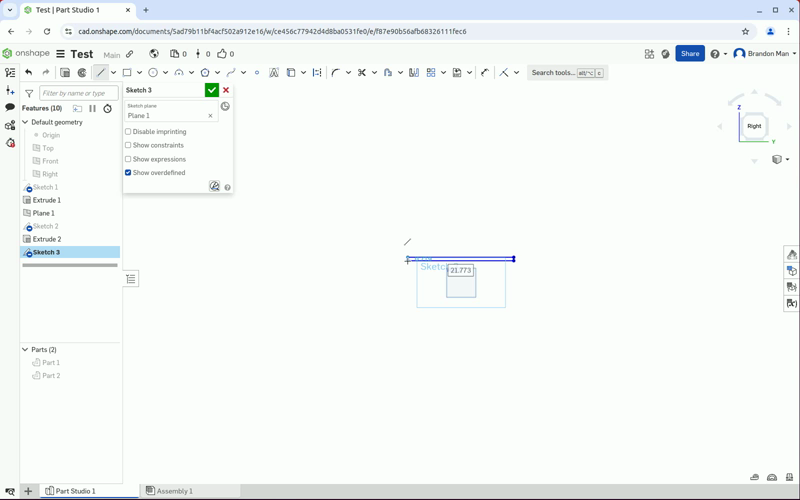
scroll(6)
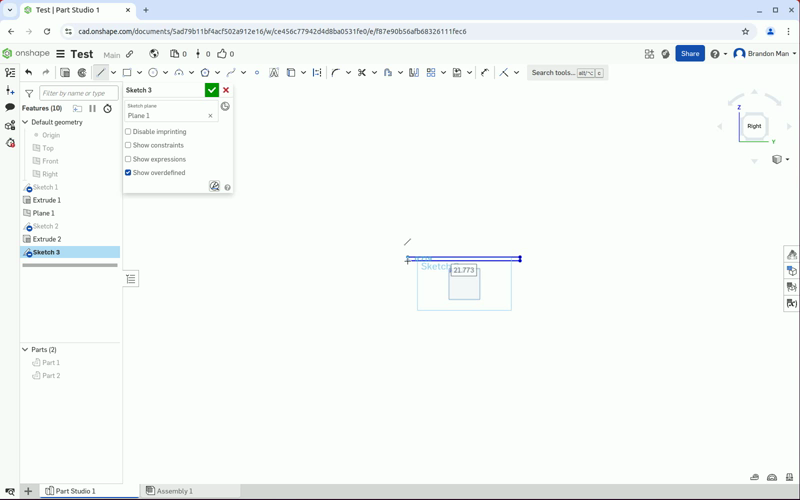
scroll(6)
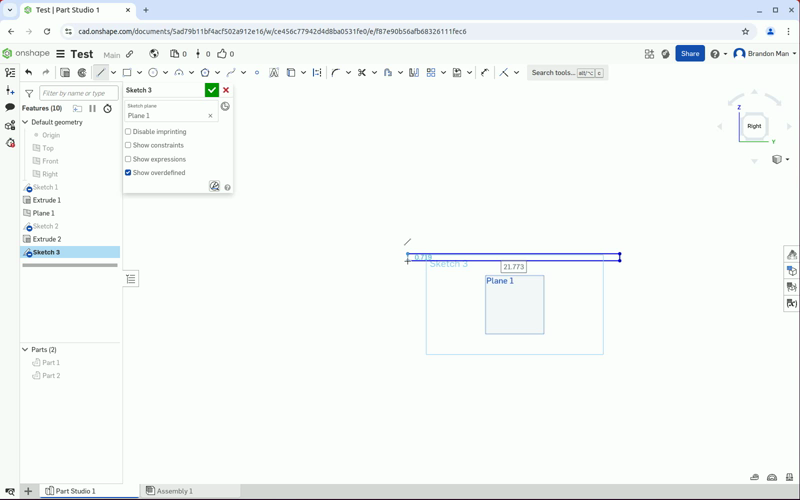
scroll(6)
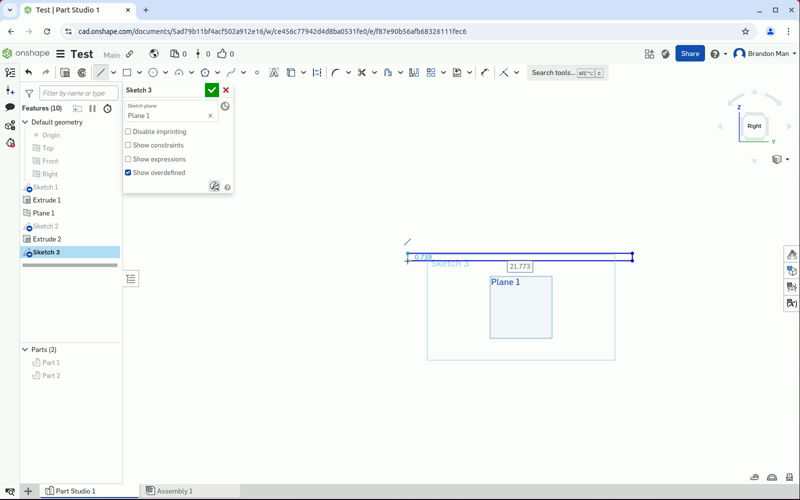
scroll(6)
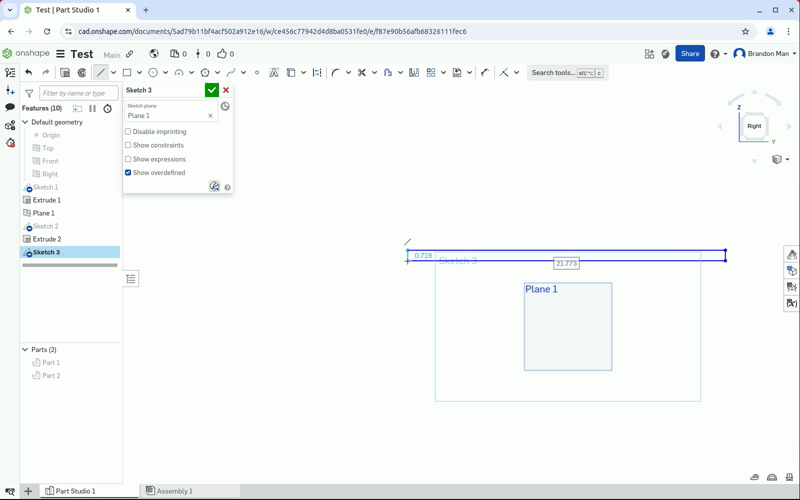
scroll(6)
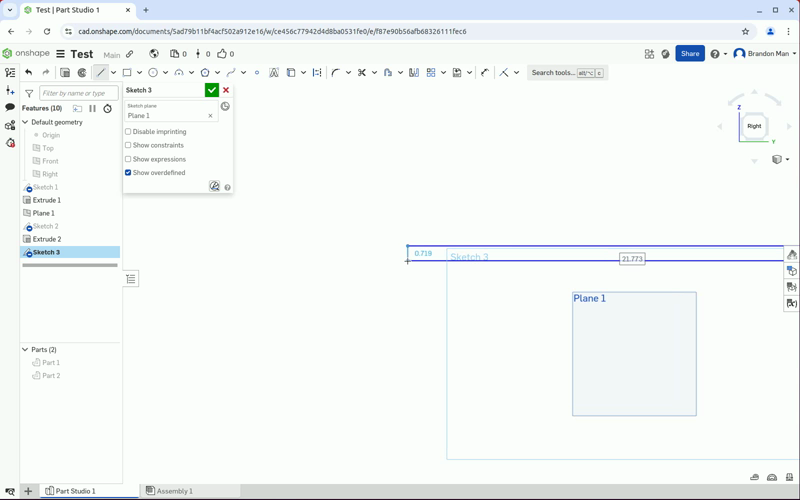
scroll(6)
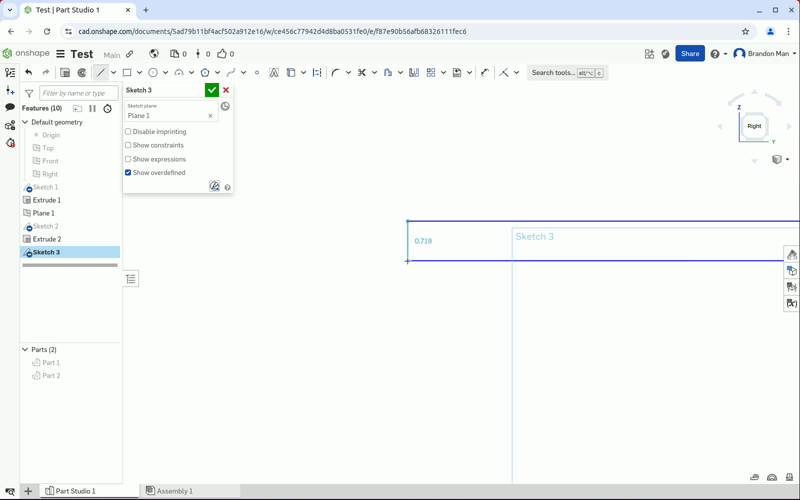
key_up(shift)
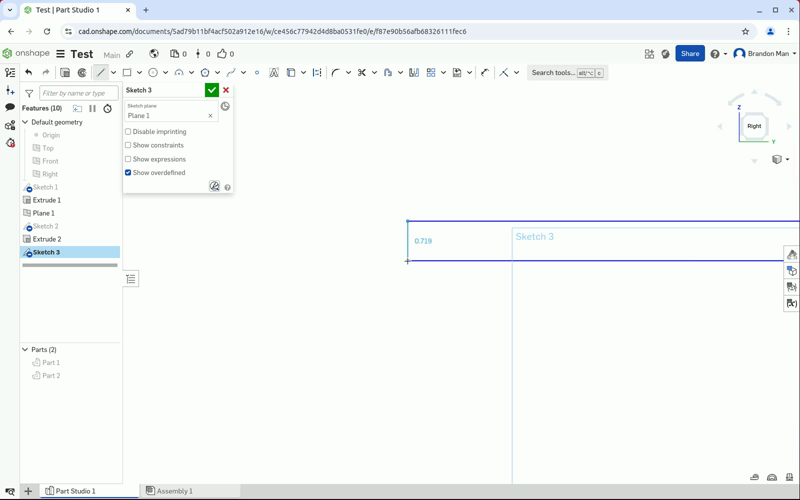
click(407, 260)
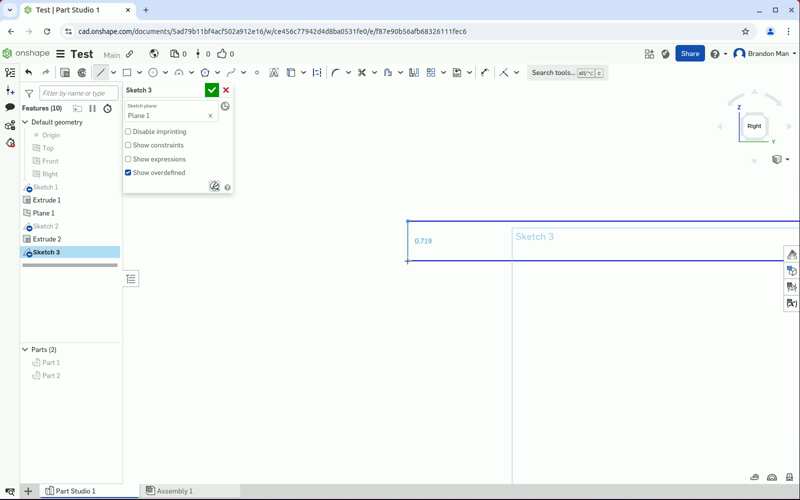
scroll(-6)
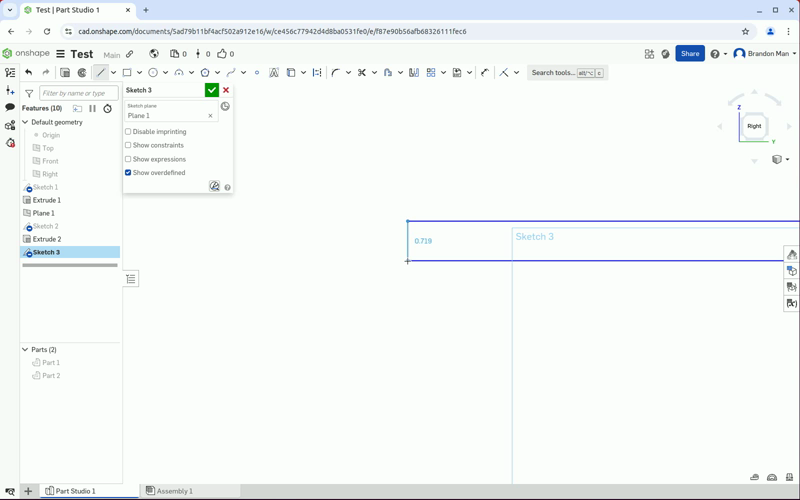
scroll(-6)
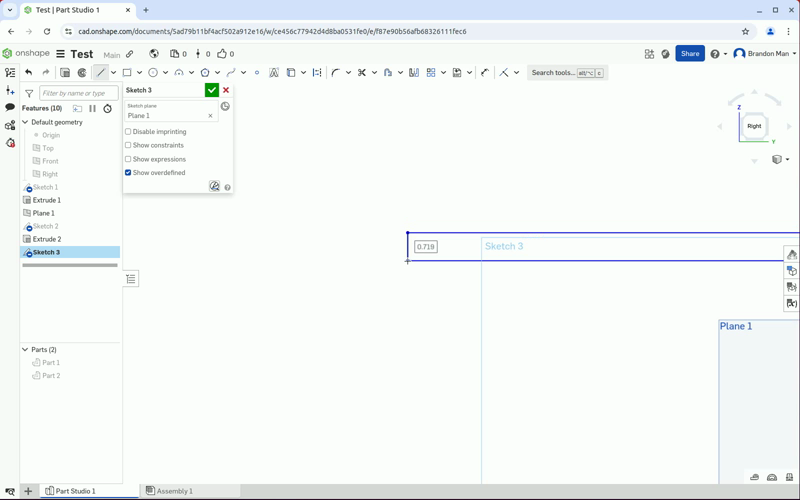
scroll(-6)
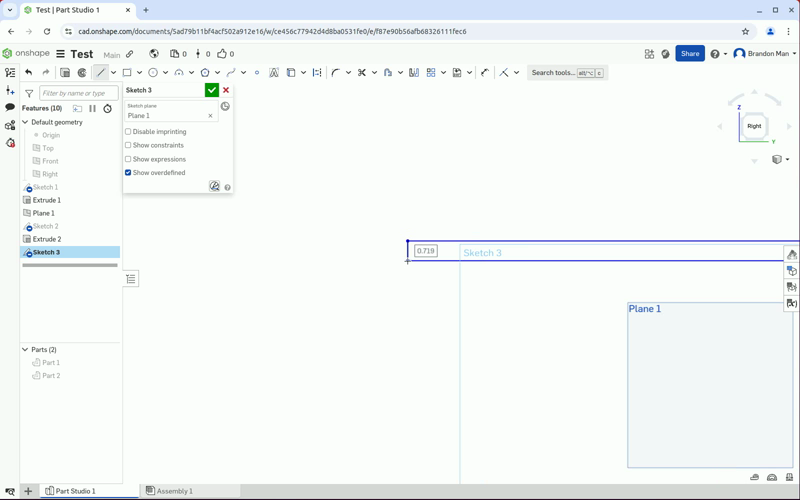
scroll(-6)
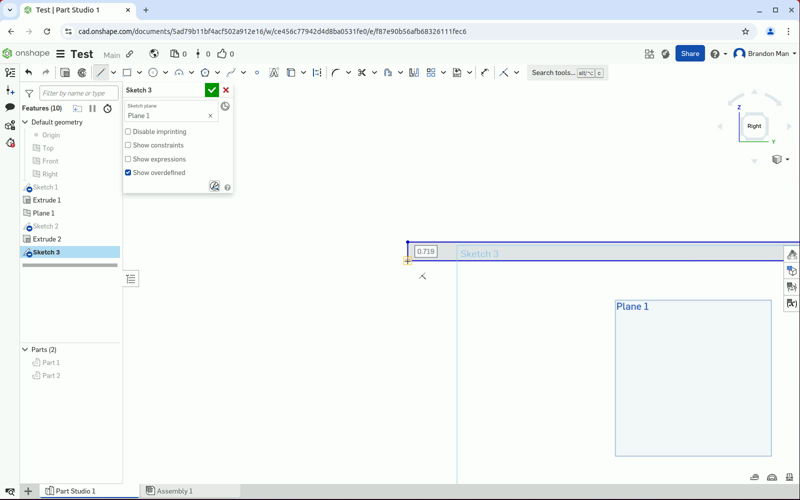
scroll(-6)
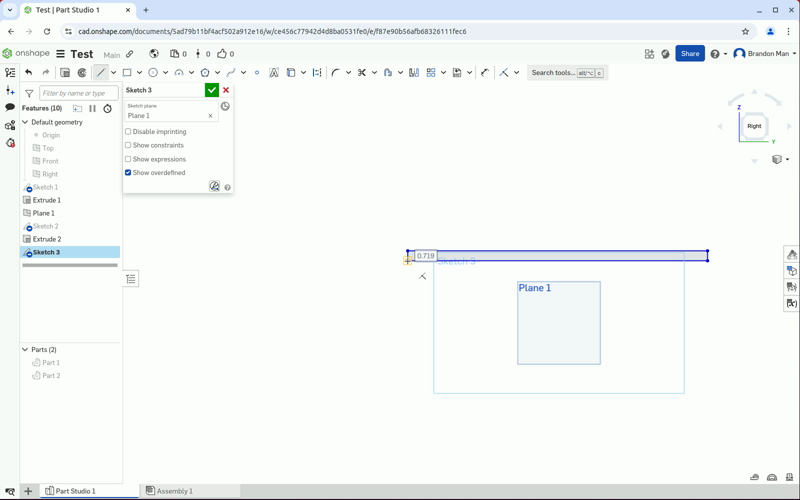
scroll(-6)
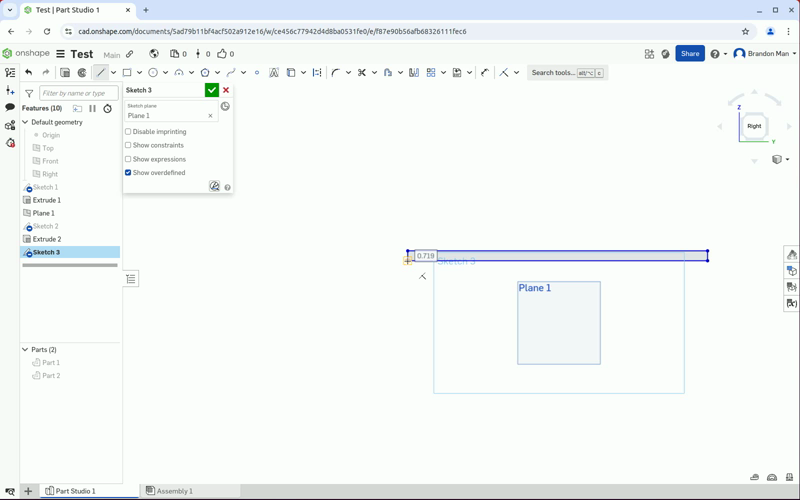
scroll(-6)
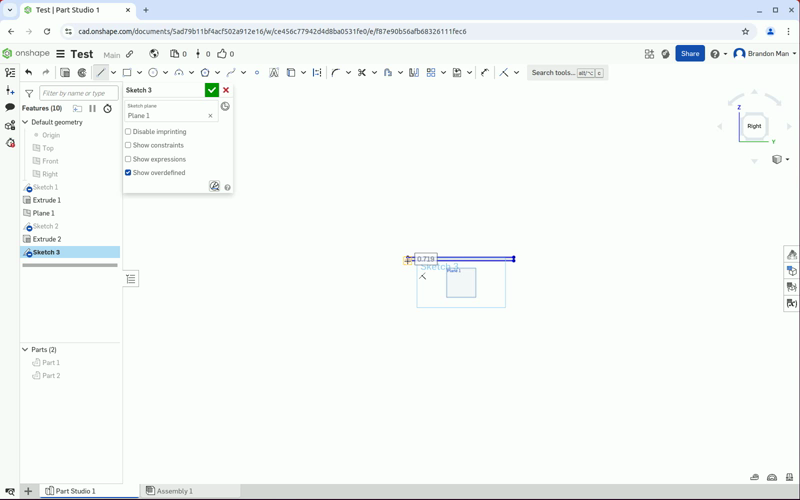
key(esc)
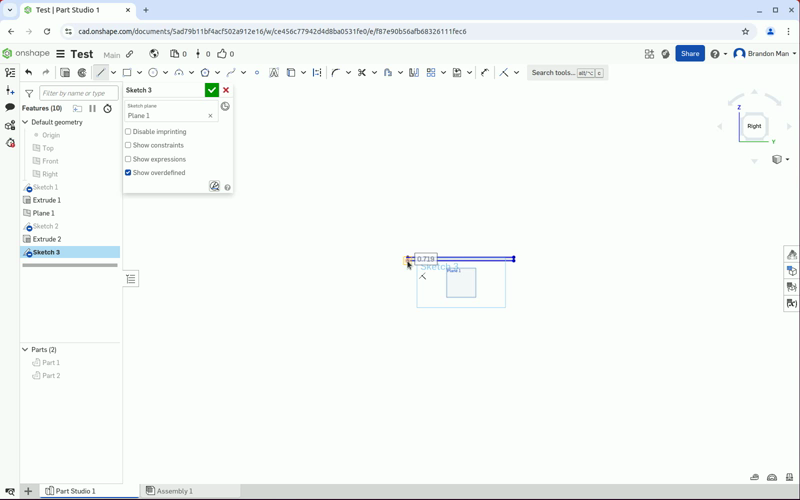
mouse_move(480, 257)
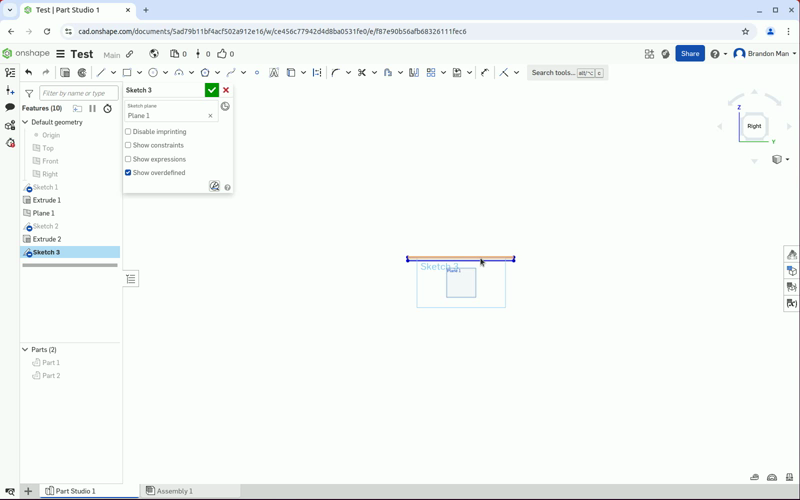
scroll(6)
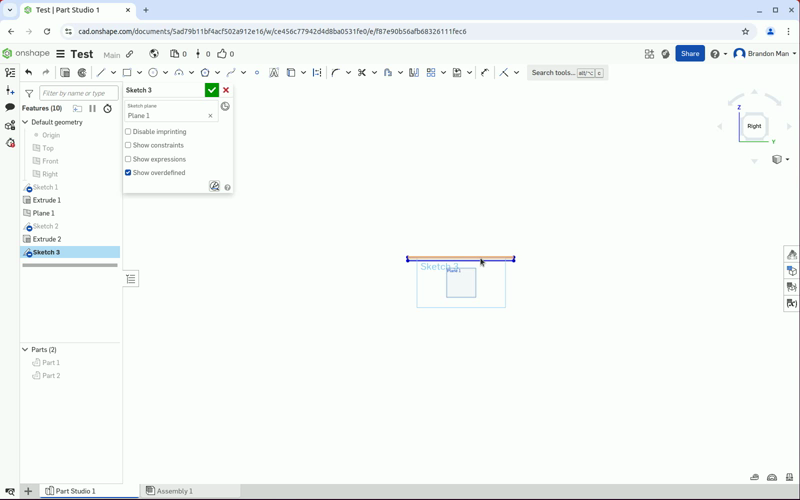
scroll(6)
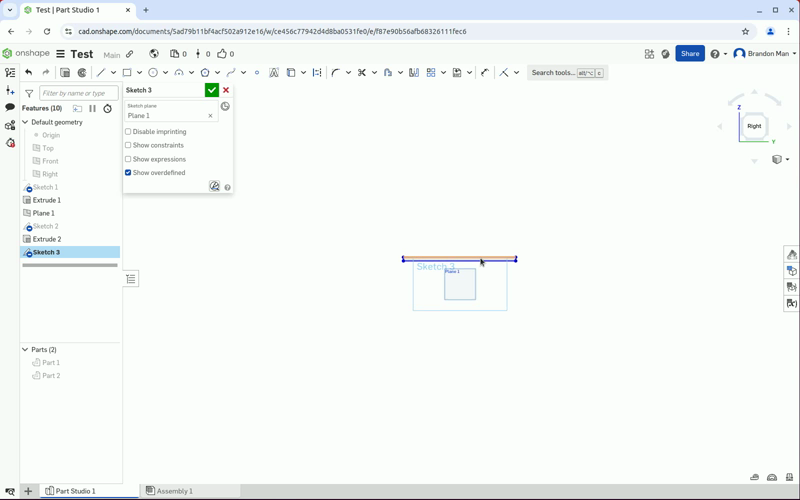
scroll(6)
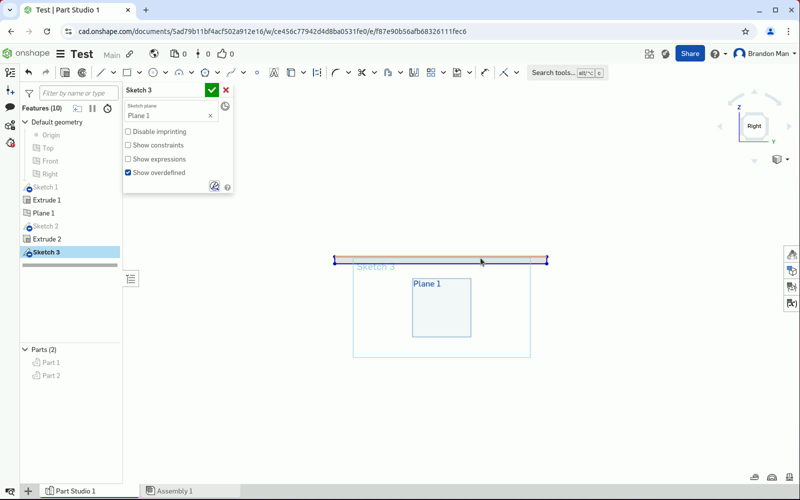
scroll(6)
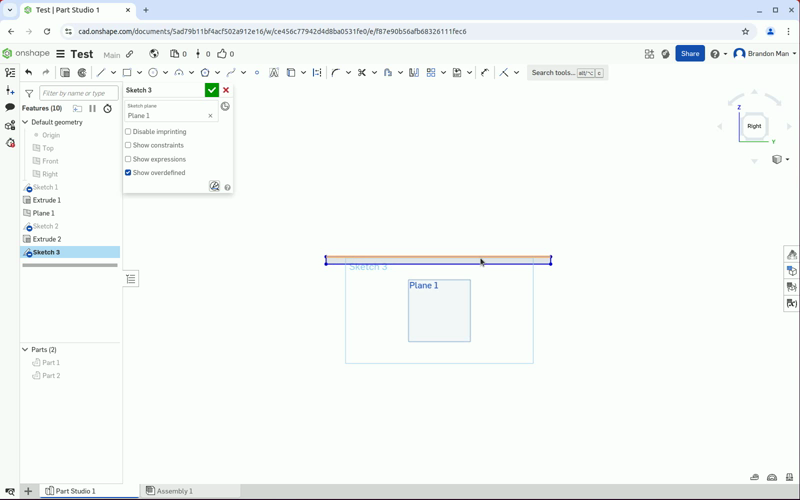
scroll(6)
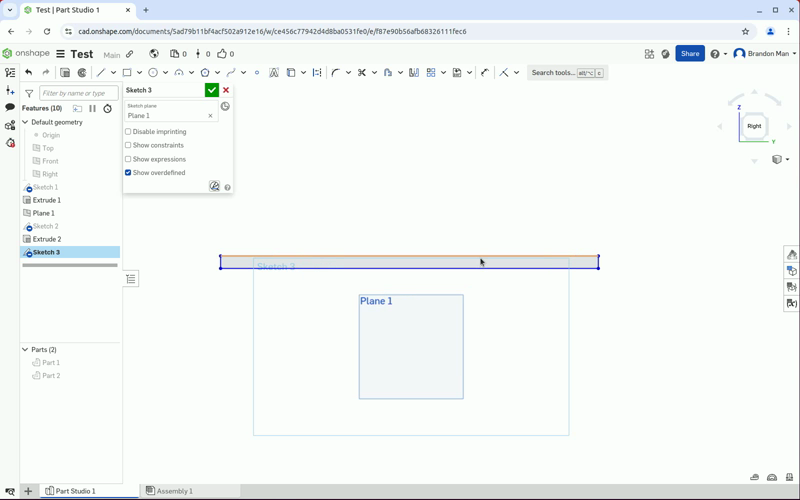
scroll(6)
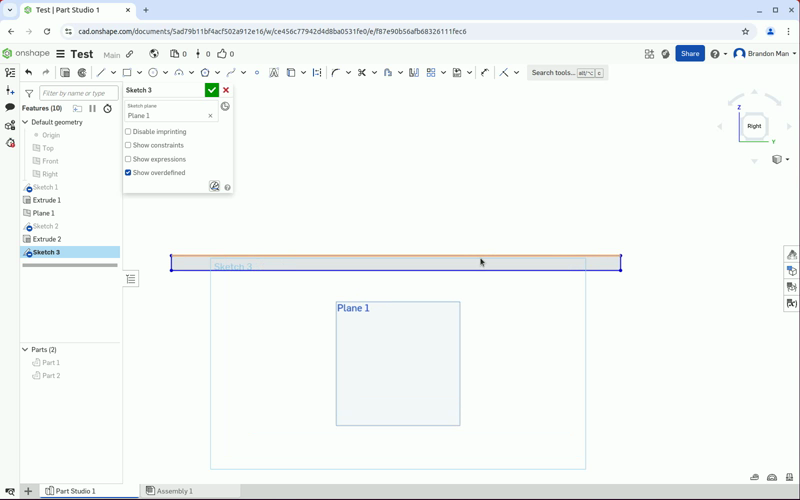
scroll(6)
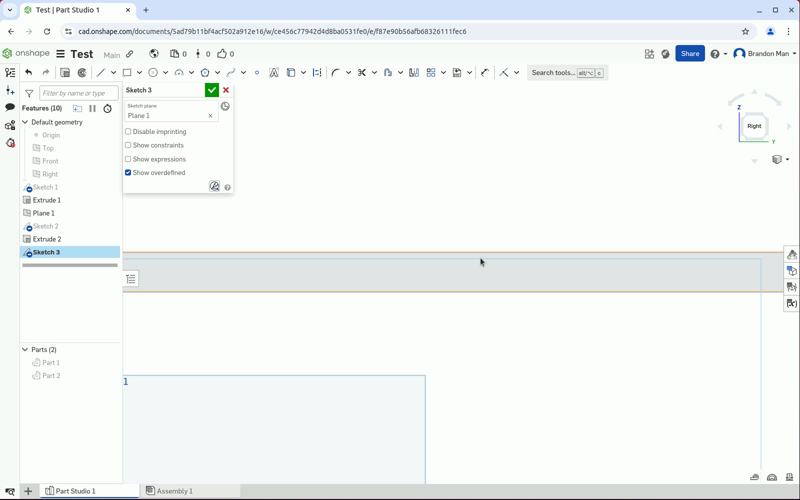
click(480, 257)
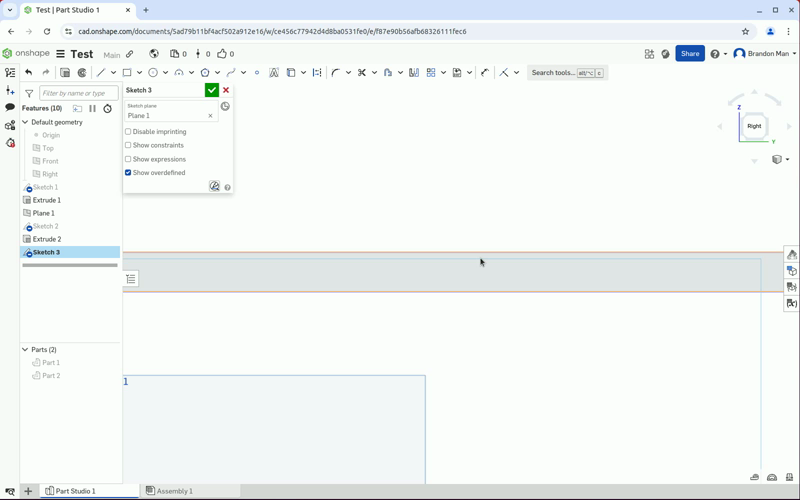
scroll(-6)
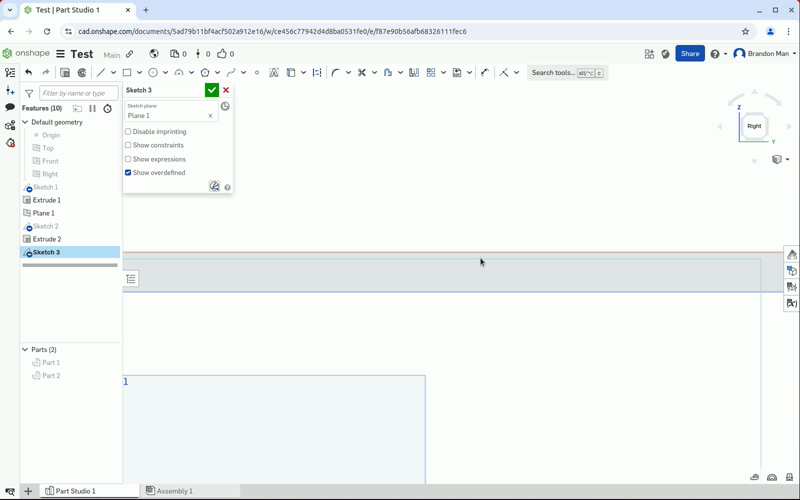
scroll(-6)
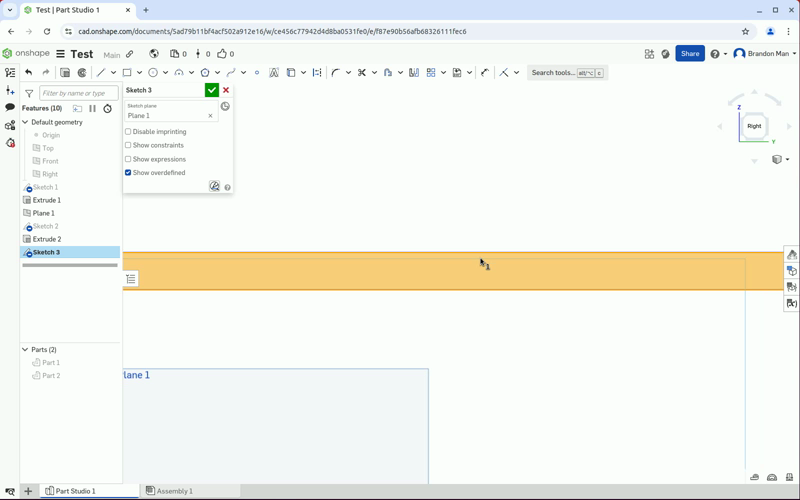
scroll(-6)
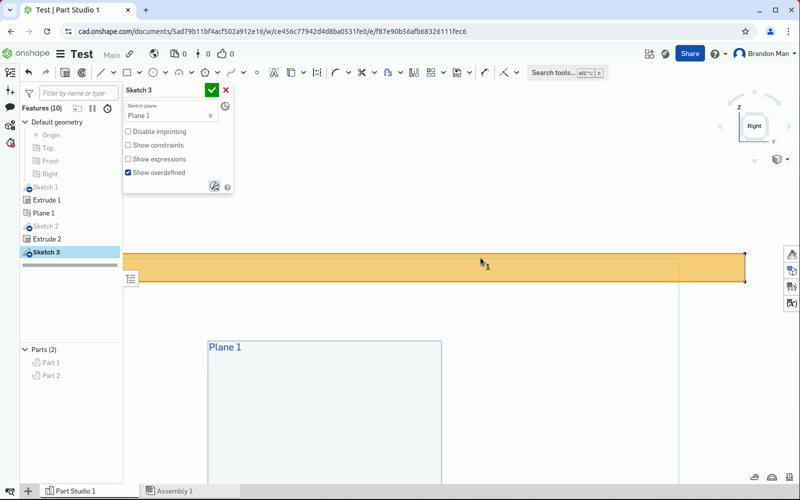
scroll(-6)
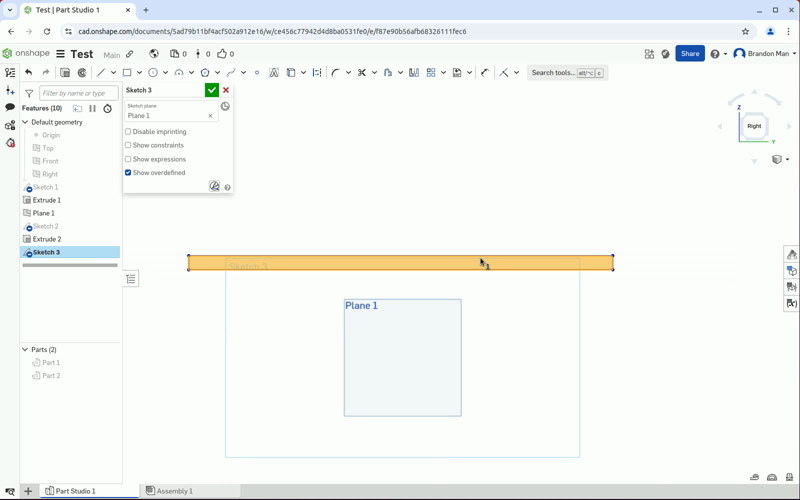
scroll(-6)
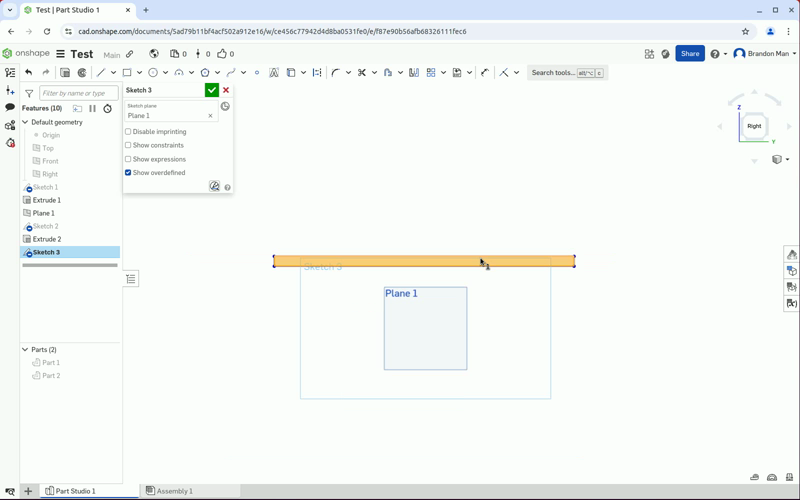
scroll(-6)
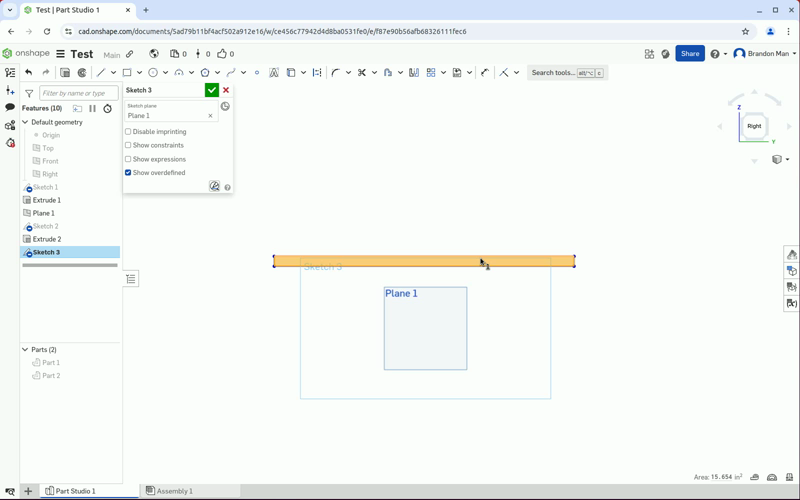
scroll(-6)
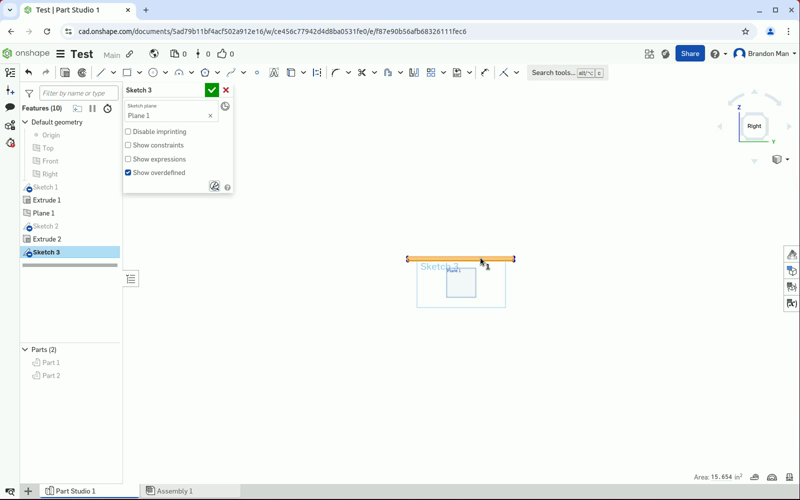
mouse_move(73, 352)
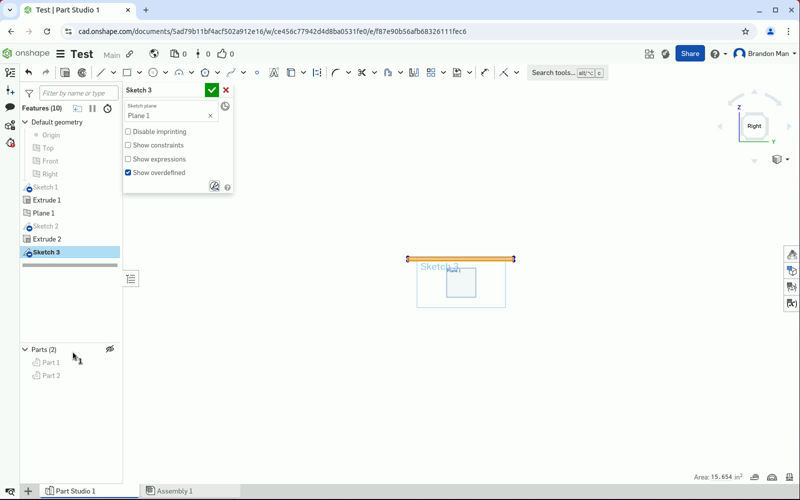
key(shift+y)
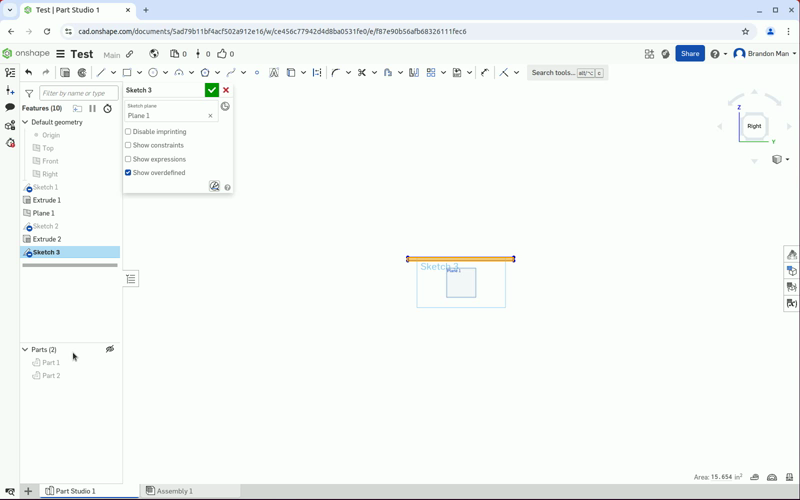
key(shift+e)
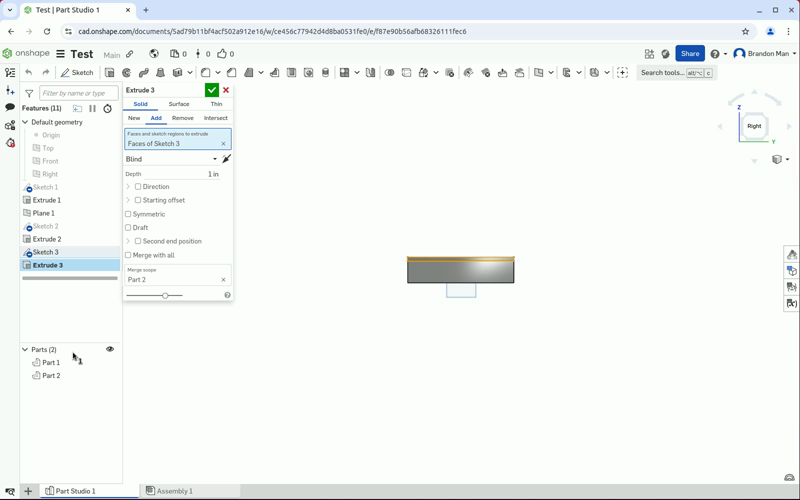
mouse_move(143, 106)
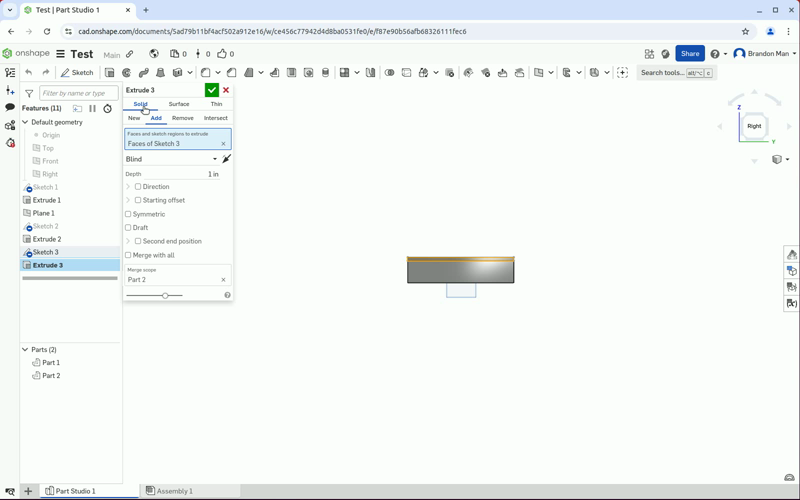
click(143, 106)
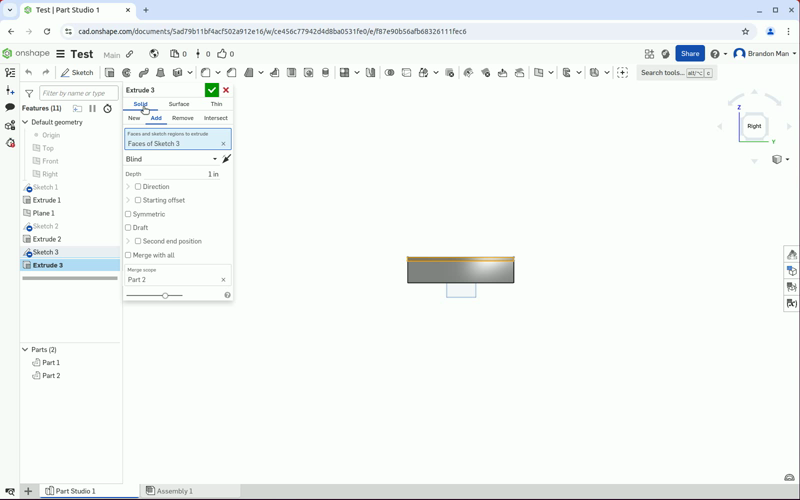
mouse_move(137, 120)
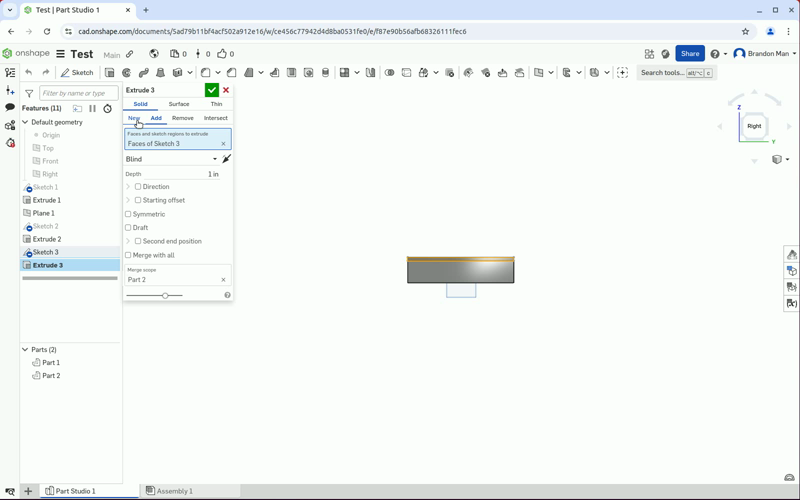
click(137, 120)
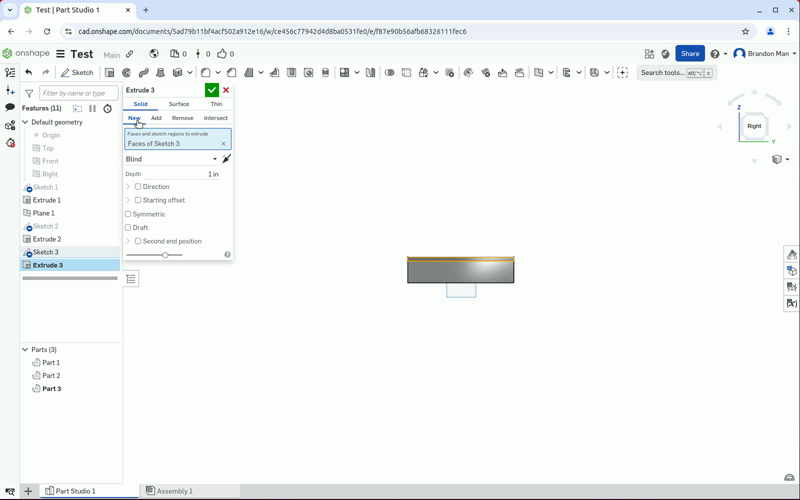
key(tab, 4)
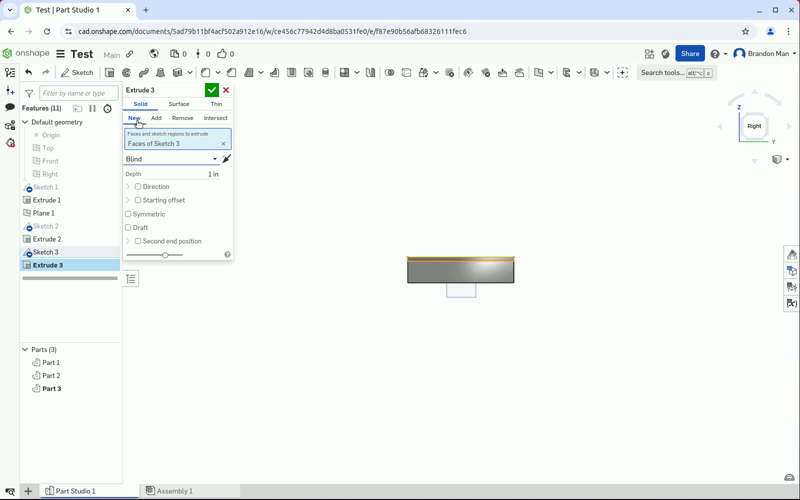
text(0.722)
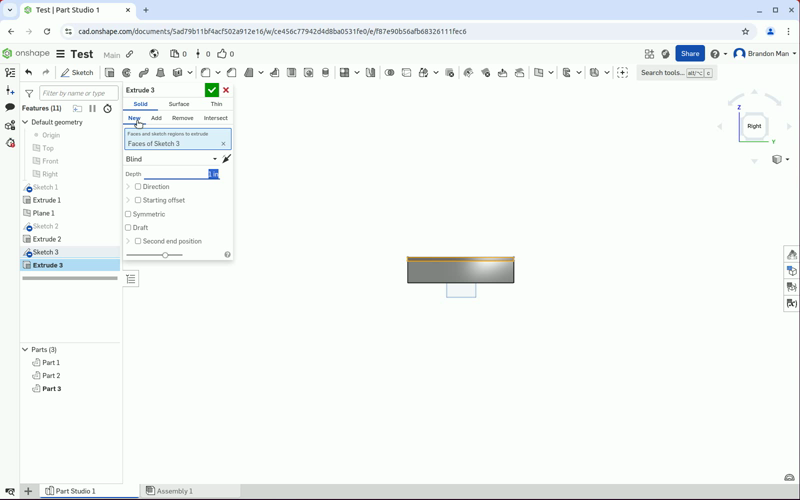
key(enter)
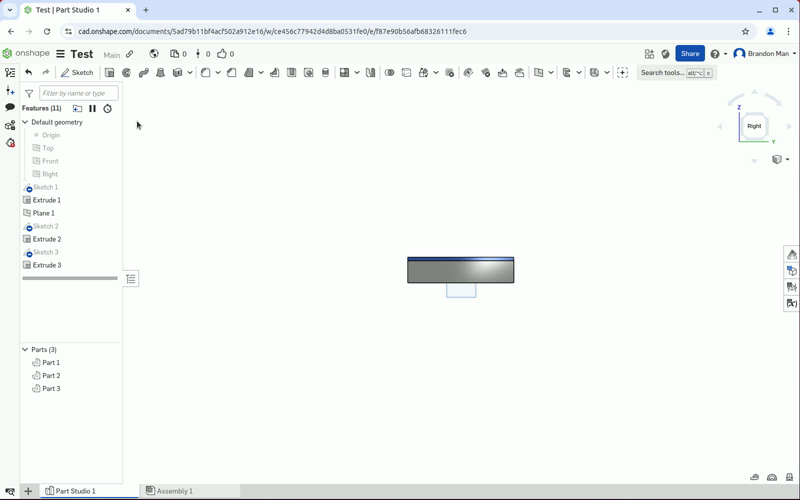
key(shift+h)
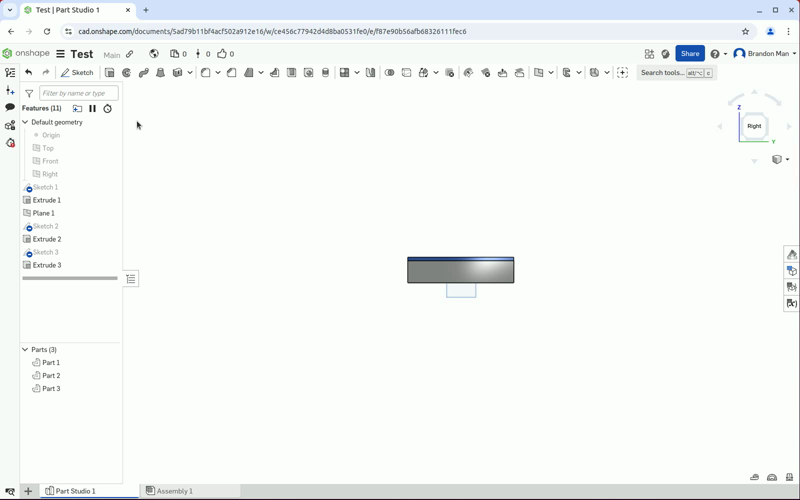
key(shift+h)
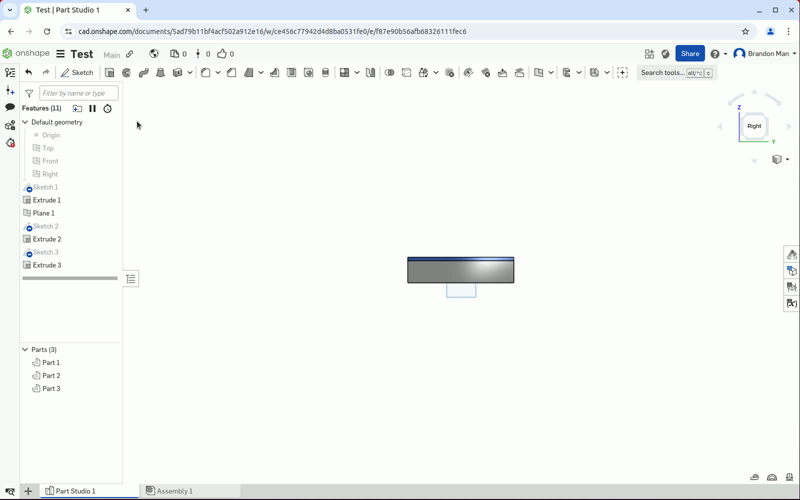
mouse_move(73, 189)
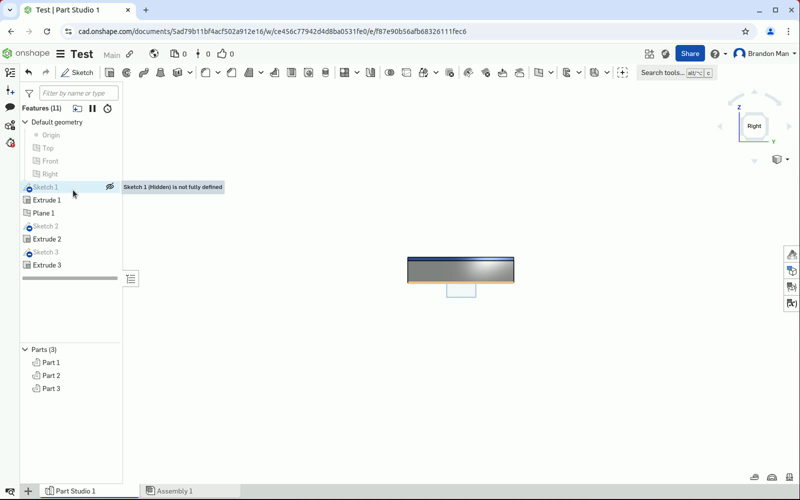
click(73, 189)
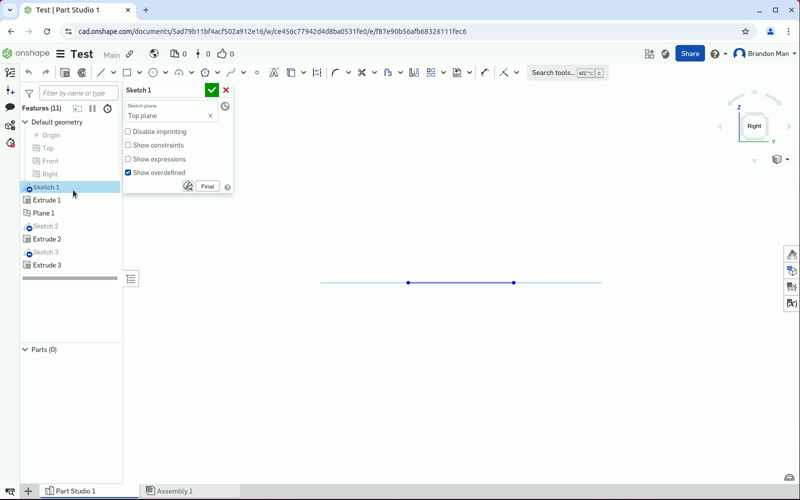
mouse_move(229, 92)
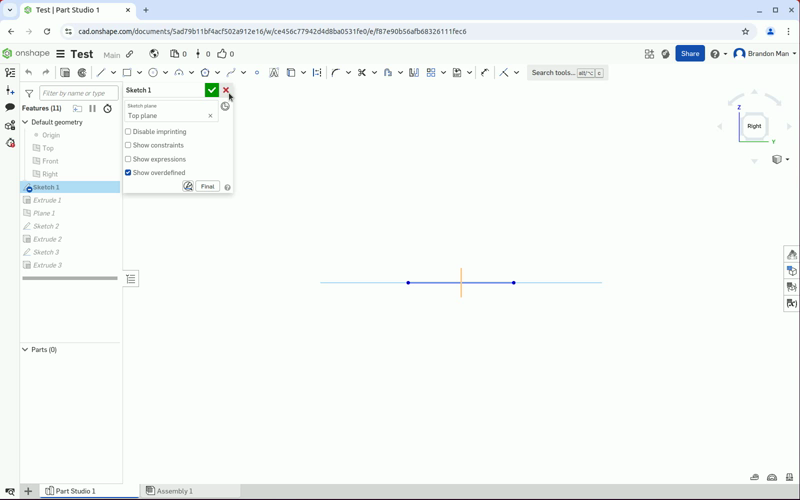
click(229, 92)
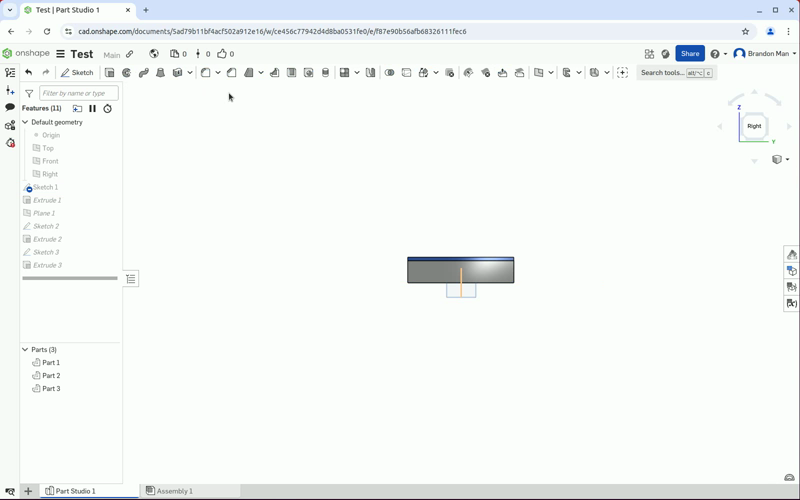
mouse_move(73, 352)
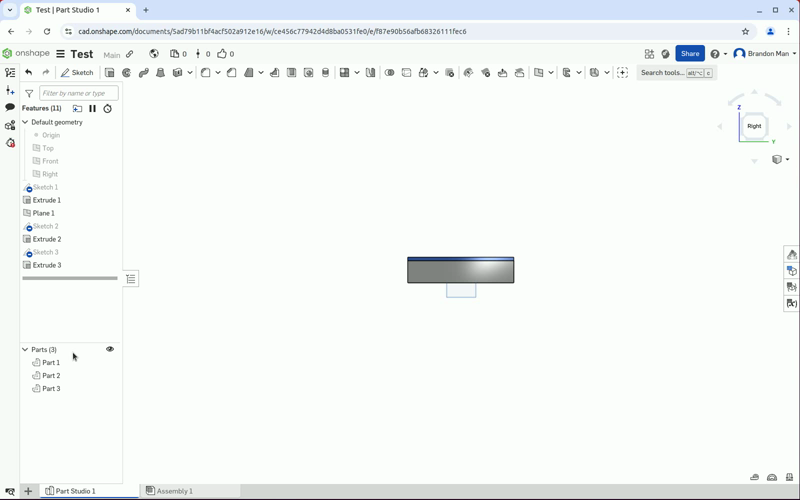
key(y)
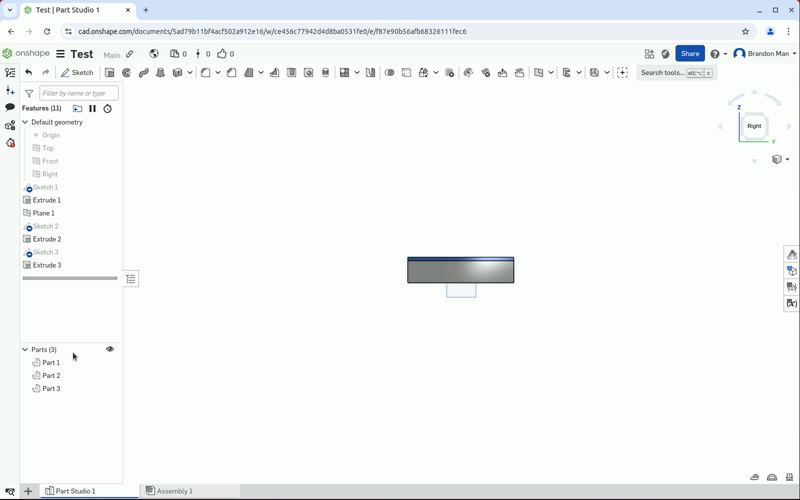
key(shift+p)
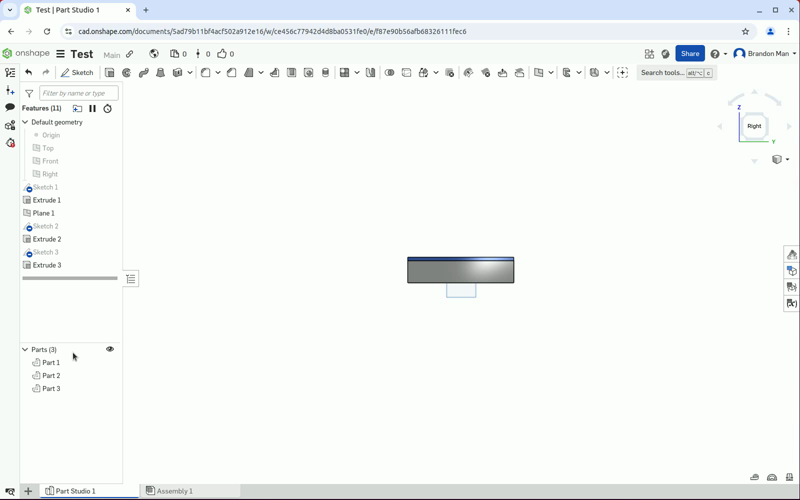
key(space)
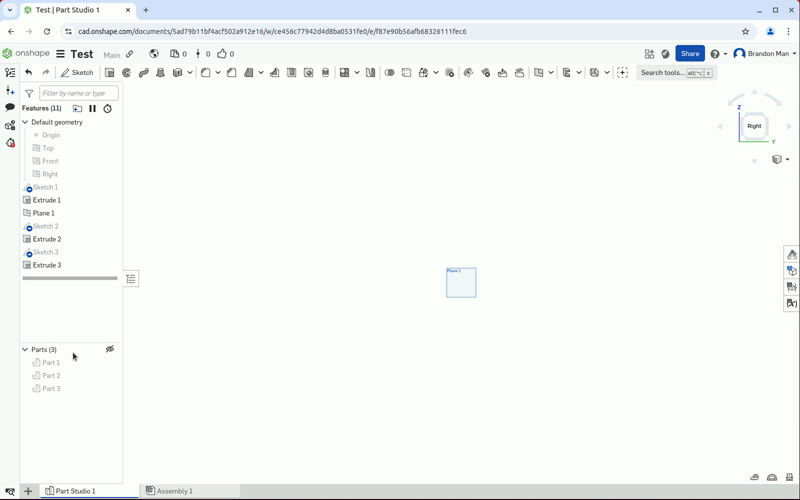
key_down(shift)
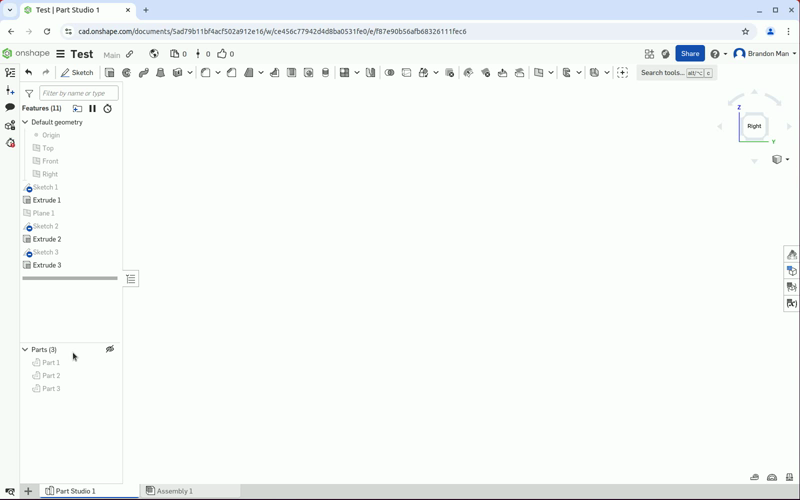
key(right)
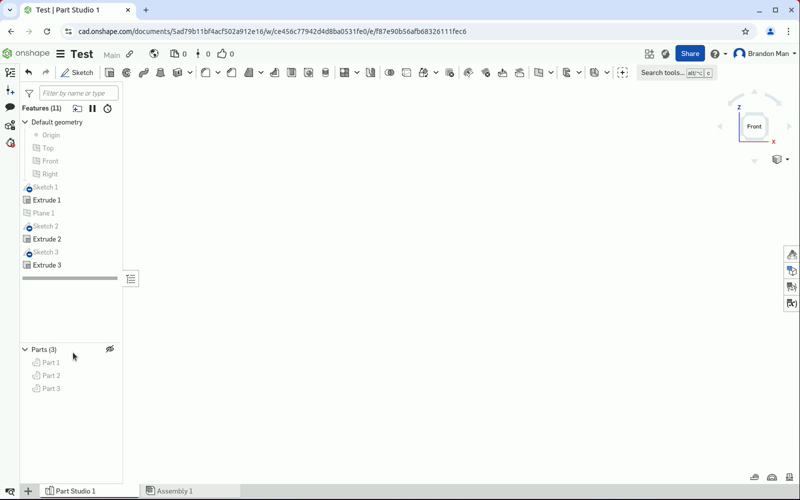
key_up(shift)
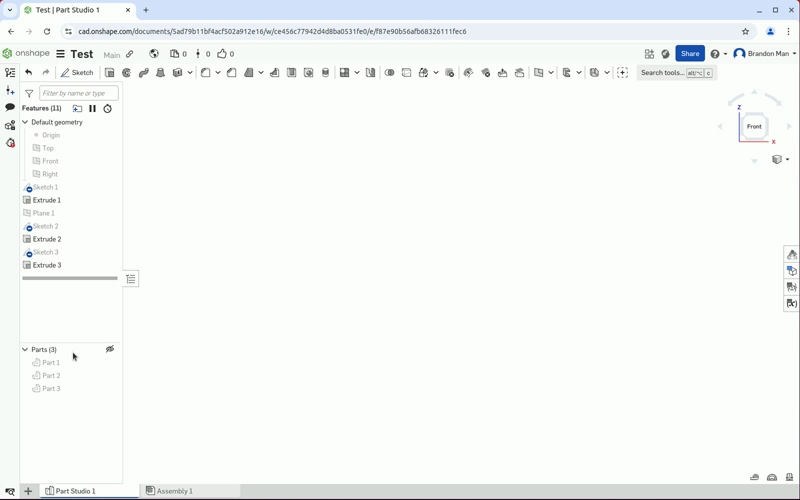
mouse_move(73, 352)
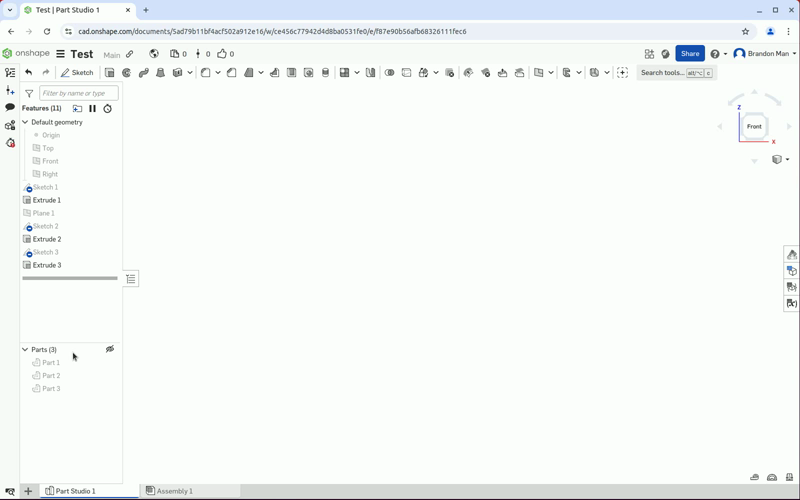
key(shift+y)
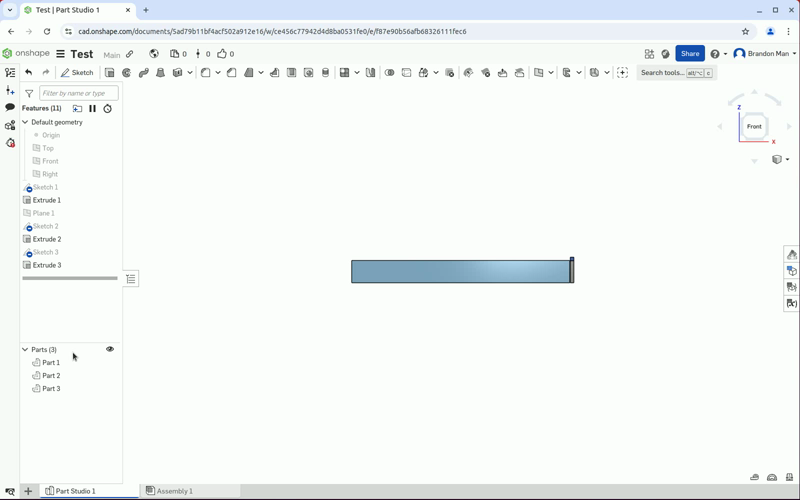
mouse_move(541, 75)
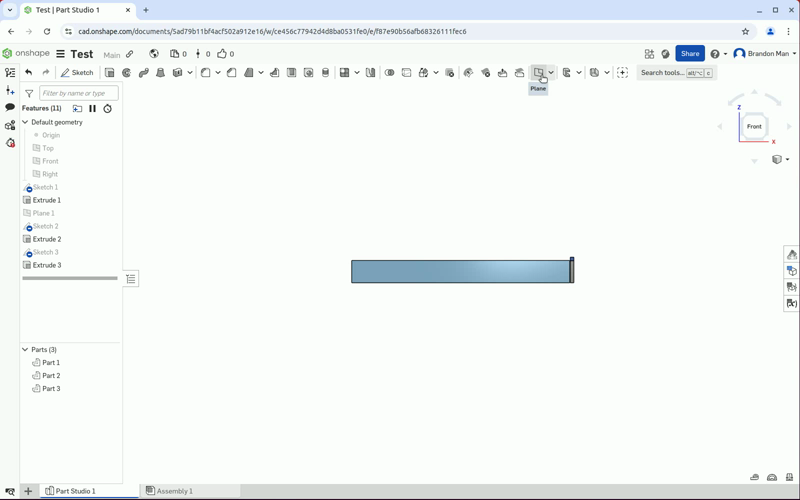
click(541, 75)
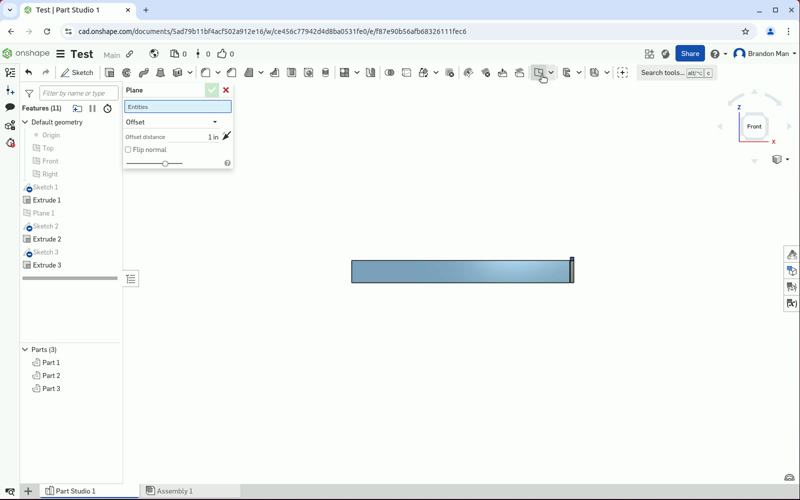
mouse_move(73, 163)
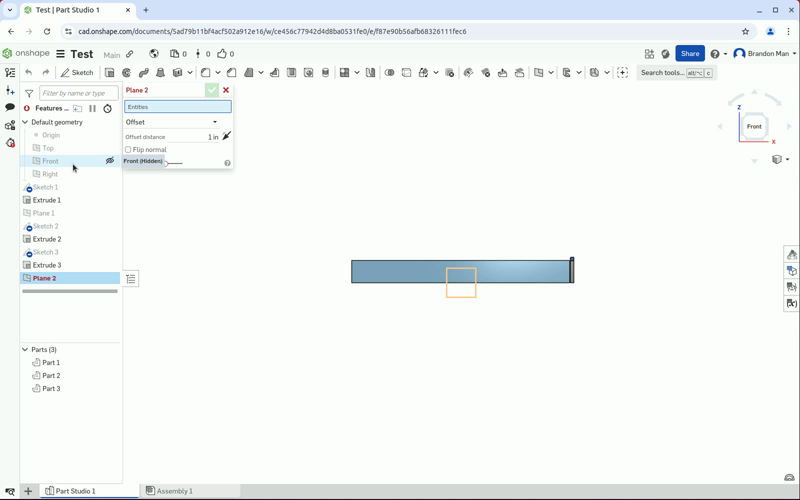
click(73, 163)
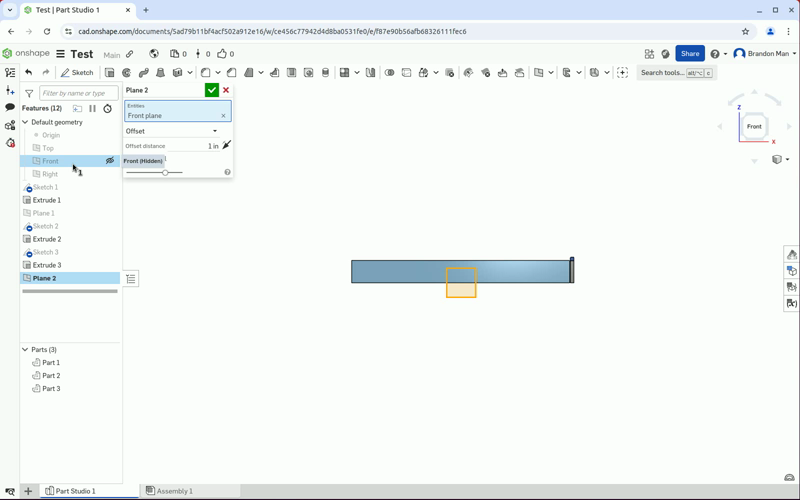
key(tab, 2)
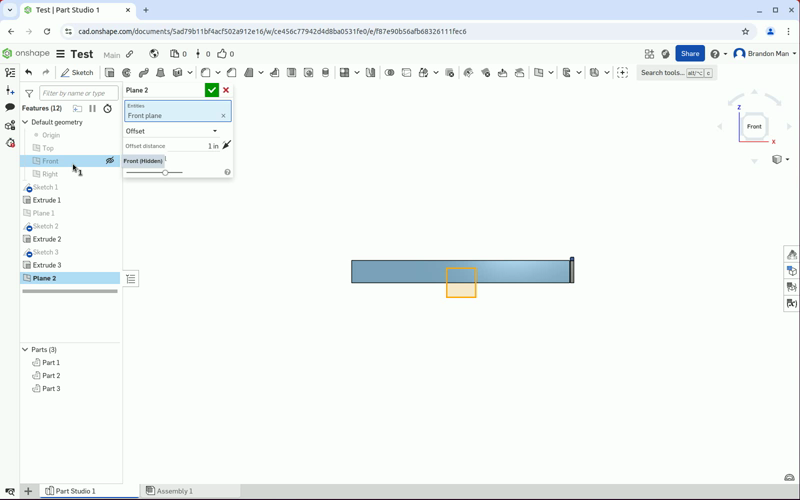
text(10.845)
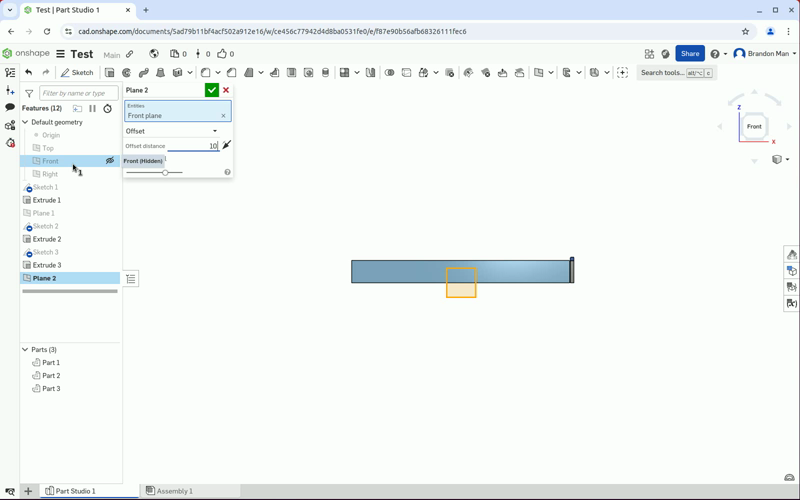
key(enter, 2)
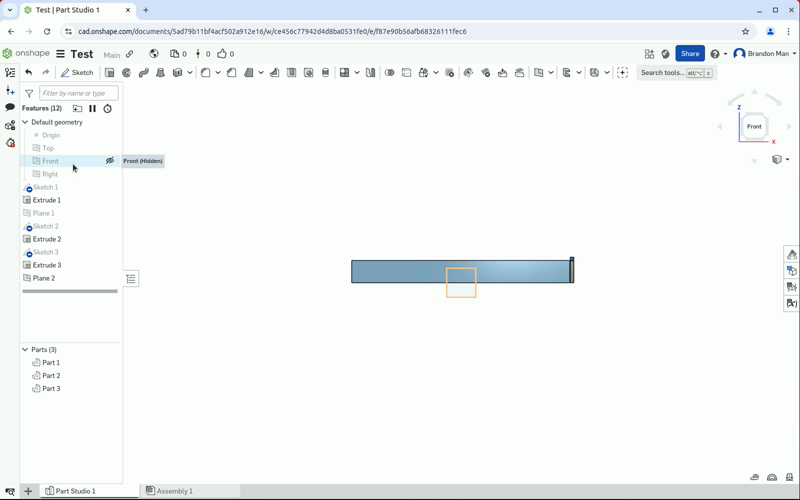
key(shift+s)
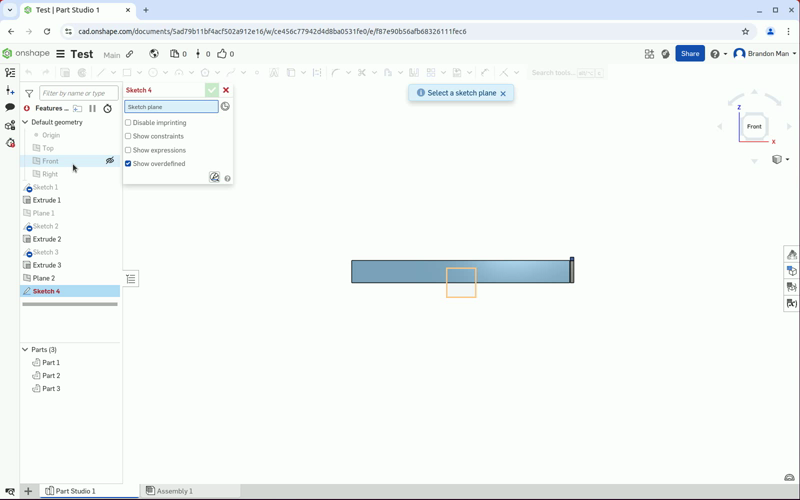
mouse_move(73, 280)
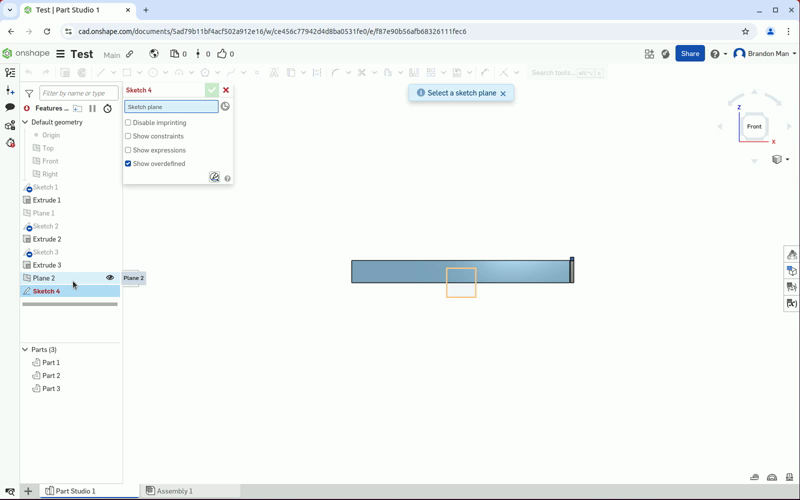
click(73, 280)
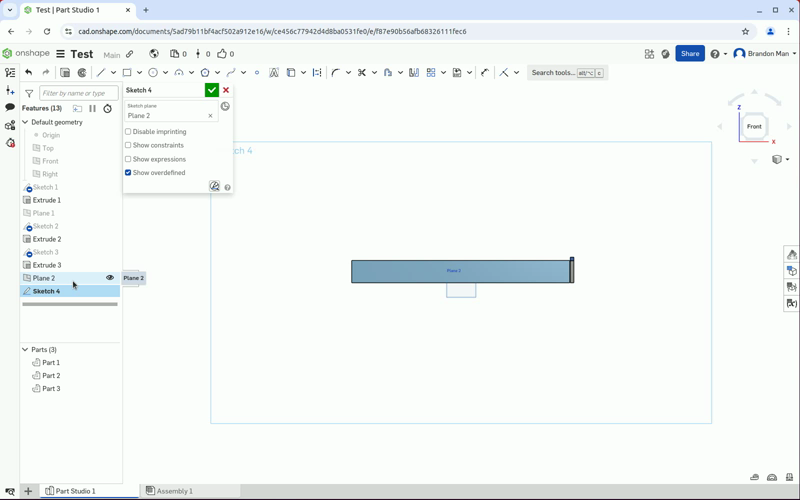
mouse_move(73, 352)
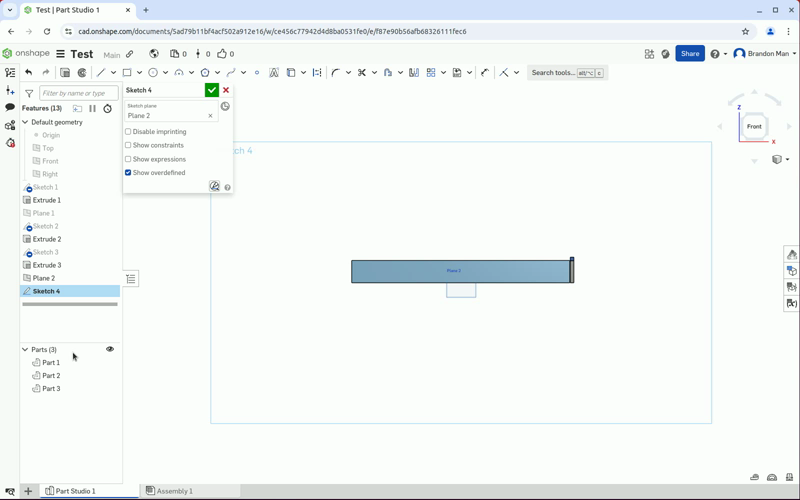
key(y)
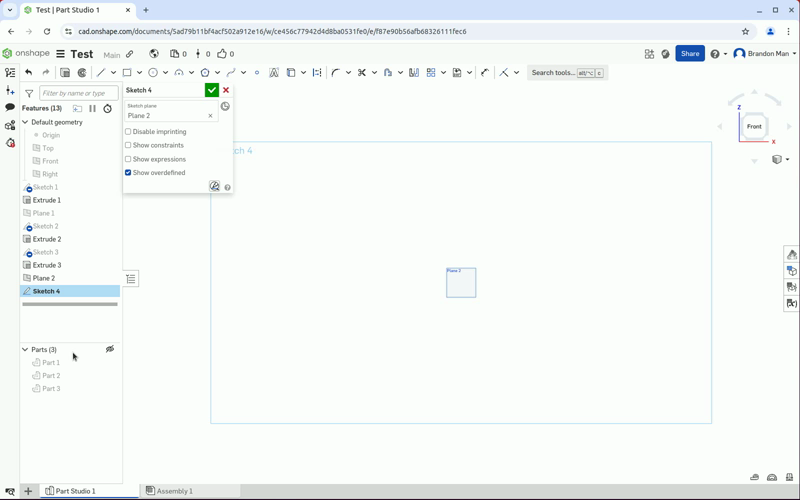
key(l)
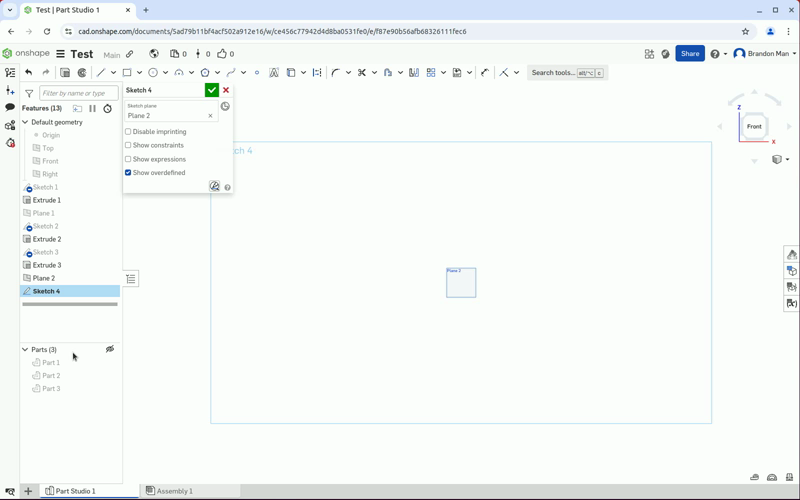
key_down(shift)
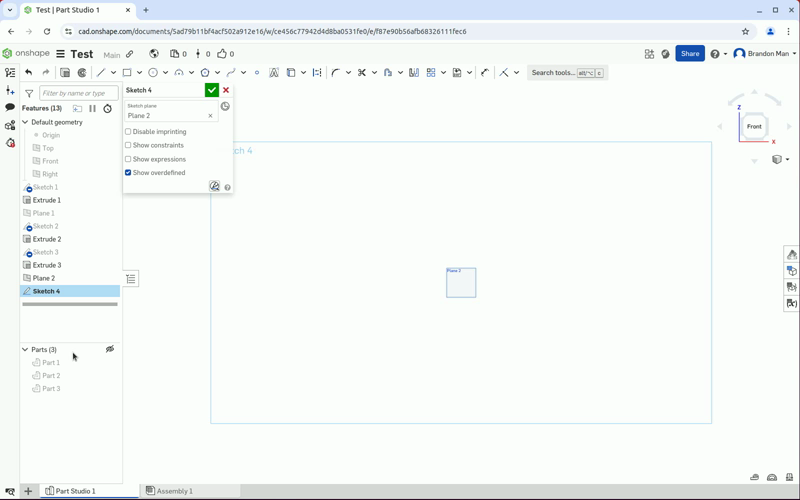
mouse_move(348, 282)
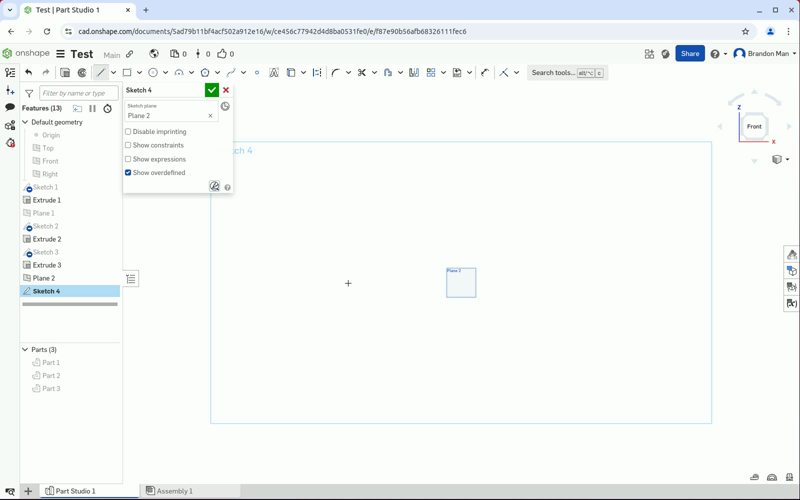
click(348, 282)
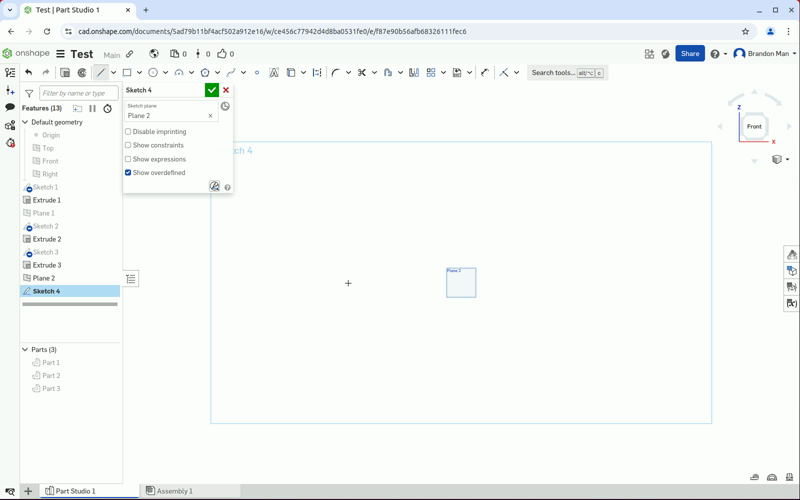
key_up(shift)
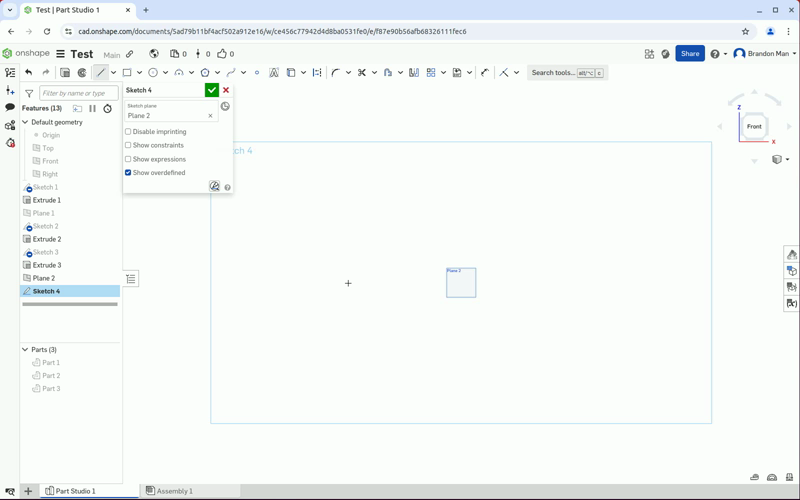
key_down(shift)
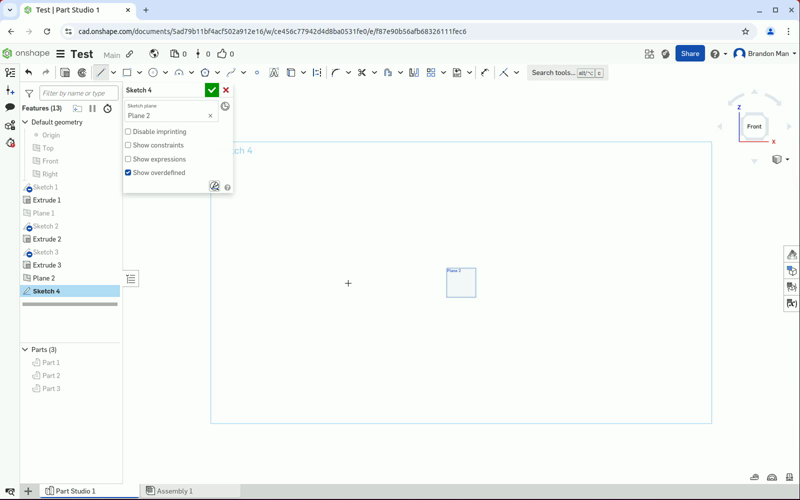
mouse_move(378, 282)
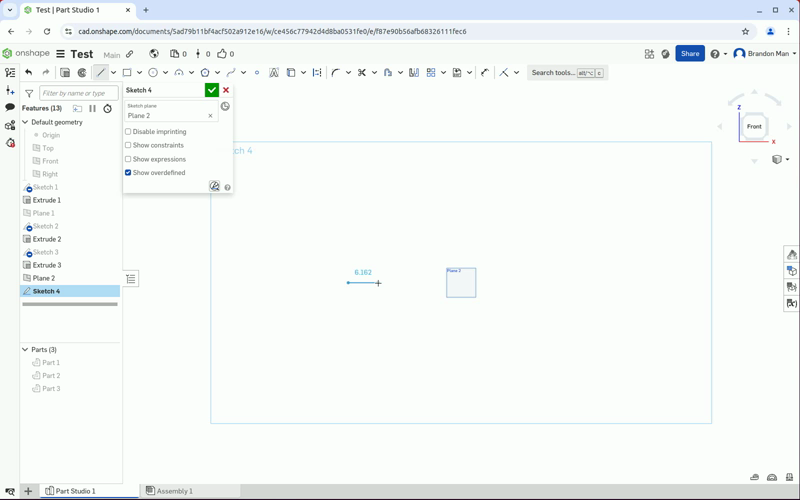
mouse_move(350, 282)
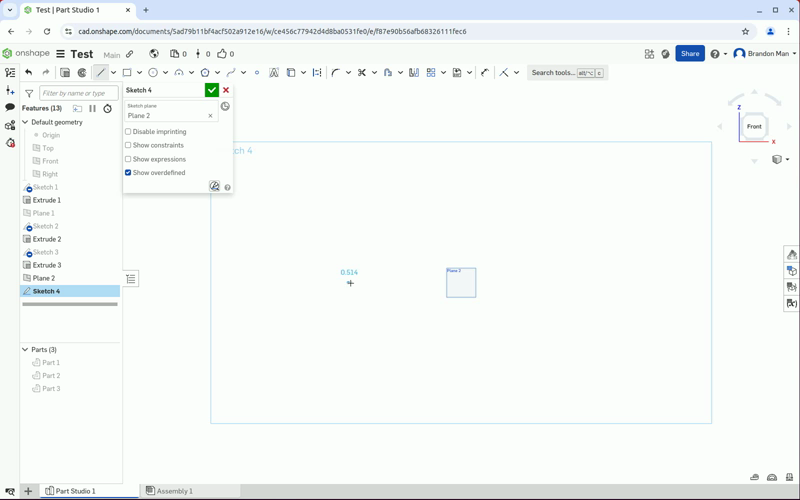
scroll(6)
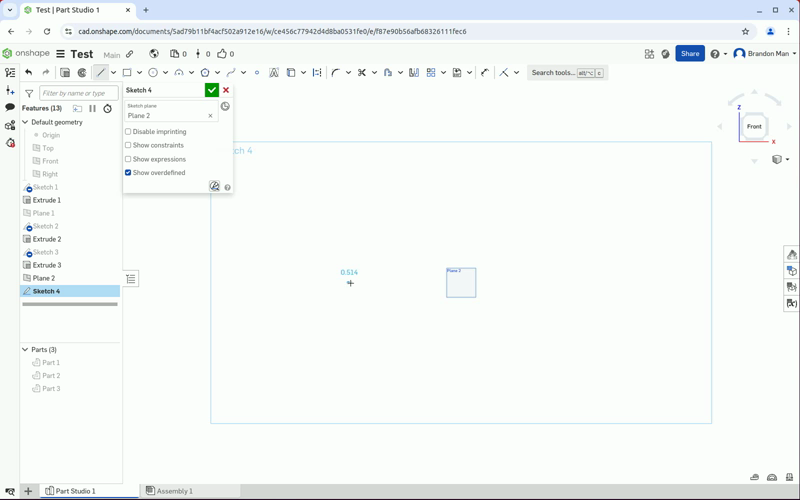
scroll(6)
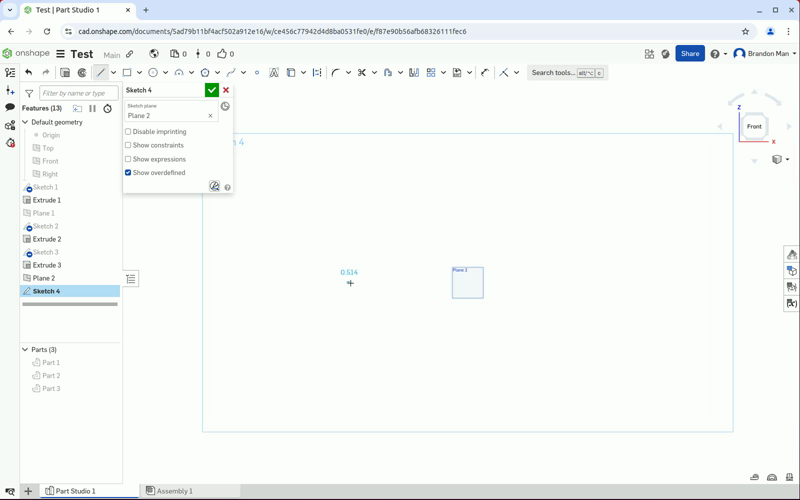
scroll(6)
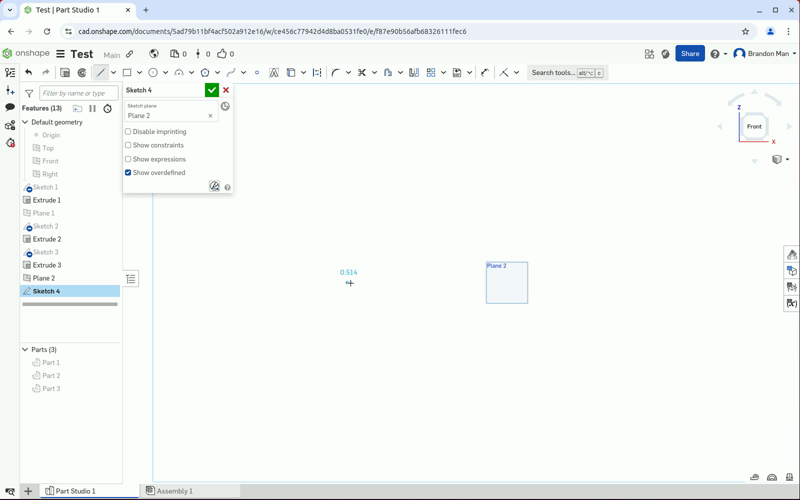
scroll(6)
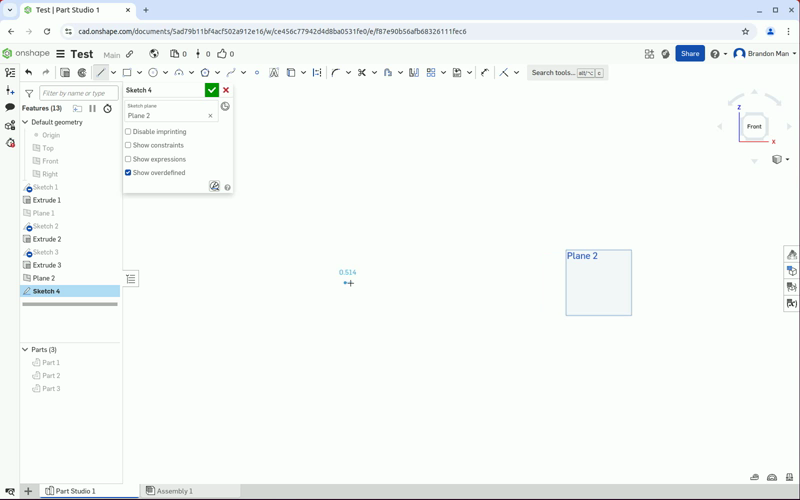
scroll(6)
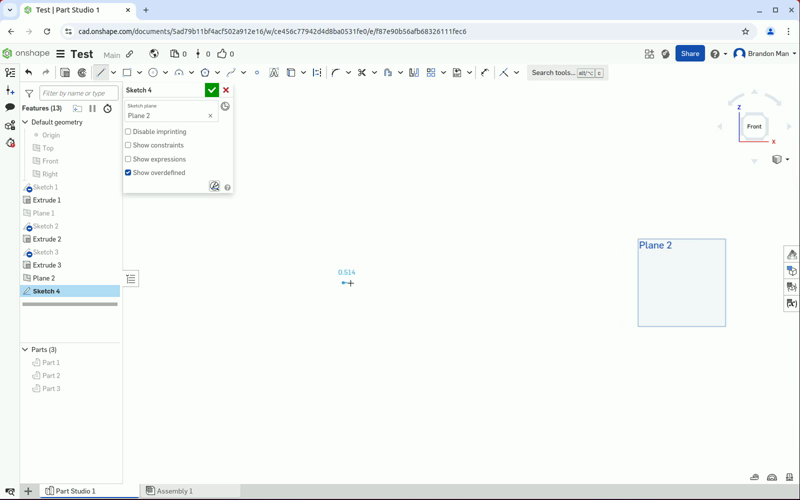
scroll(6)
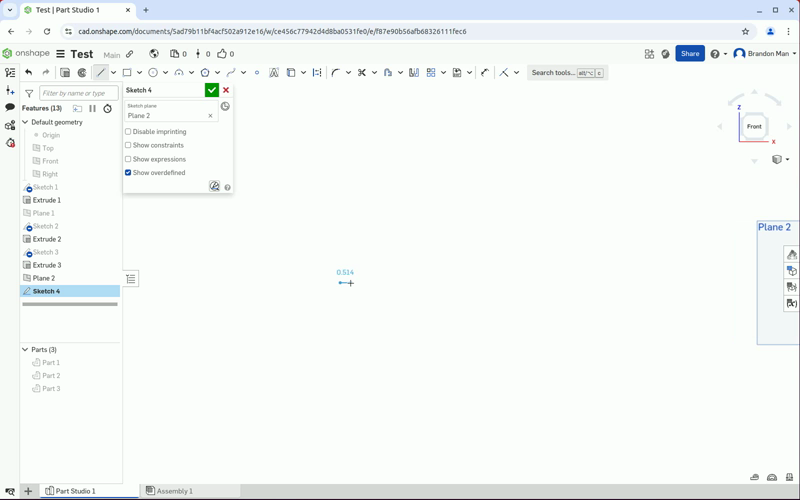
scroll(6)
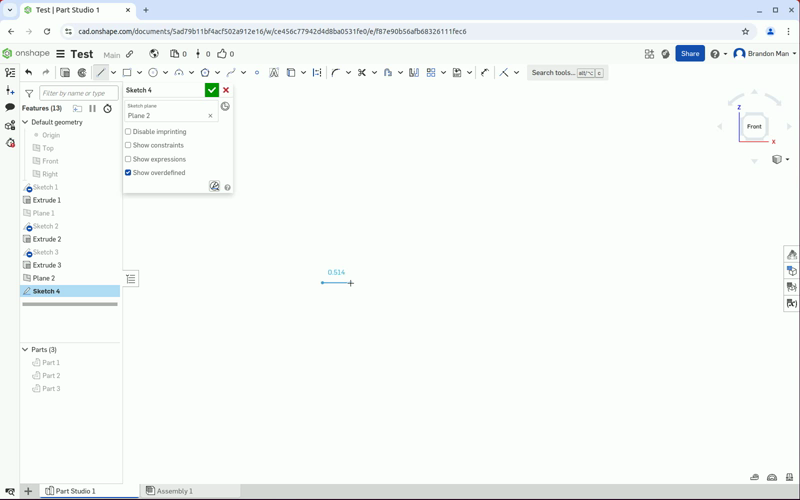
click(350, 282)
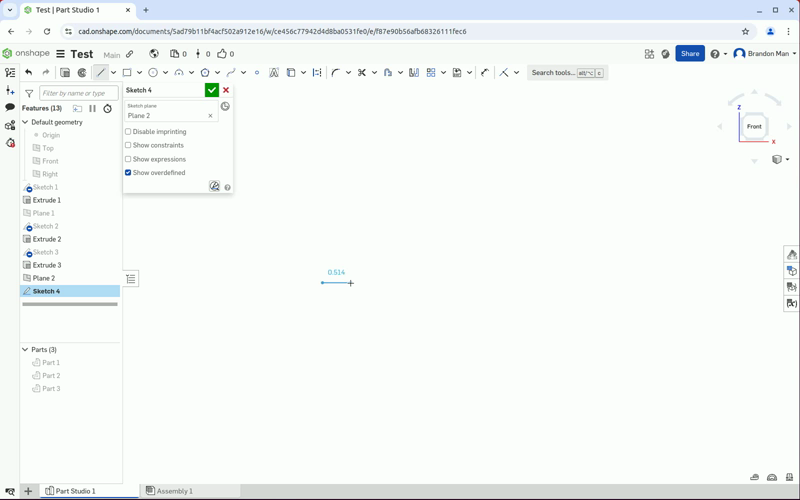
scroll(-6)
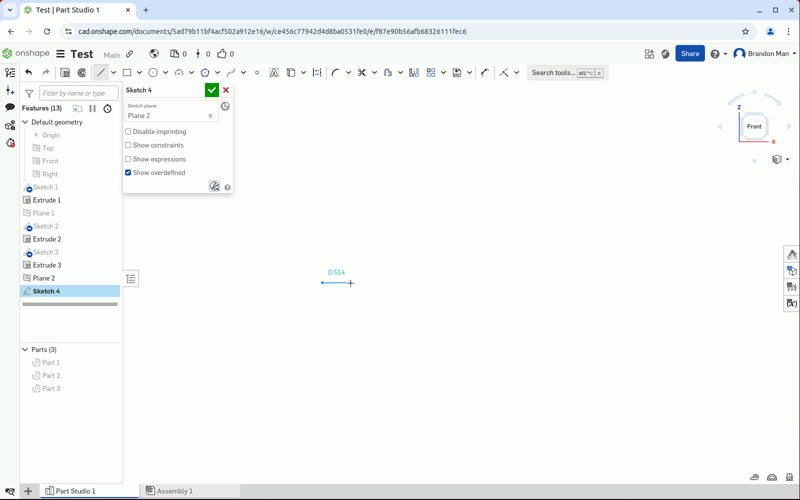
scroll(-6)
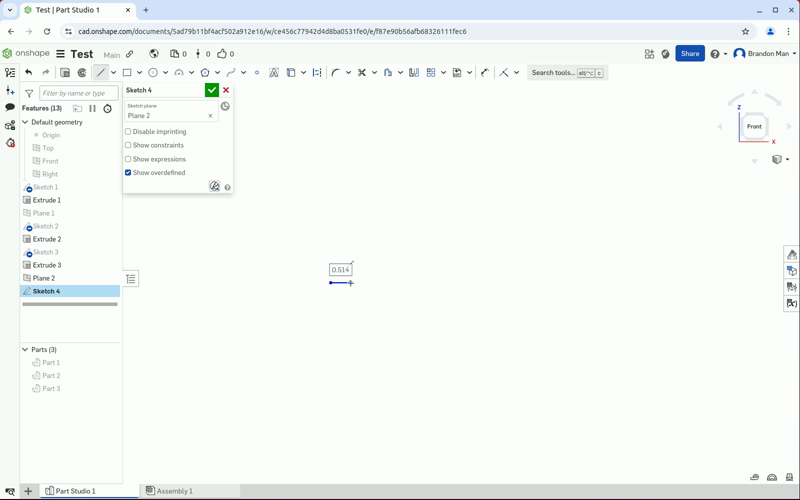
scroll(-6)
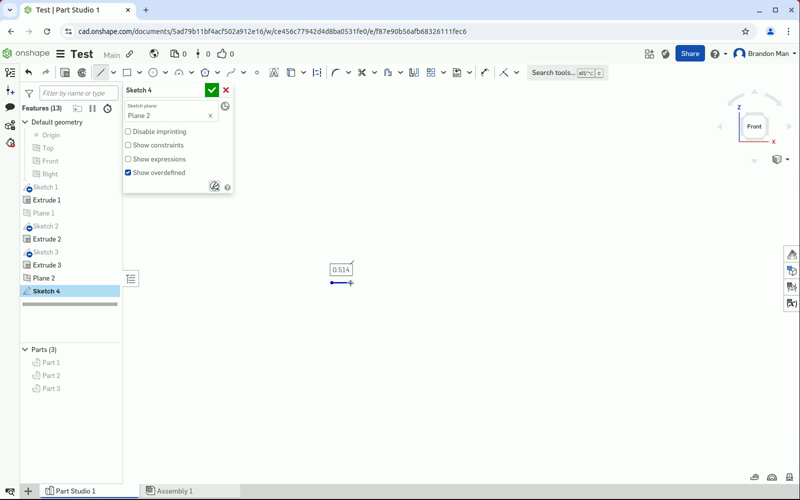
scroll(-6)
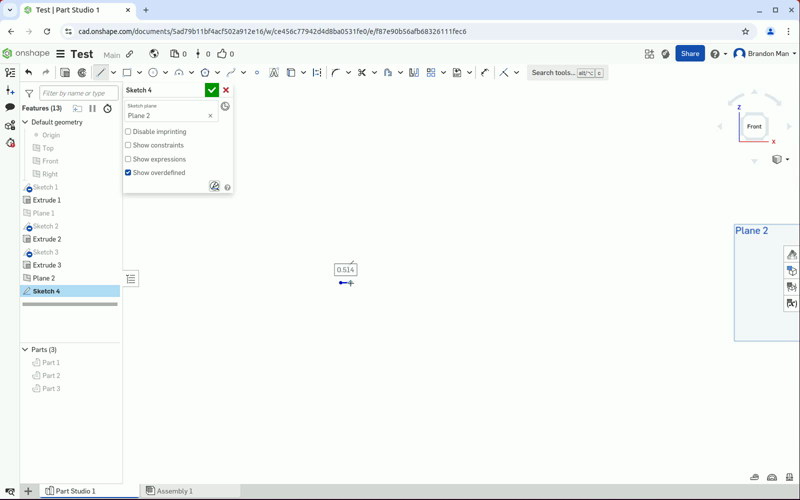
scroll(-6)
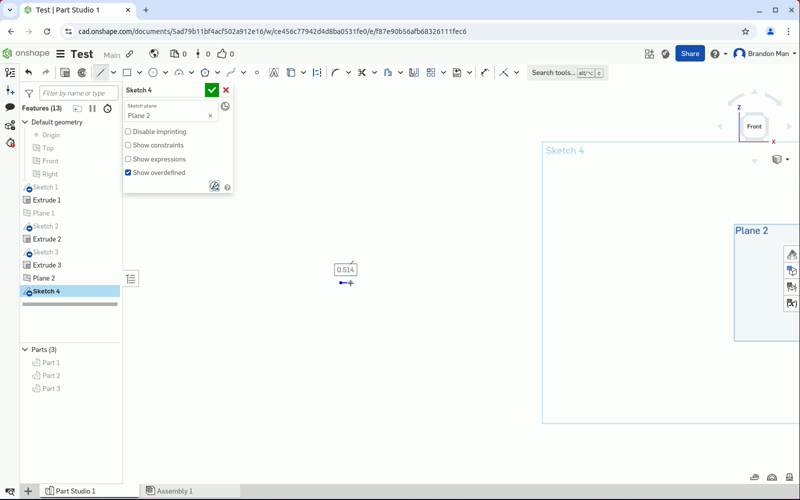
scroll(-6)
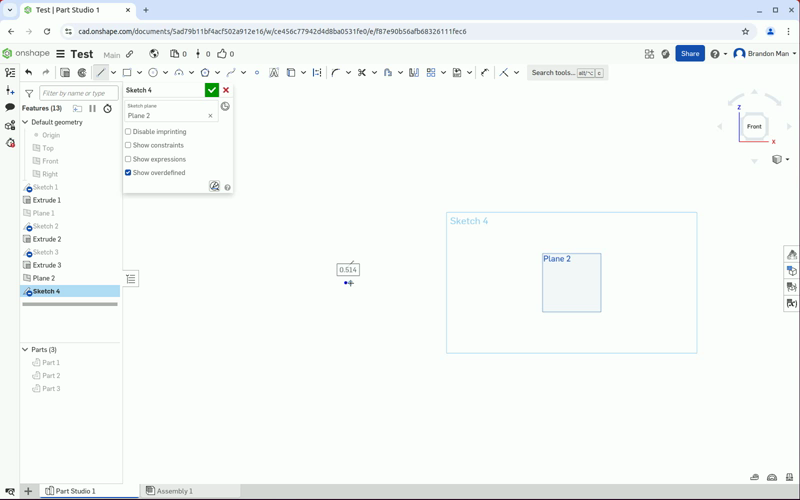
scroll(-6)
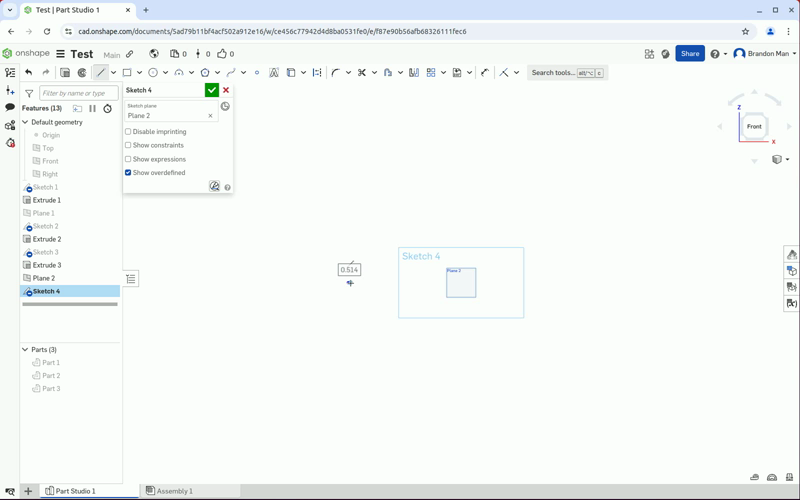
key_up(shift)
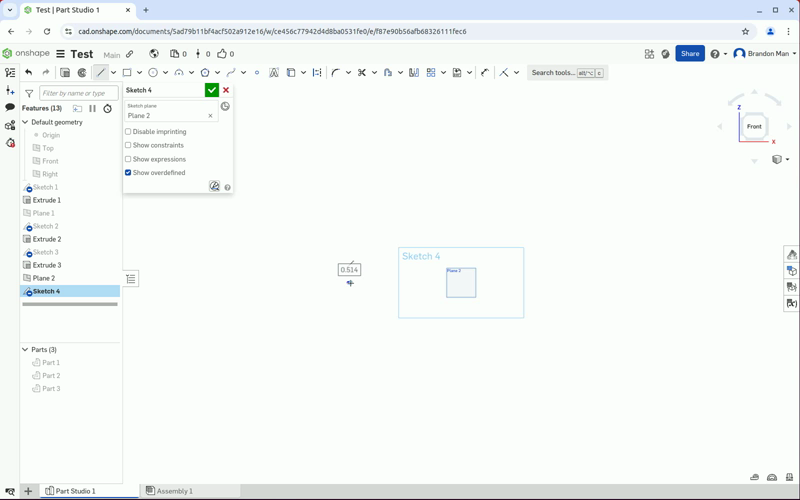
key_down(shift)
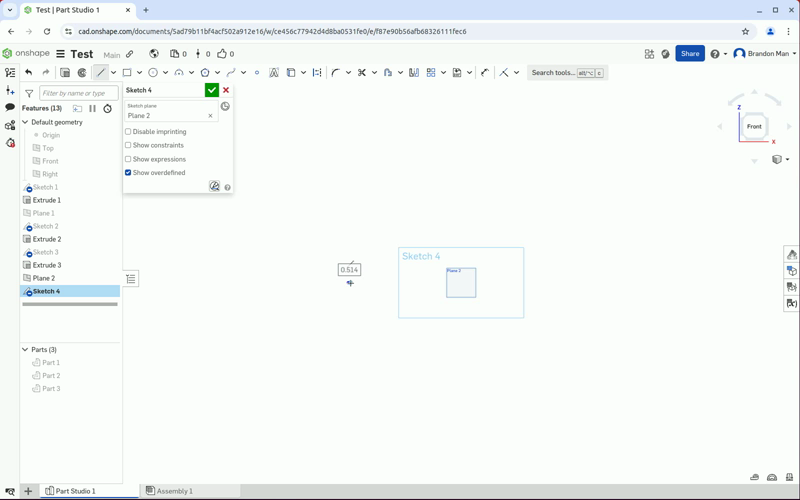
mouse_move(380, 282)
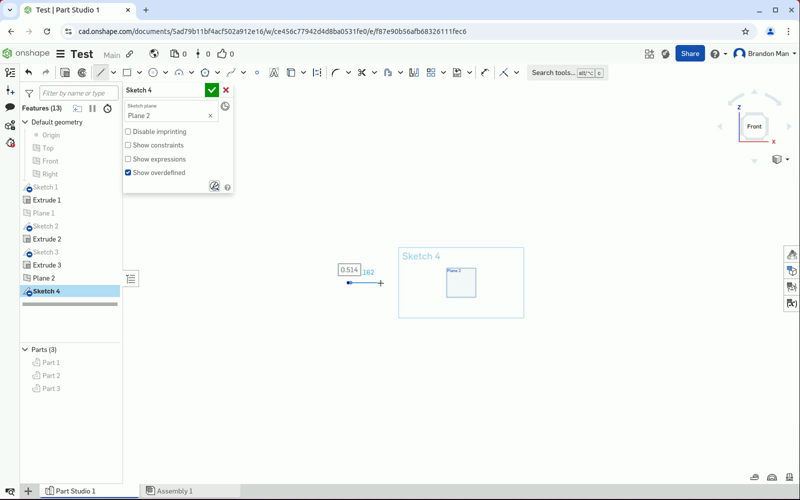
mouse_move(350, 259)
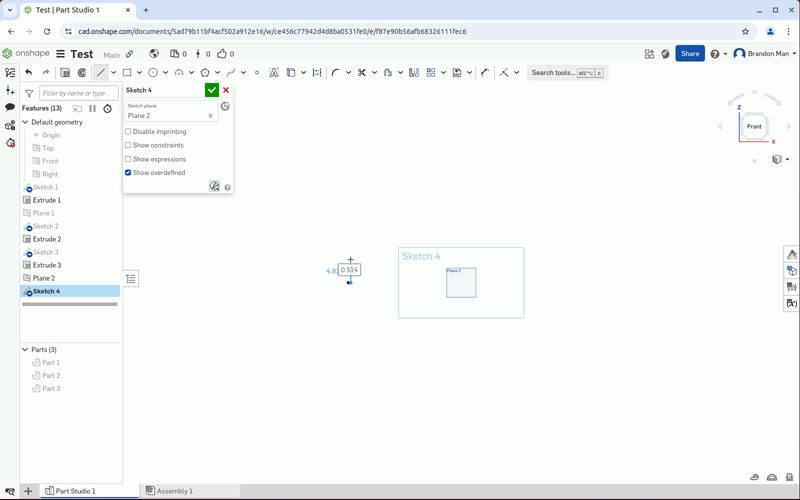
click(350, 259)
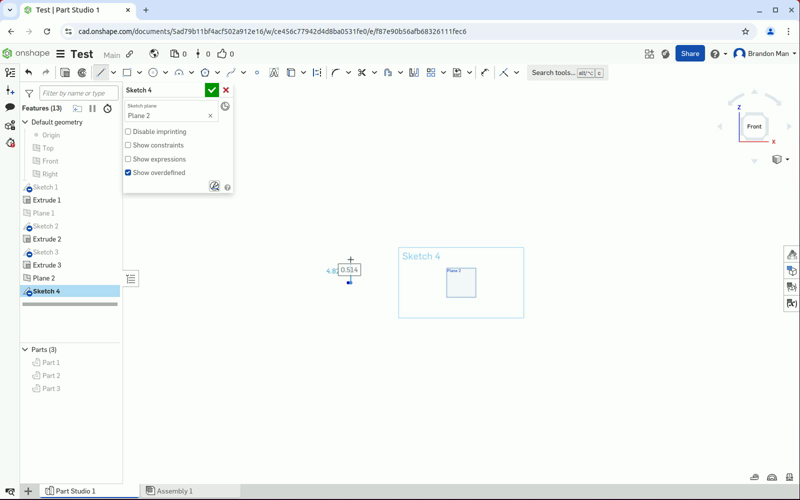
key_up(shift)
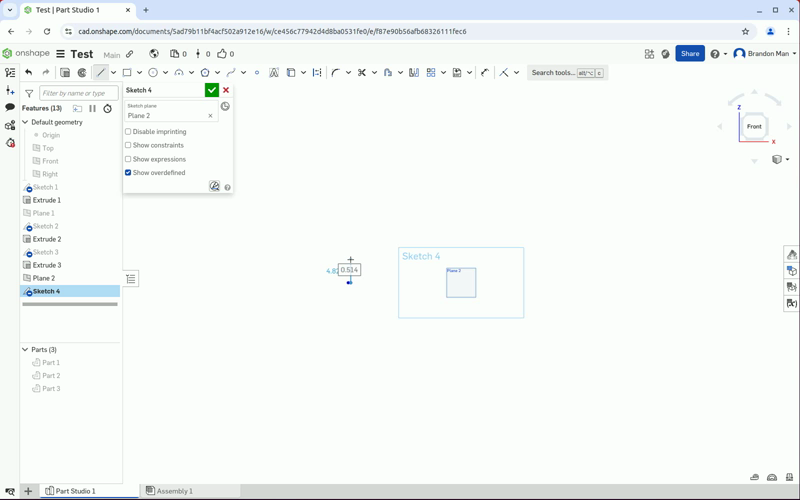
key_down(shift)
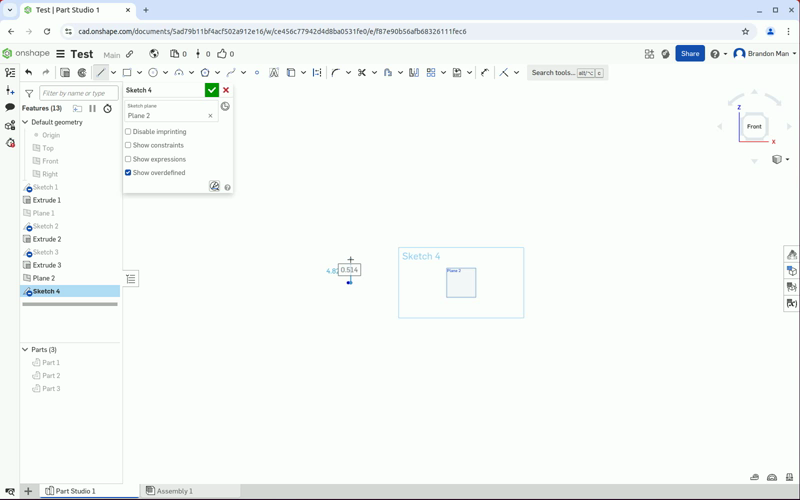
mouse_move(569, 259)
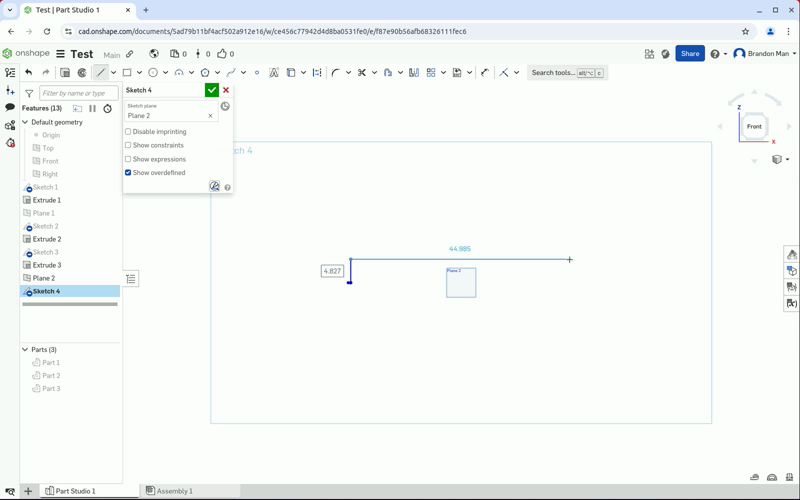
click(569, 259)
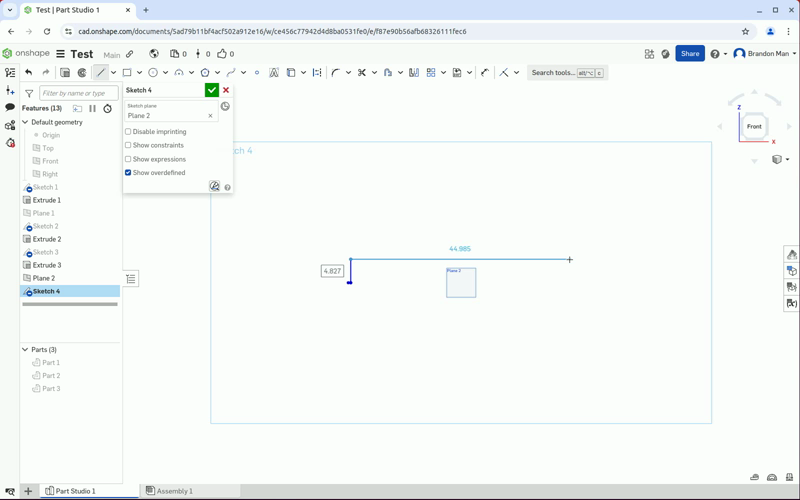
key_up(shift)
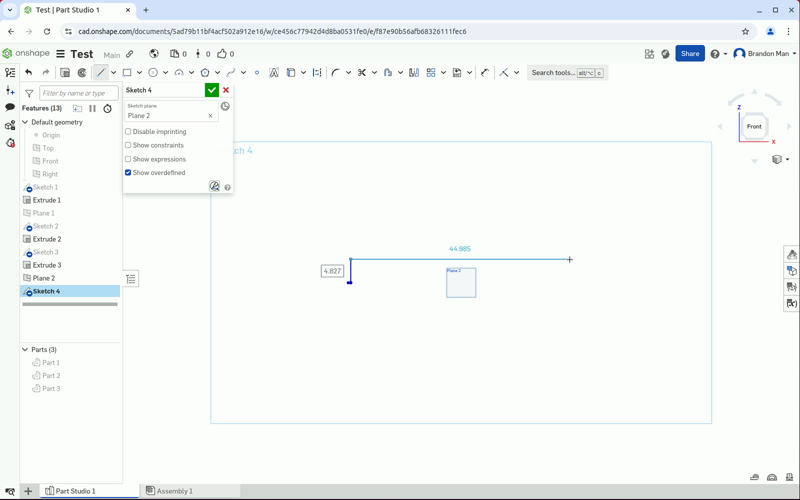
key_down(shift)
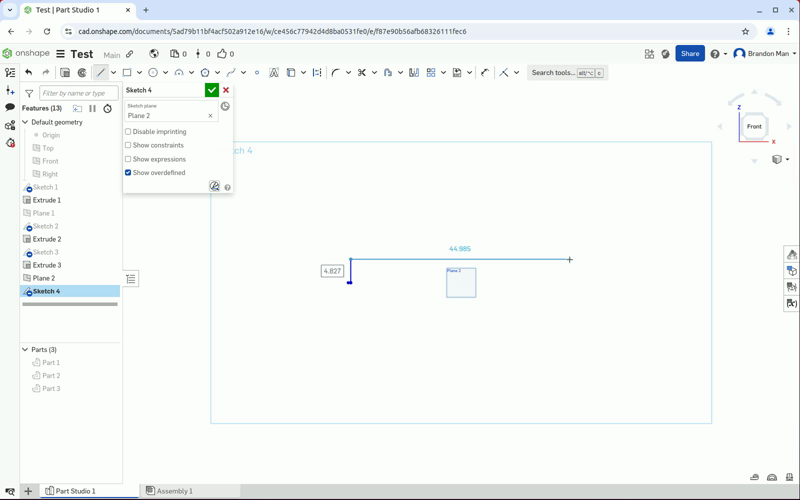
mouse_move(589, 259)
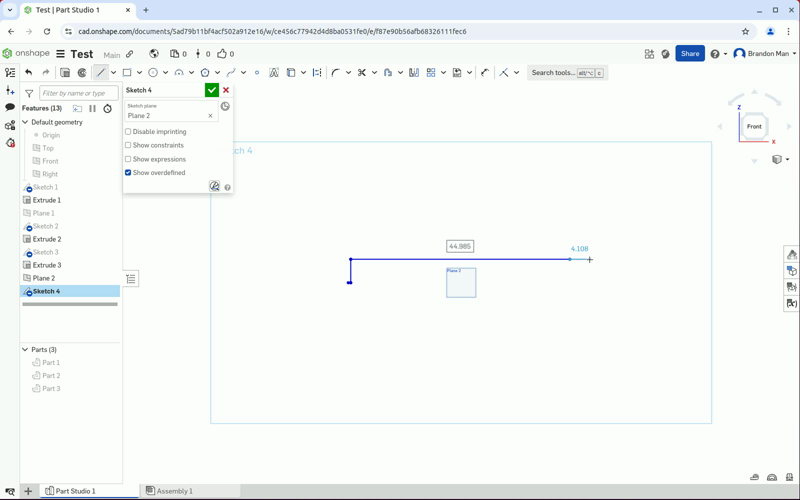
mouse_move(569, 282)
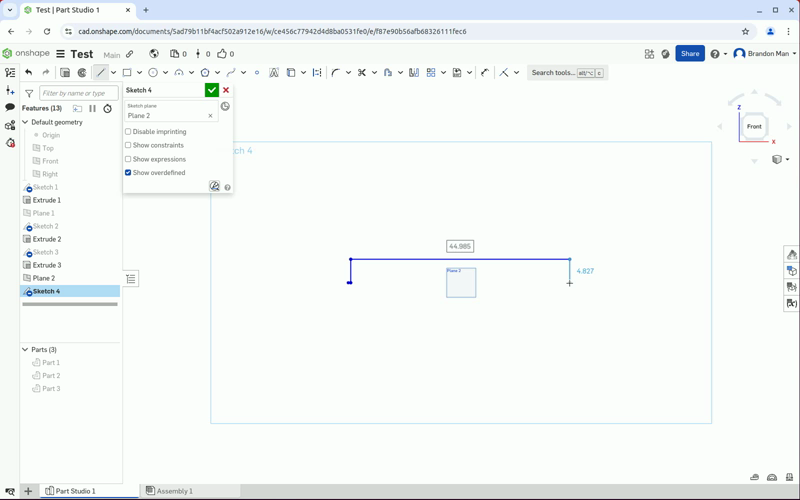
click(569, 282)
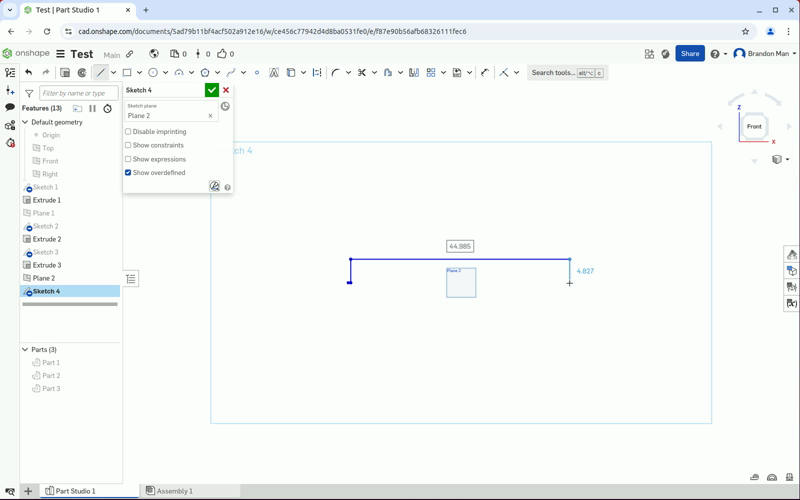
key_up(shift)
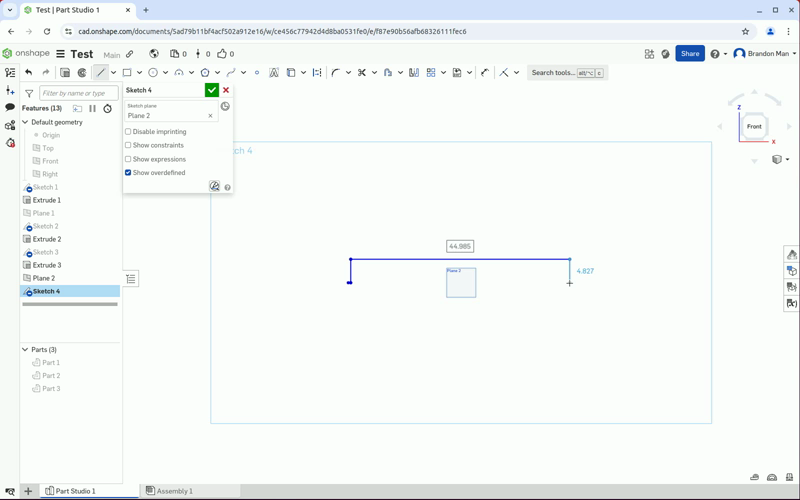
key_down(shift)
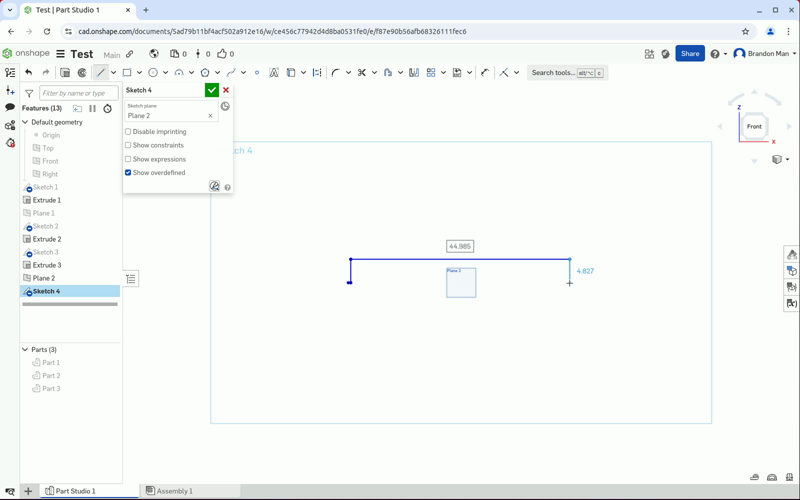
mouse_move(589, 282)
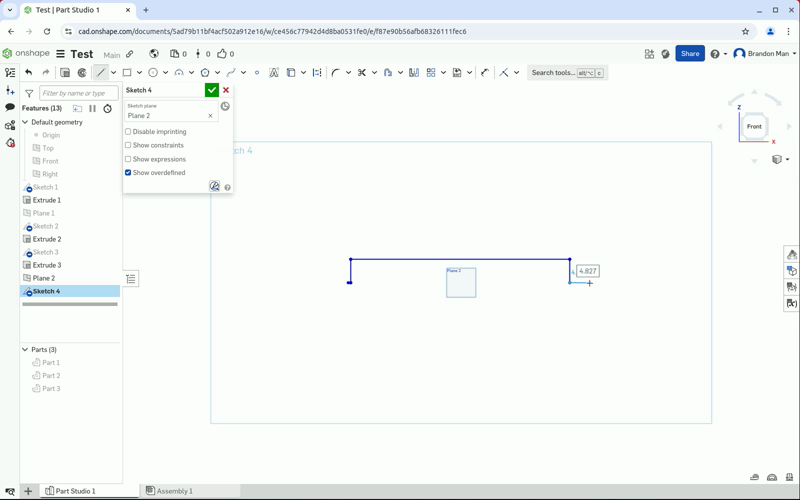
mouse_move(572, 282)
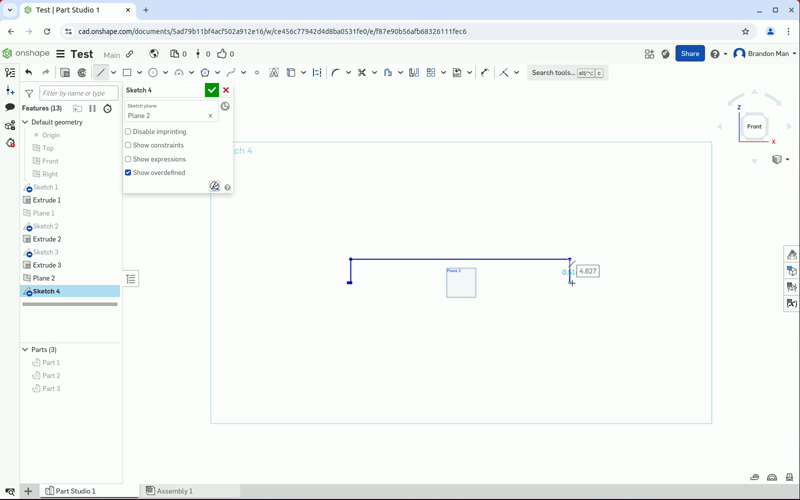
scroll(6)
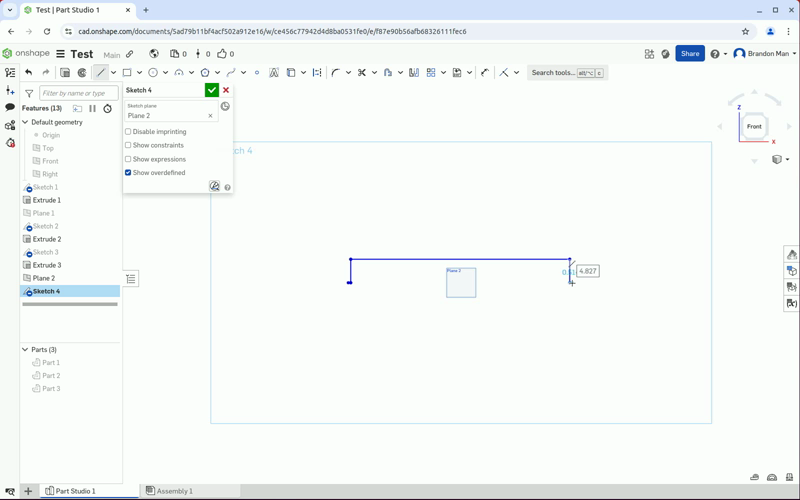
scroll(6)
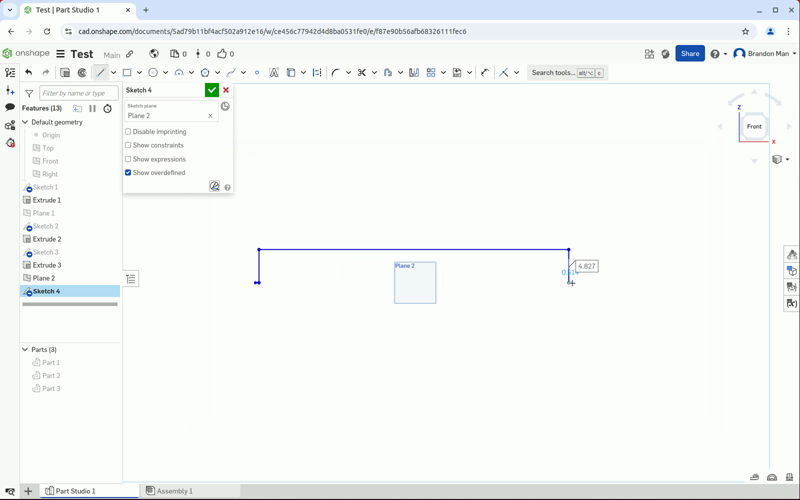
scroll(6)
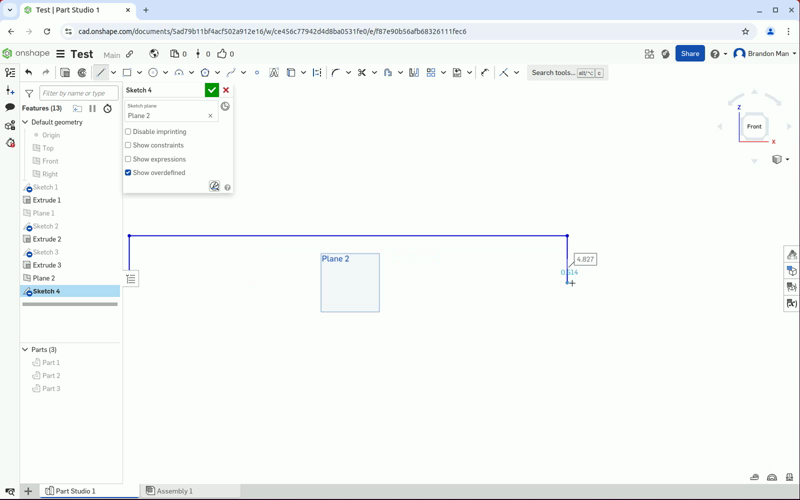
scroll(6)
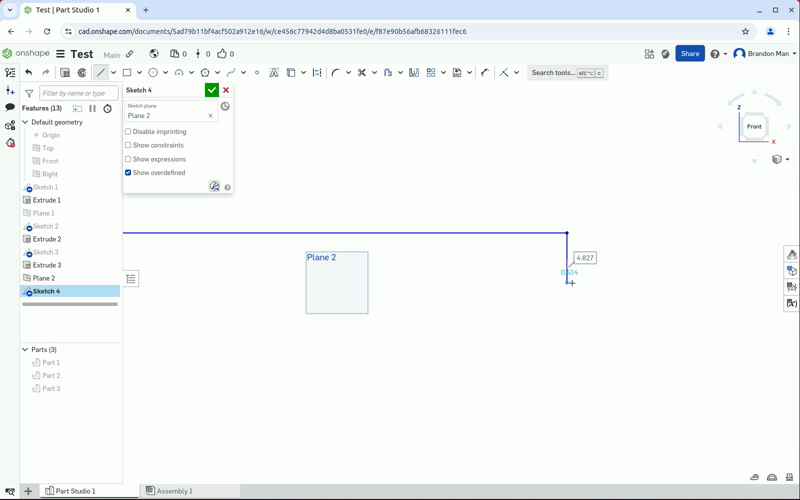
scroll(6)
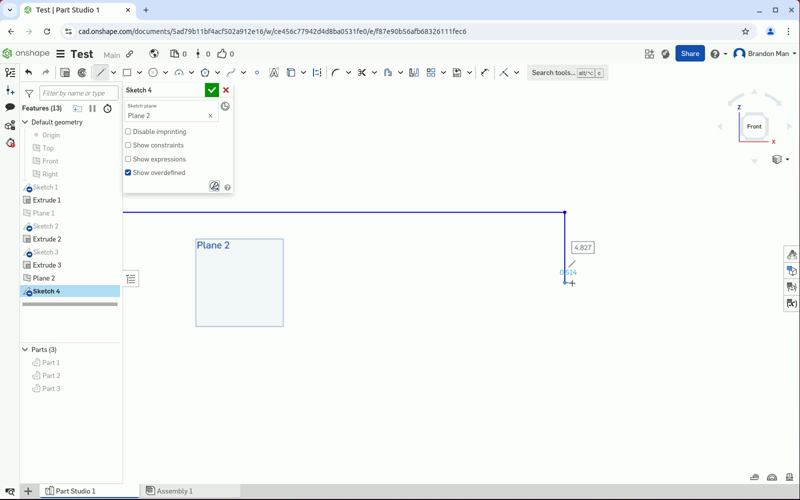
scroll(6)
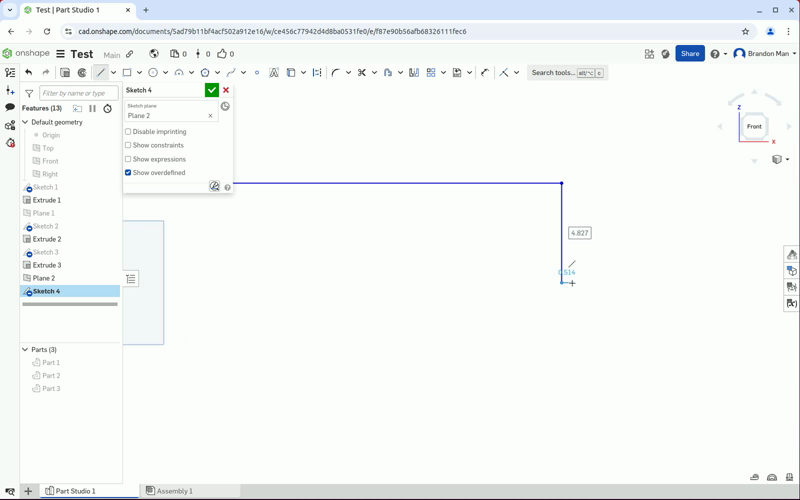
scroll(6)
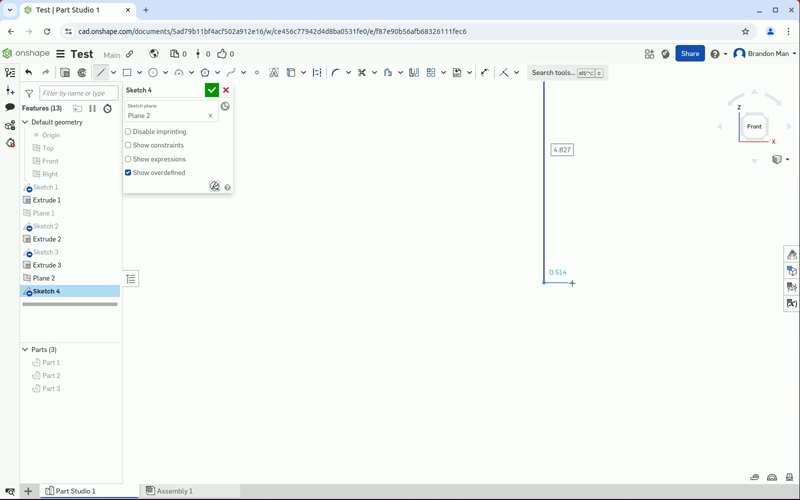
click(572, 282)
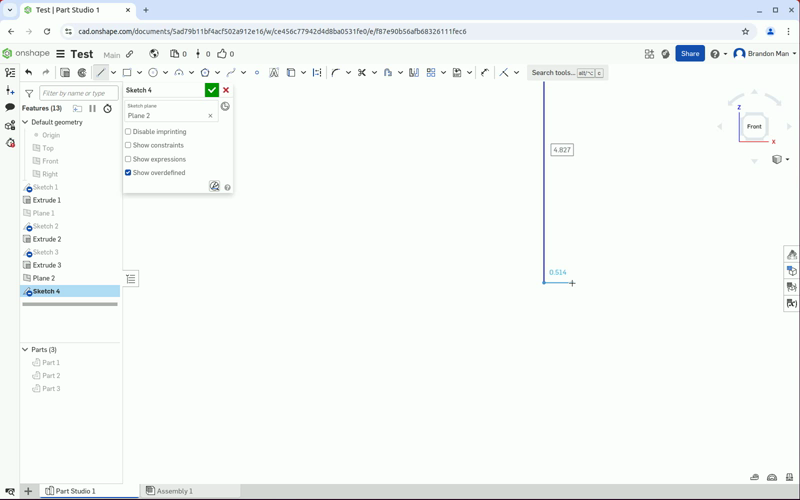
scroll(-6)
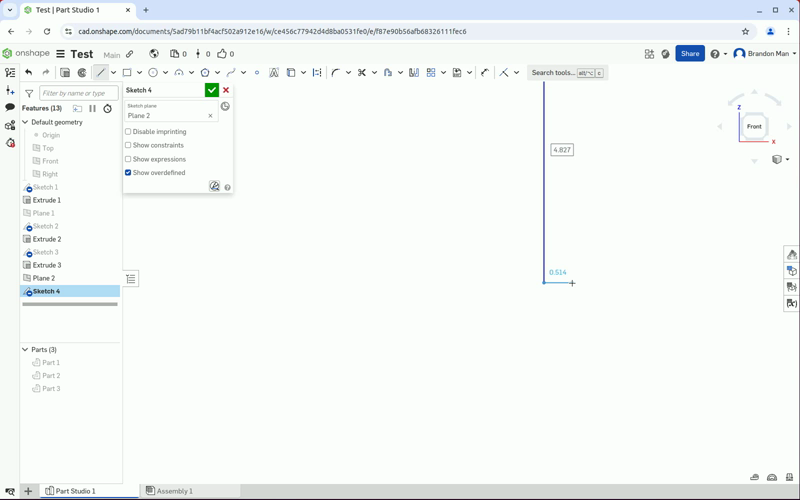
scroll(-6)
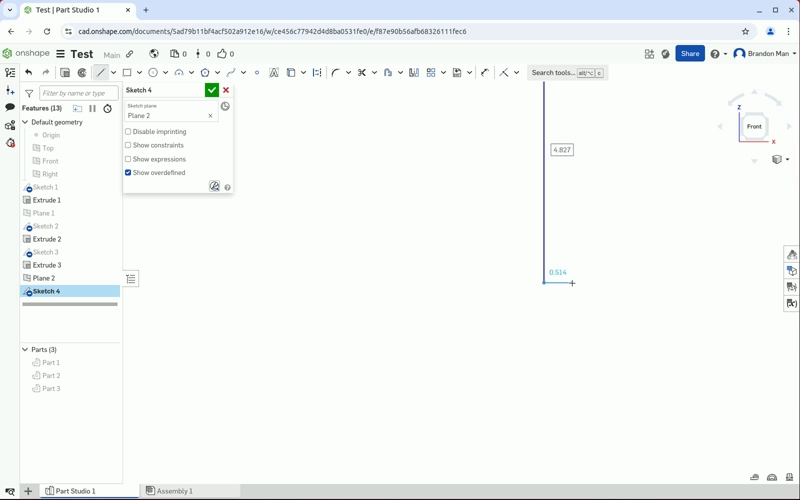
scroll(-6)
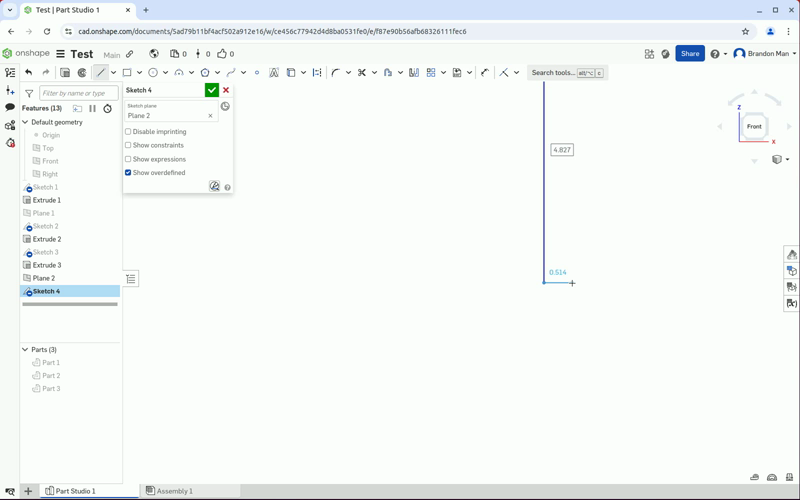
scroll(-6)
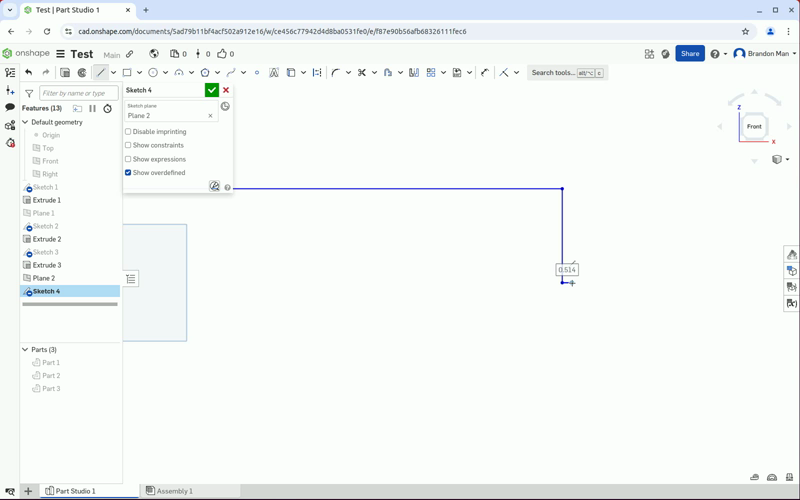
scroll(-6)
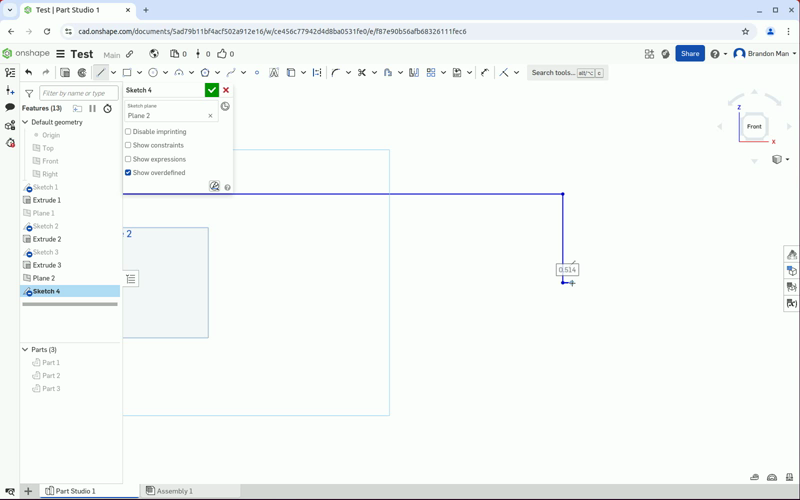
scroll(-6)
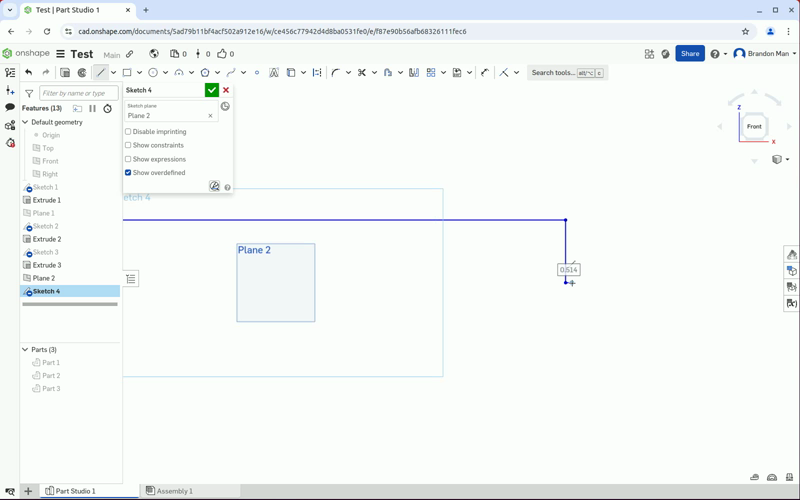
scroll(-6)
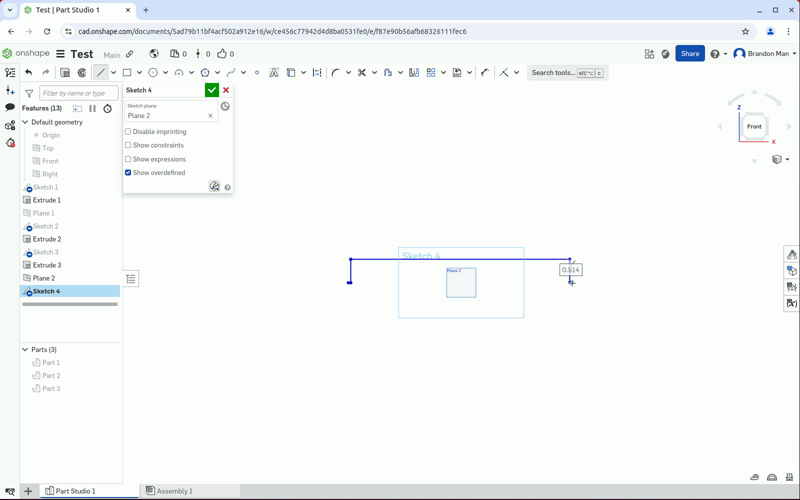
key_up(shift)
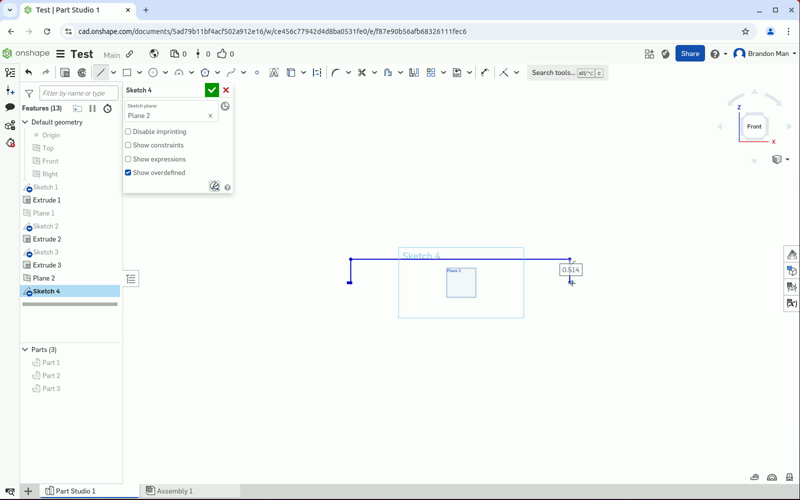
key_down(shift)
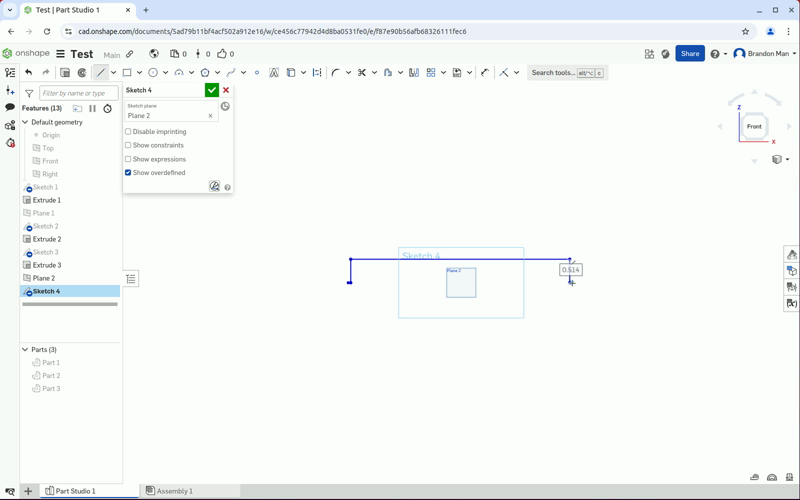
mouse_move(589, 282)
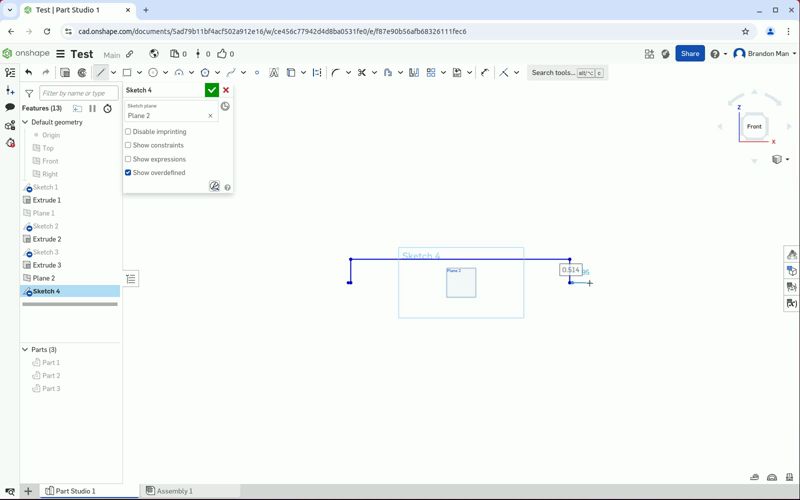
mouse_move(572, 257)
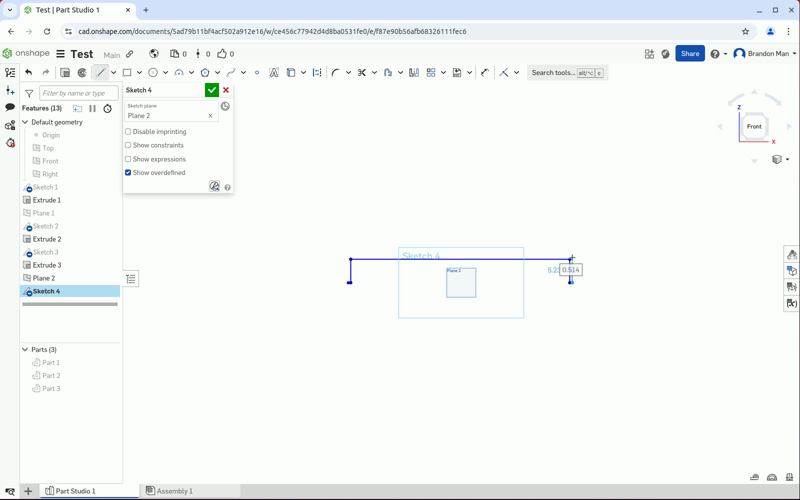
scroll(6)
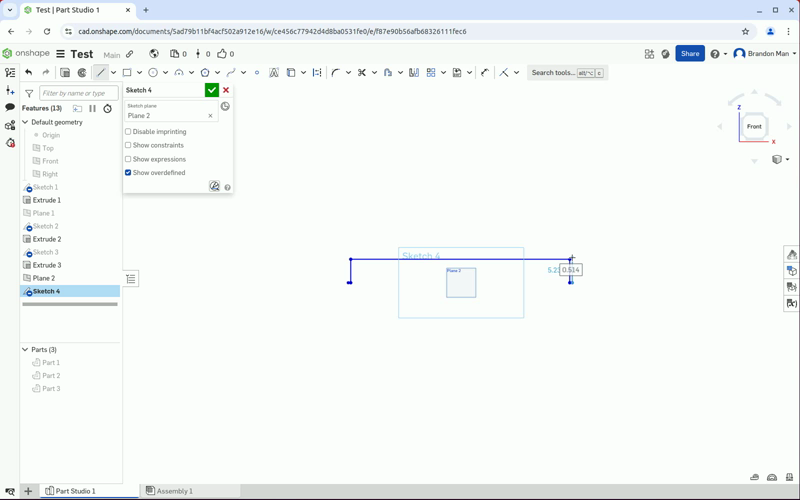
scroll(6)
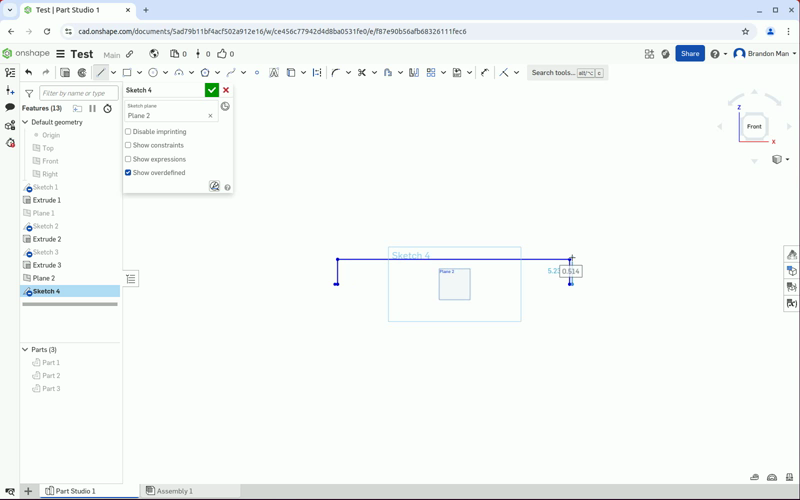
scroll(6)
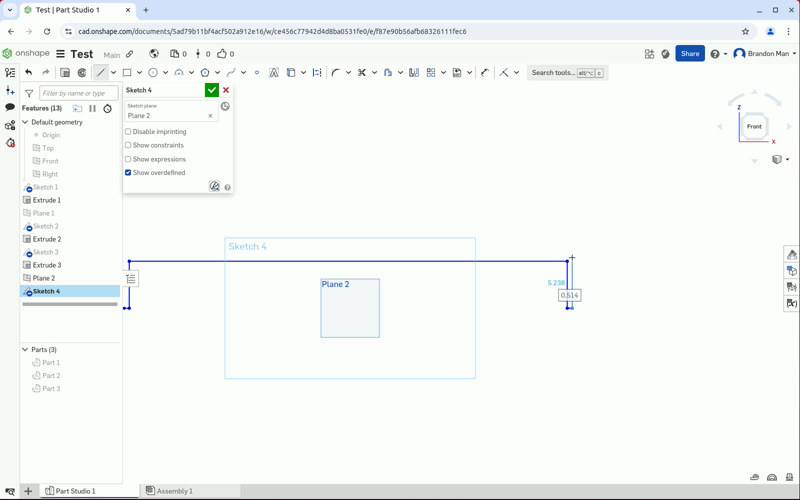
scroll(6)
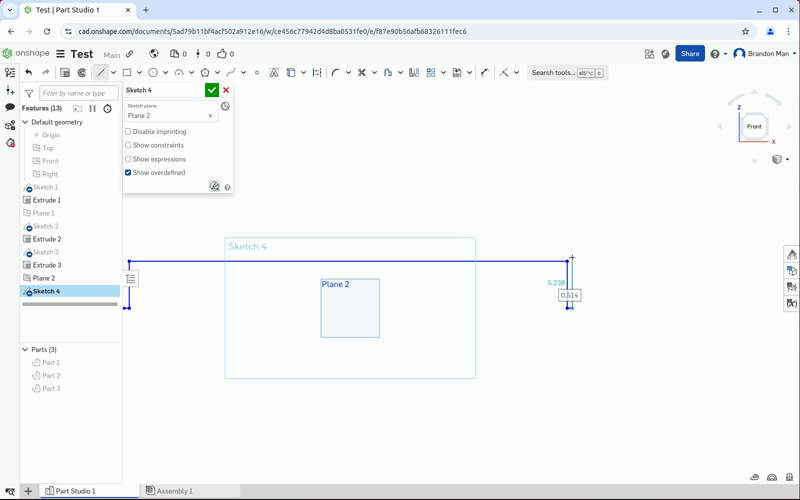
scroll(6)
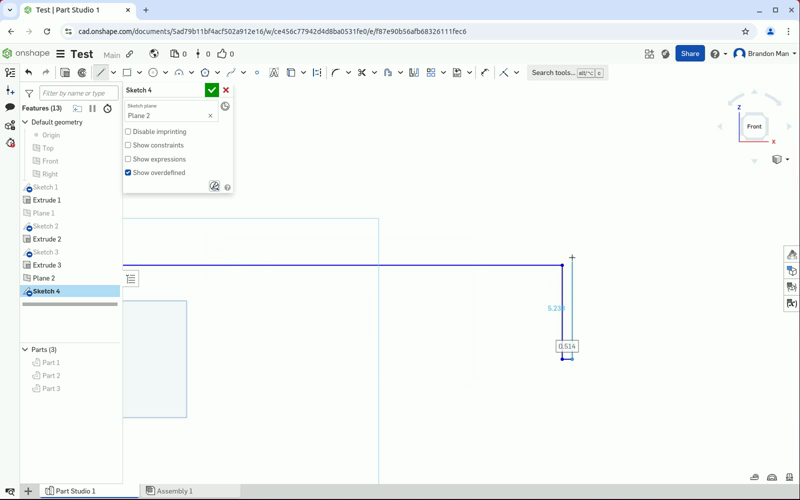
scroll(6)
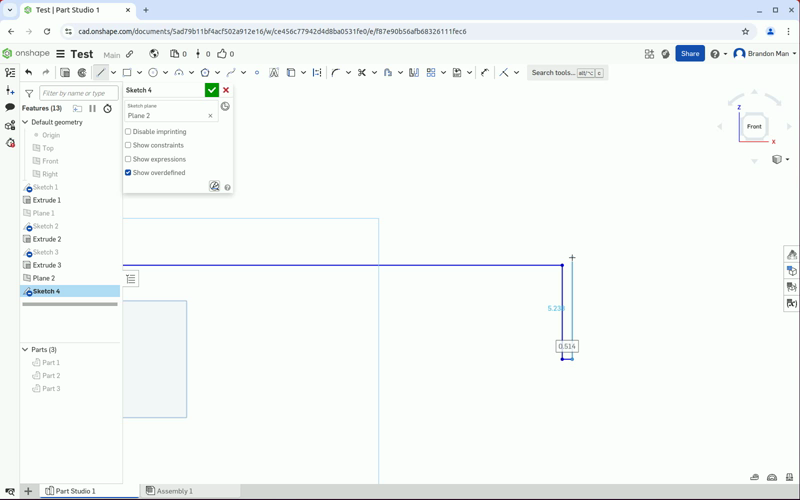
scroll(6)
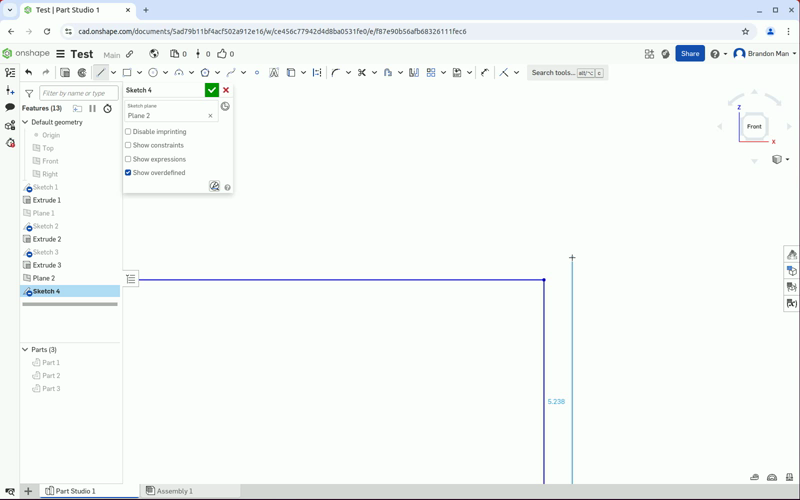
click(572, 257)
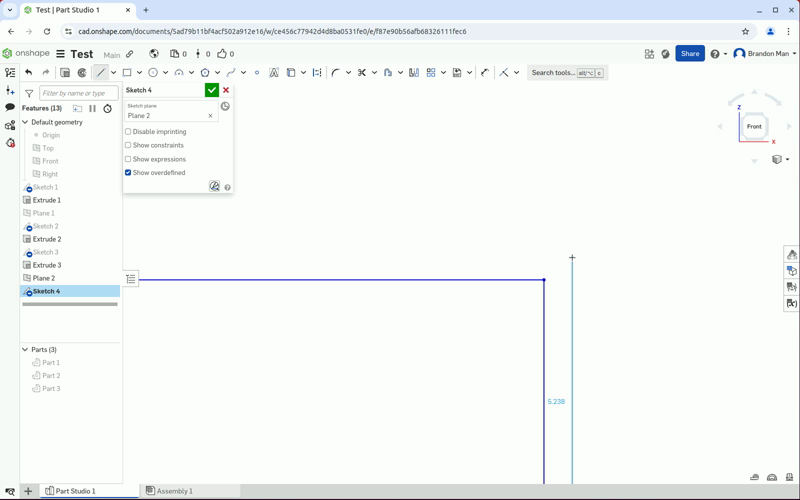
scroll(-6)
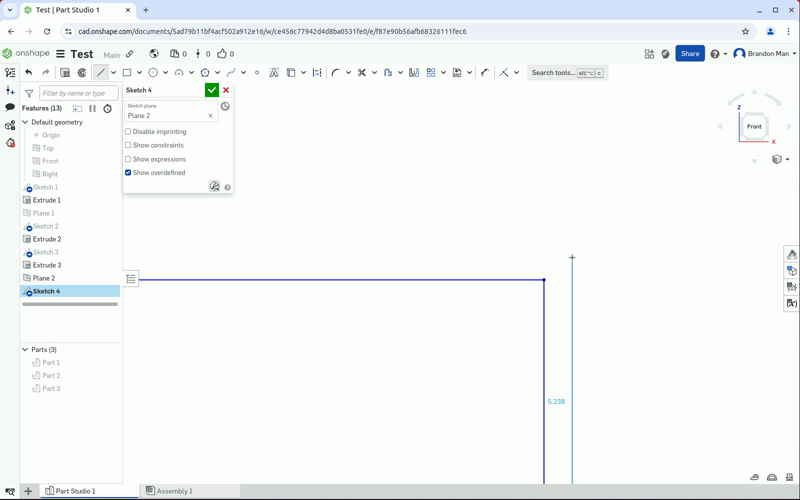
scroll(-6)
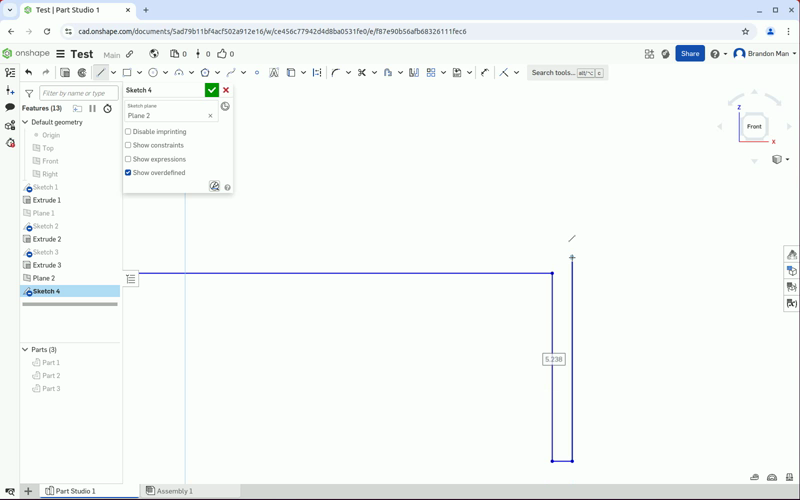
scroll(-6)
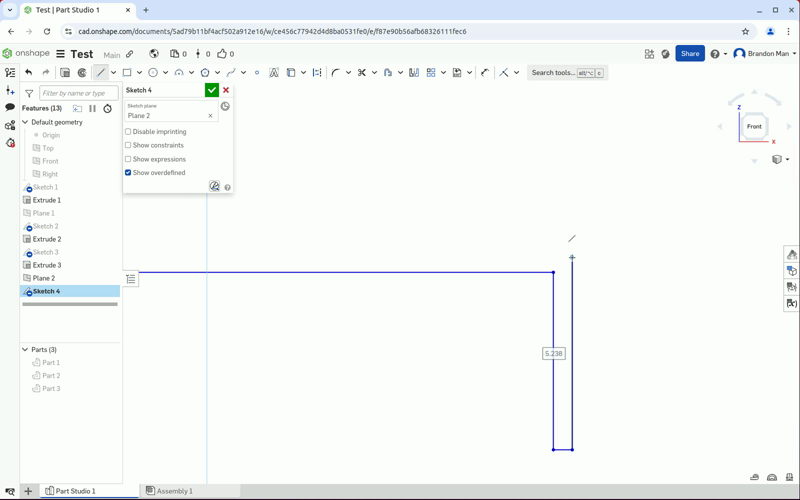
scroll(-6)
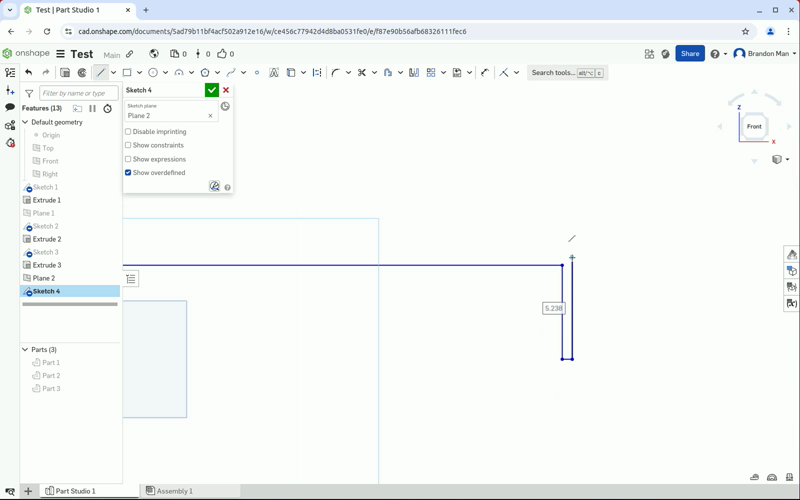
scroll(-6)
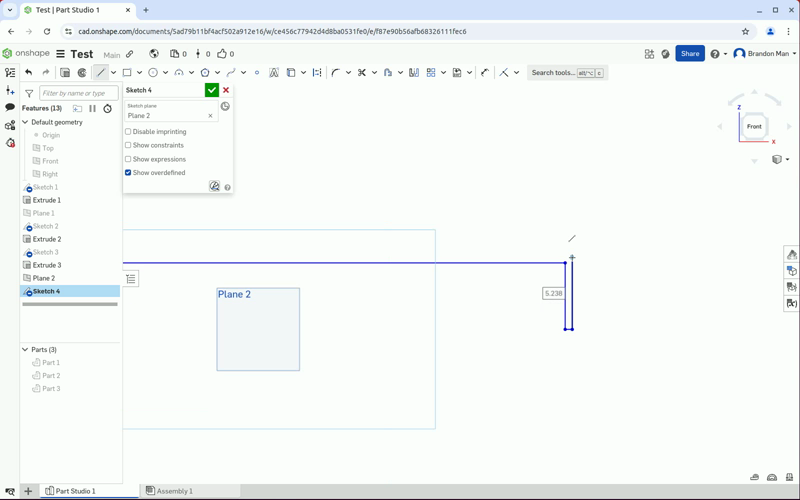
scroll(-6)
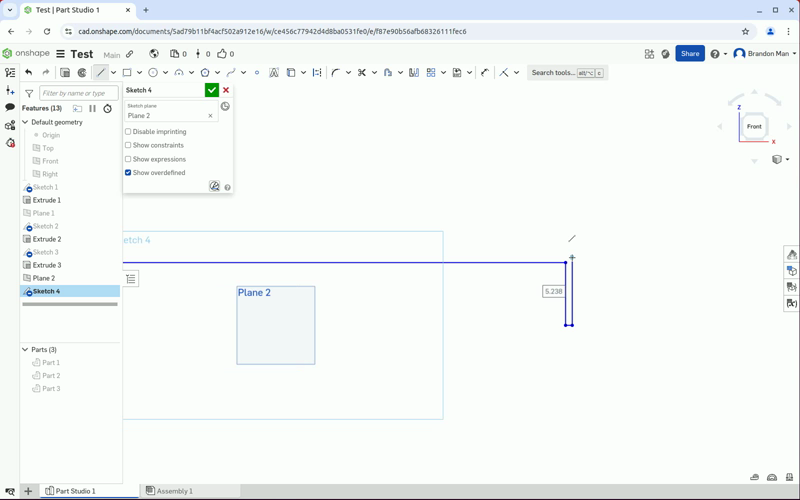
scroll(-6)
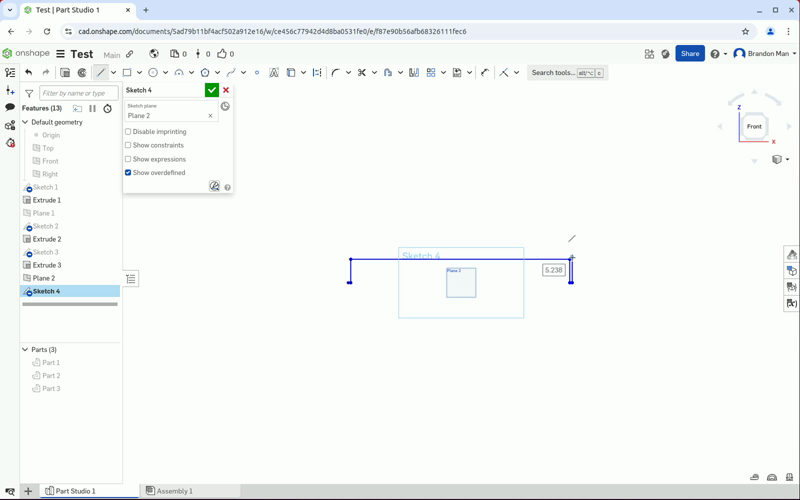
key_up(shift)
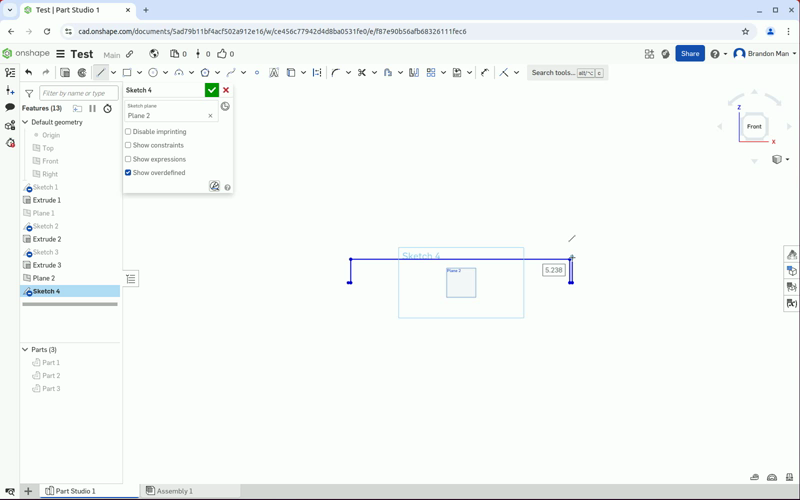
key_down(shift)
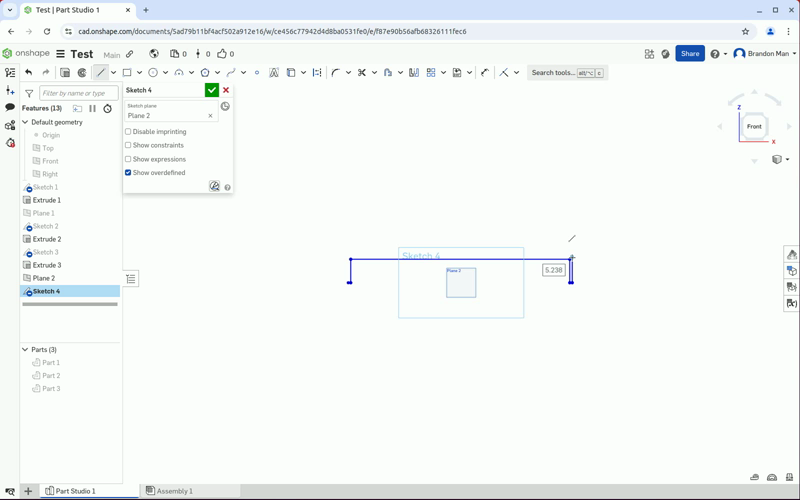
mouse_move(348, 257)
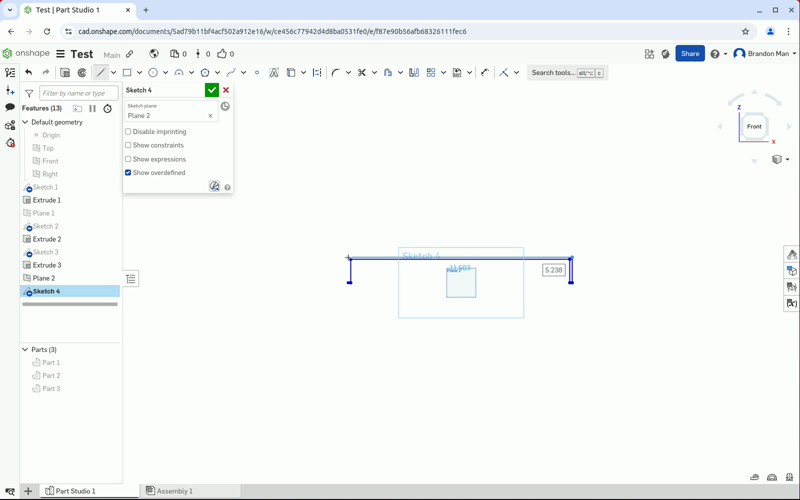
scroll(6)
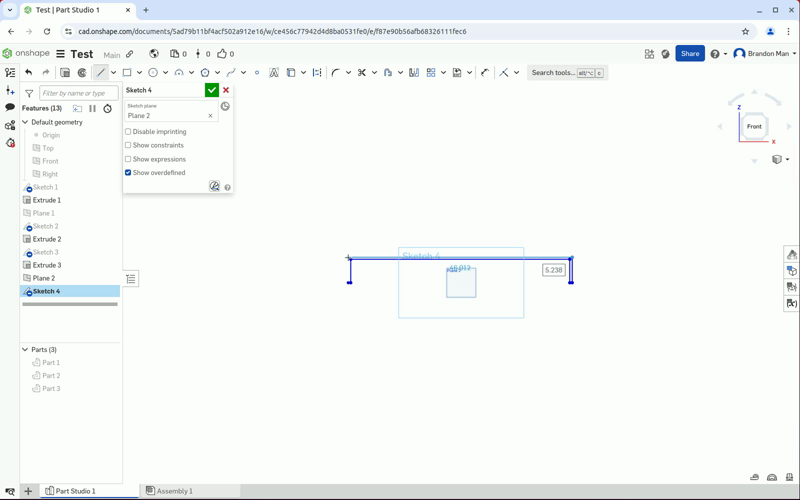
scroll(6)
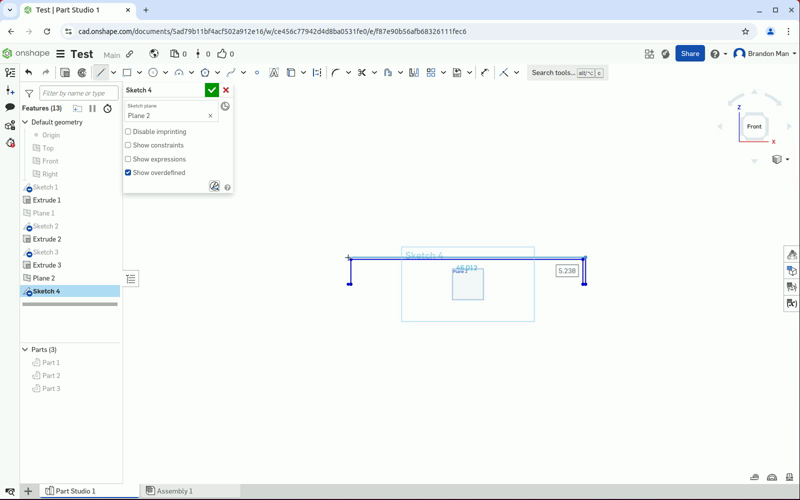
scroll(6)
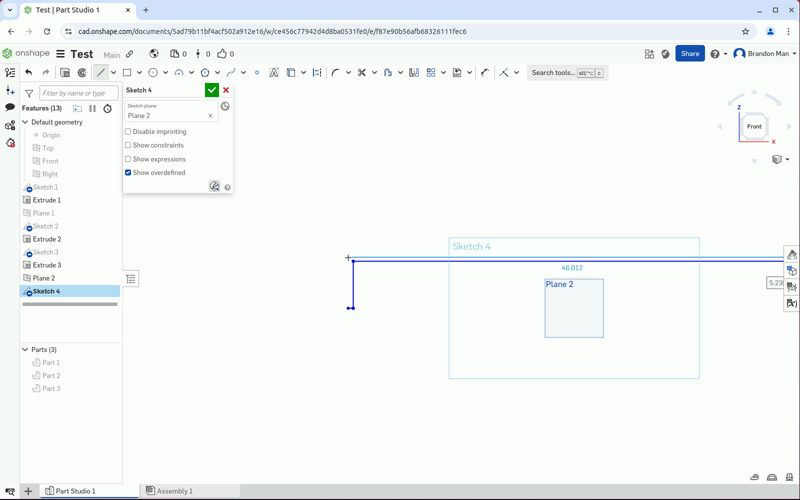
scroll(6)
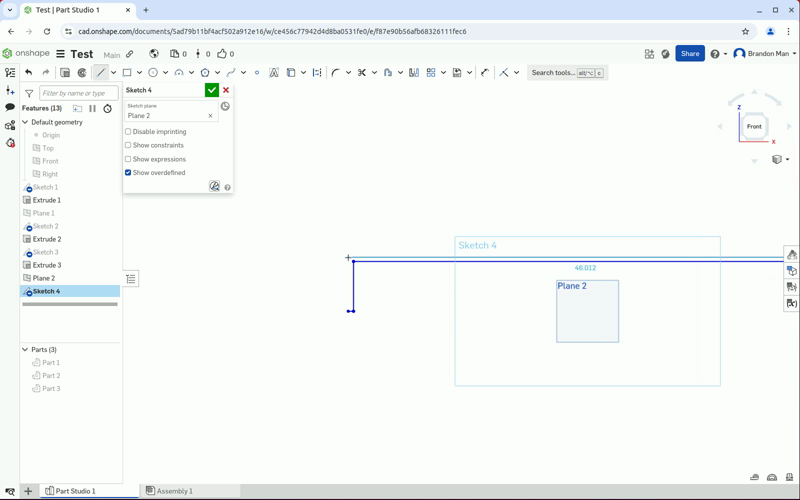
scroll(6)
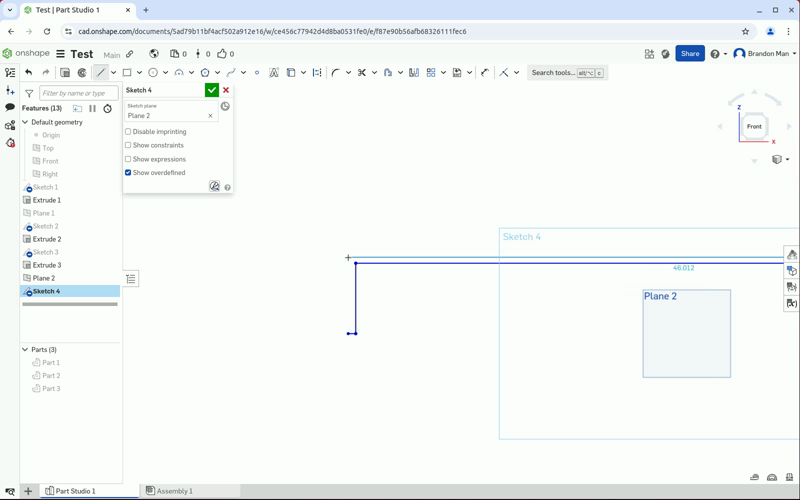
scroll(6)
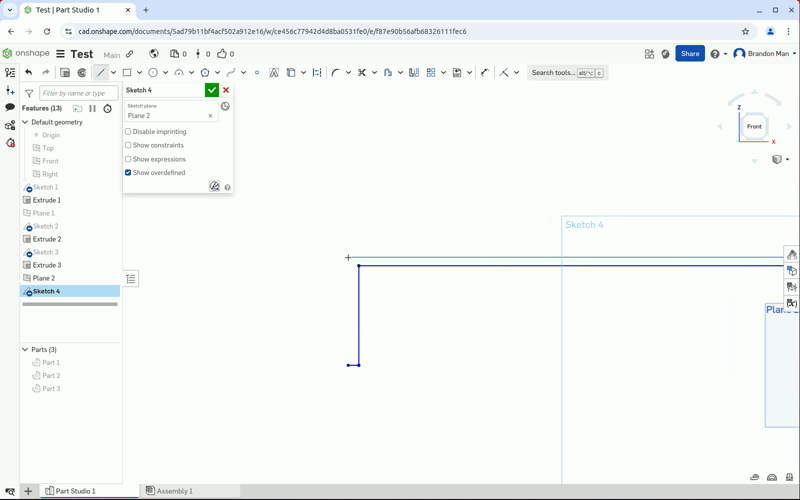
scroll(6)
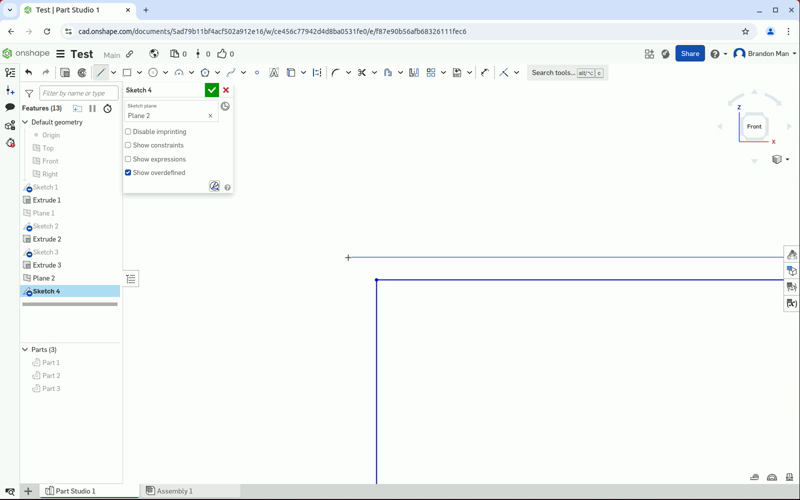
click(348, 257)
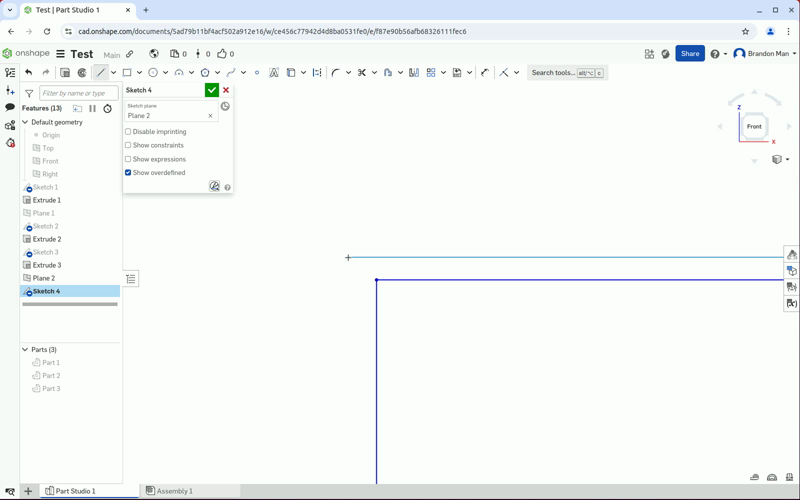
scroll(-6)
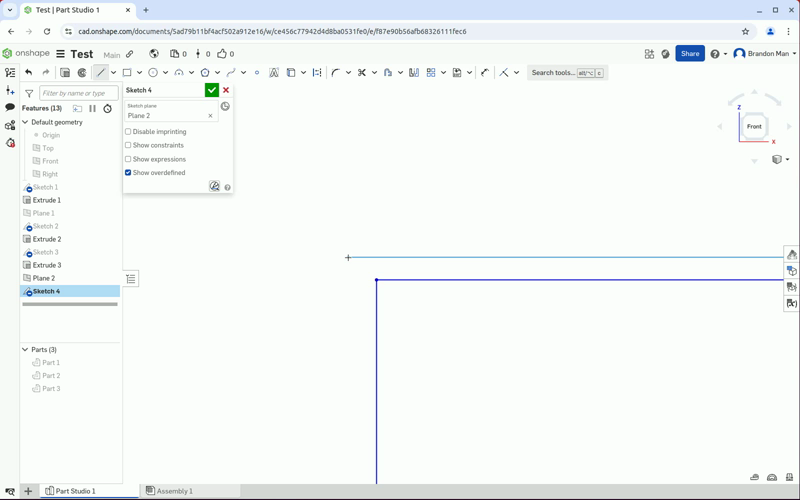
scroll(-6)
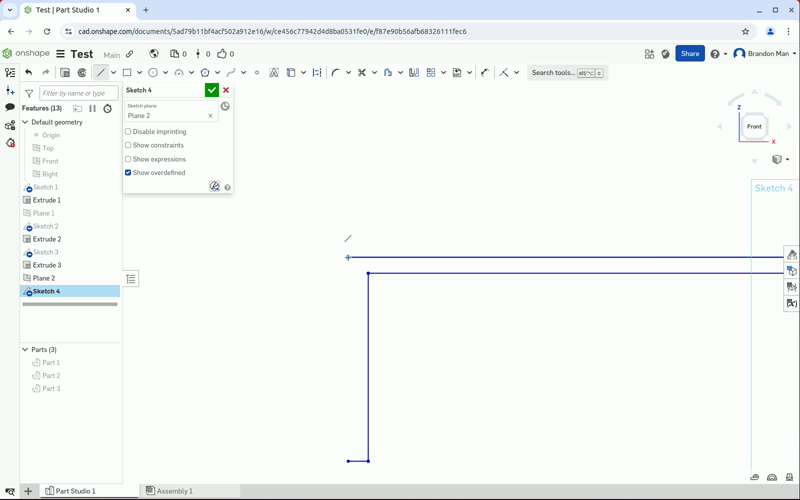
scroll(-6)
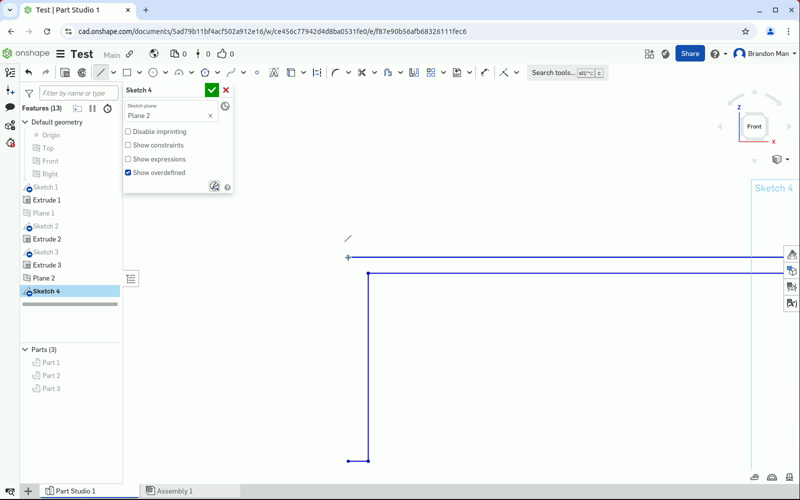
scroll(-6)
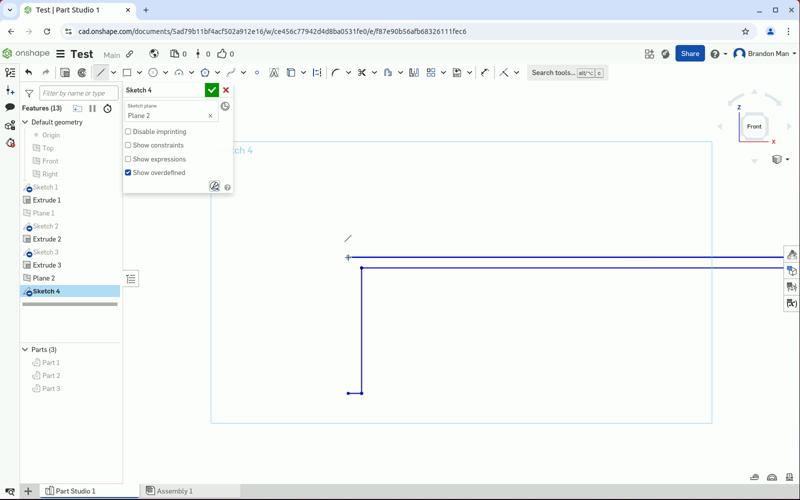
scroll(-6)
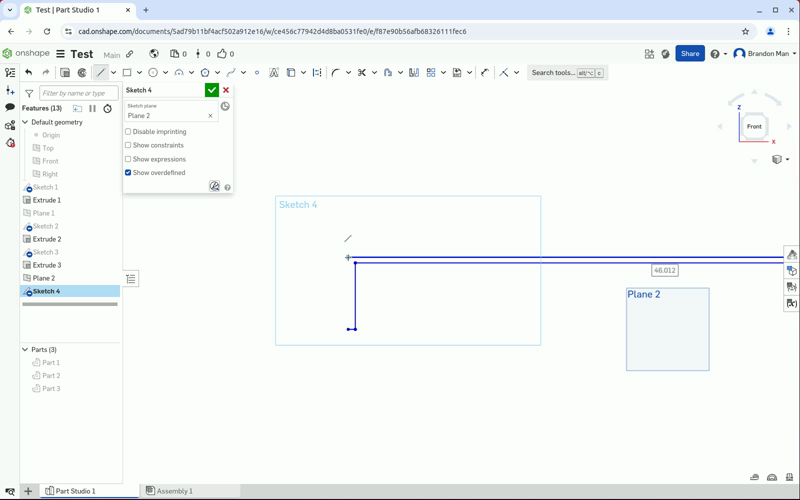
scroll(-6)
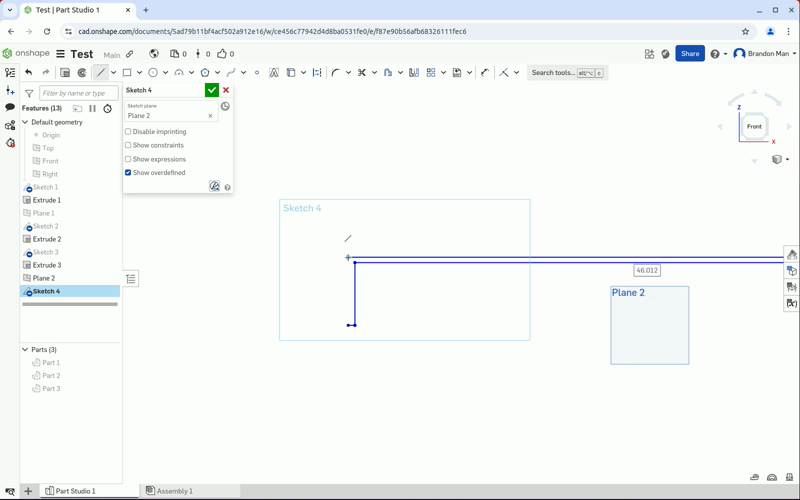
scroll(-6)
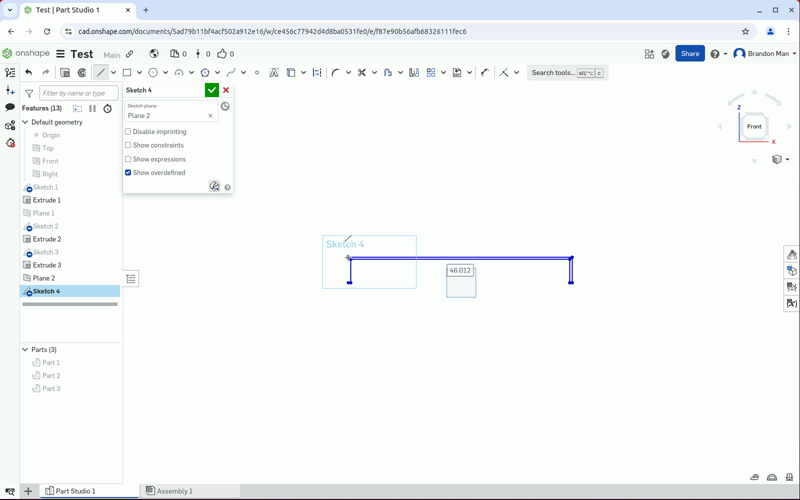
key_up(shift)
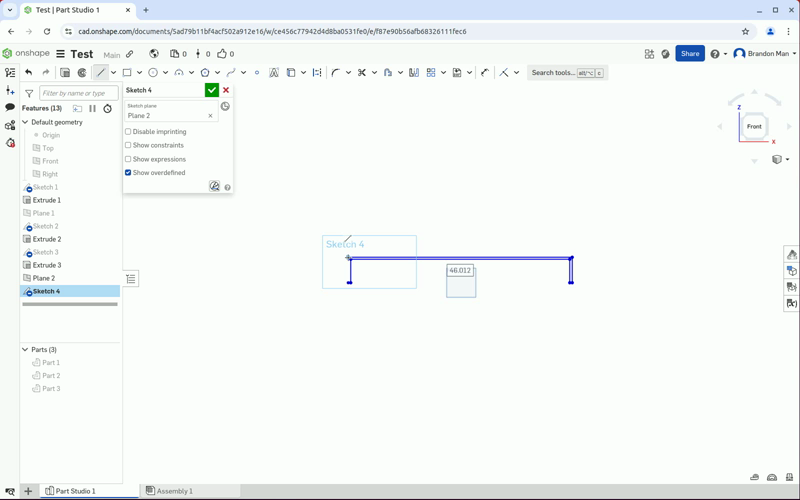
mouse_move(378, 257)
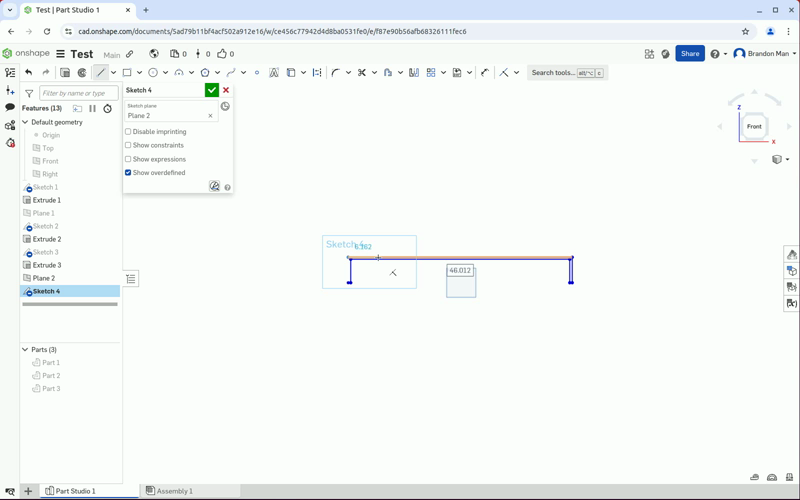
key_down(shift)
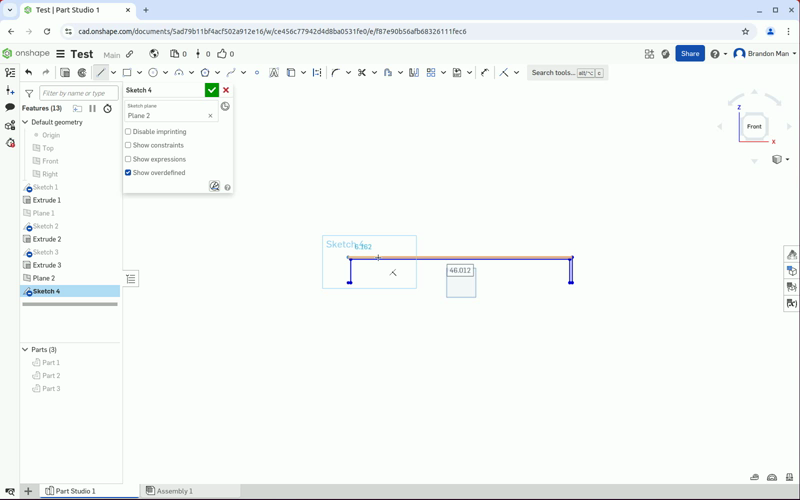
mouse_move(348, 282)
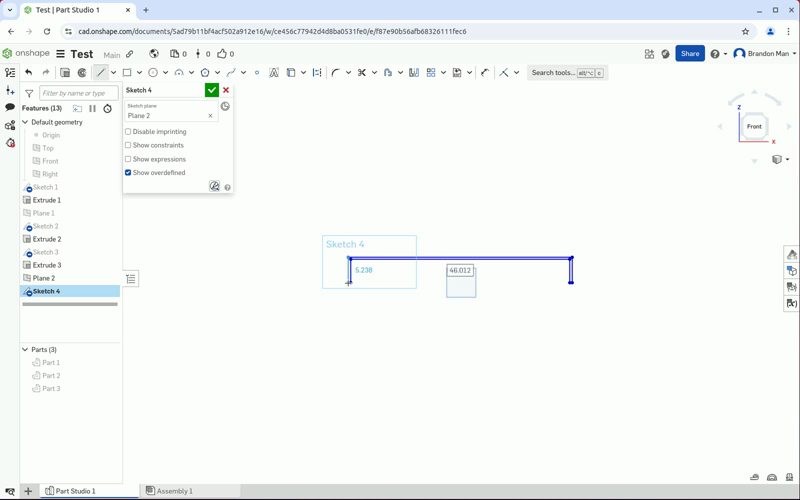
scroll(6)
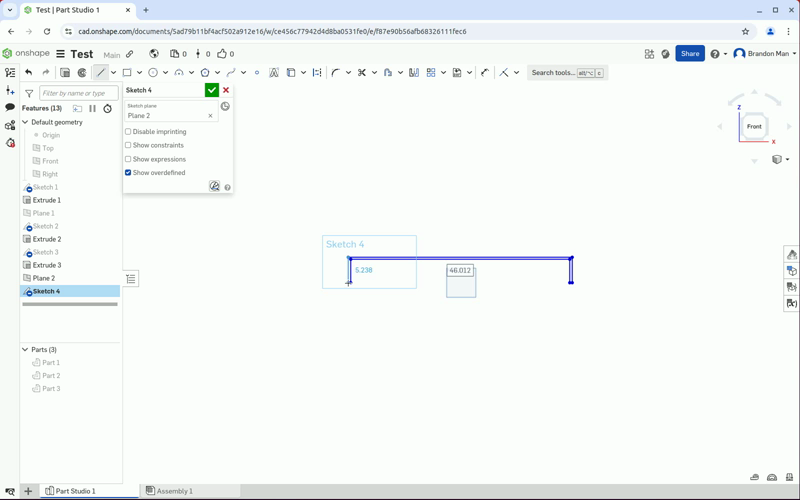
scroll(6)
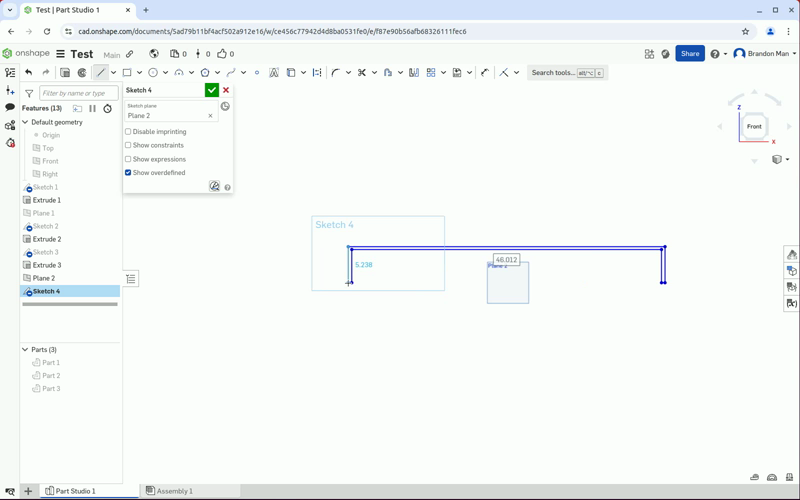
scroll(6)
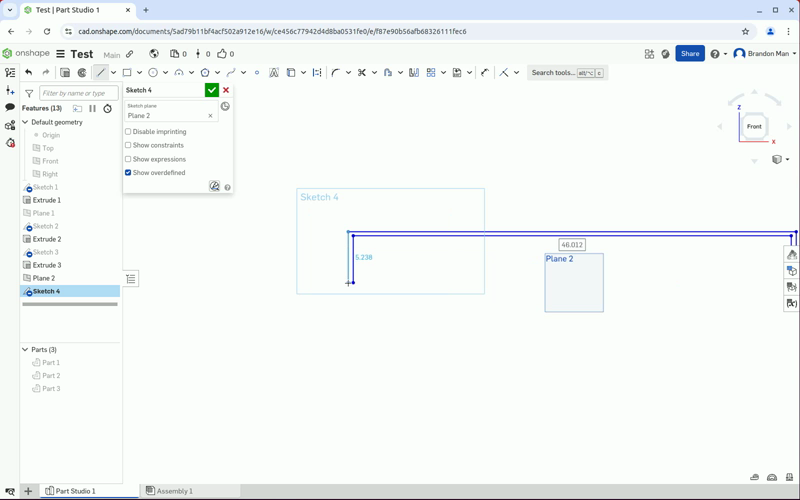
scroll(6)
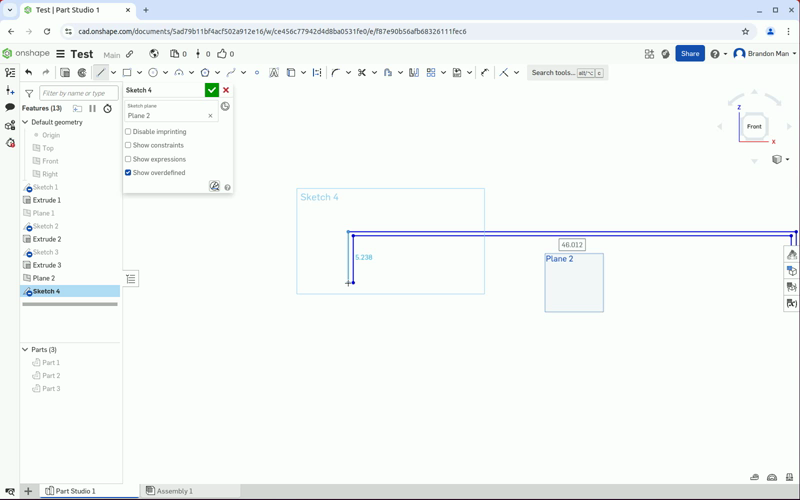
scroll(6)
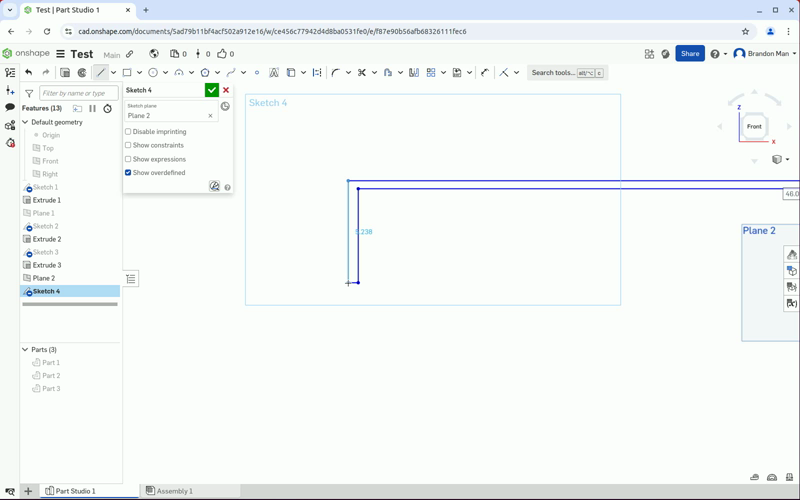
scroll(6)
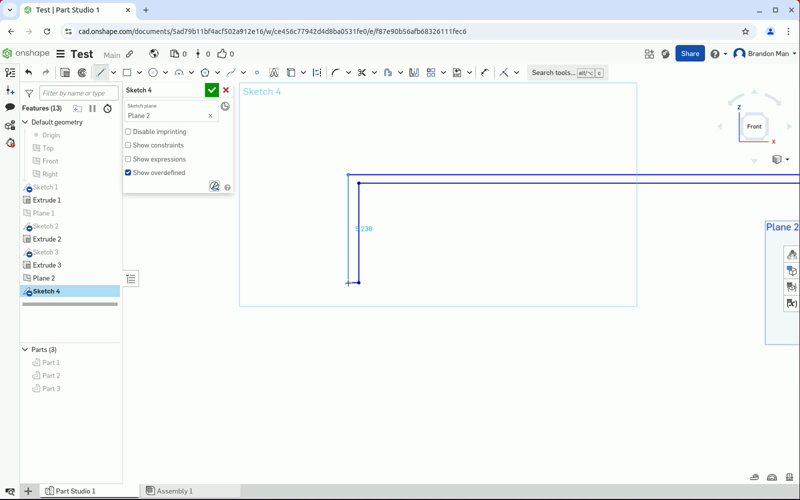
scroll(6)
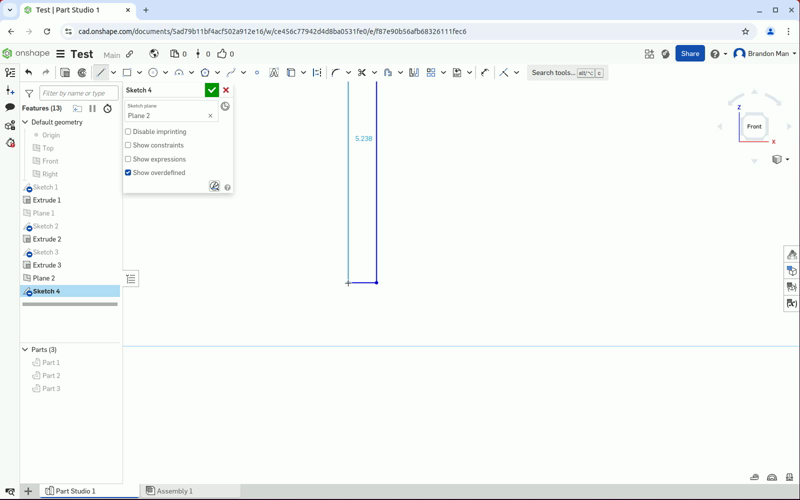
key_up(shift)
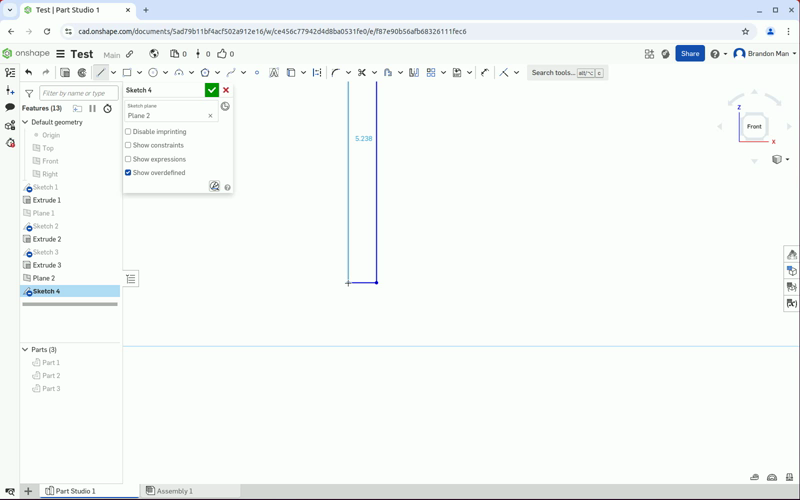
click(348, 282)
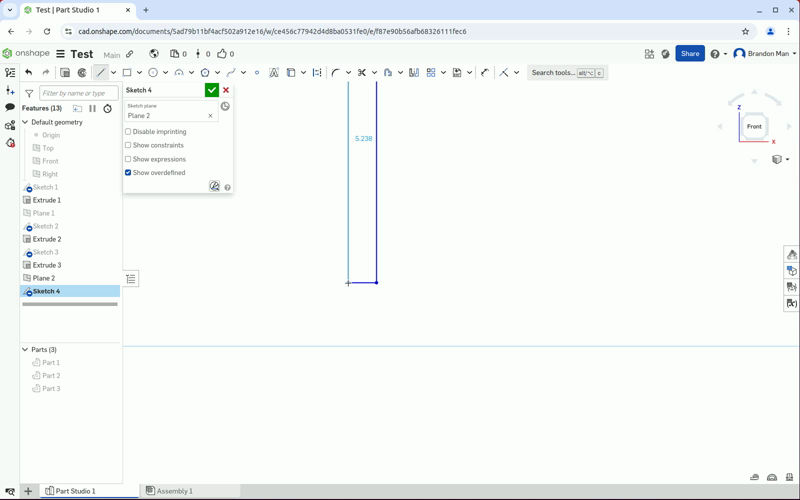
scroll(-6)
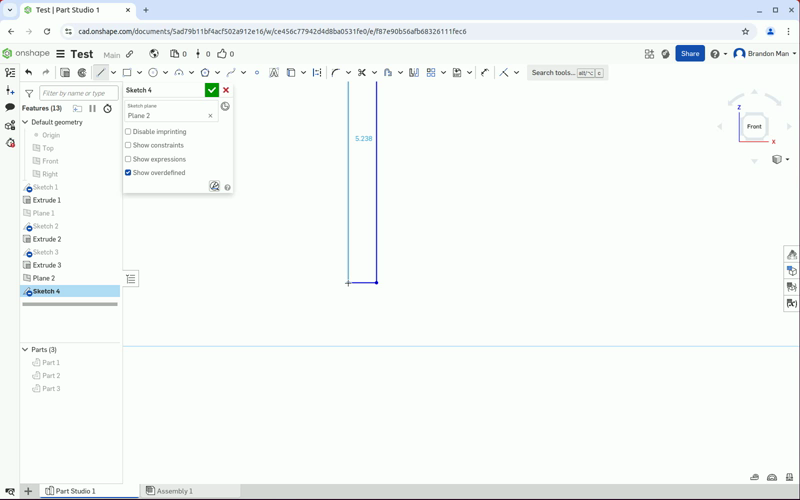
scroll(-6)
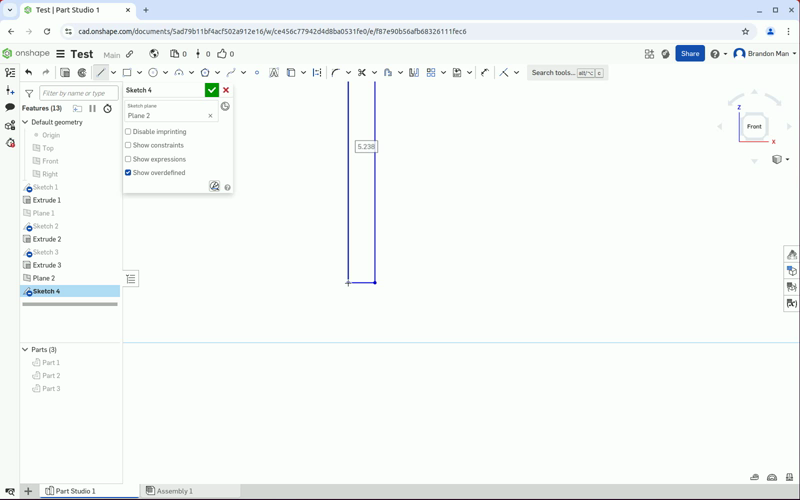
scroll(-6)
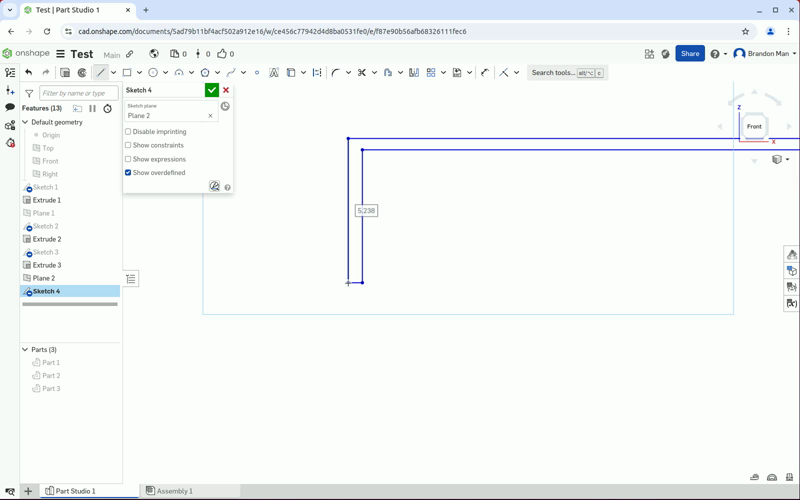
scroll(-6)
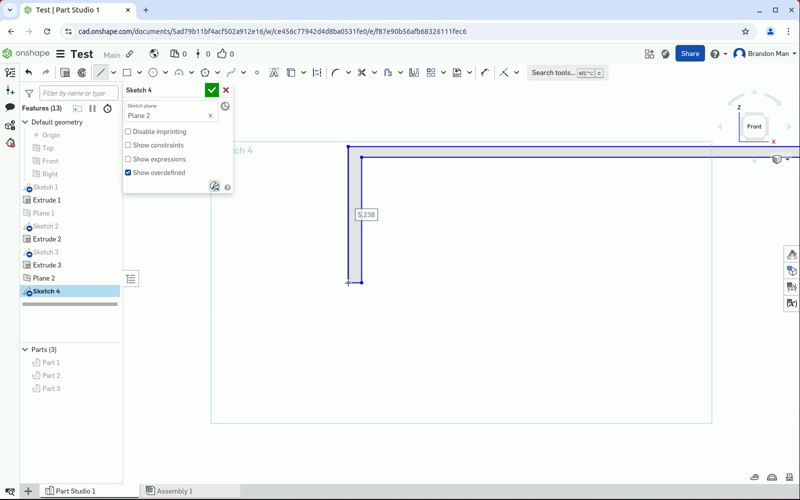
scroll(-6)
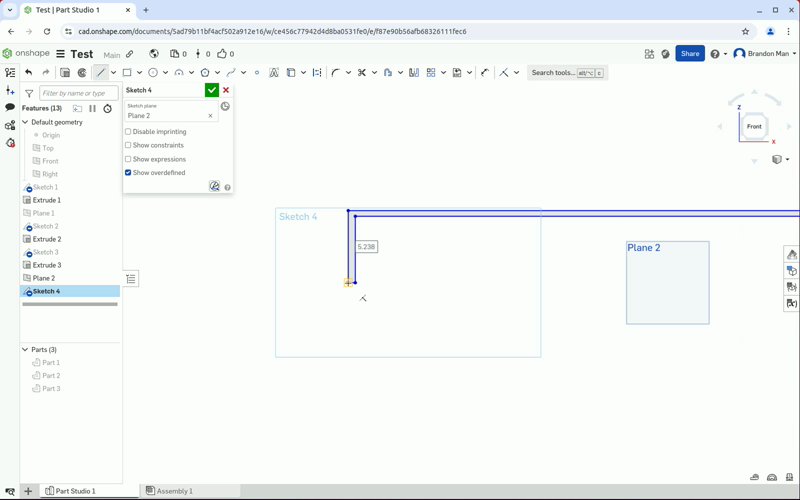
scroll(-6)
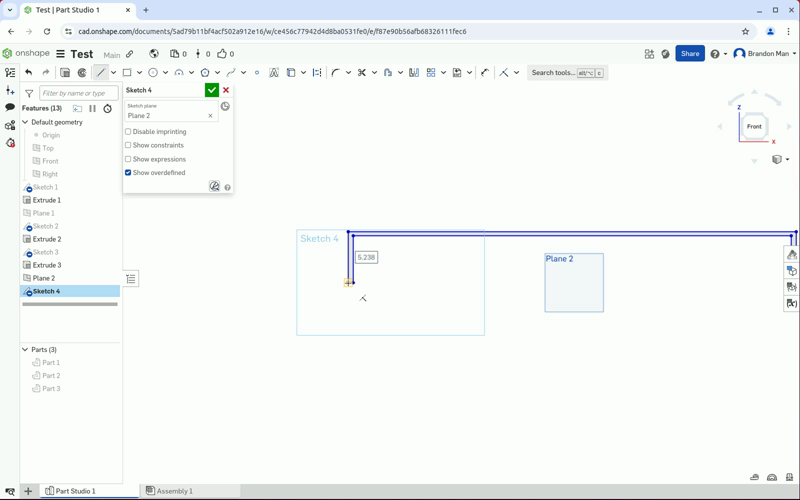
scroll(-6)
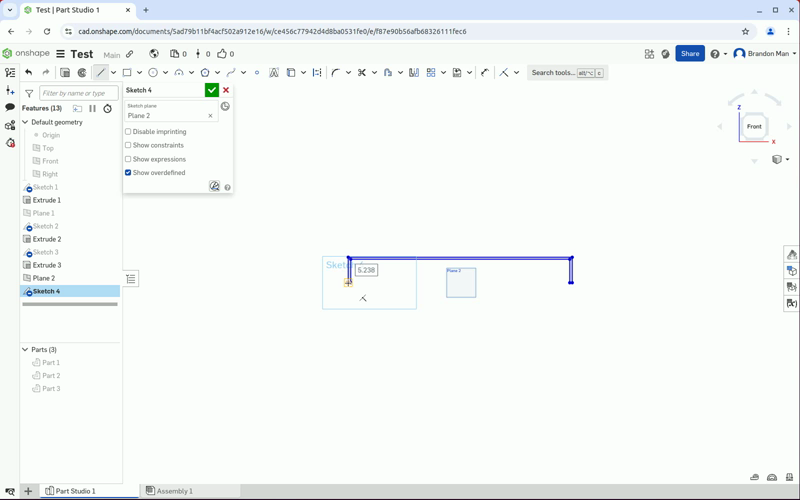
key(esc)
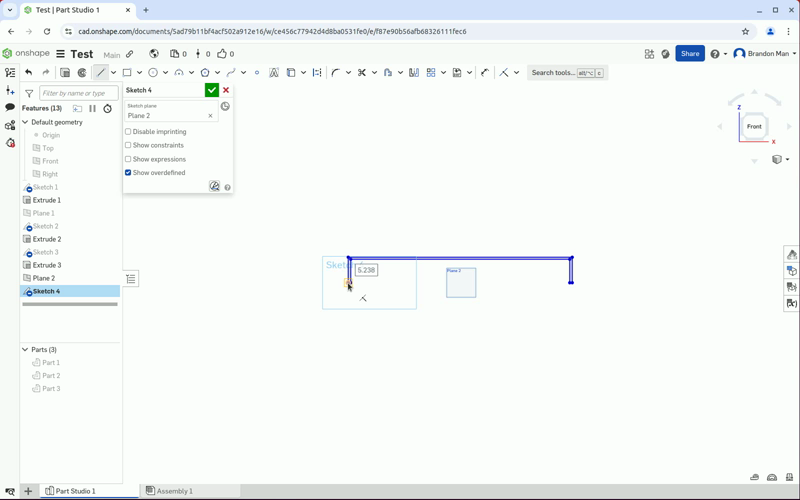
mouse_move(453, 257)
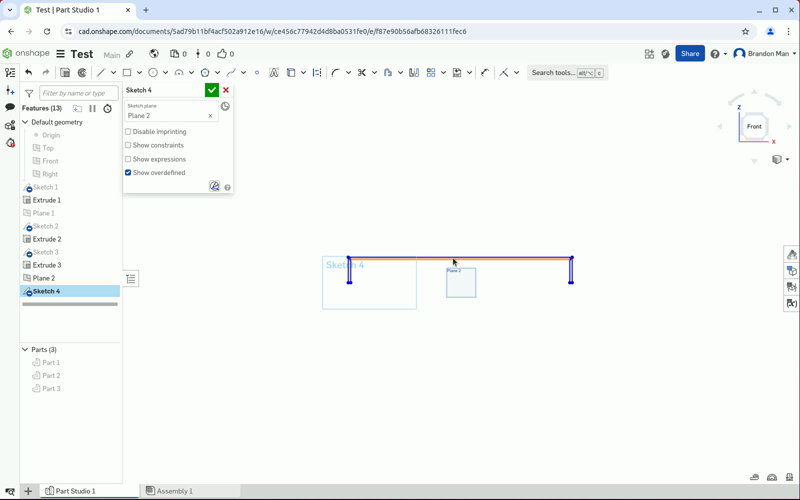
scroll(6)
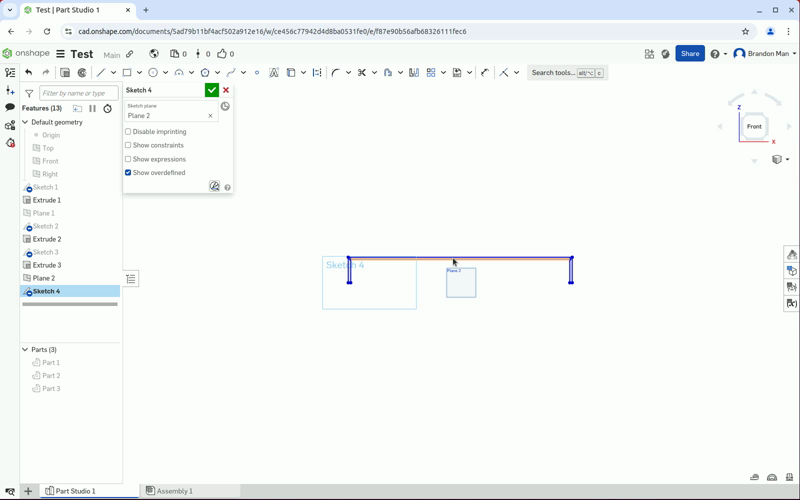
scroll(6)
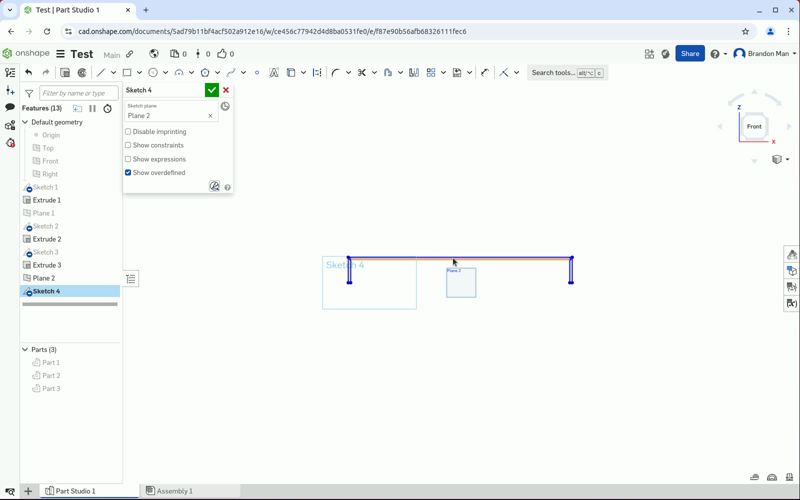
scroll(6)
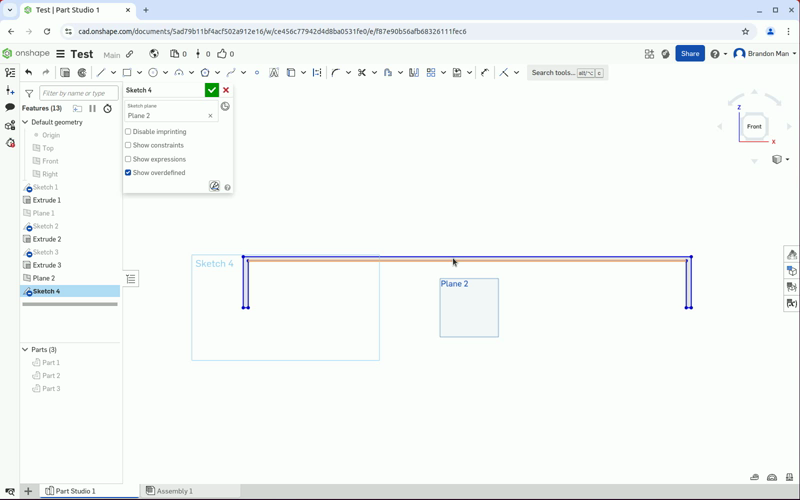
scroll(6)
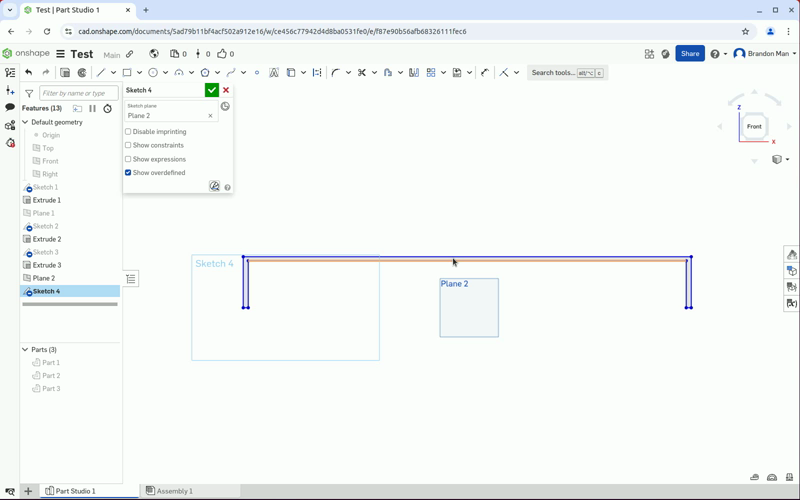
scroll(6)
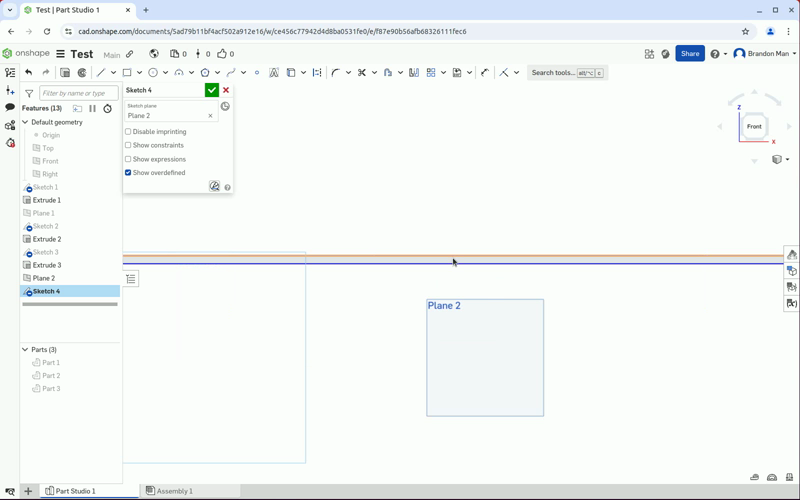
scroll(6)
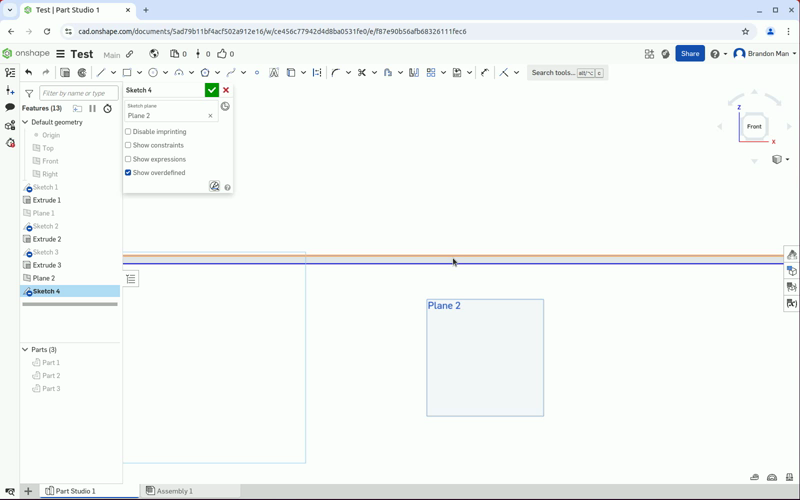
scroll(6)
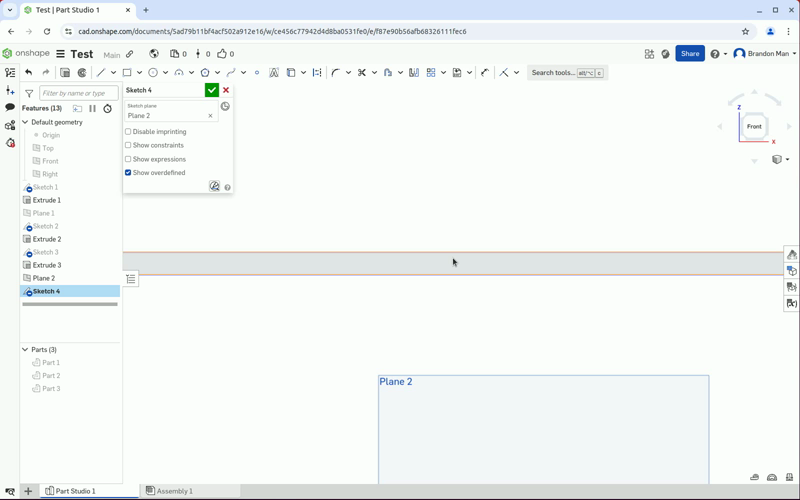
click(453, 257)
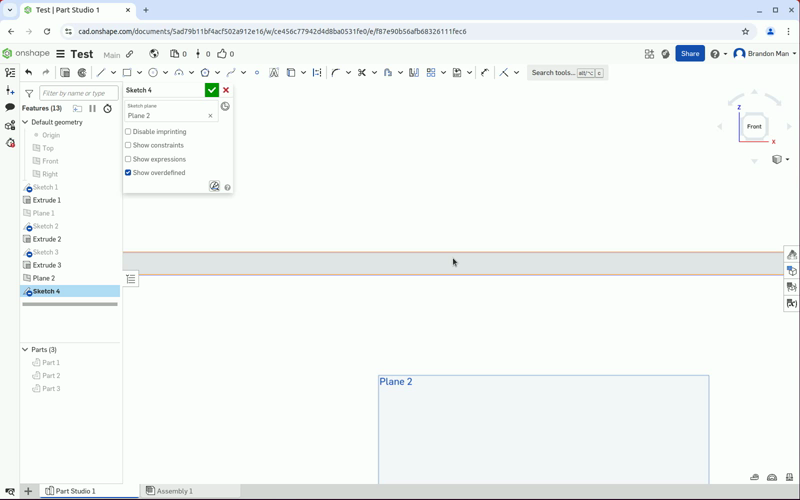
scroll(-6)
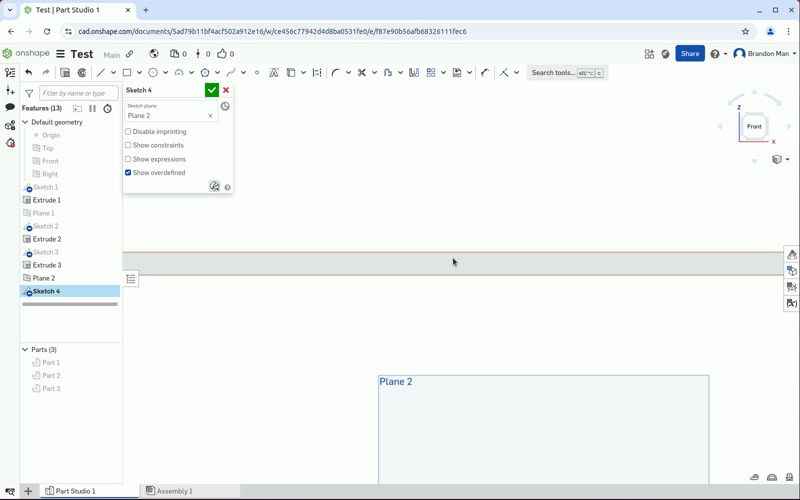
scroll(-6)
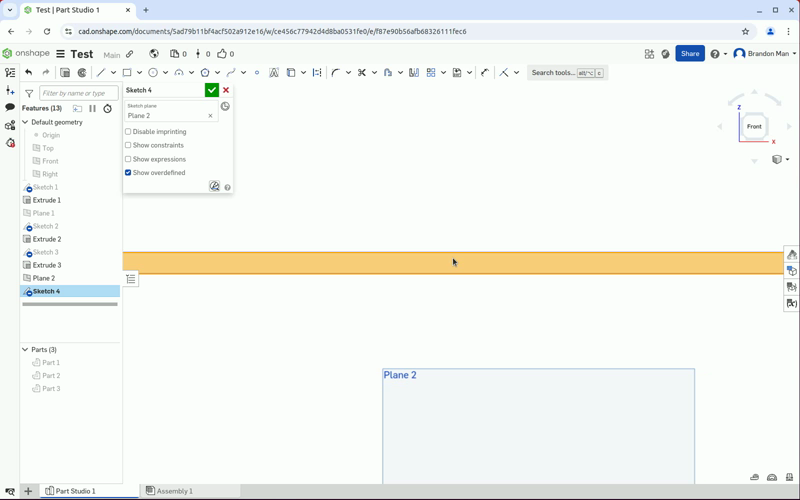
scroll(-6)
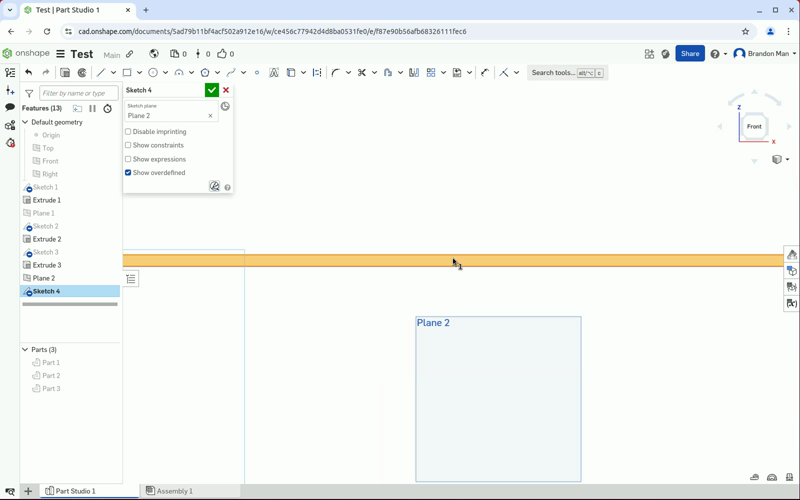
scroll(-6)
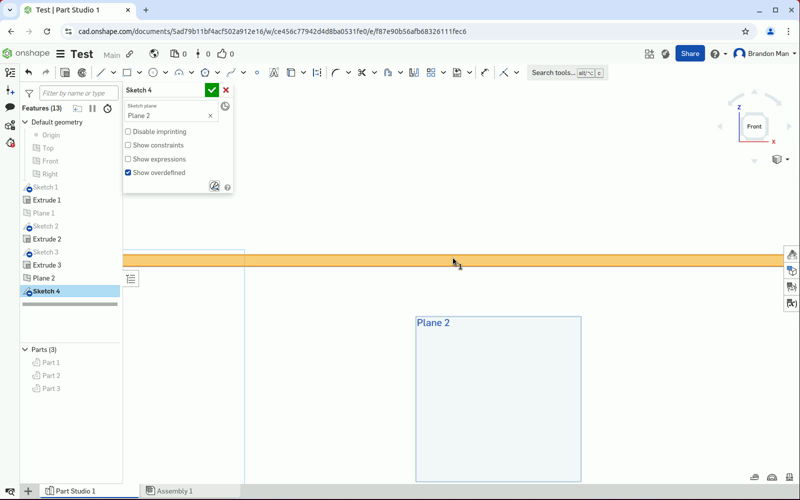
scroll(-6)
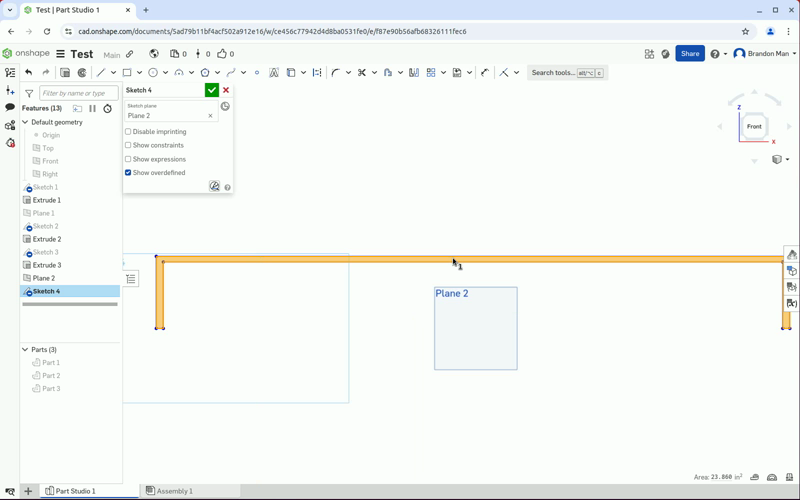
scroll(-6)
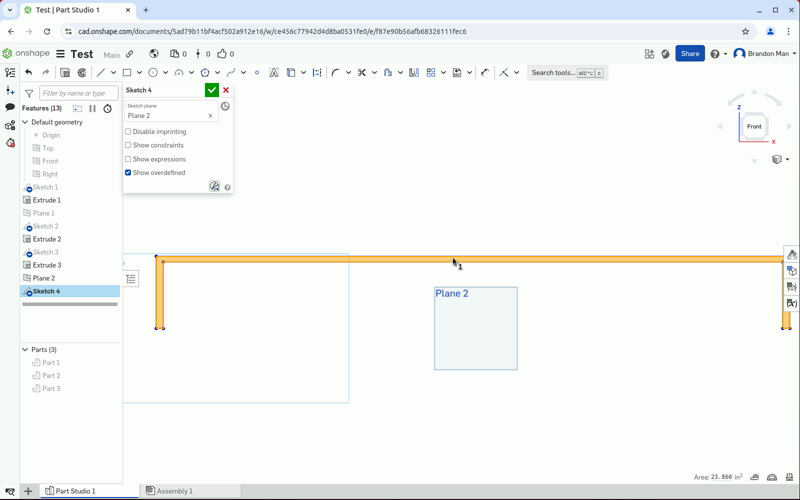
scroll(-6)
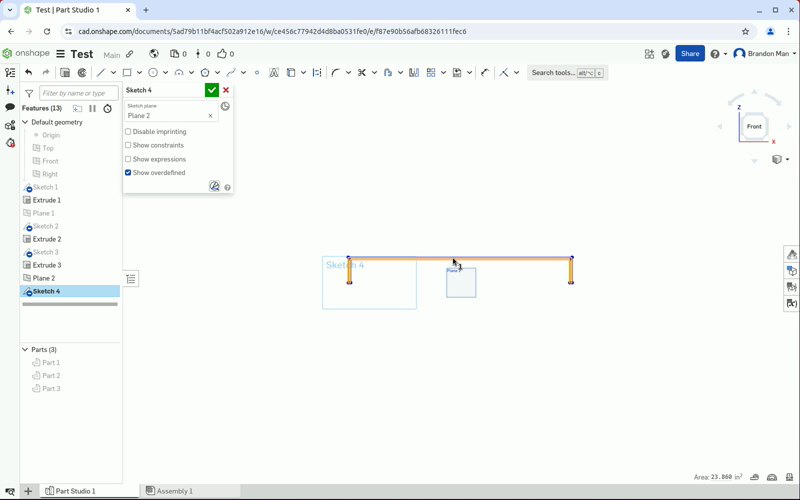
mouse_move(73, 352)
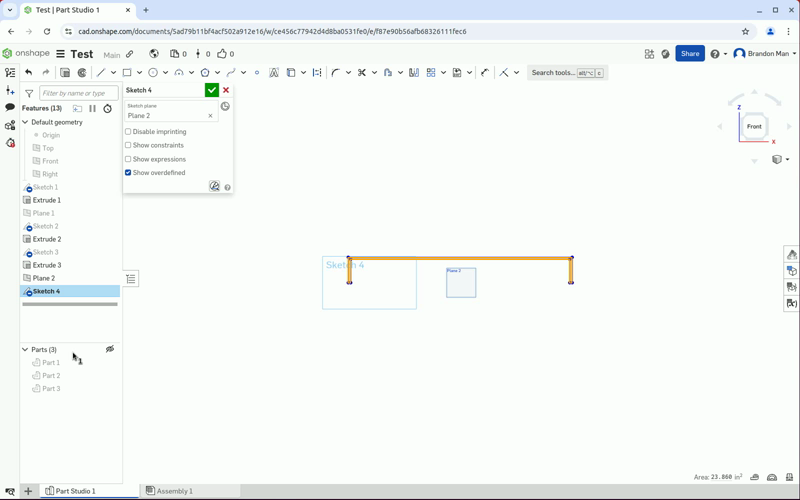
key(shift+y)
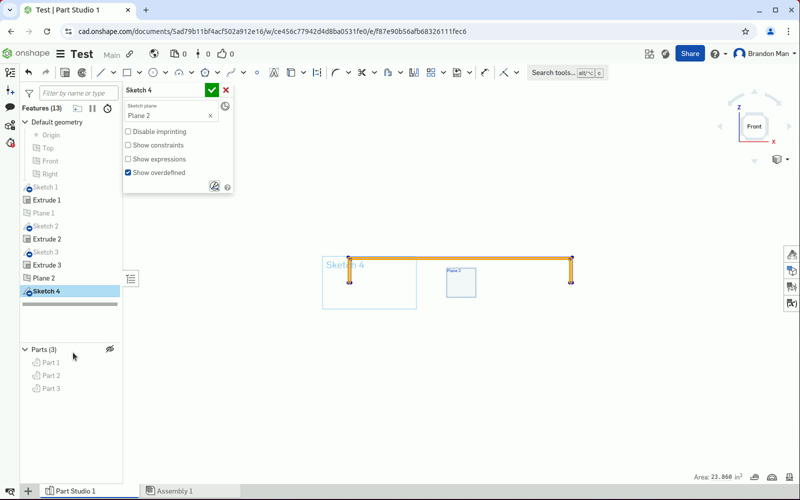
key(shift+e)
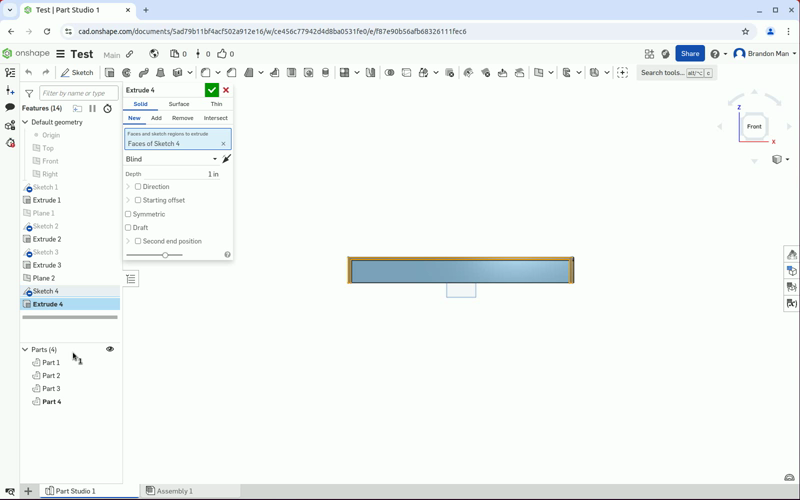
mouse_move(143, 106)
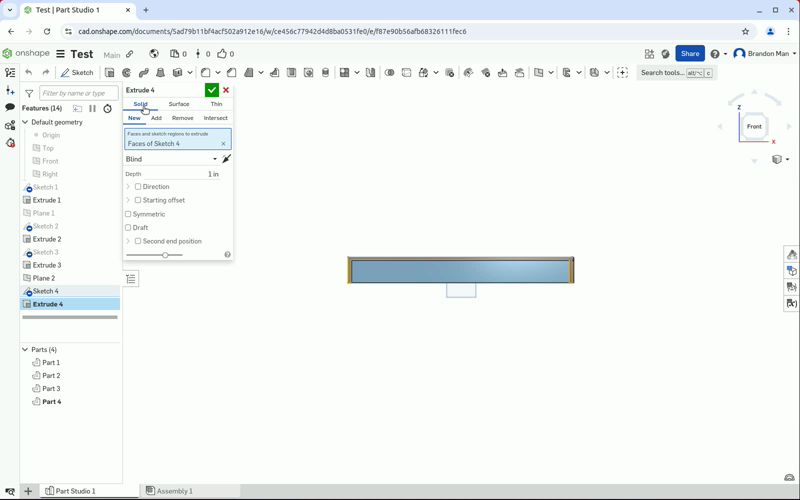
click(143, 106)
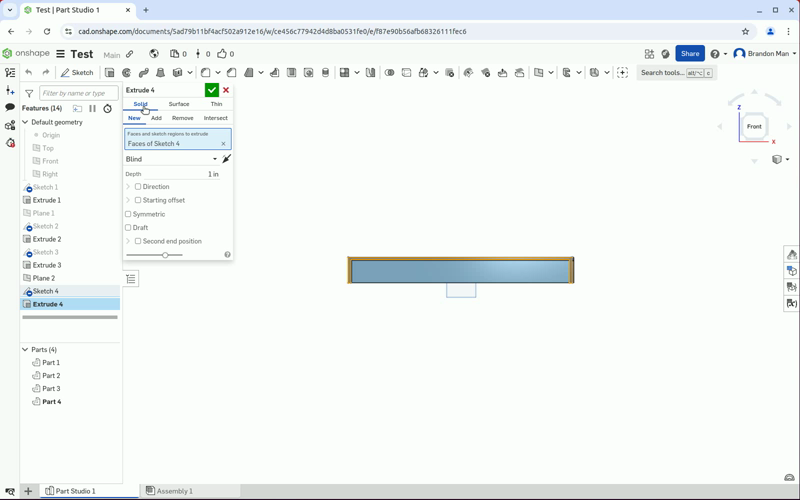
mouse_move(137, 120)
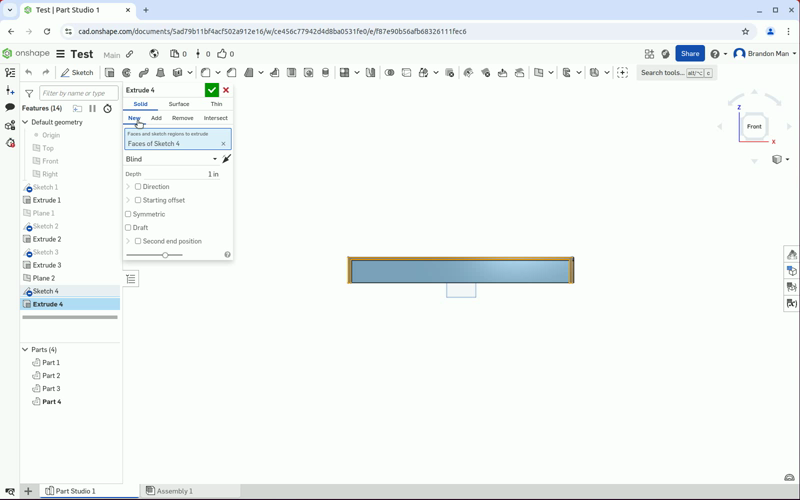
click(137, 120)
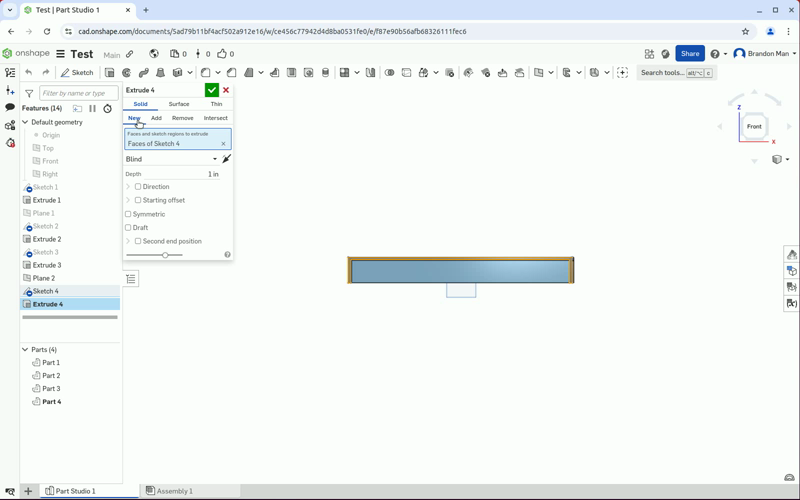
key(tab, 4)
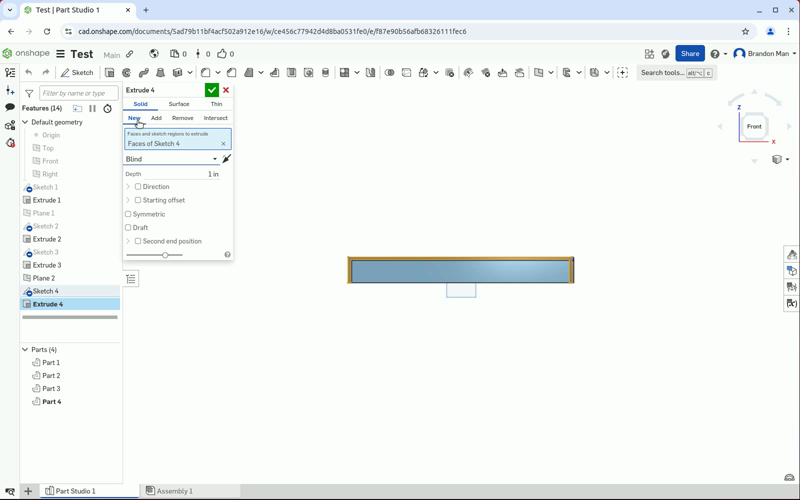
text(0.722)
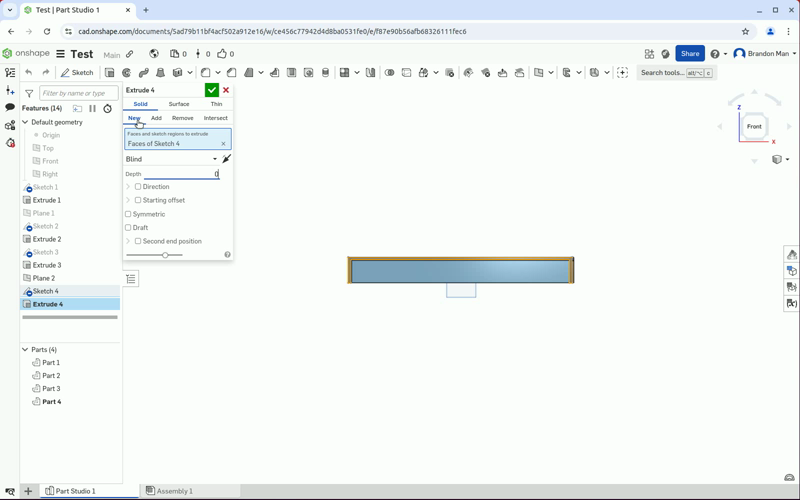
key(enter)
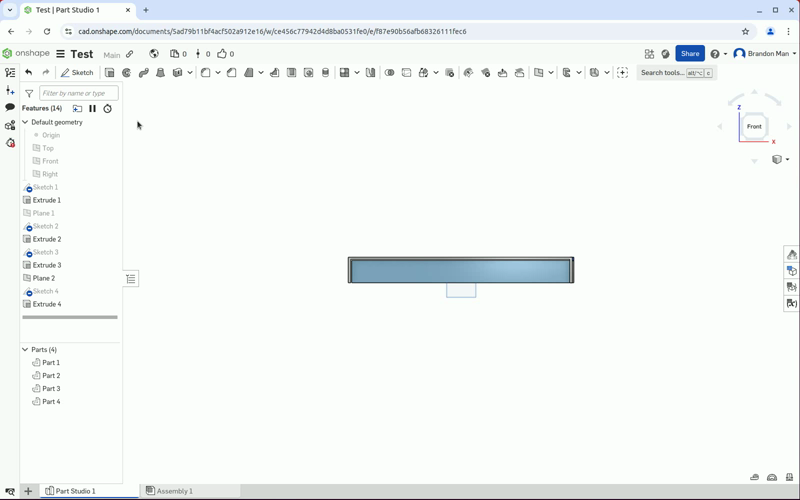
key(shift+h)
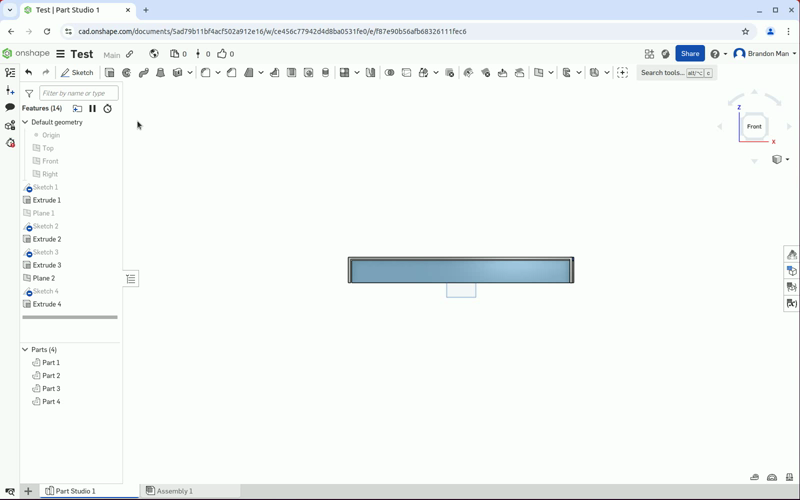
key(shift+h)
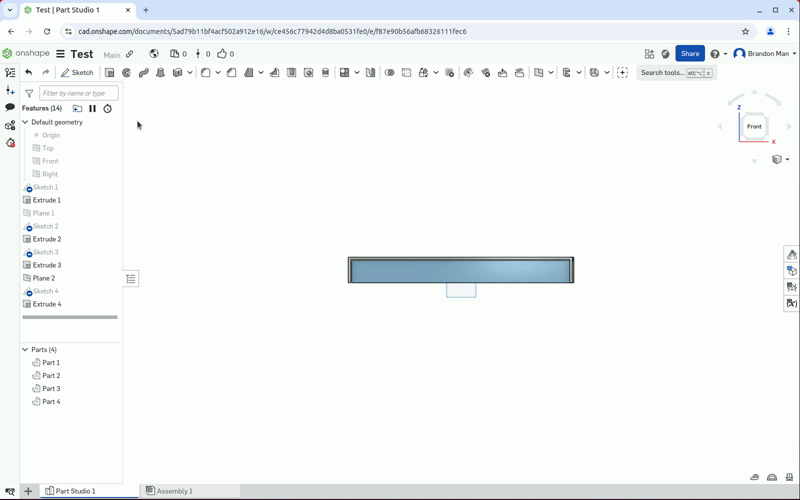
mouse_move(73, 189)
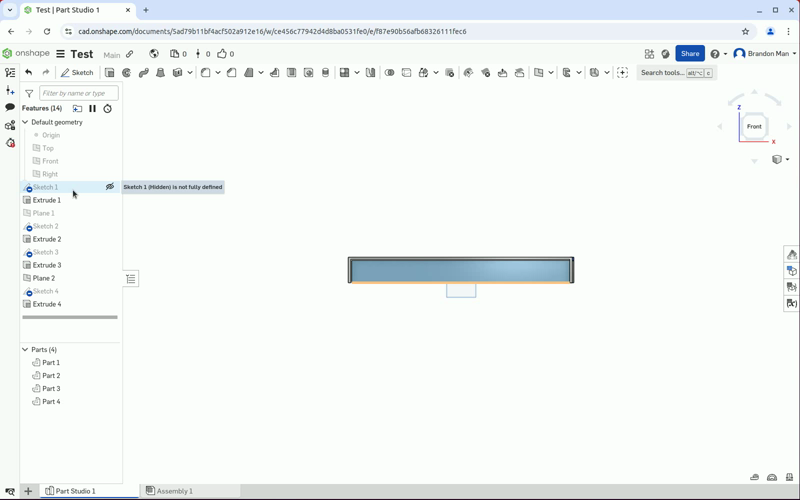
click(73, 189)
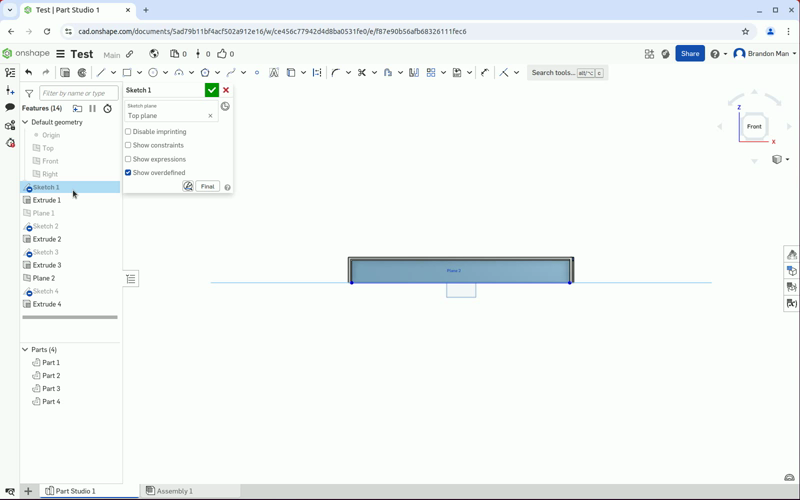
mouse_move(229, 92)
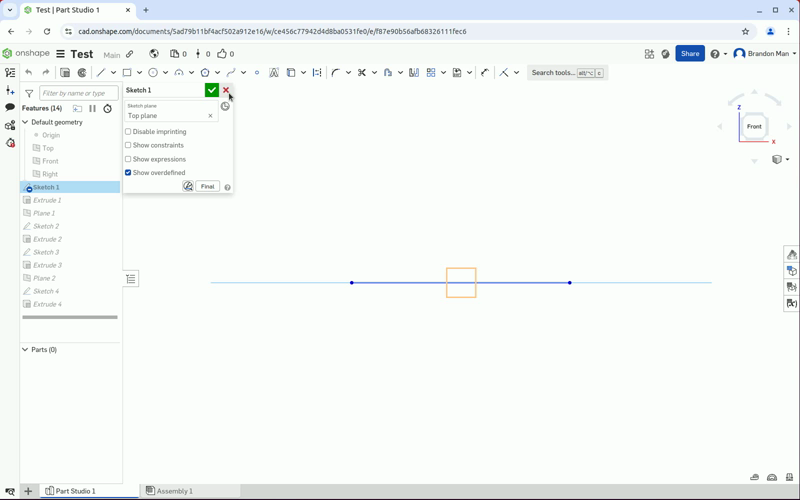
click(229, 92)
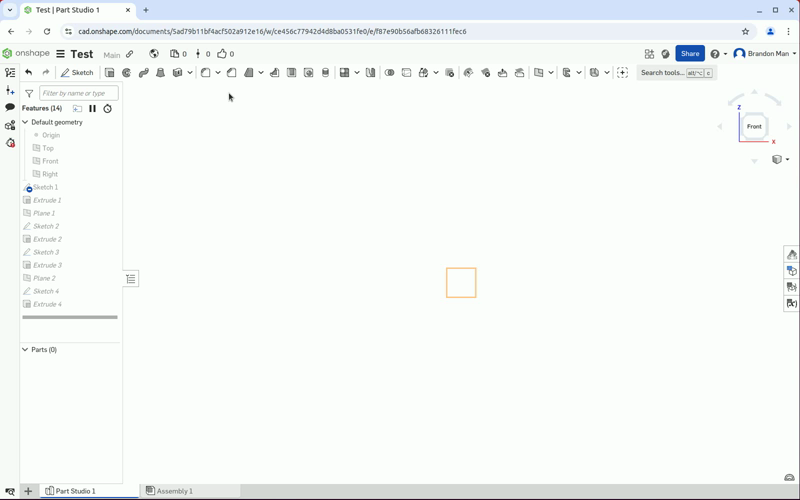
key(shift+s)
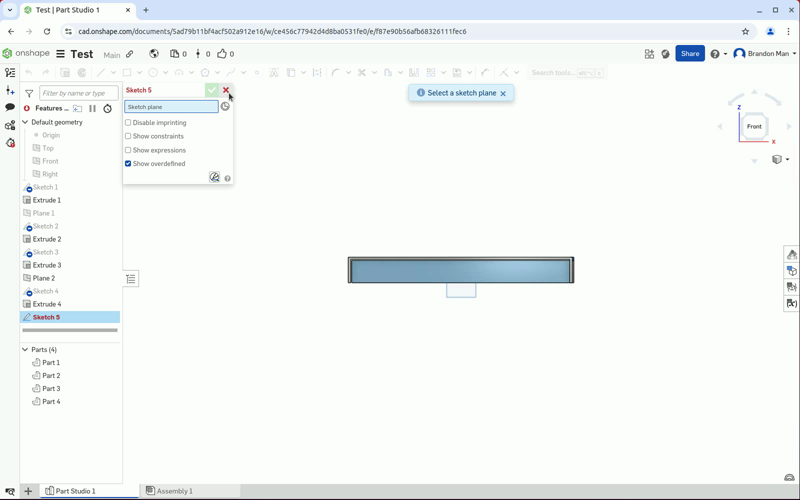
mouse_move(73, 280)
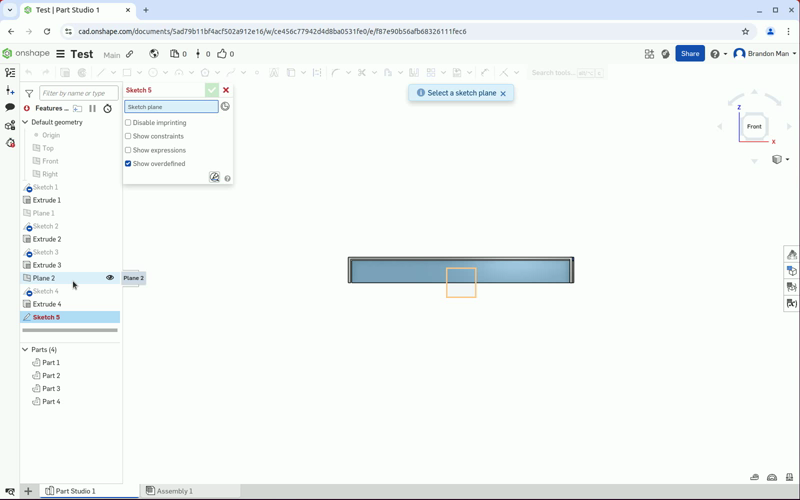
click(73, 280)
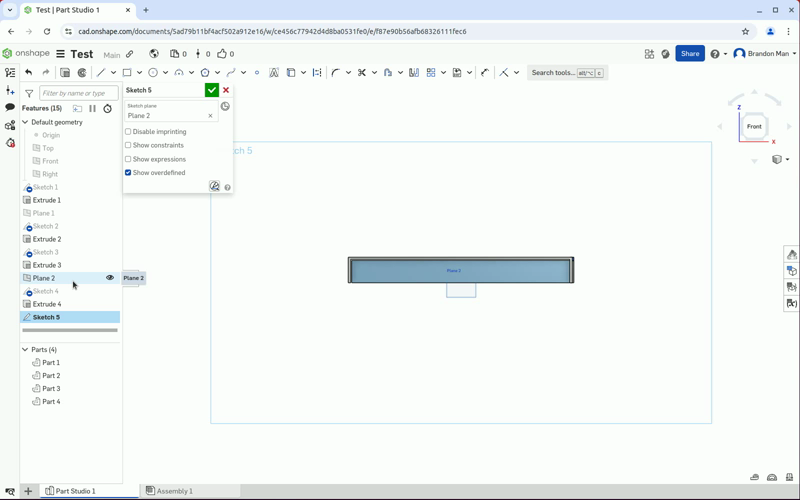
mouse_move(73, 352)
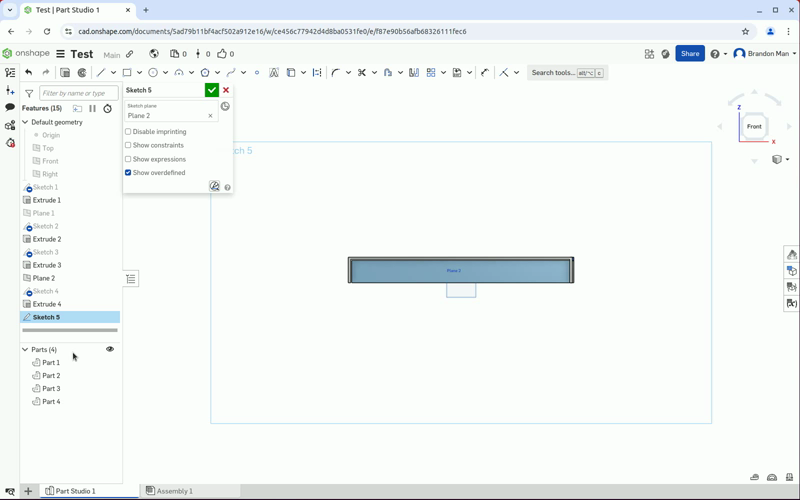
key(y)
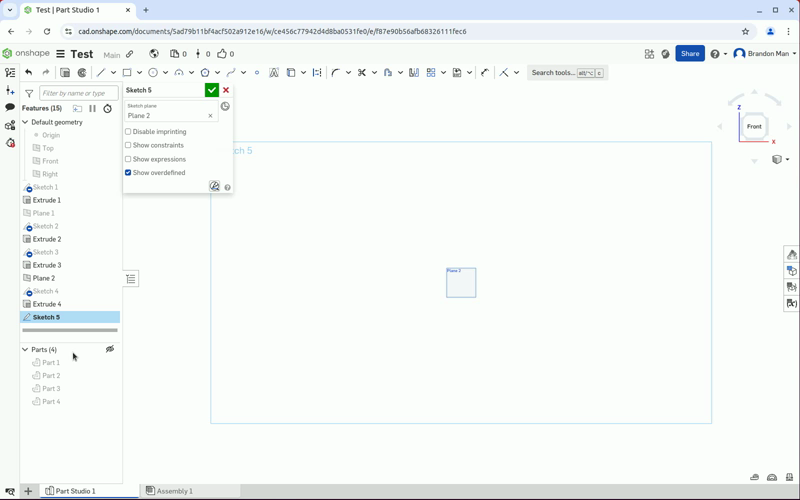
key(l)
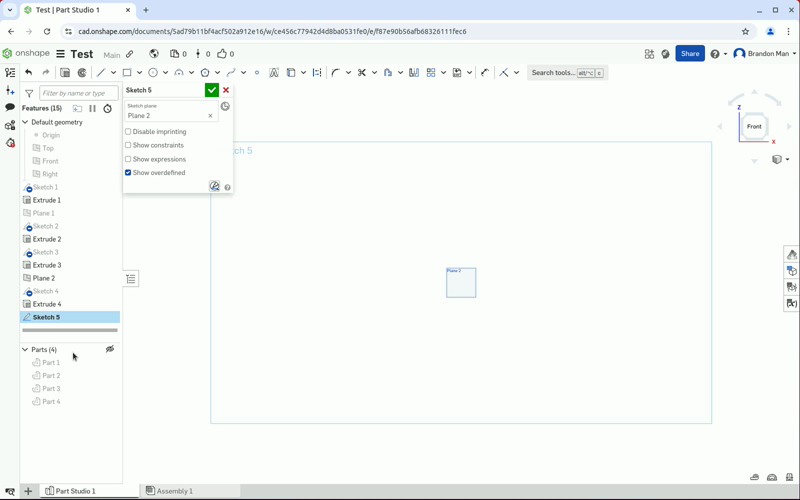
key_down(shift)
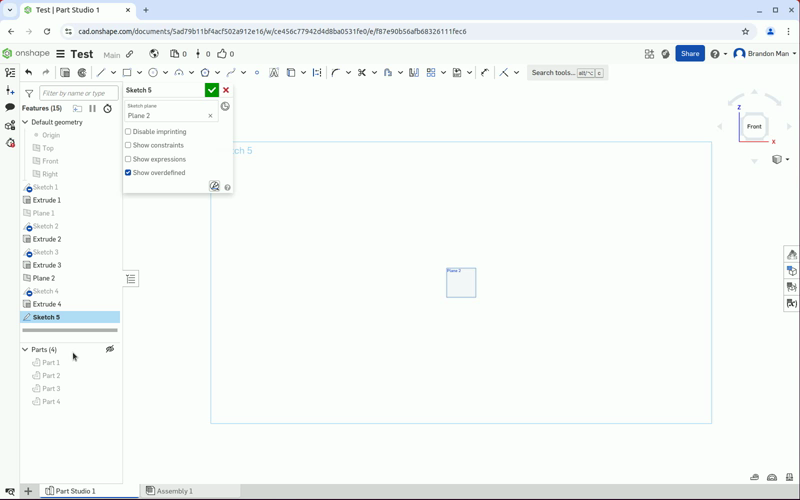
mouse_move(351, 282)
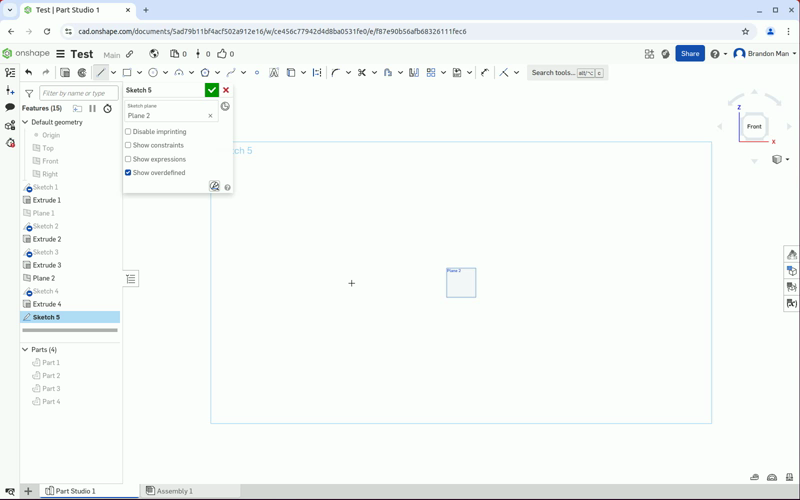
click(351, 282)
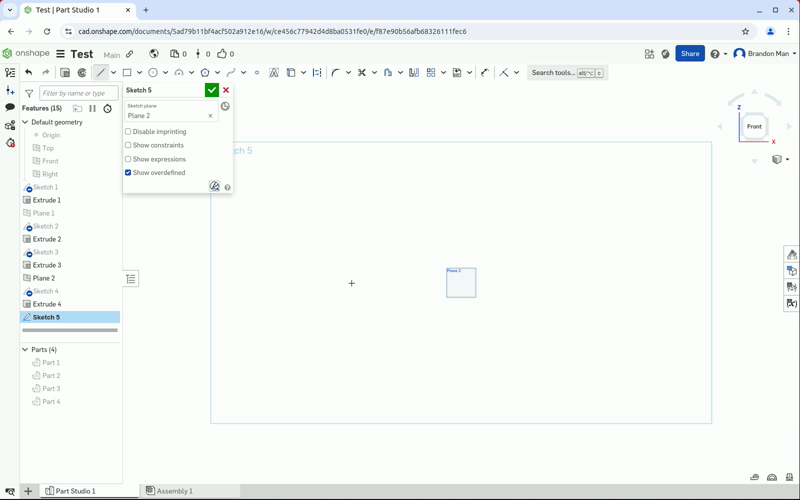
key_up(shift)
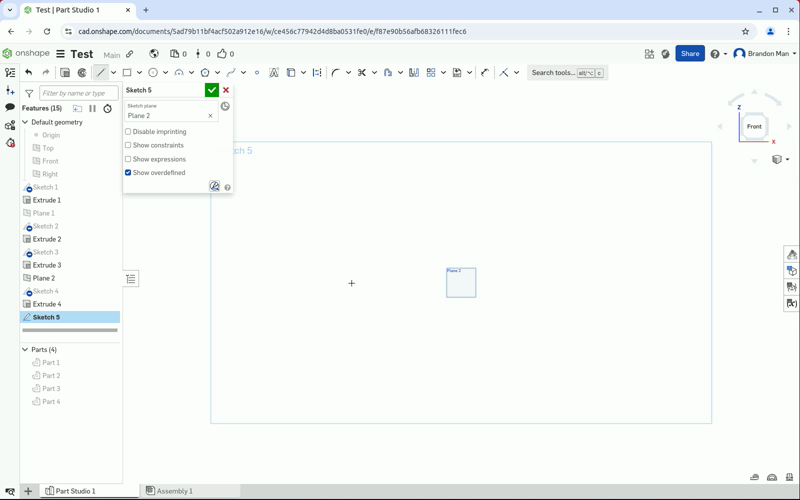
key_down(shift)
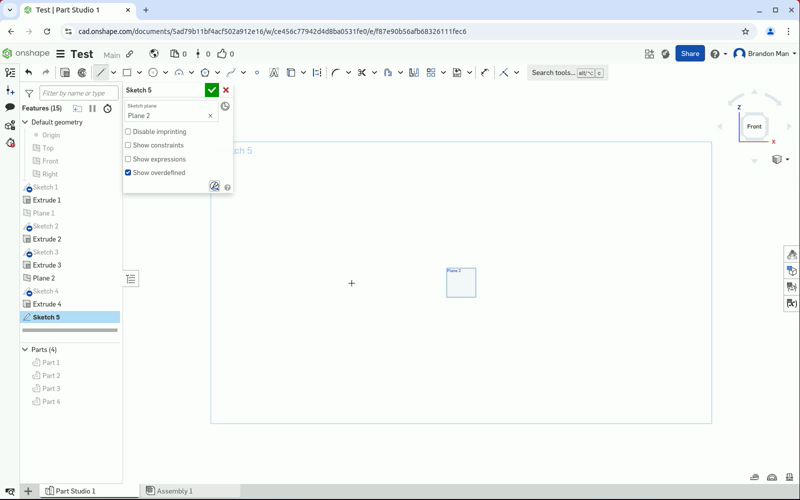
mouse_move(569, 282)
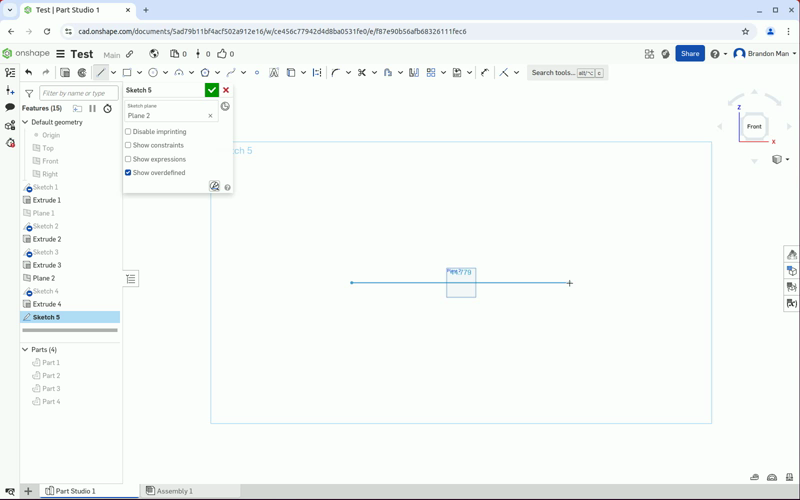
click(569, 282)
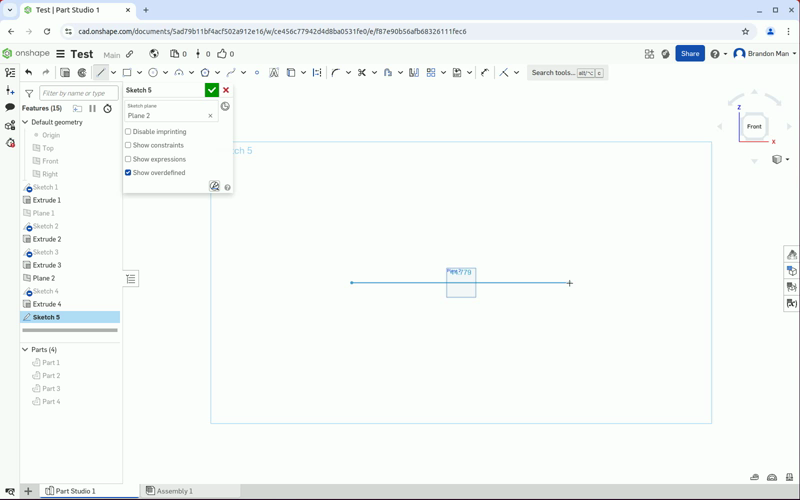
key_up(shift)
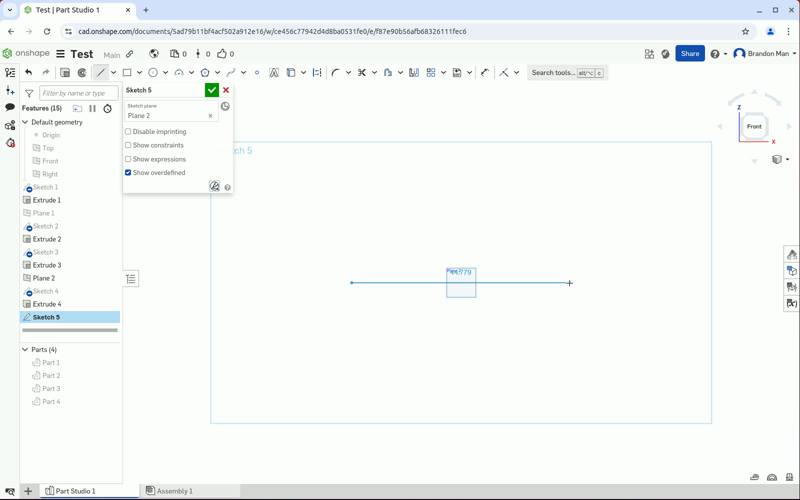
key_down(shift)
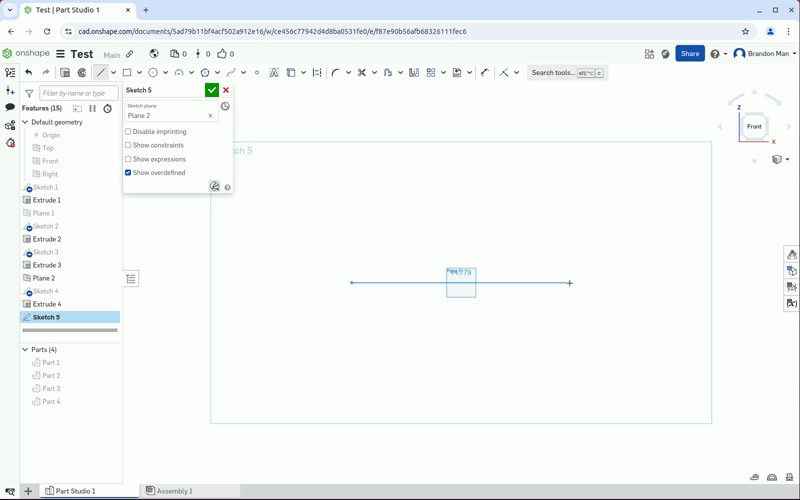
mouse_move(589, 282)
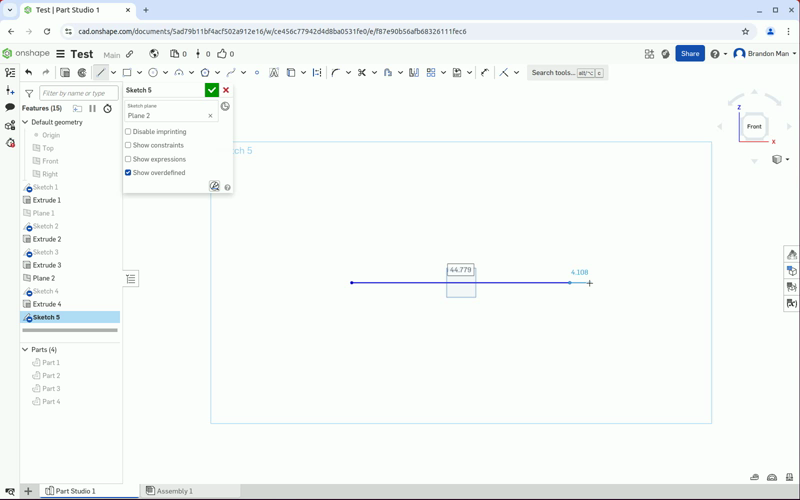
mouse_move(569, 260)
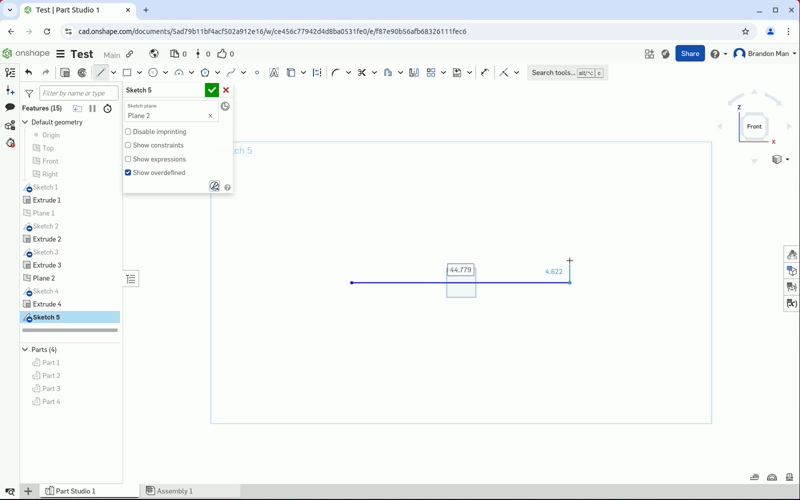
click(569, 260)
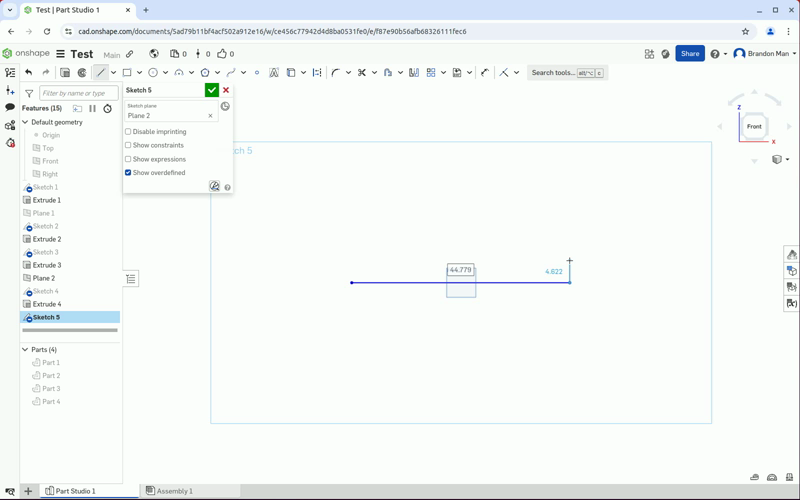
key_up(shift)
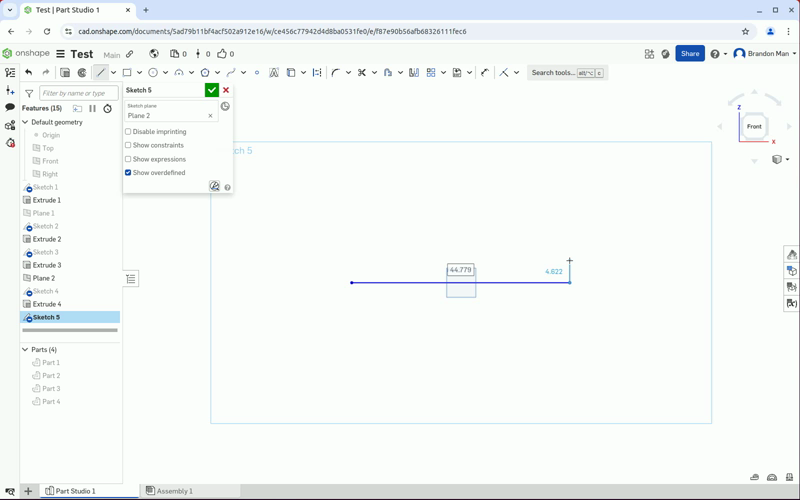
key_down(shift)
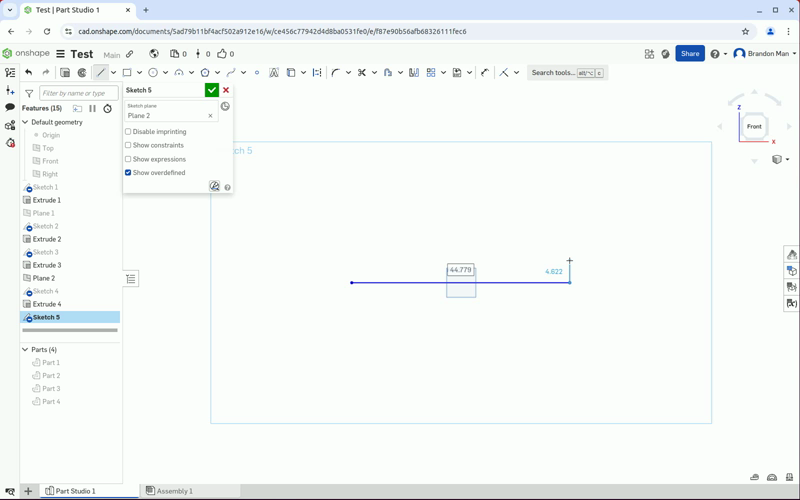
mouse_move(351, 260)
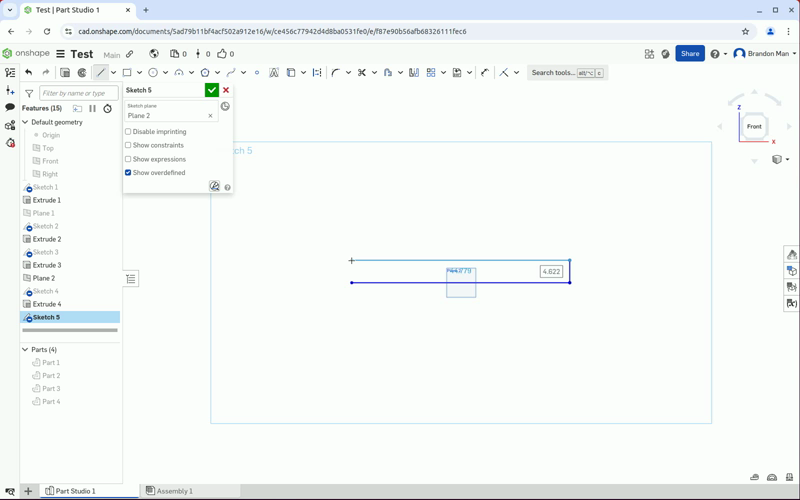
click(351, 260)
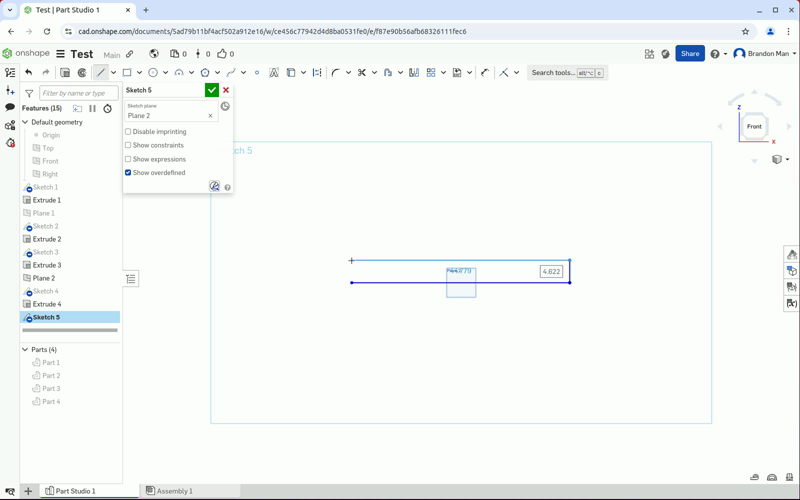
key_up(shift)
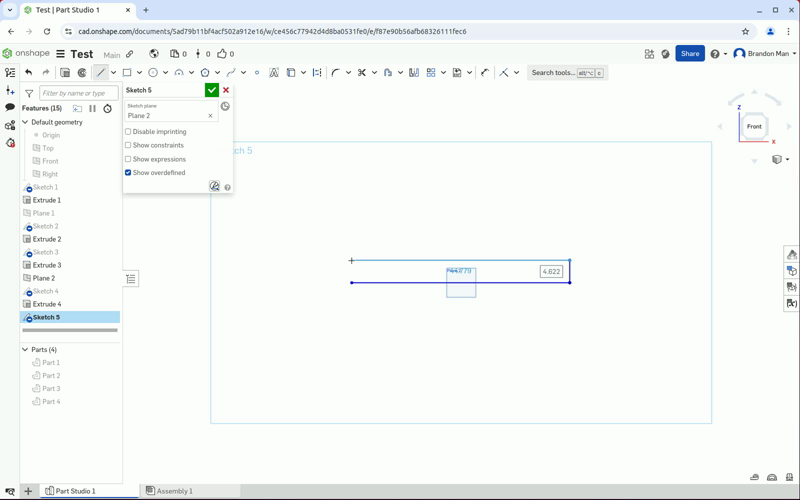
mouse_move(381, 260)
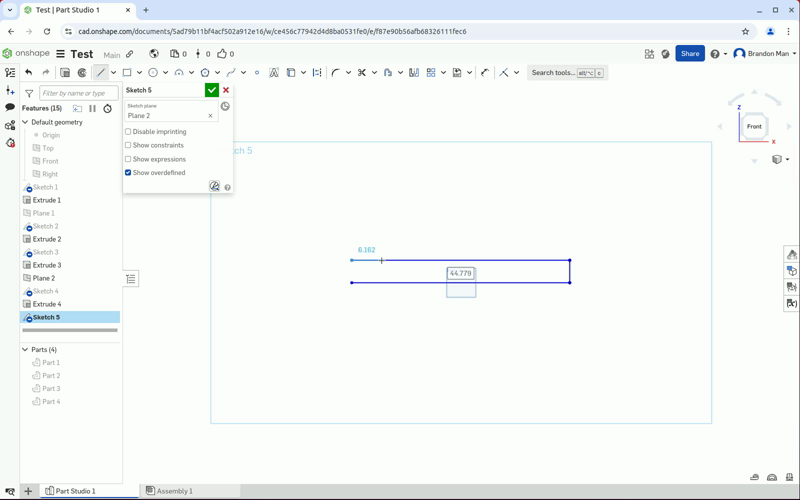
key_down(shift)
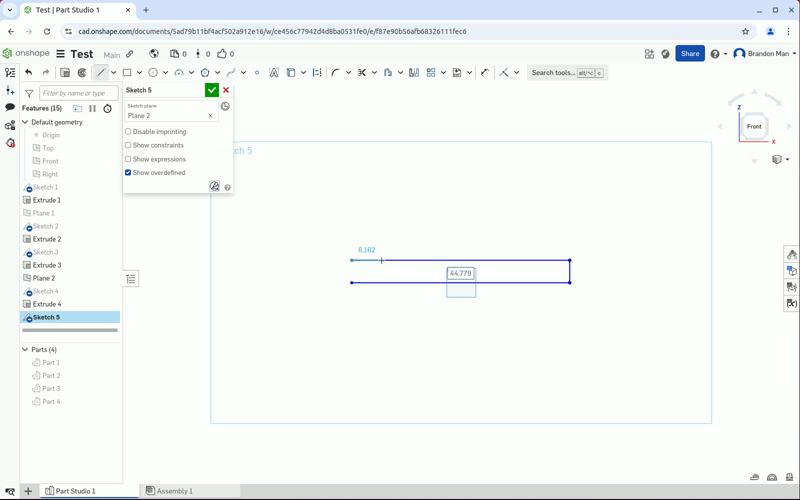
mouse_move(351, 282)
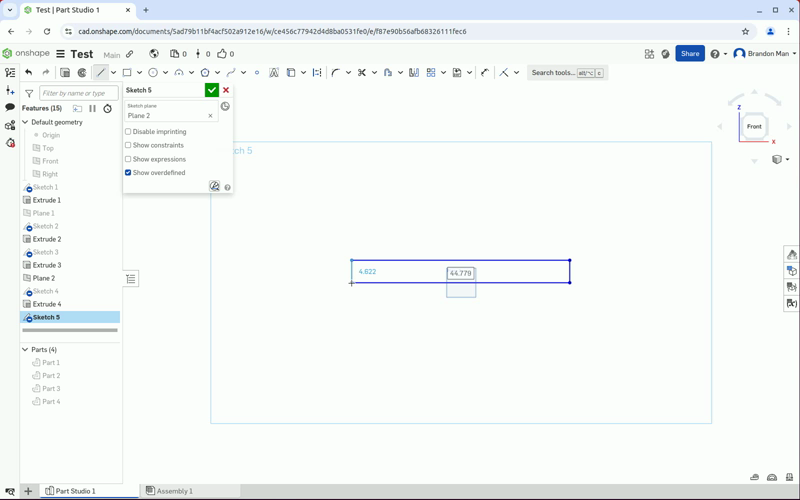
key_up(shift)
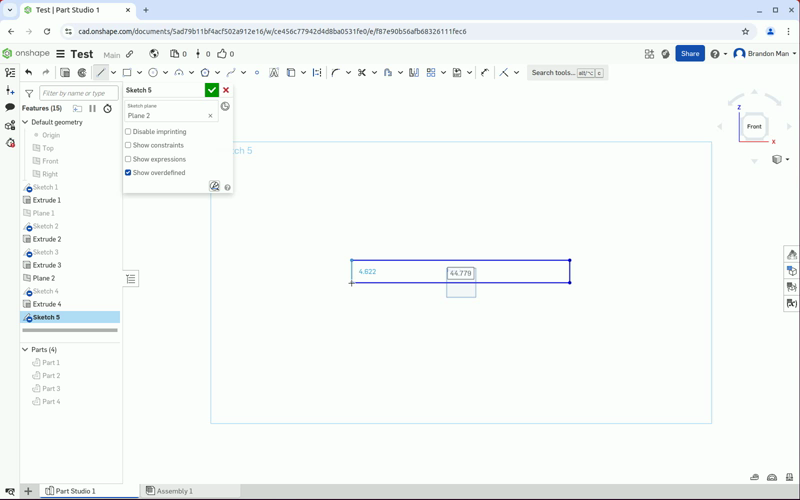
click(351, 282)
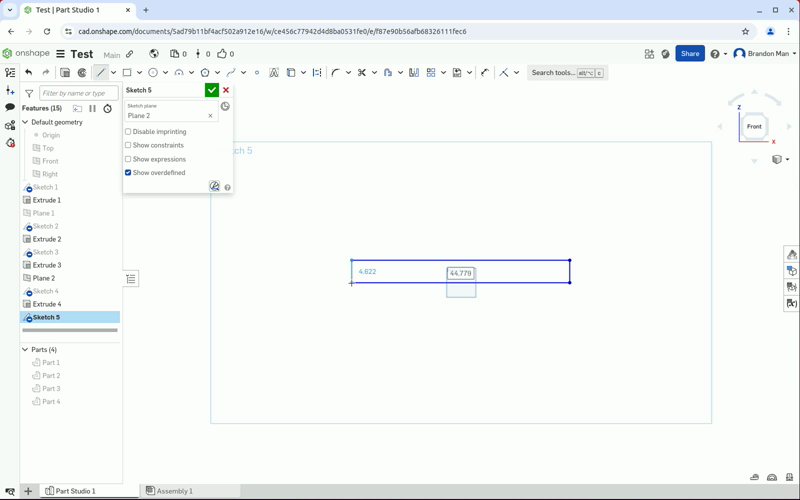
key(esc)
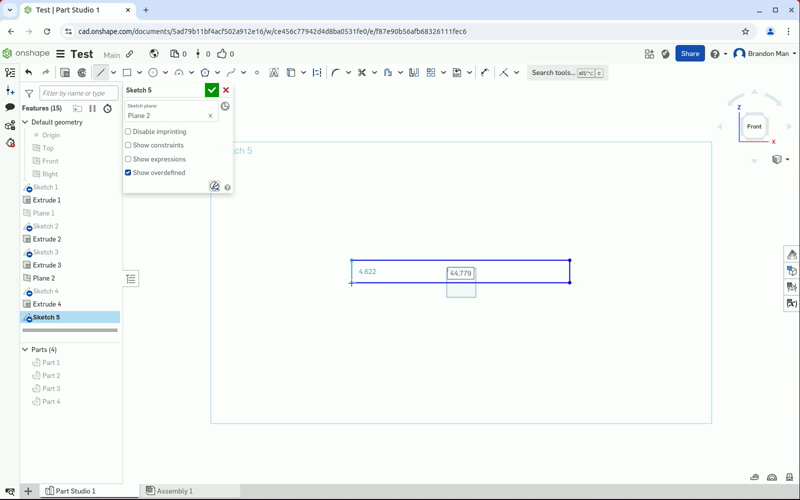
mouse_move(512, 279)
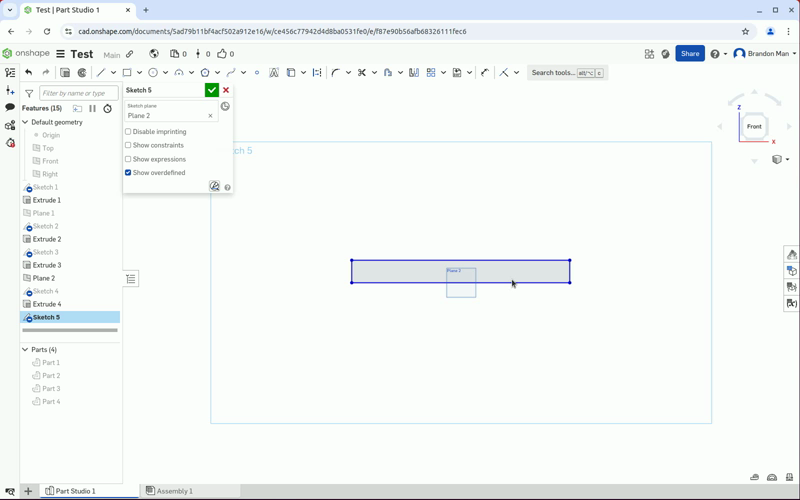
click(512, 279)
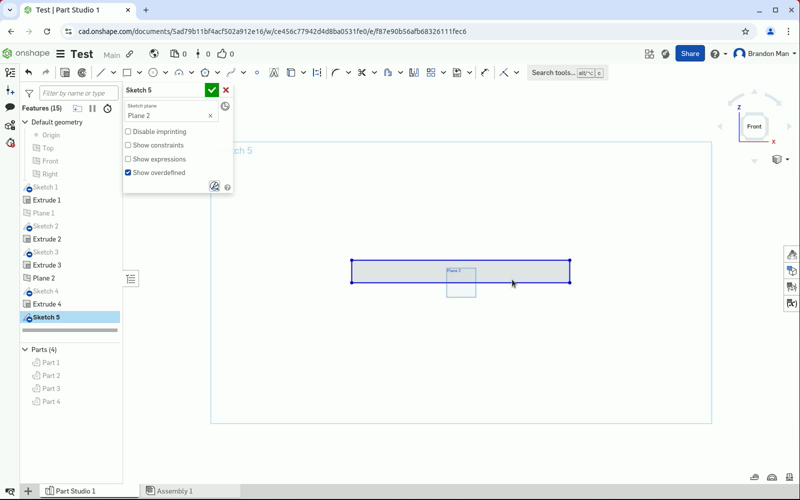
mouse_move(73, 352)
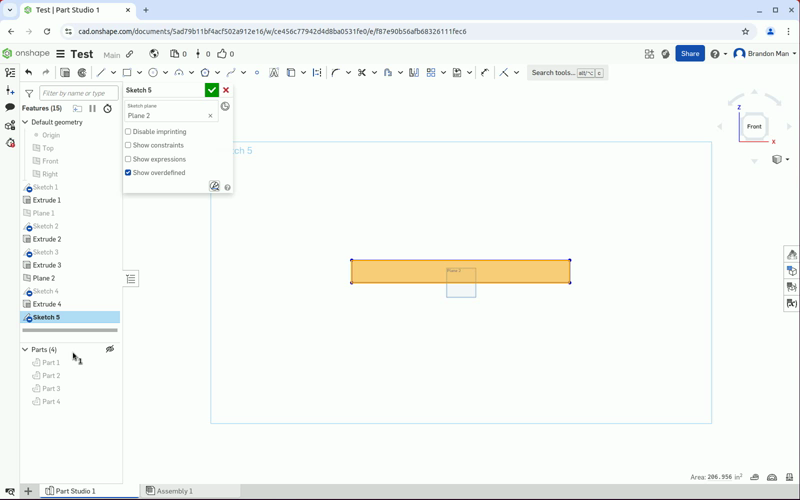
key(shift+y)
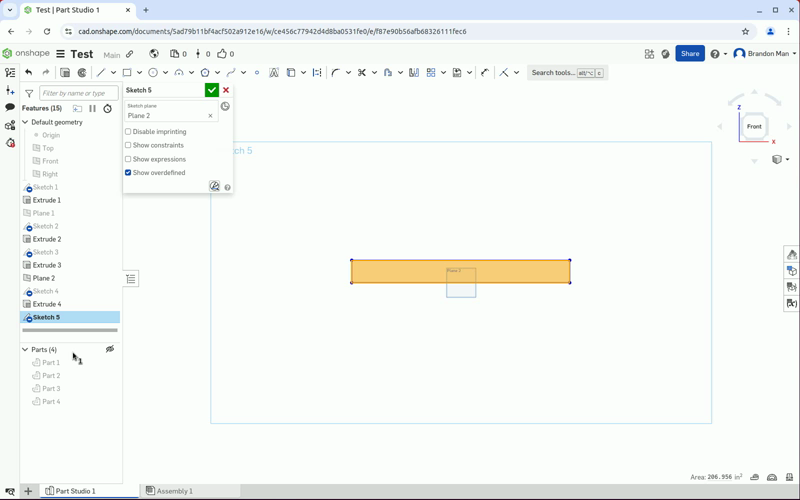
key(shift+e)
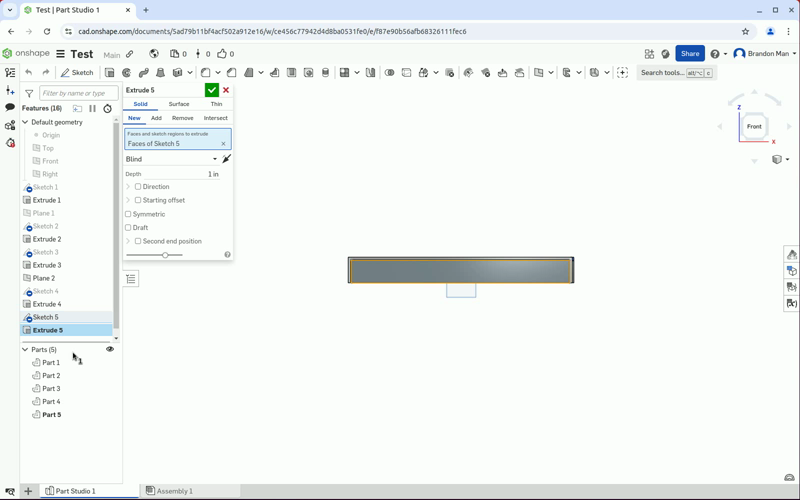
mouse_move(143, 106)
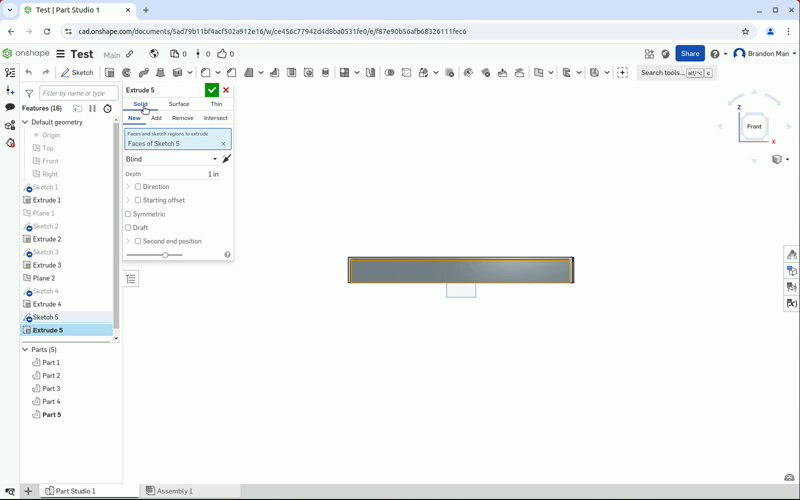
click(143, 106)
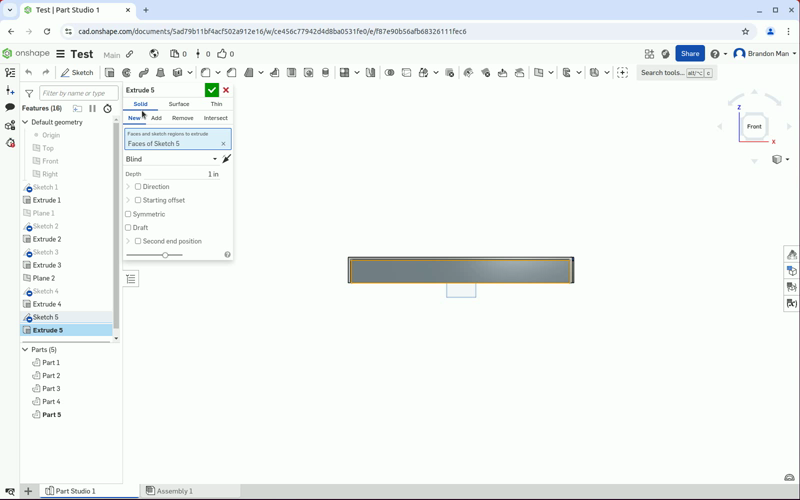
mouse_move(137, 120)
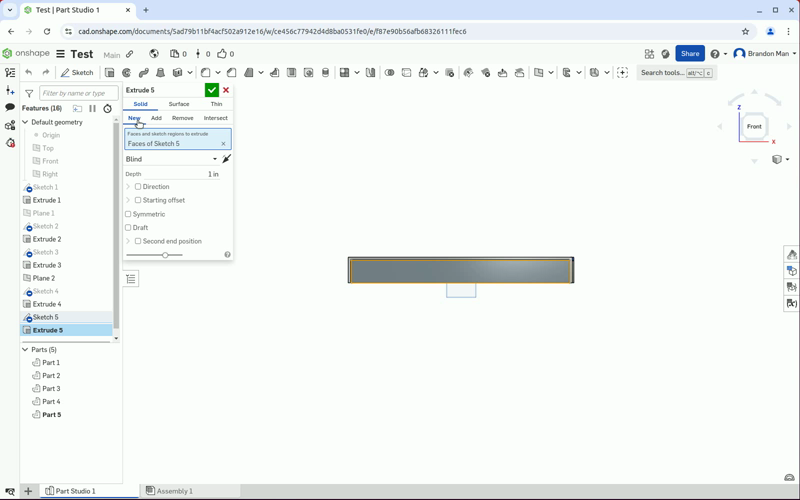
click(137, 120)
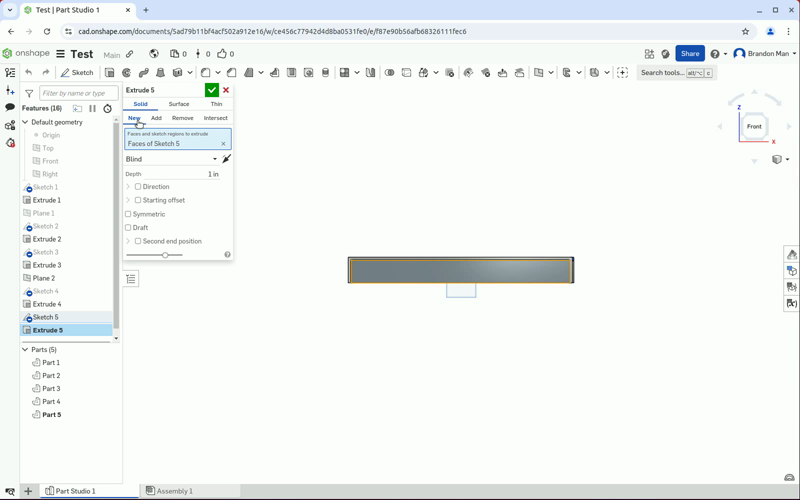
key(tab, 4)
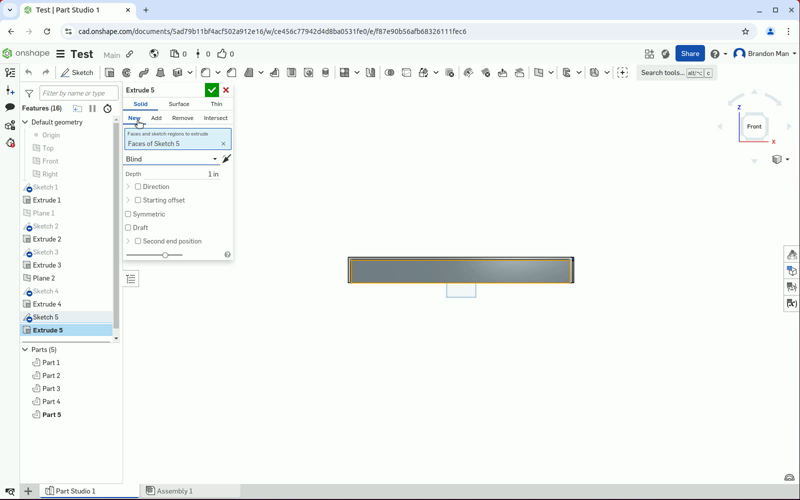
text(0.722)
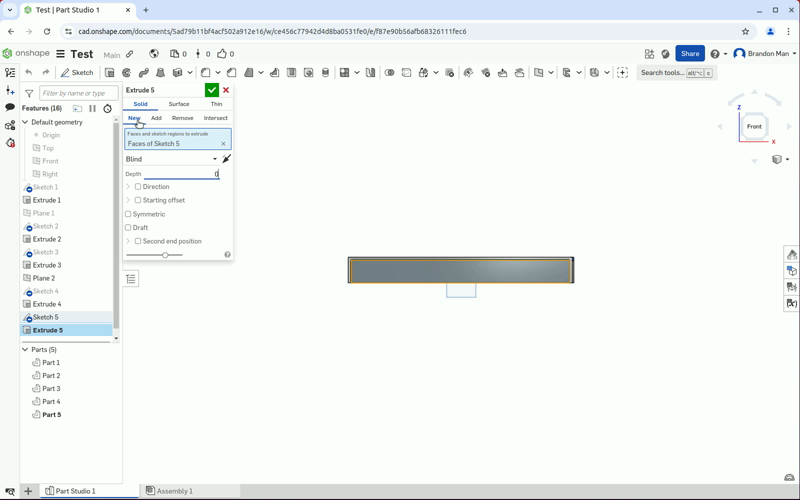
key(enter)
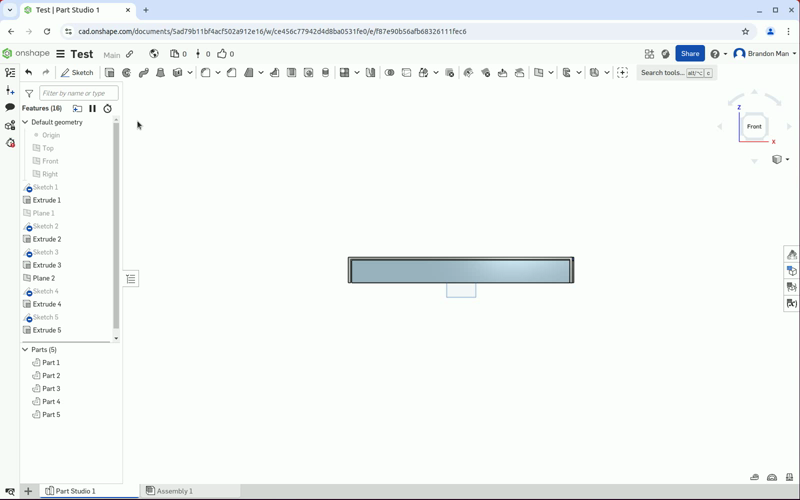
key(shift+h)
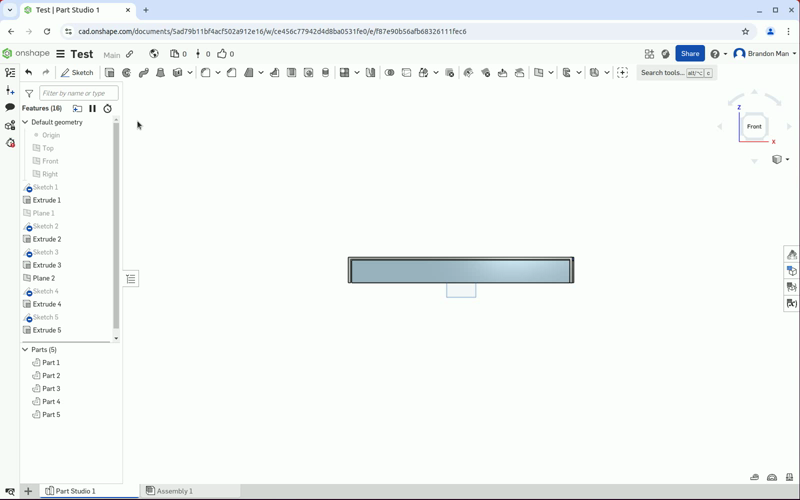
key(shift+h)
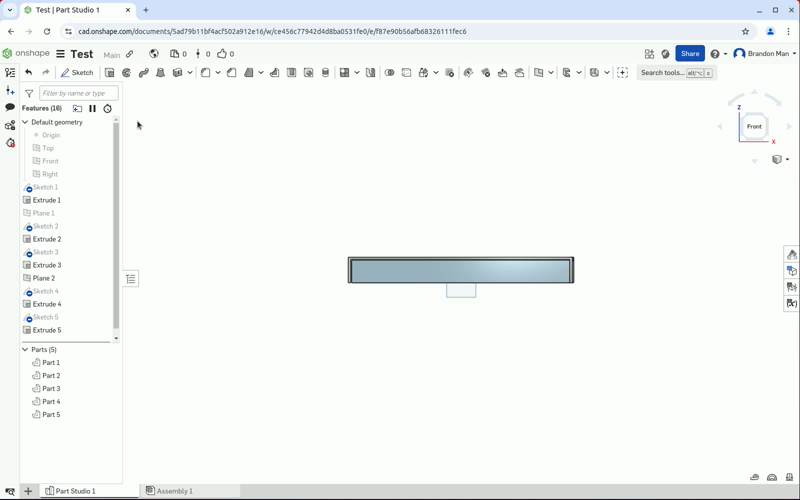
key(shift+7)
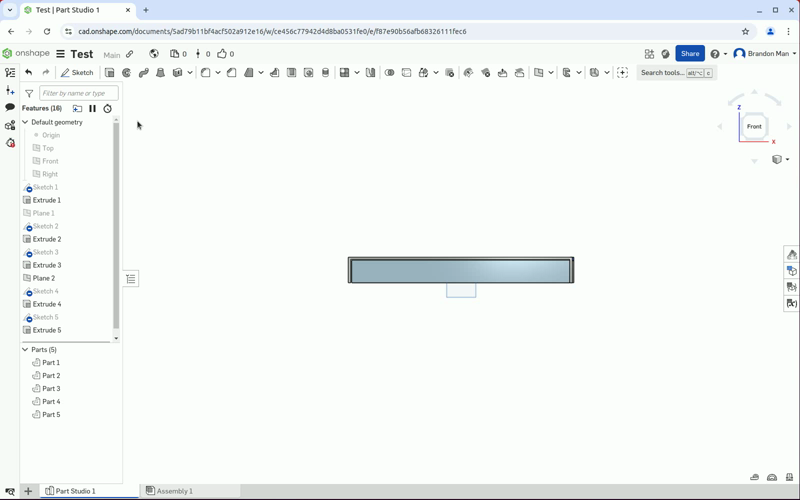
key(left, 2)
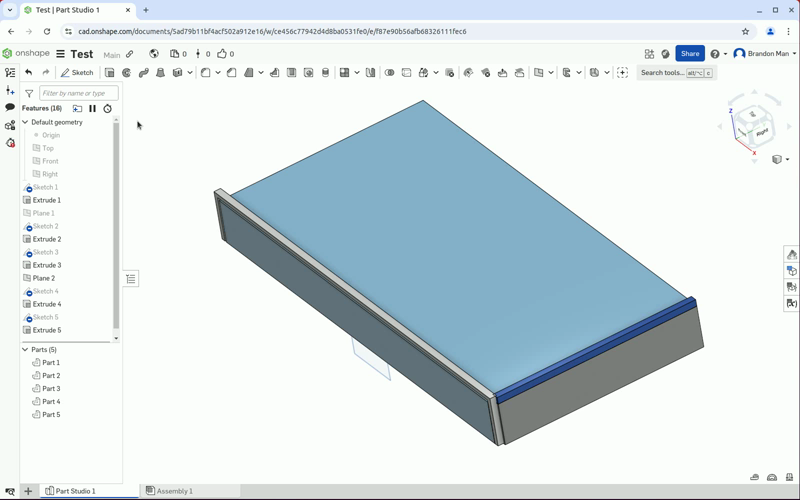
key(down, 2)
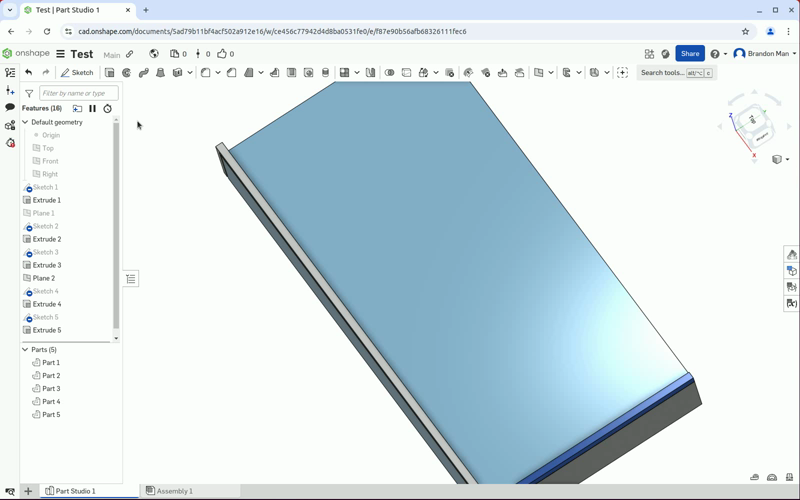
key(up, 2)
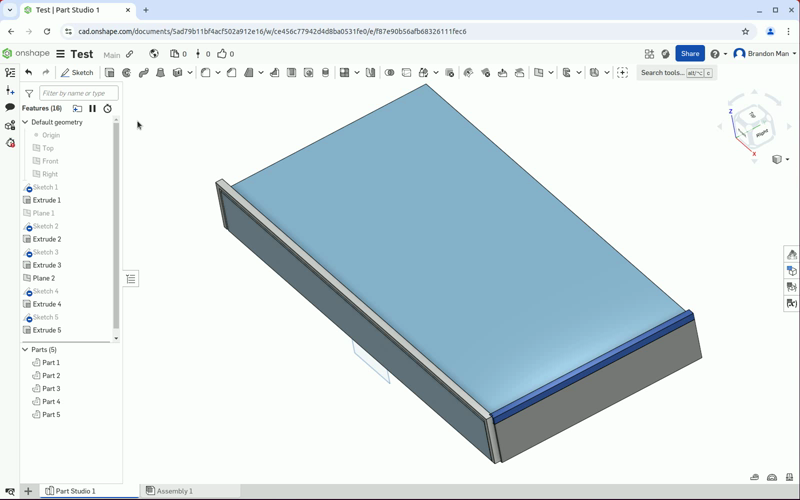
key(right, 2)
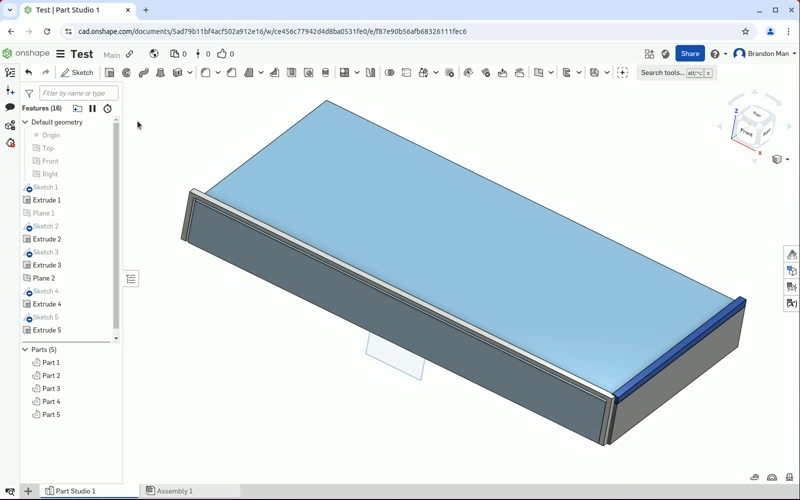
mouse_move(69, 189)
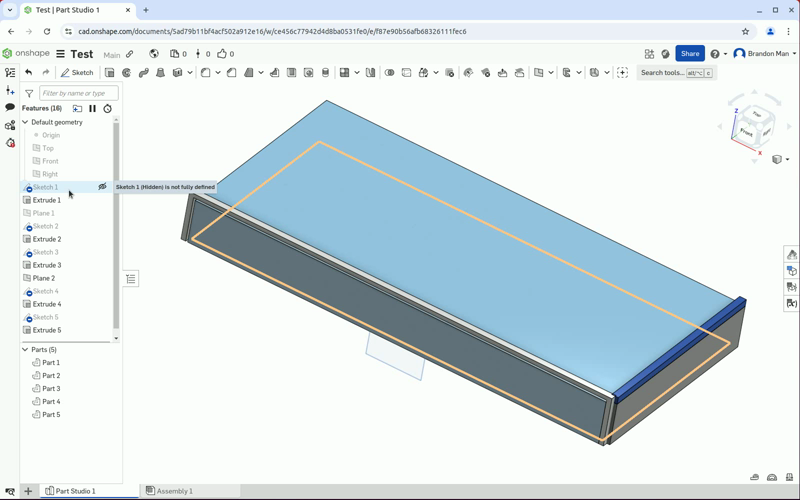
click(69, 189)